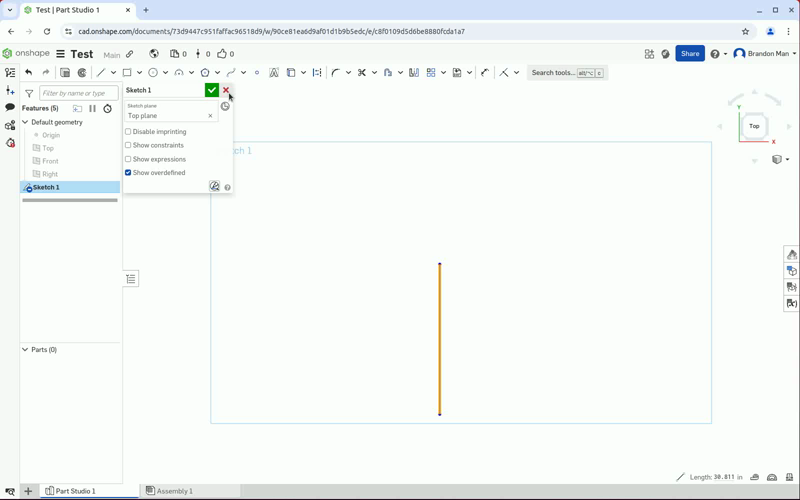
key(shift+h)
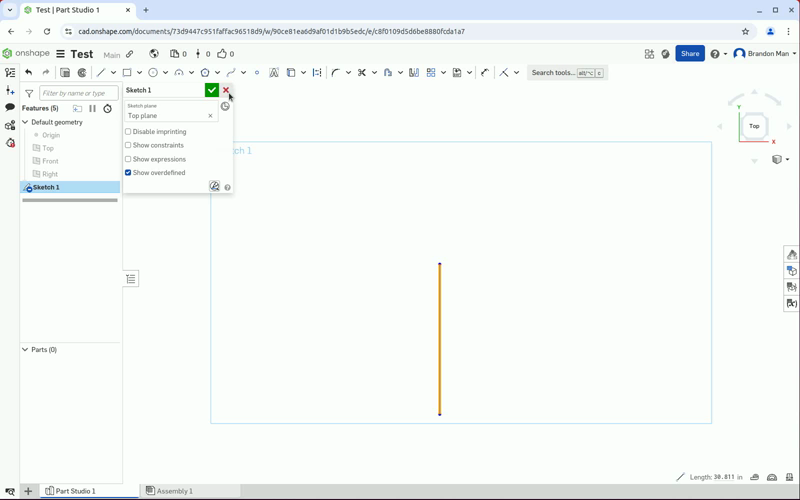
key(shift+s)
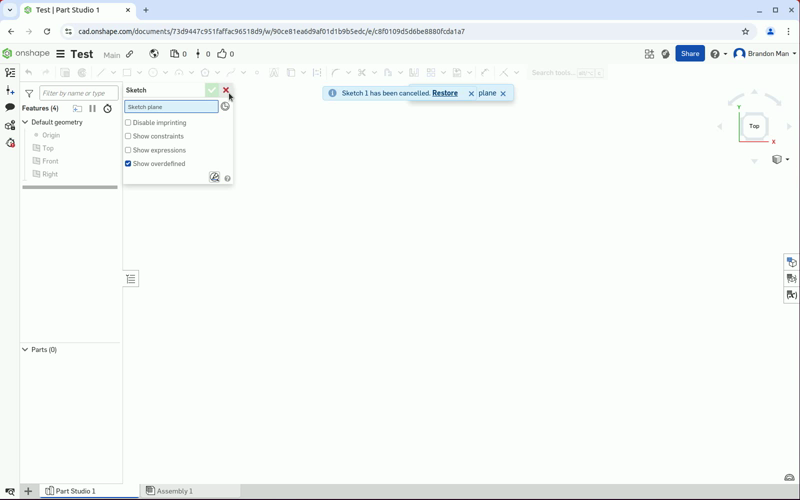
mouse_move(73, 150)
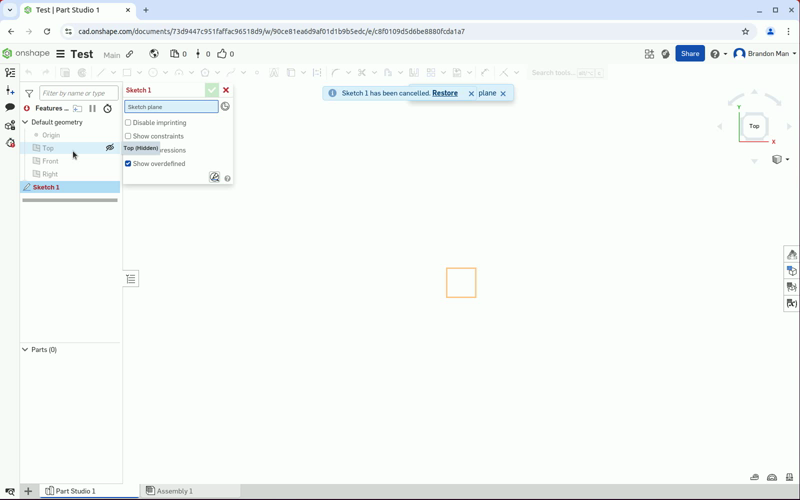
click(73, 150)
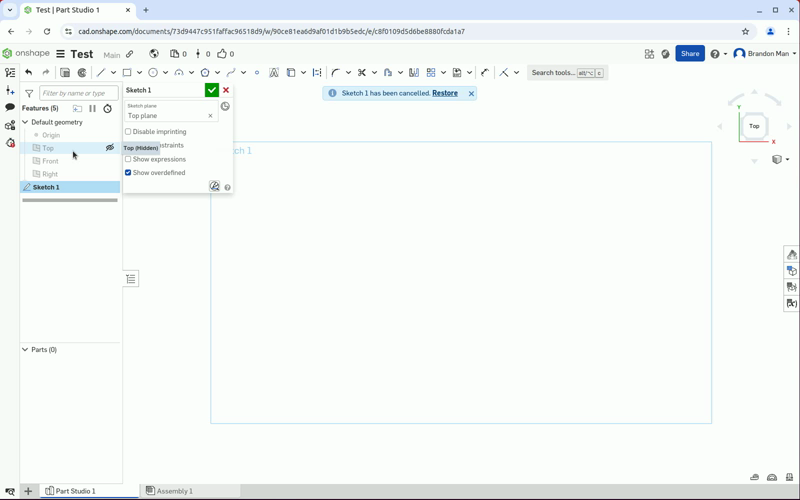
mouse_move(73, 352)
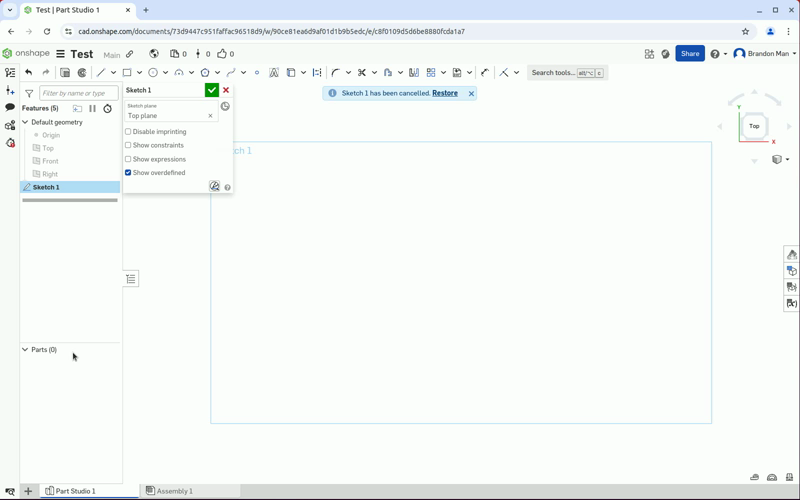
key(y)
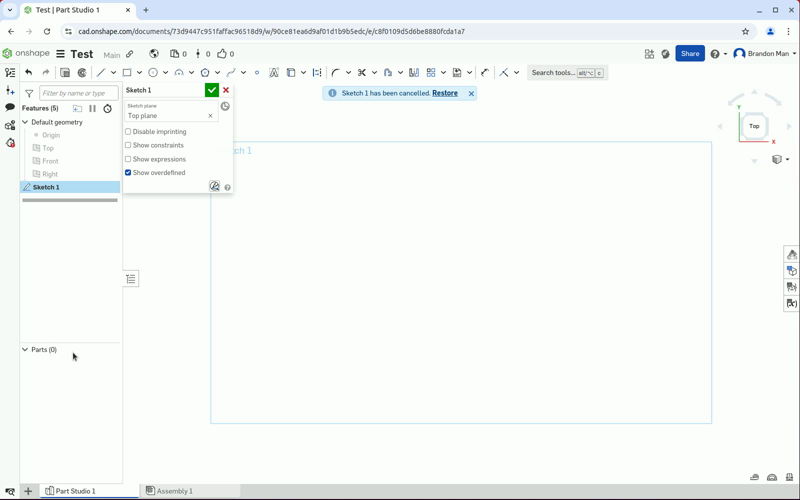
key(l)
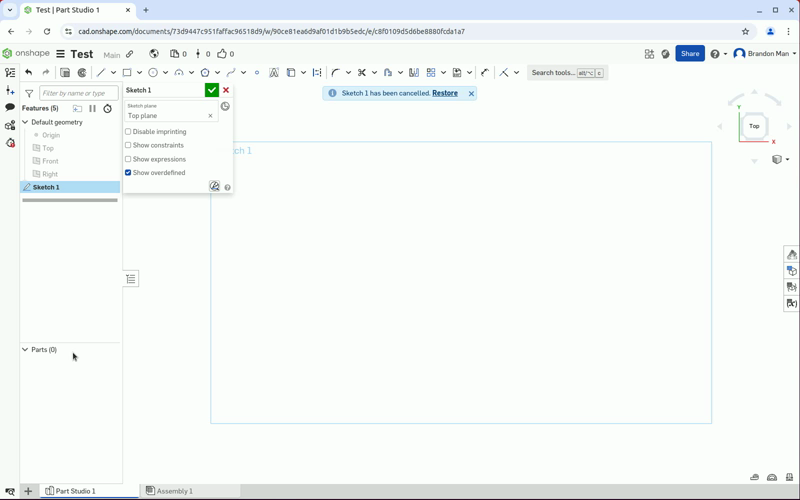
key_down(shift)
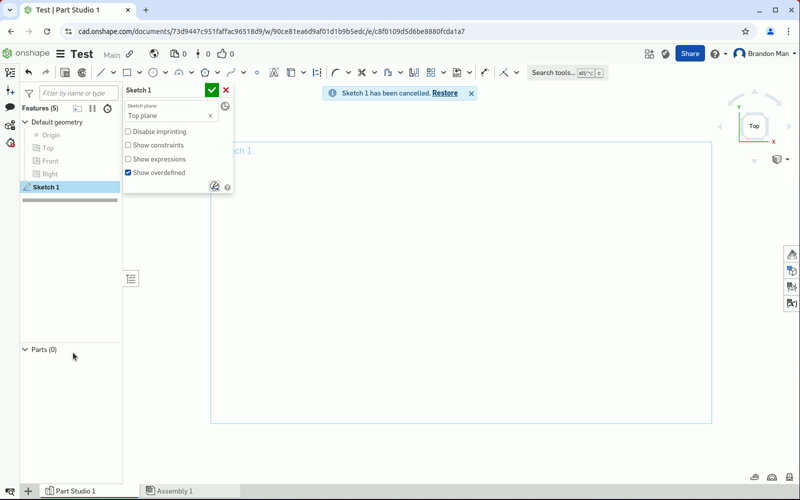
mouse_move(460, 351)
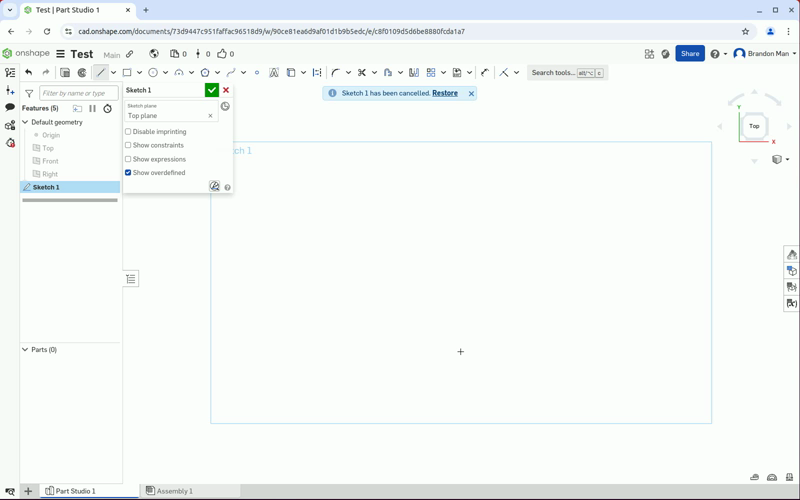
click(460, 351)
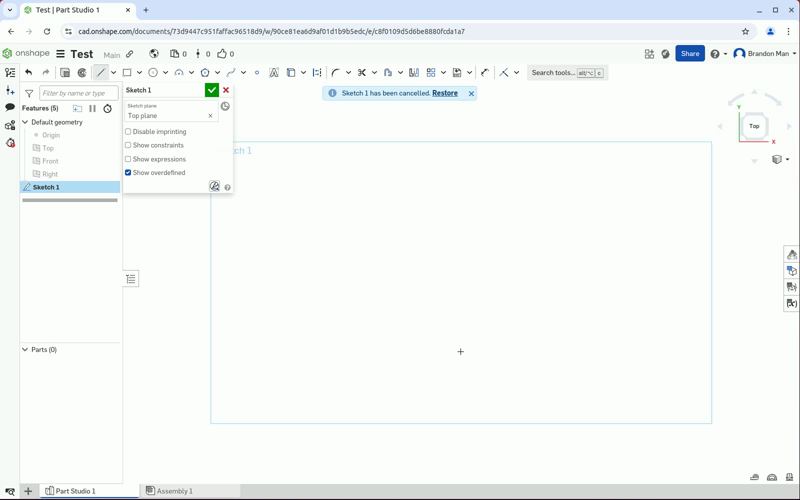
key_up(shift)
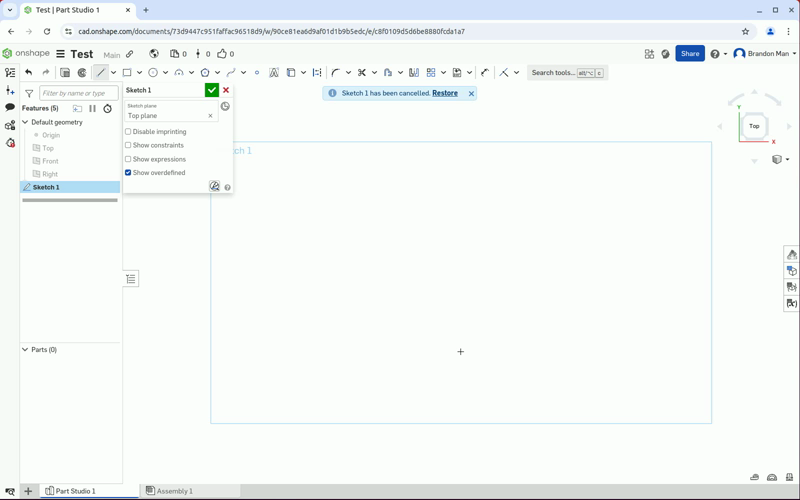
key_down(shift)
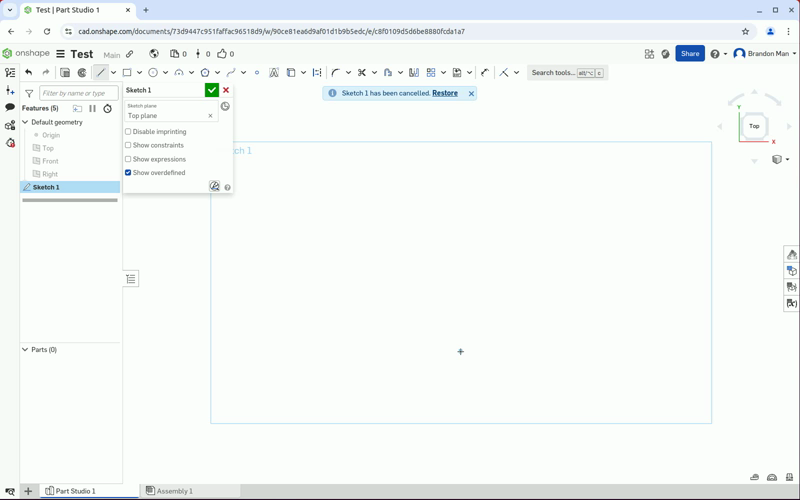
mouse_move(555, 351)
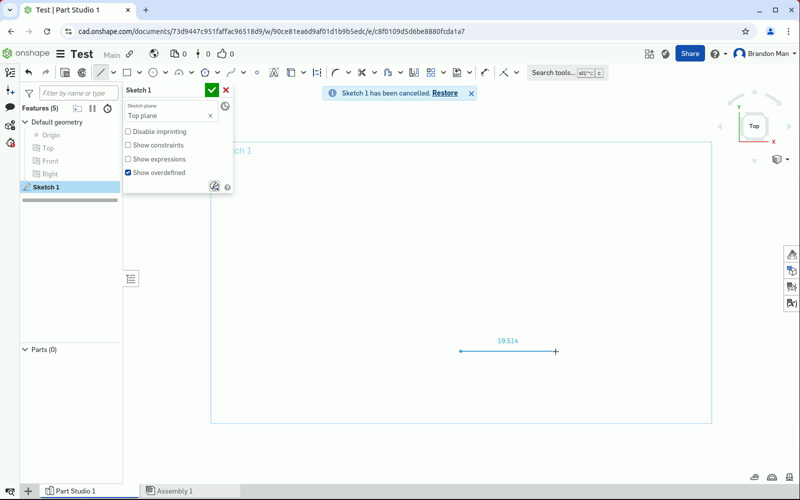
click(555, 351)
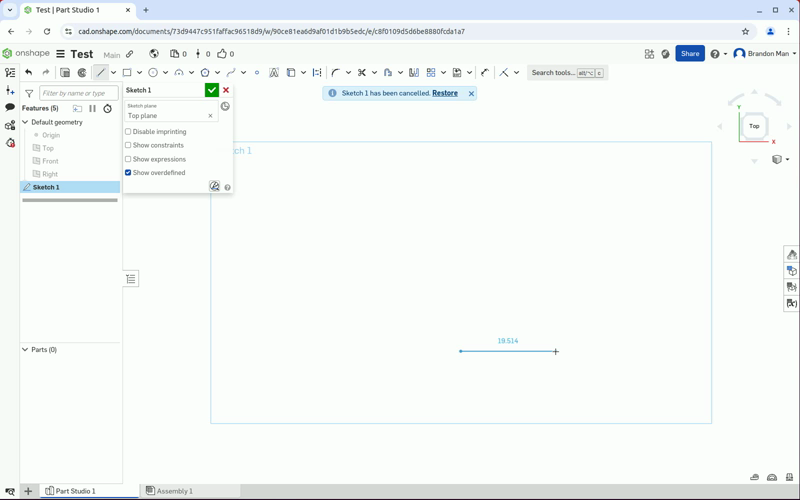
key_up(shift)
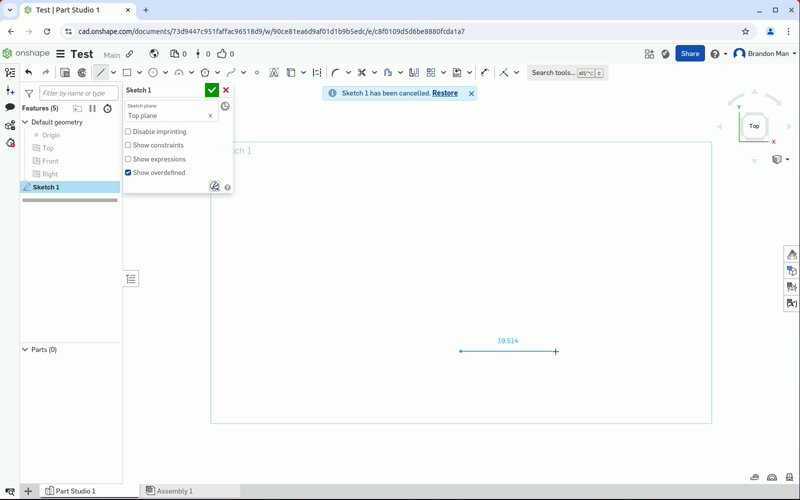
key(esc)
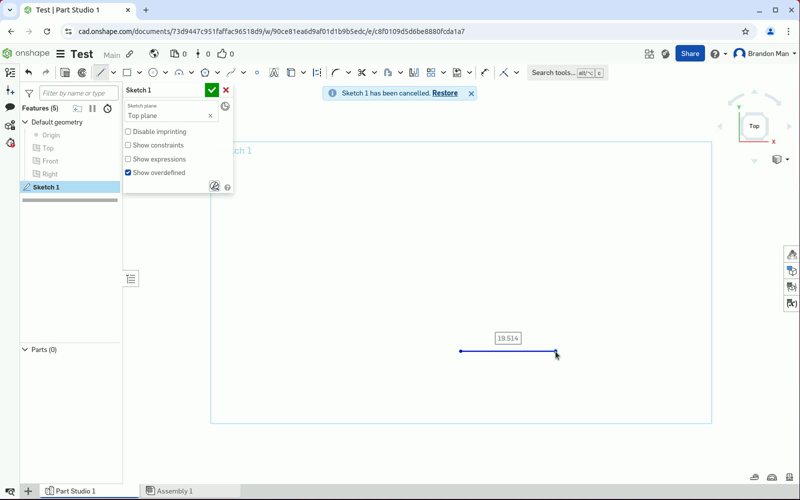
key(a)
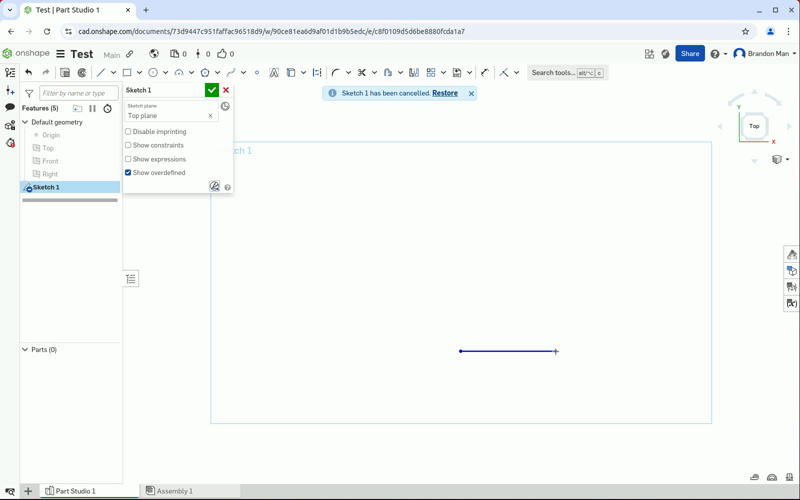
mouse_move(555, 351)
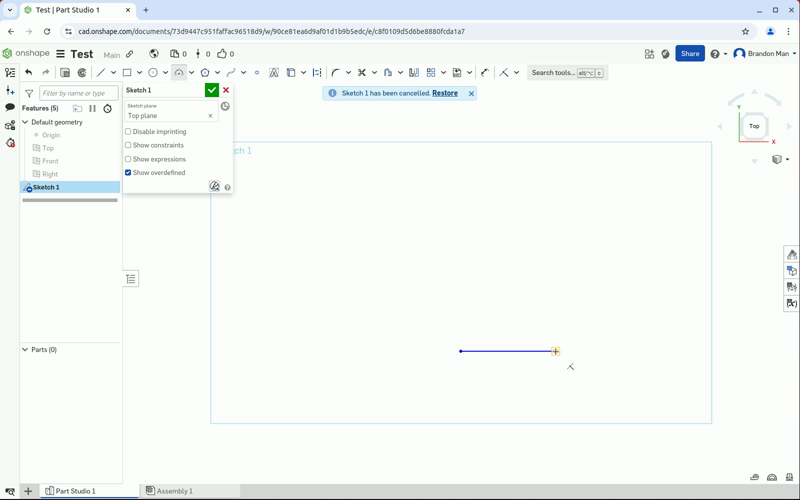
click(555, 351)
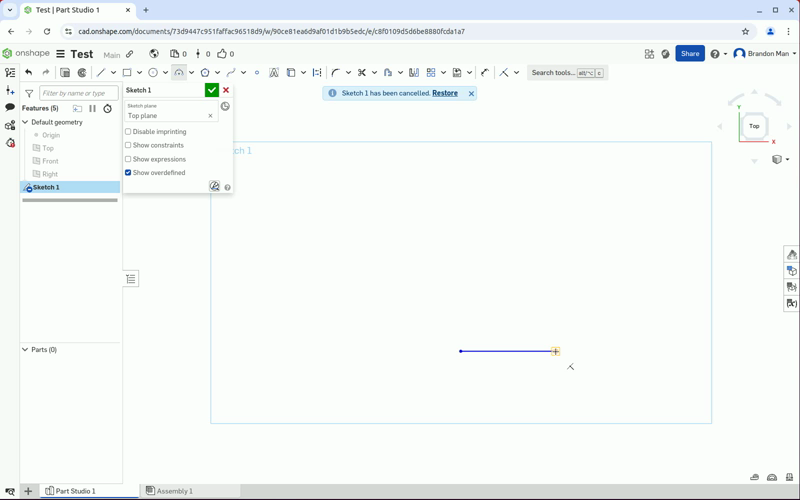
key_down(shift)
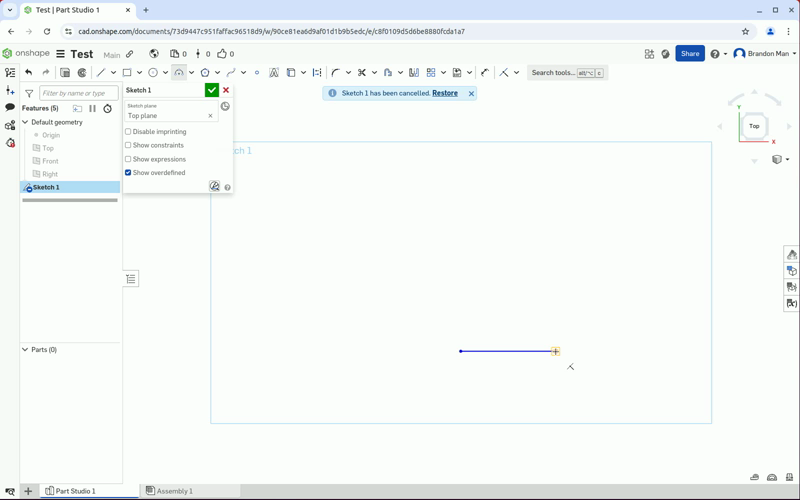
mouse_move(555, 316)
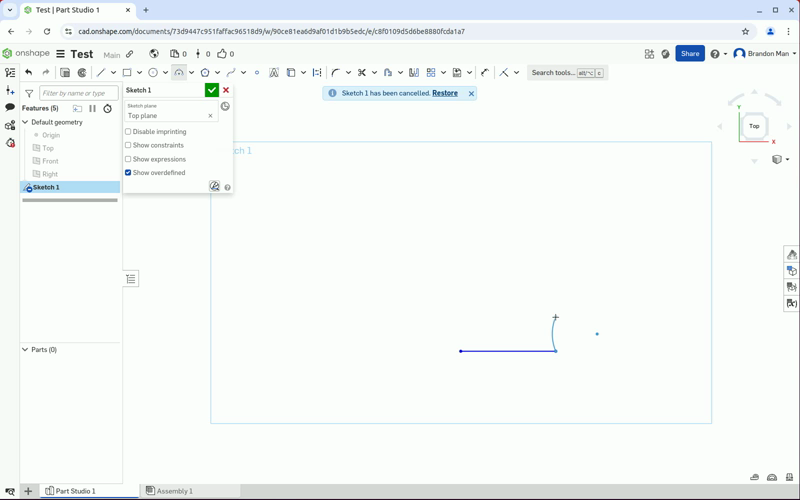
click(555, 316)
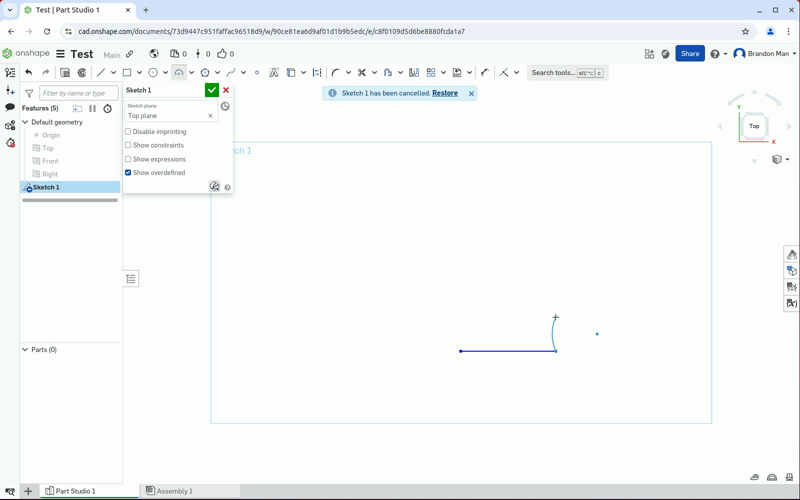
mouse_move(572, 333)
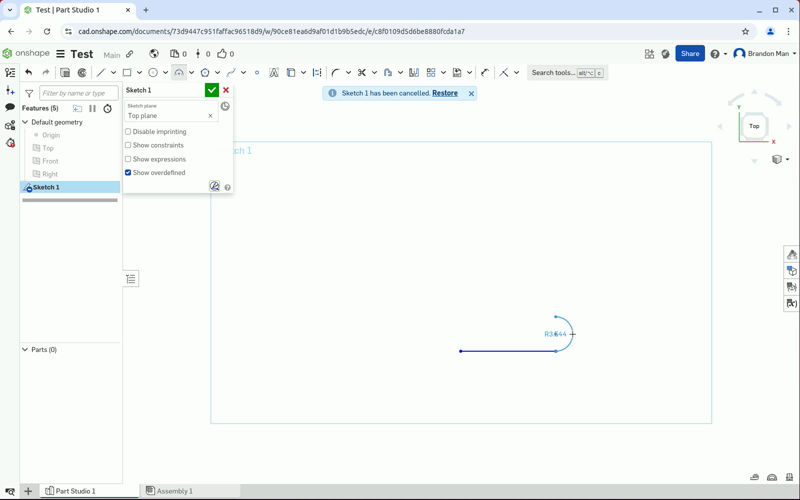
click(572, 333)
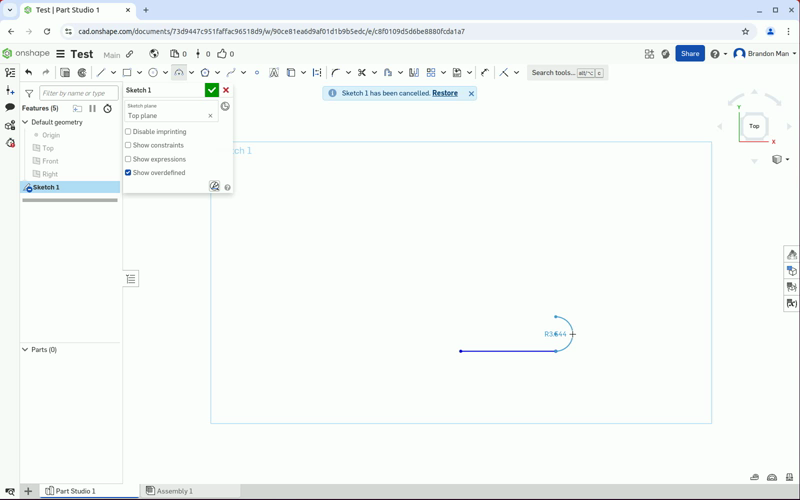
key_up(shift)
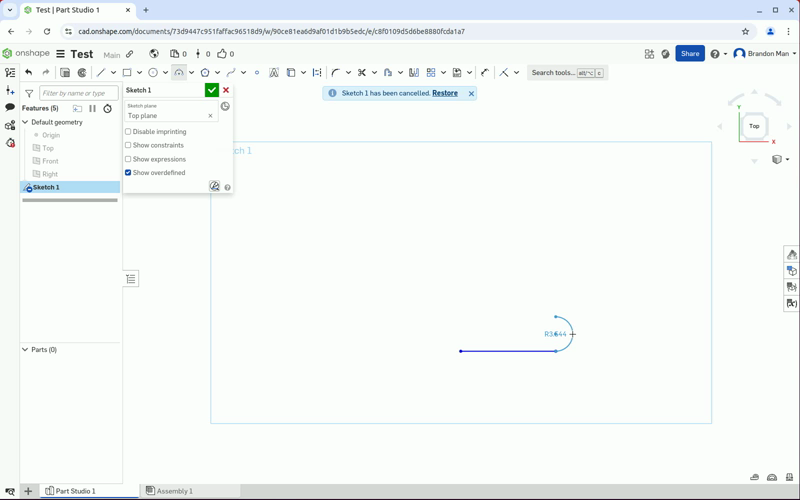
key(esc)
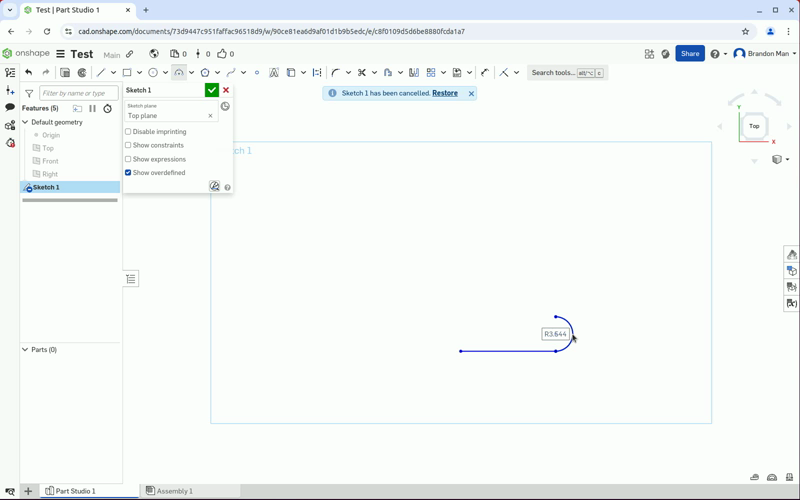
key(l)
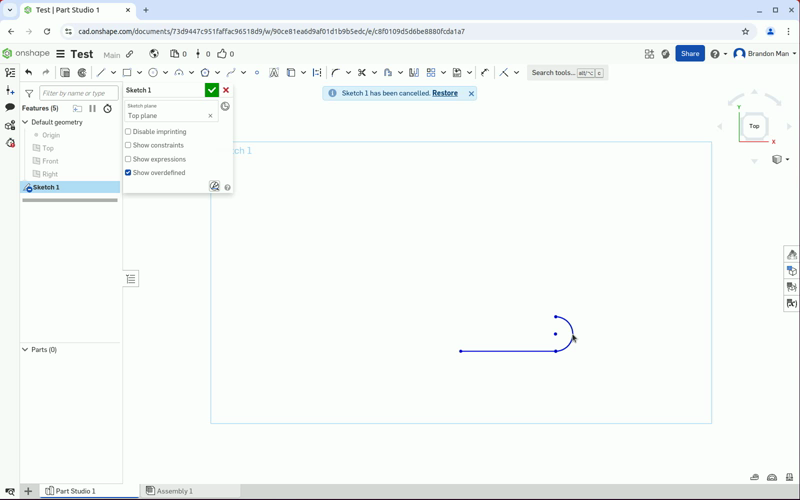
mouse_move(555, 316)
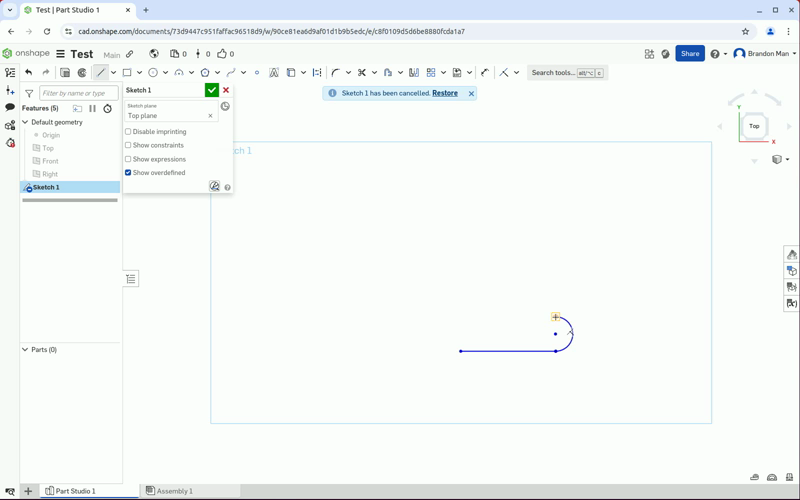
click(555, 316)
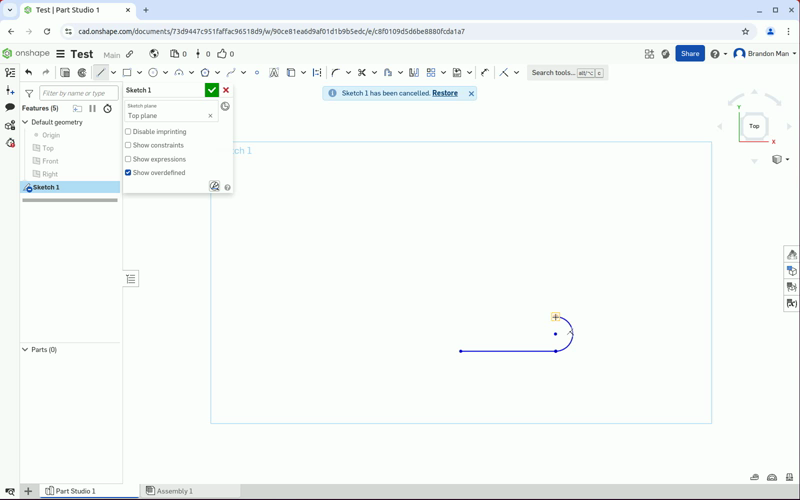
key_down(shift)
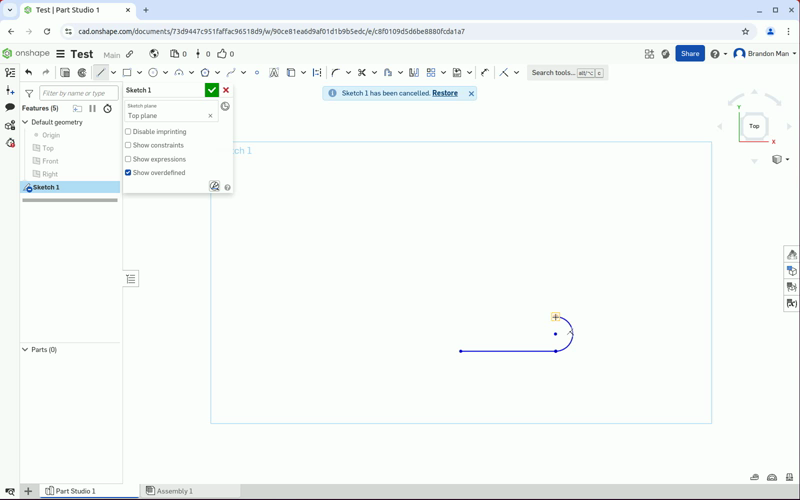
mouse_move(555, 250)
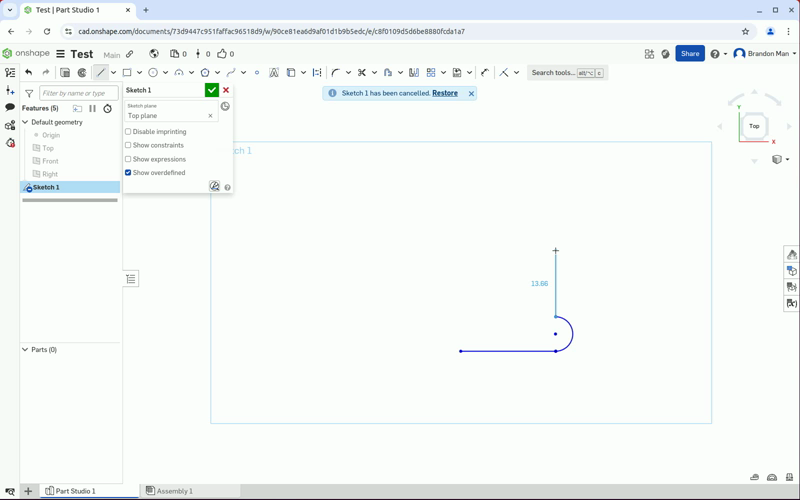
click(555, 250)
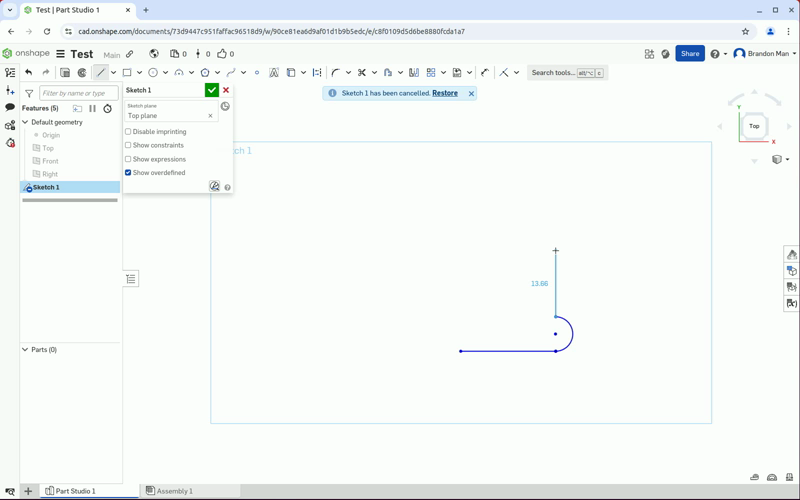
key_up(shift)
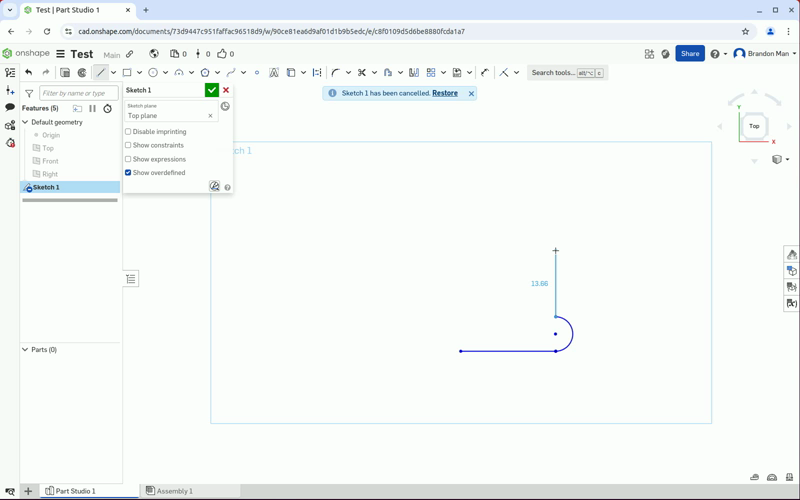
key(esc)
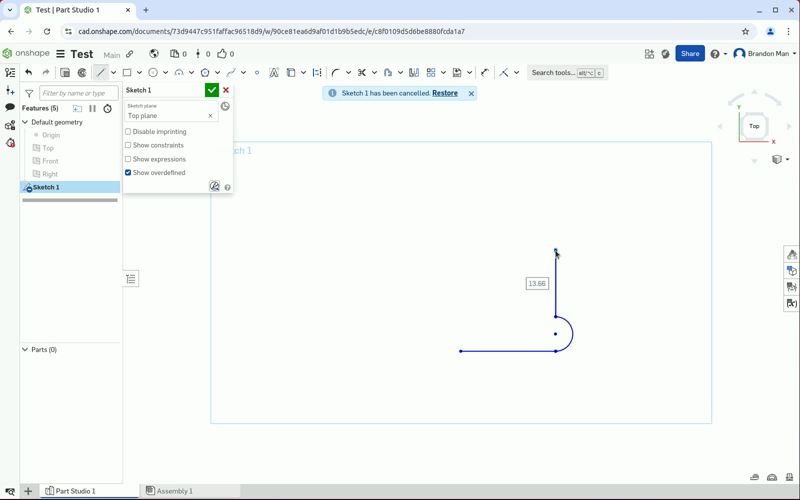
key(a)
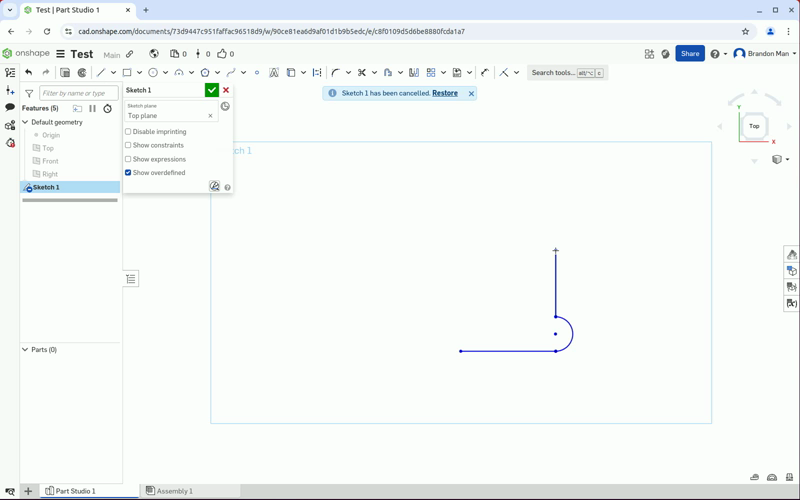
mouse_move(555, 250)
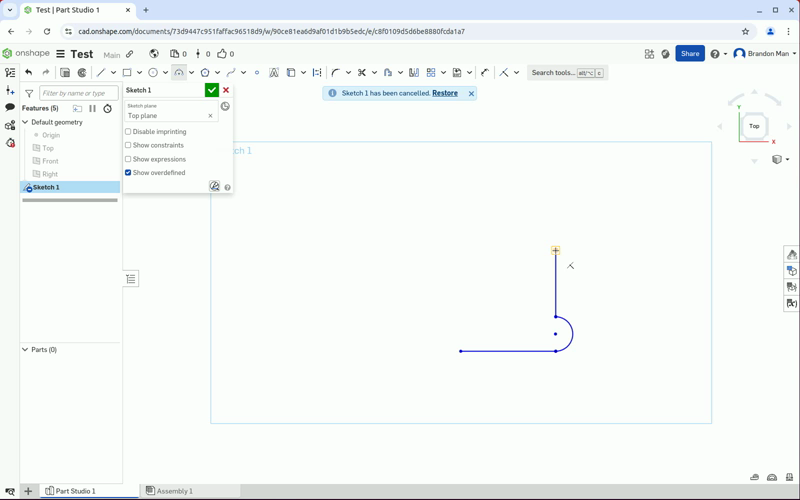
click(555, 250)
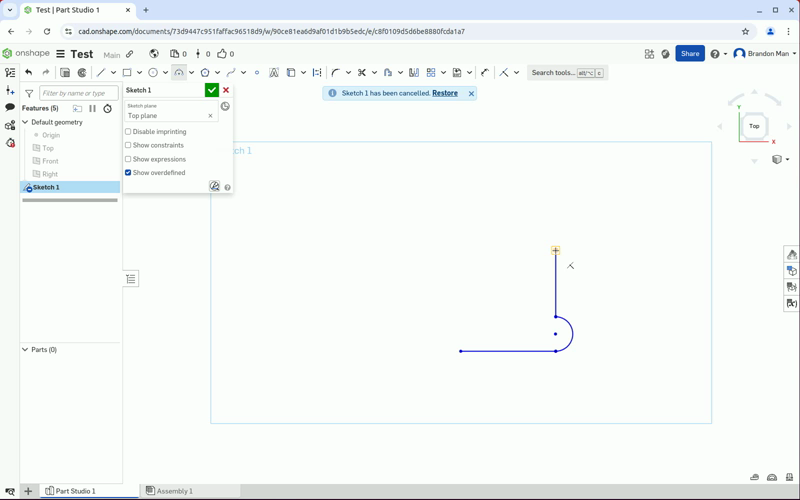
key_down(shift)
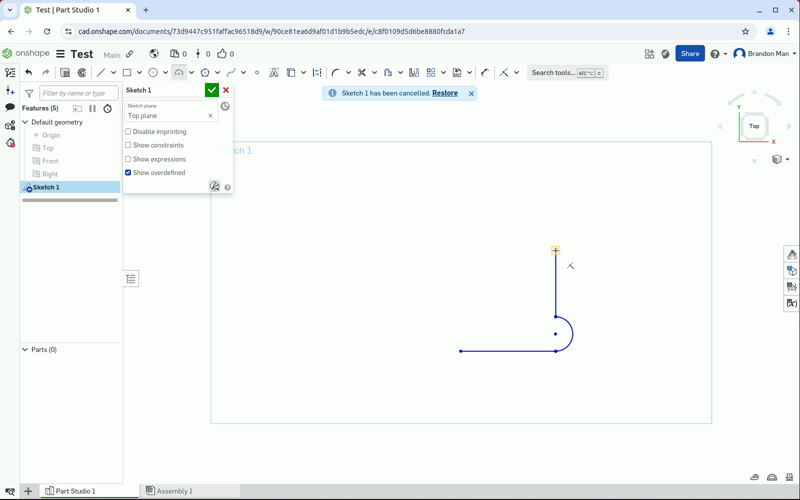
mouse_move(555, 216)
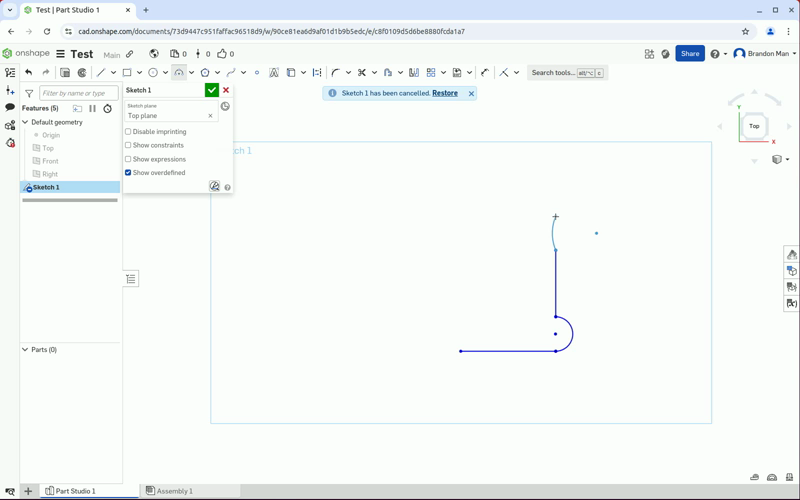
click(555, 216)
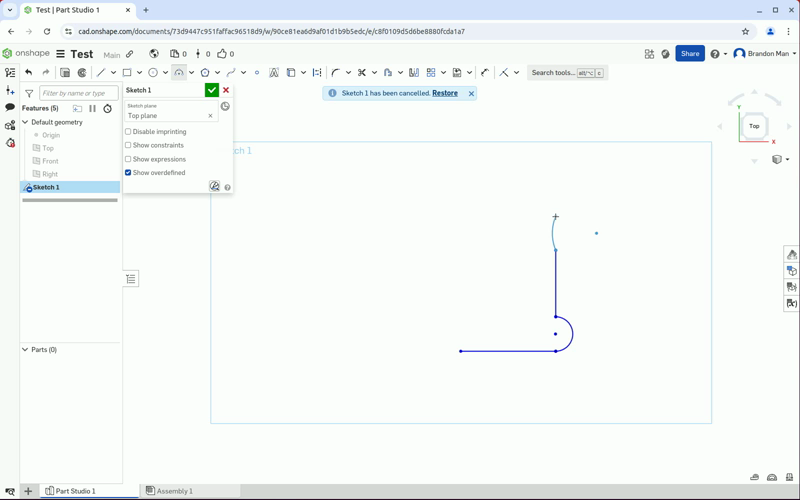
mouse_move(572, 233)
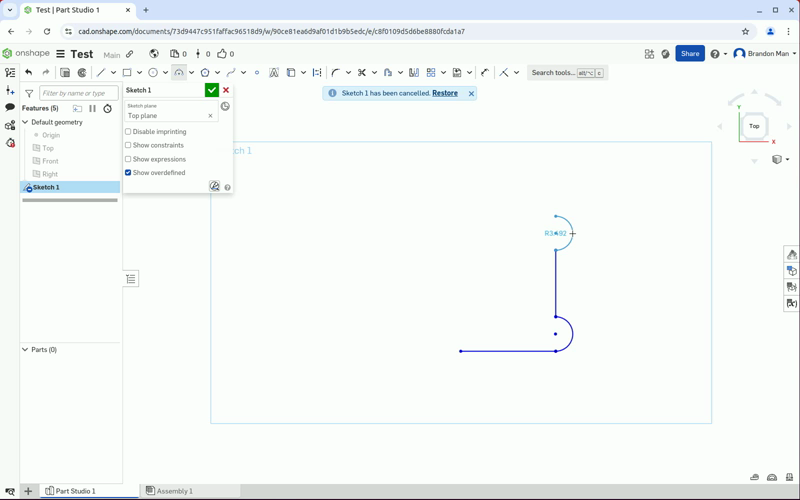
click(572, 233)
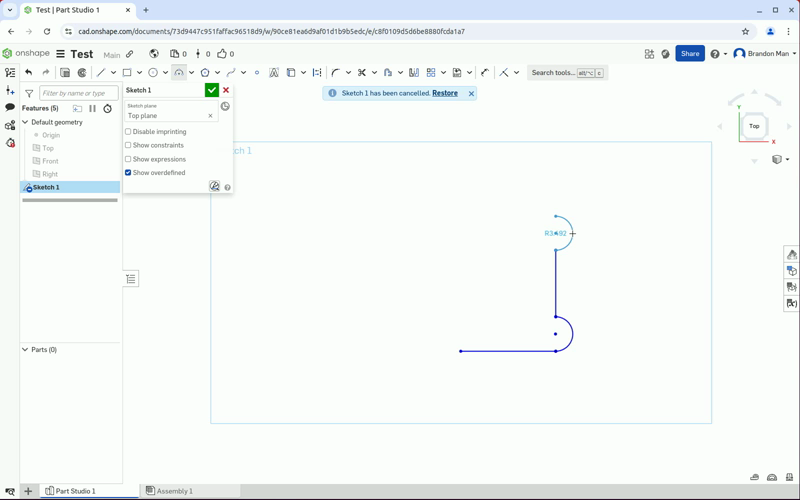
key_up(shift)
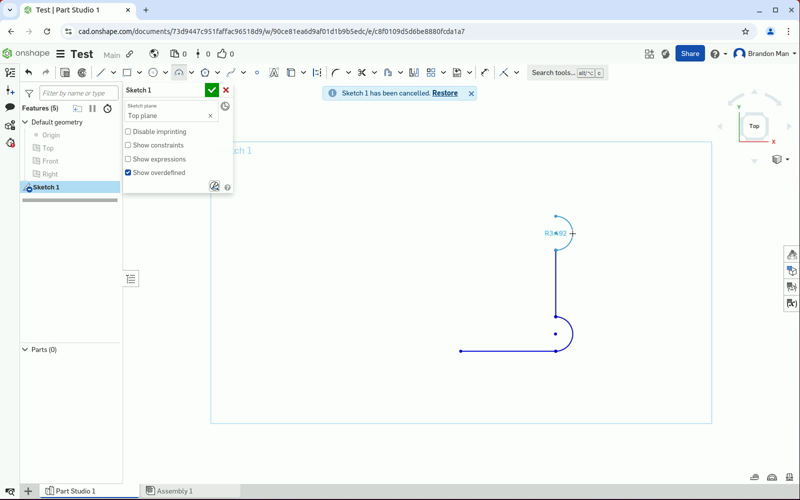
key(esc)
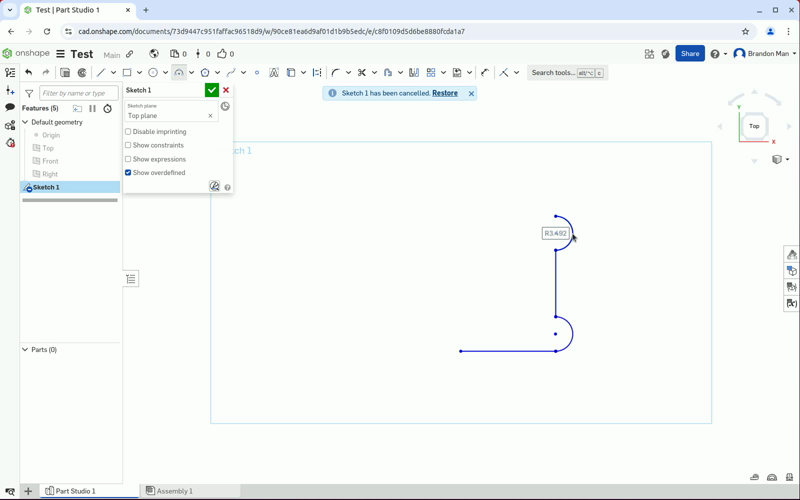
key(l)
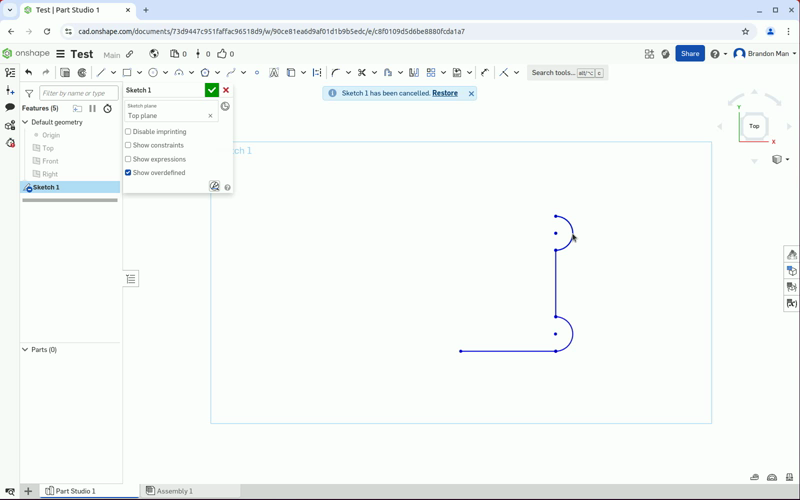
mouse_move(555, 216)
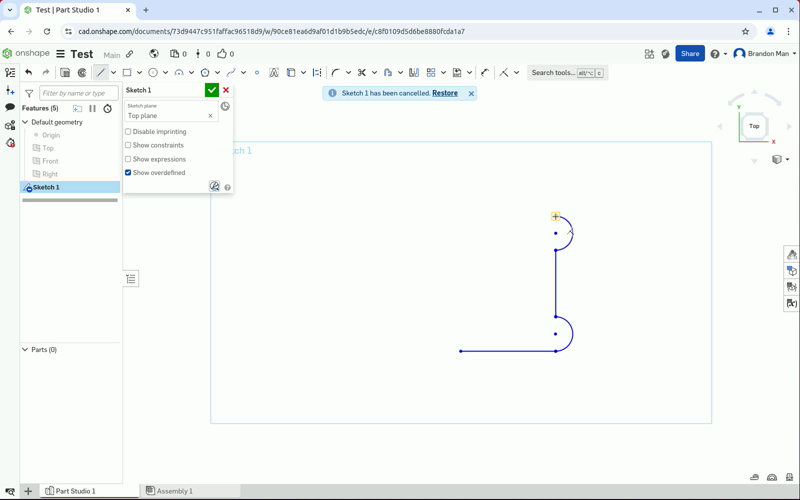
click(555, 216)
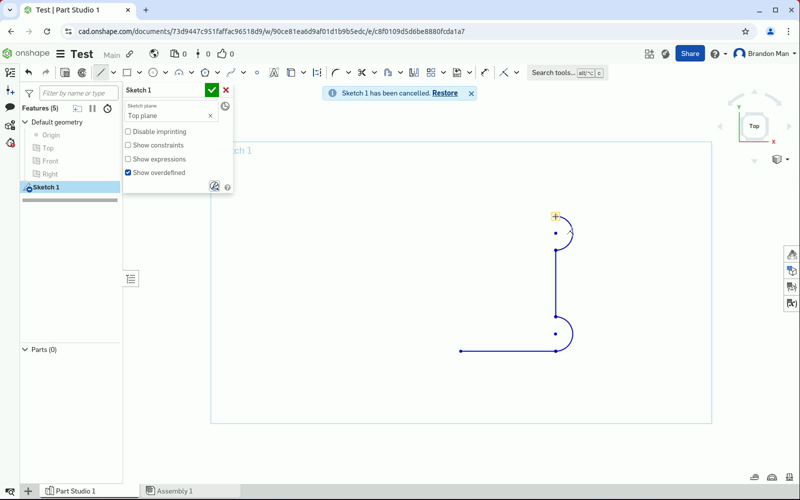
key_down(shift)
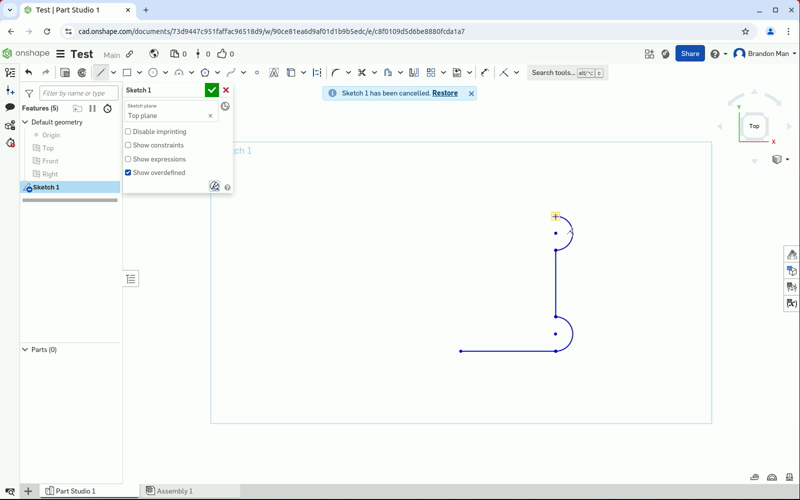
mouse_move(460, 216)
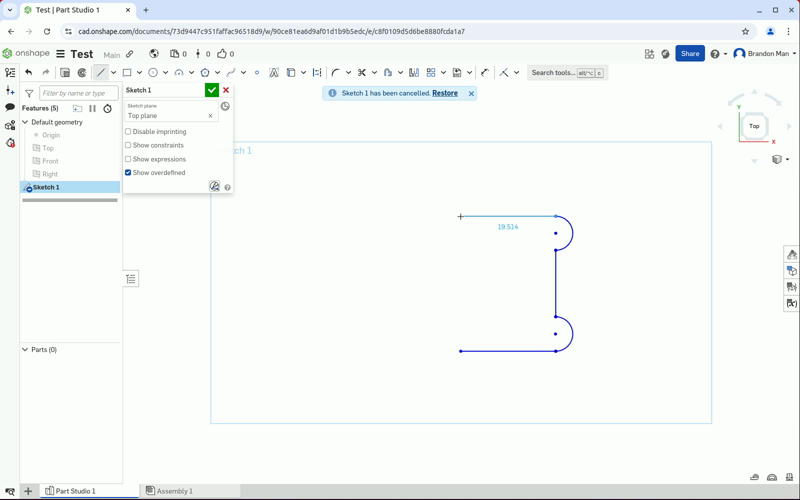
click(460, 216)
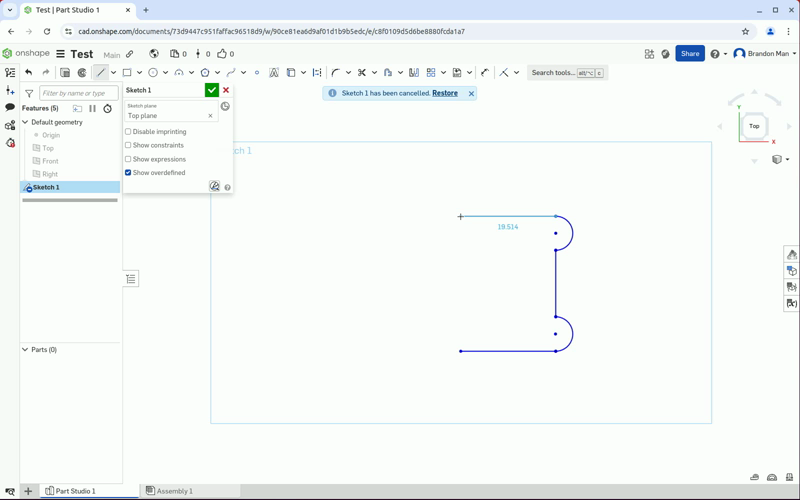
key_up(shift)
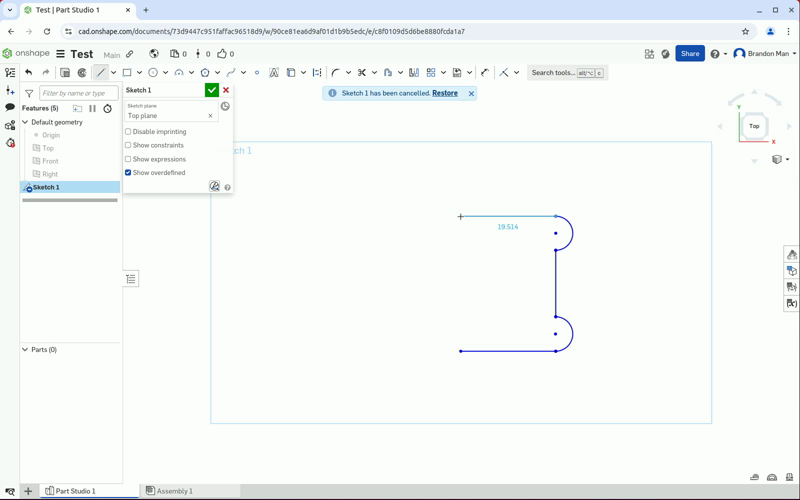
key(esc)
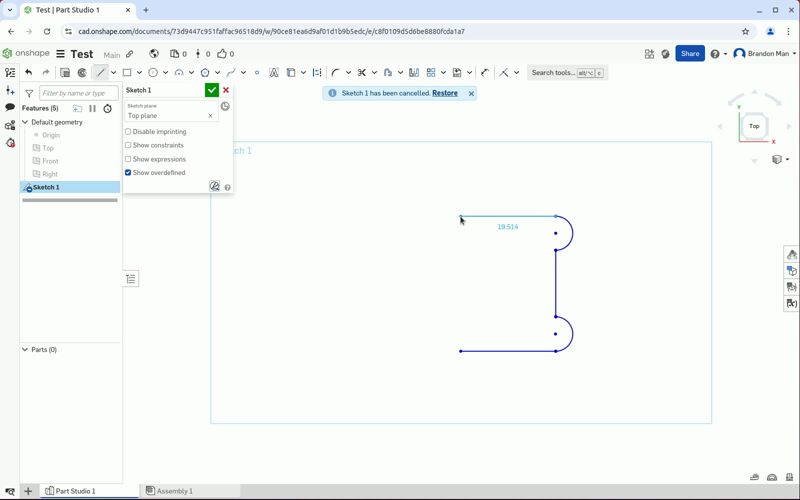
key(a)
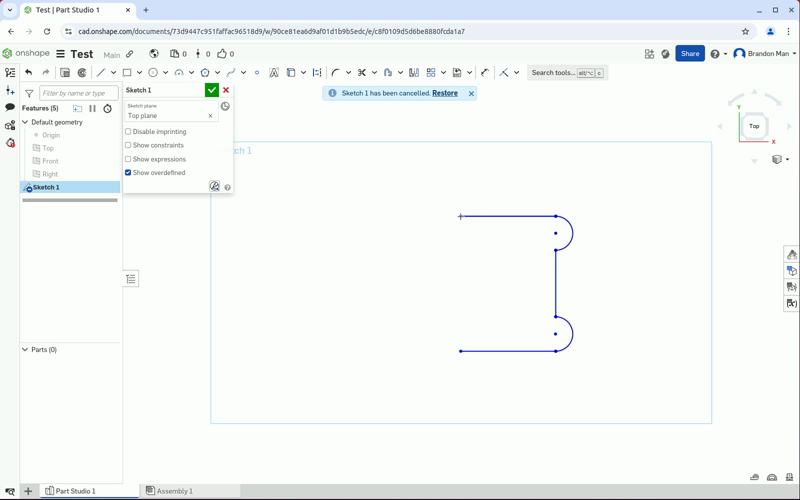
mouse_move(460, 216)
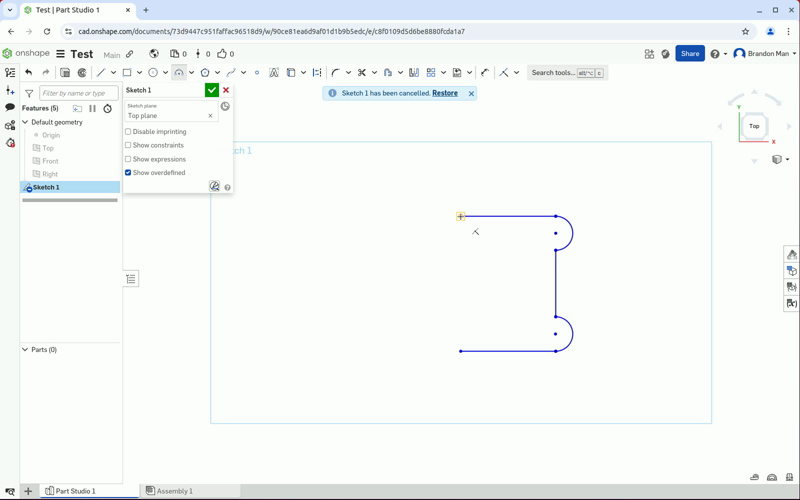
click(460, 216)
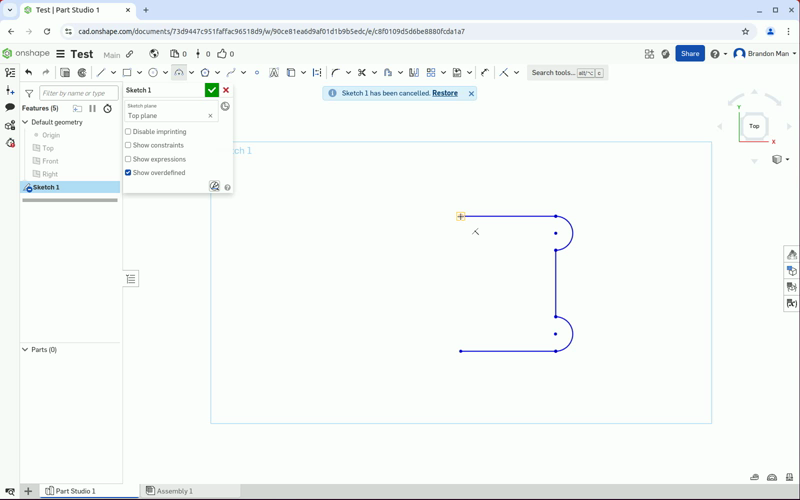
mouse_move(460, 351)
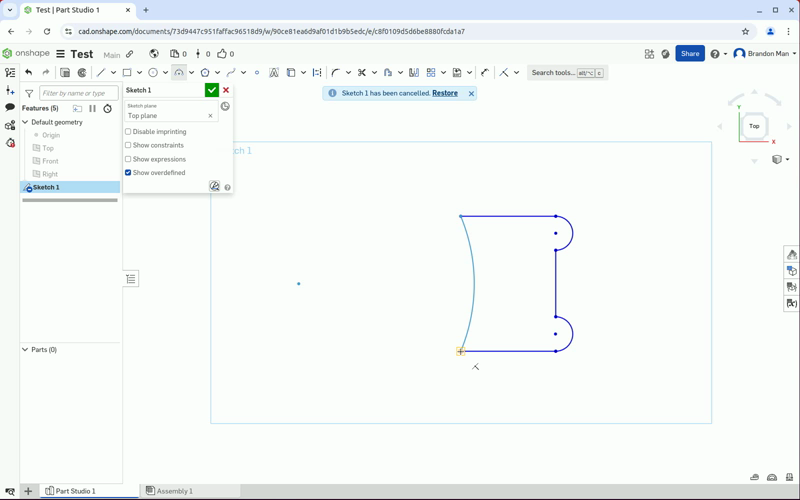
click(460, 351)
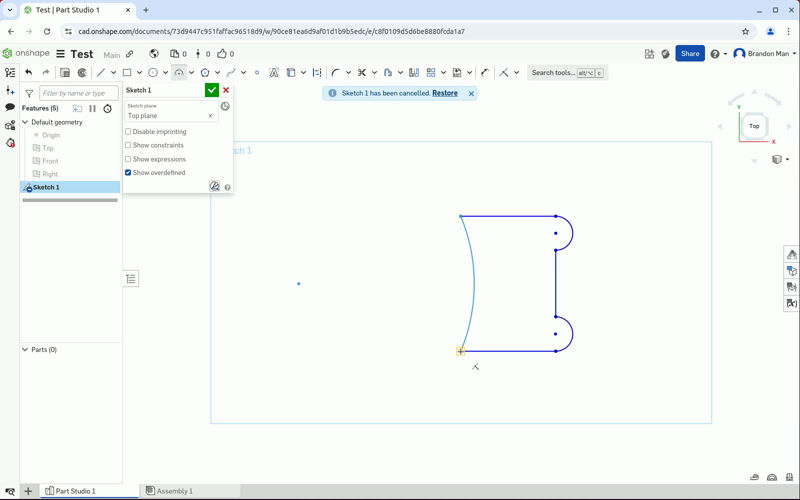
key_down(shift)
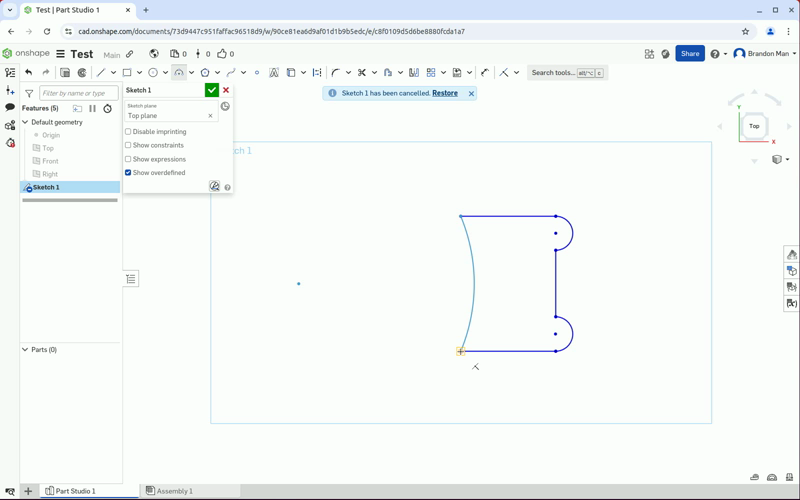
mouse_move(528, 283)
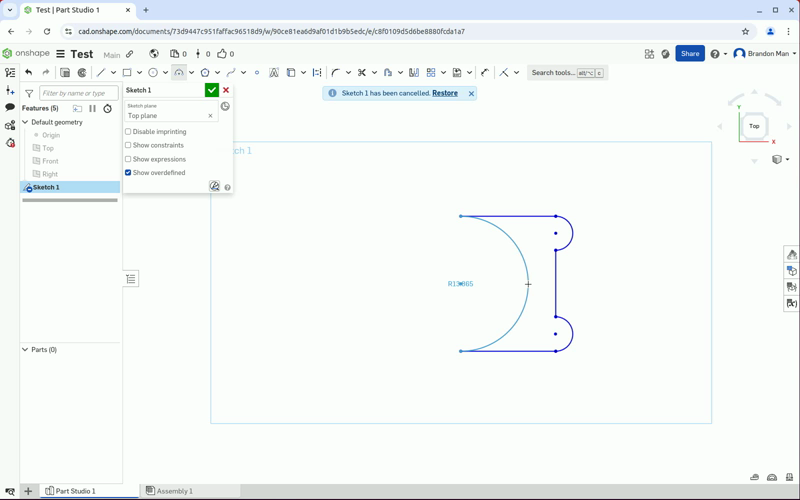
click(528, 283)
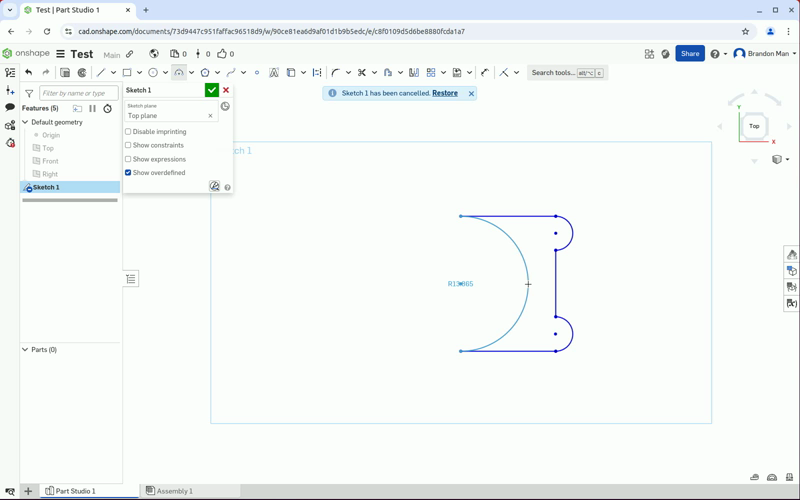
key_up(shift)
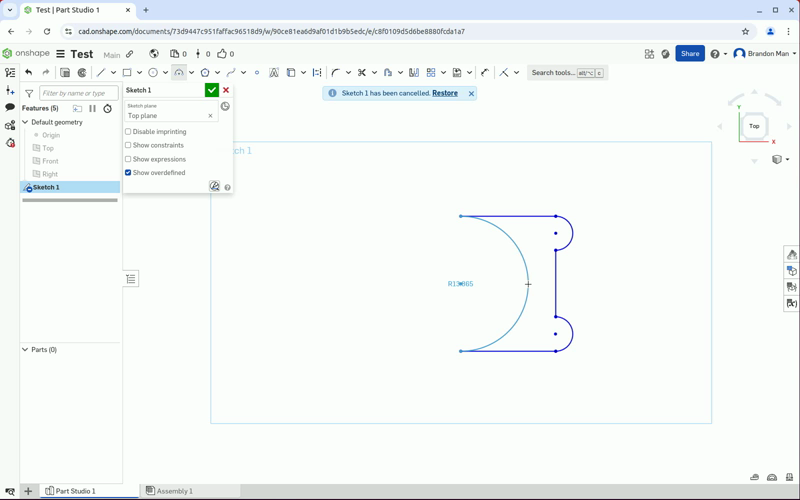
key(esc)
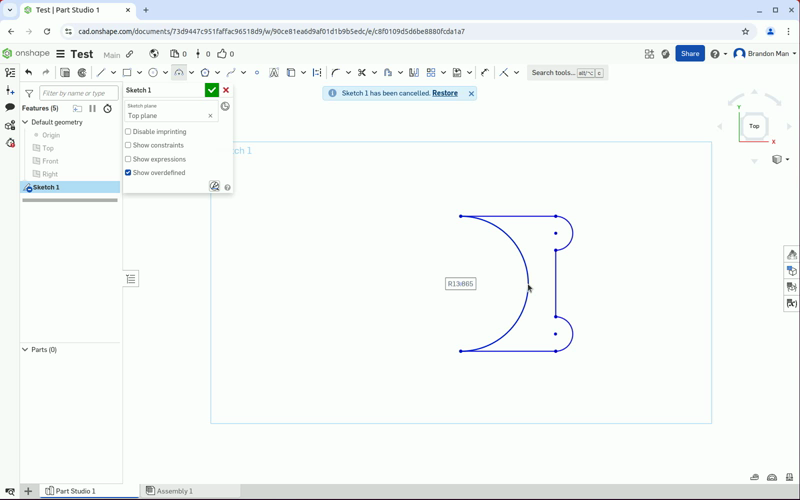
mouse_move(510, 290)
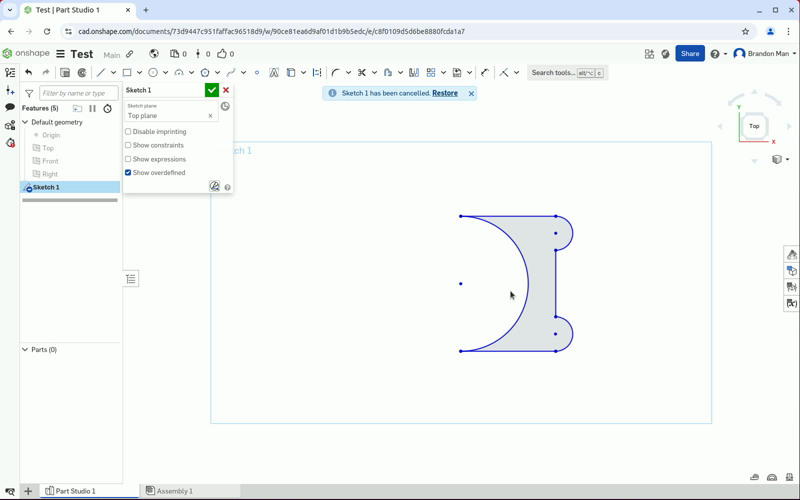
scroll(6)
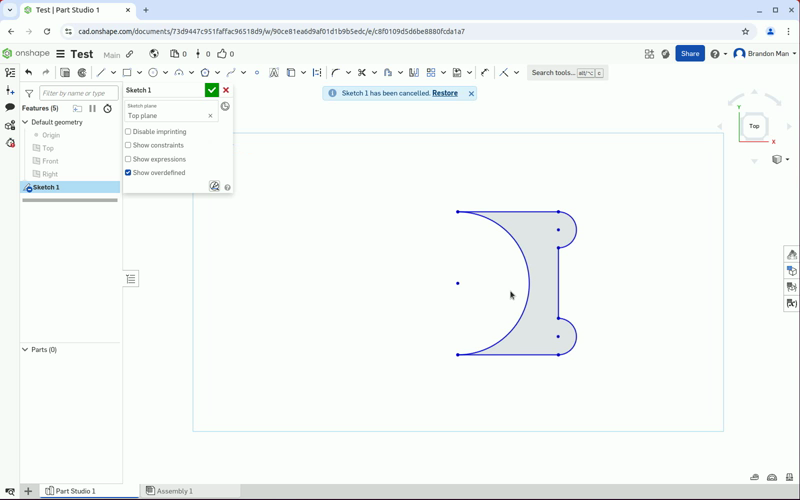
scroll(6)
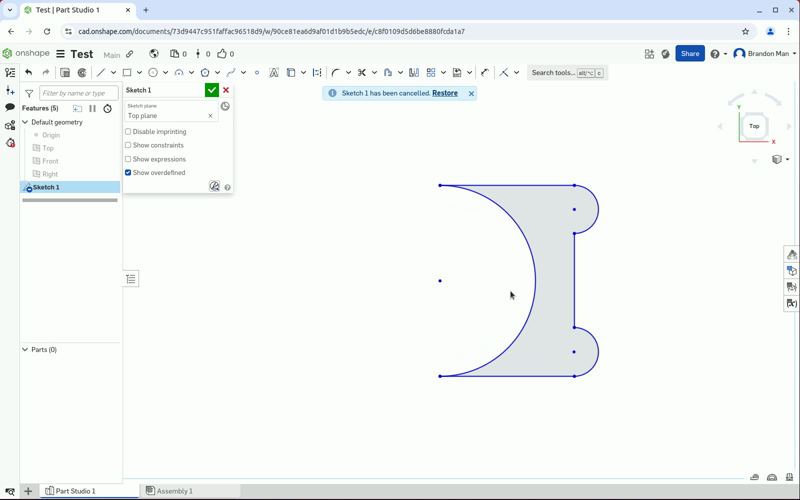
scroll(6)
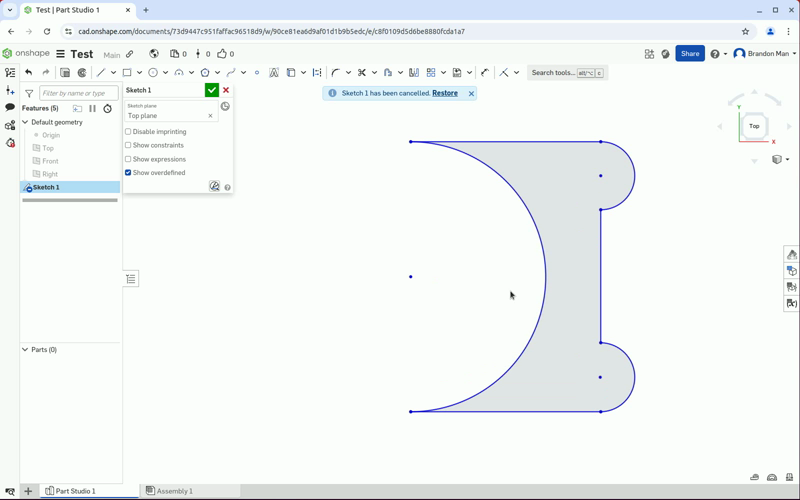
scroll(6)
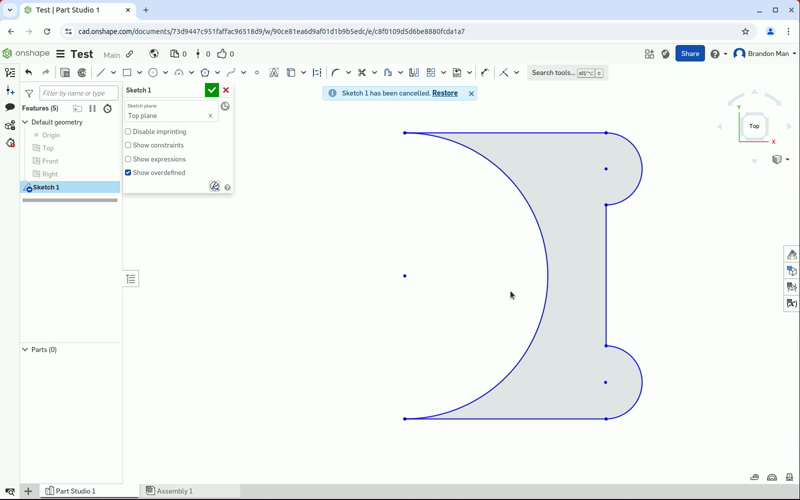
scroll(6)
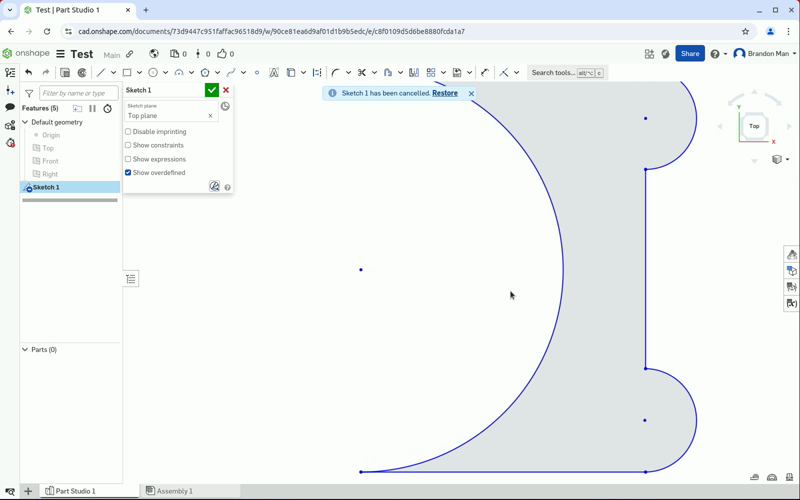
scroll(6)
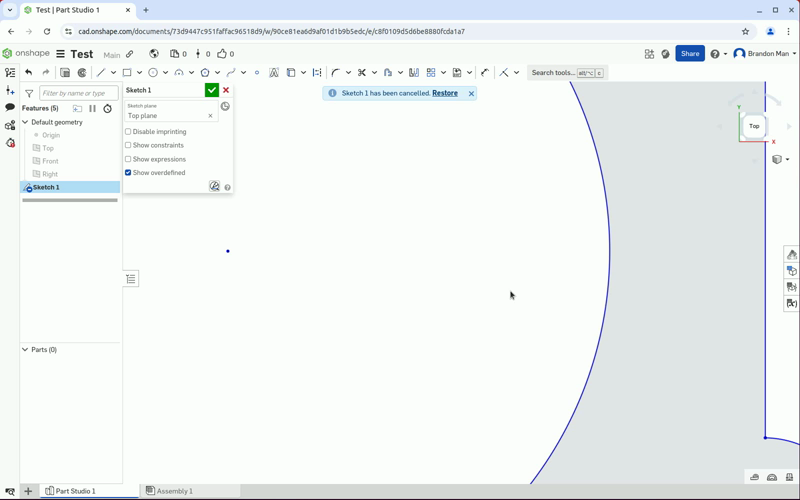
scroll(6)
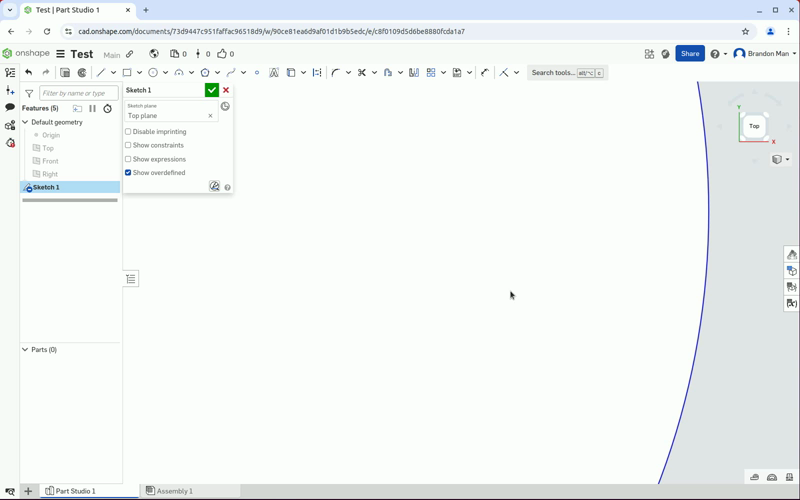
click(510, 290)
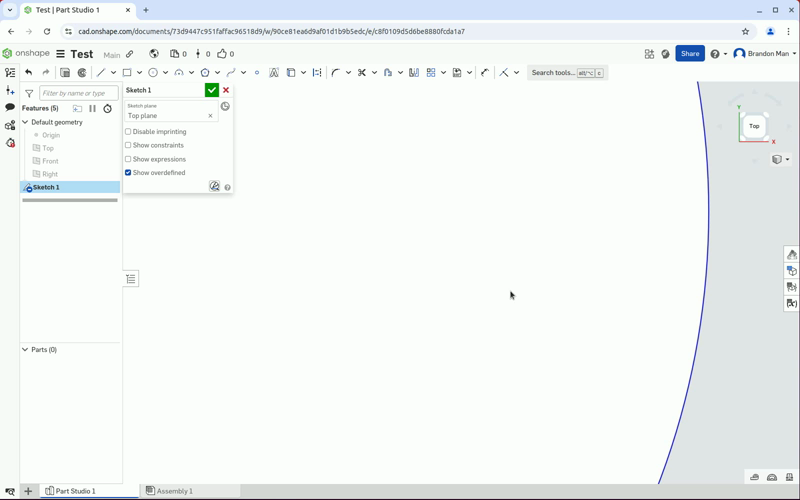
scroll(-6)
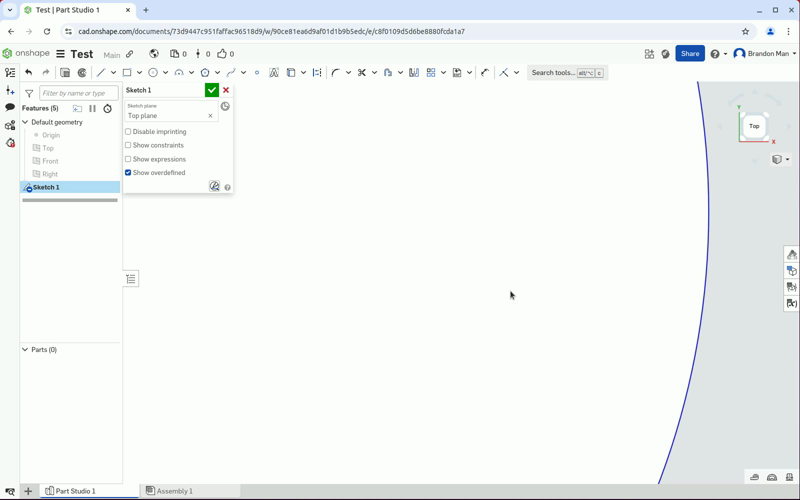
scroll(-6)
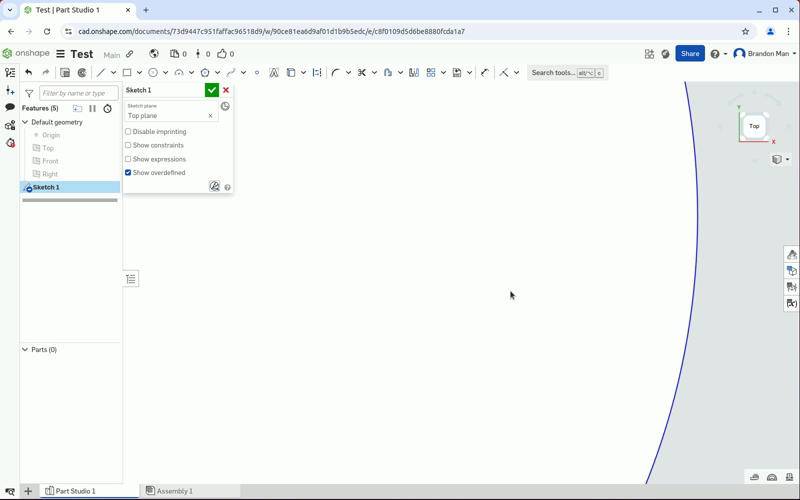
scroll(-6)
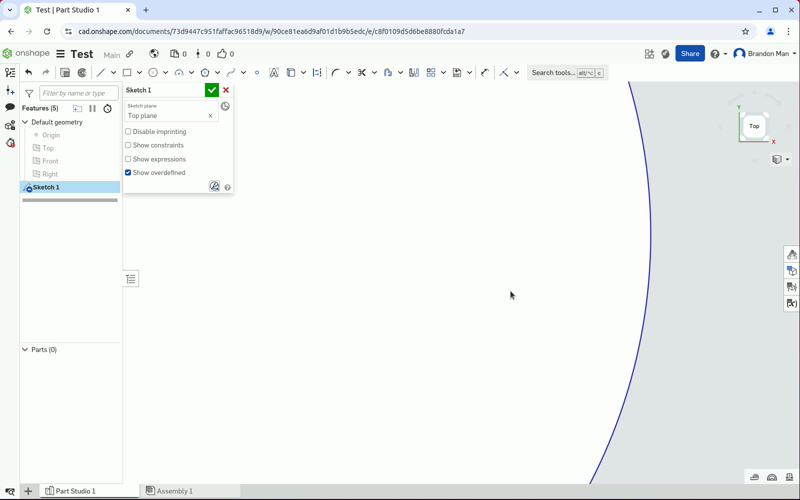
scroll(-6)
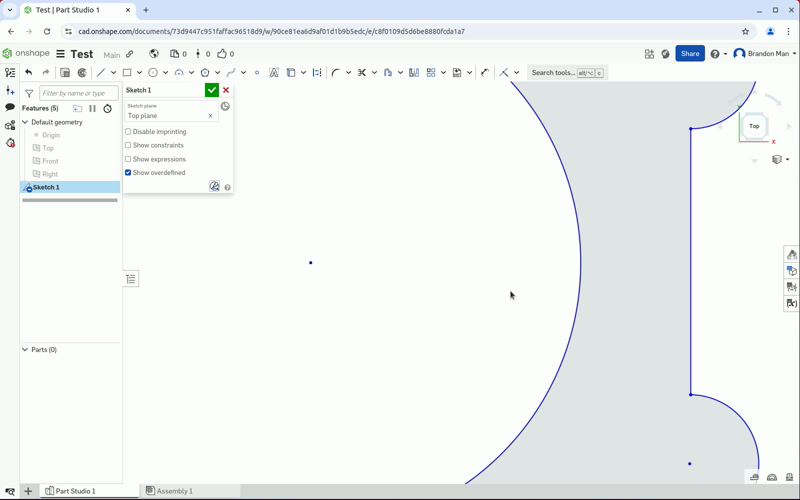
scroll(-6)
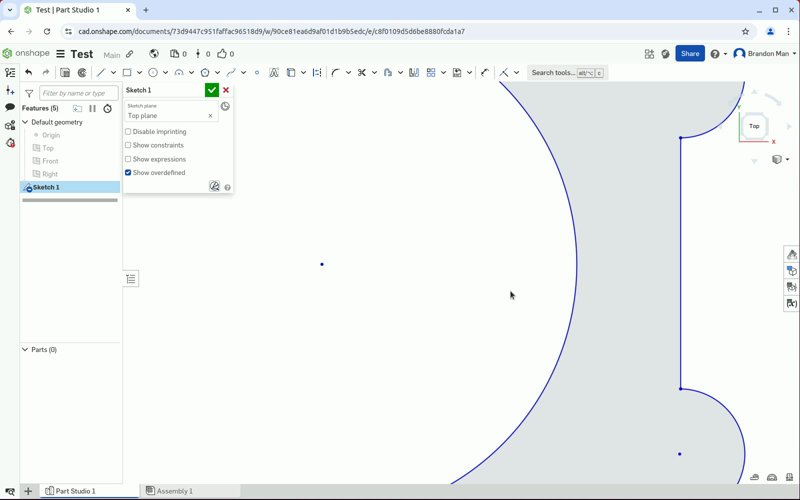
scroll(-6)
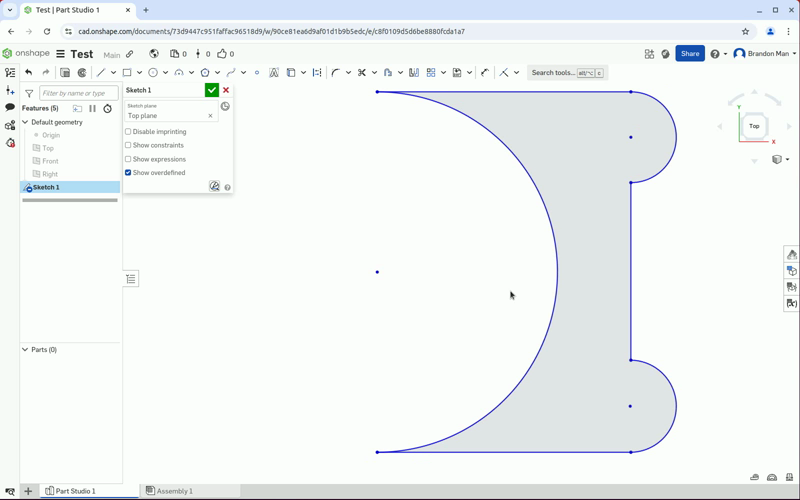
scroll(-6)
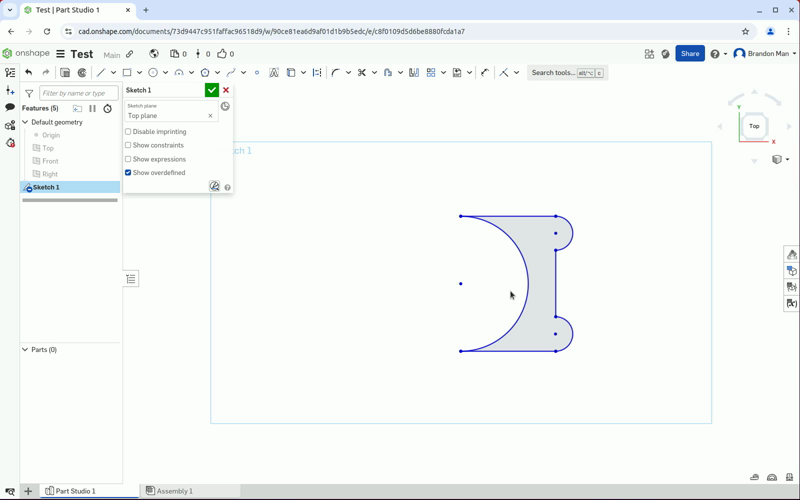
mouse_move(73, 352)
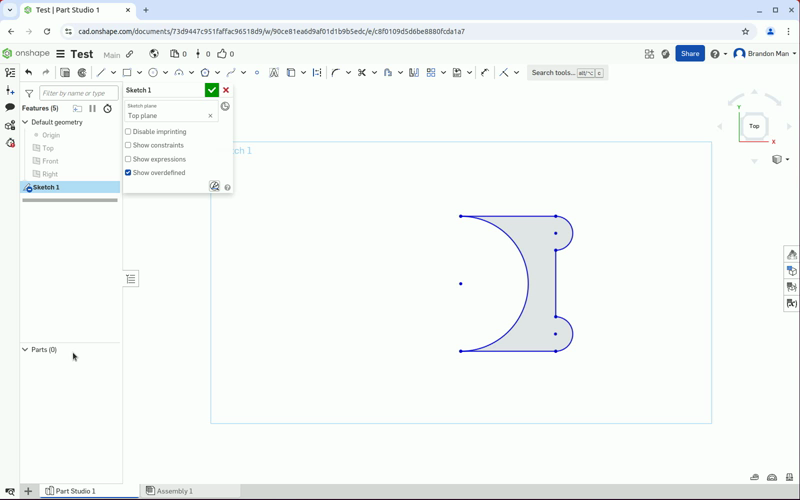
key(shift+y)
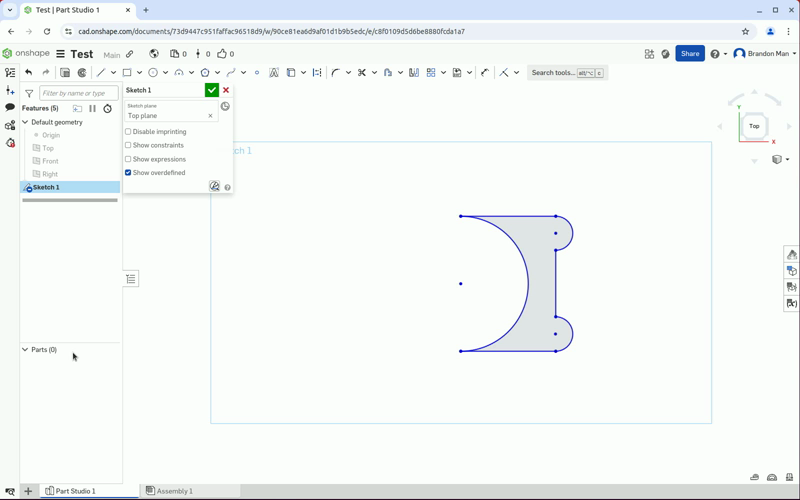
key(shift+e)
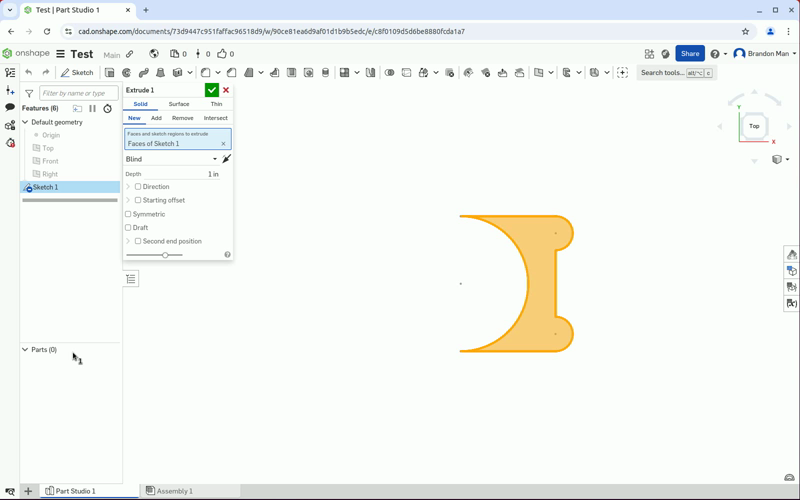
mouse_move(143, 106)
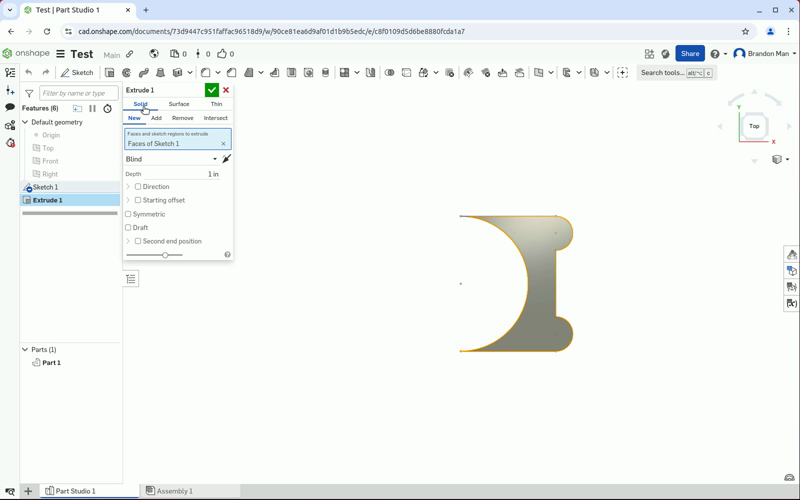
click(143, 106)
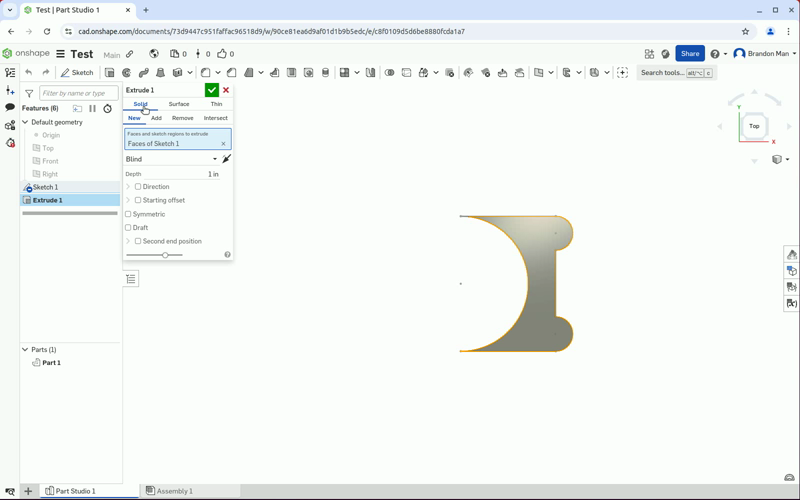
mouse_move(137, 120)
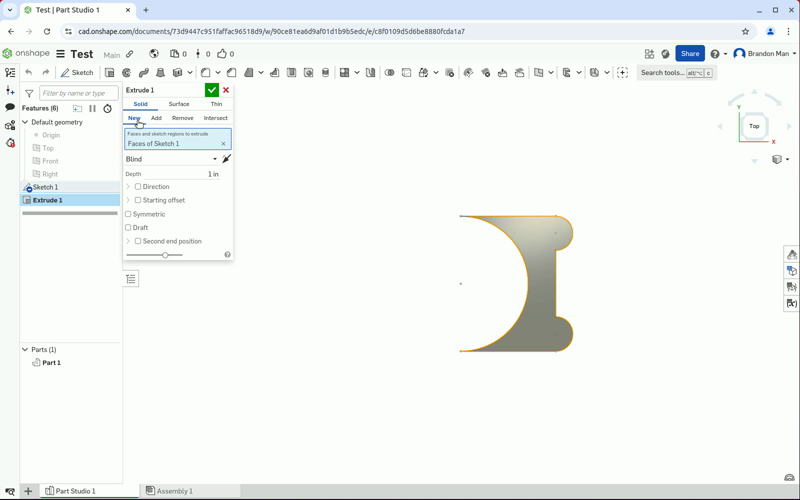
click(137, 120)
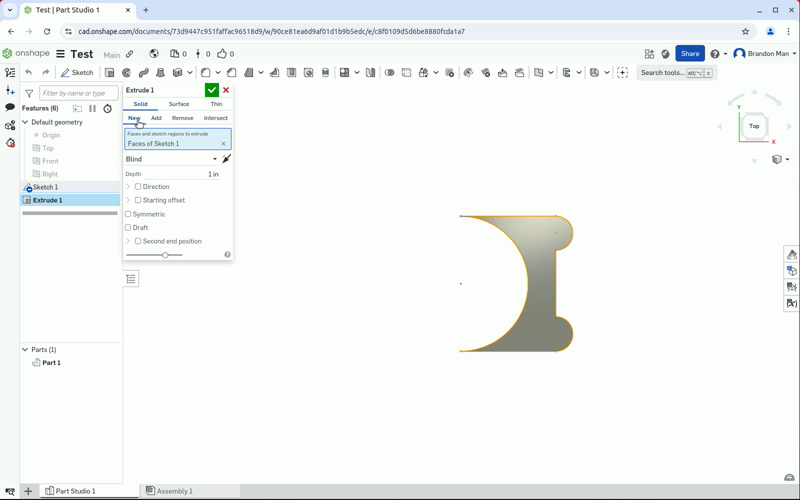
key(tab, 4)
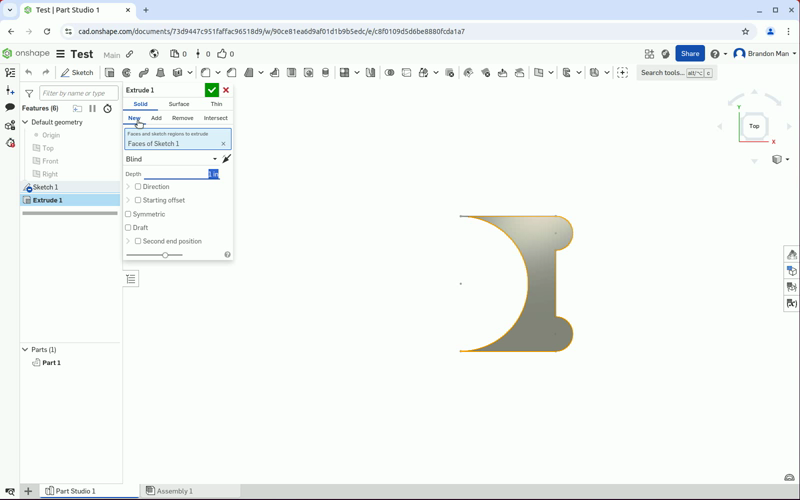
text(3.37)
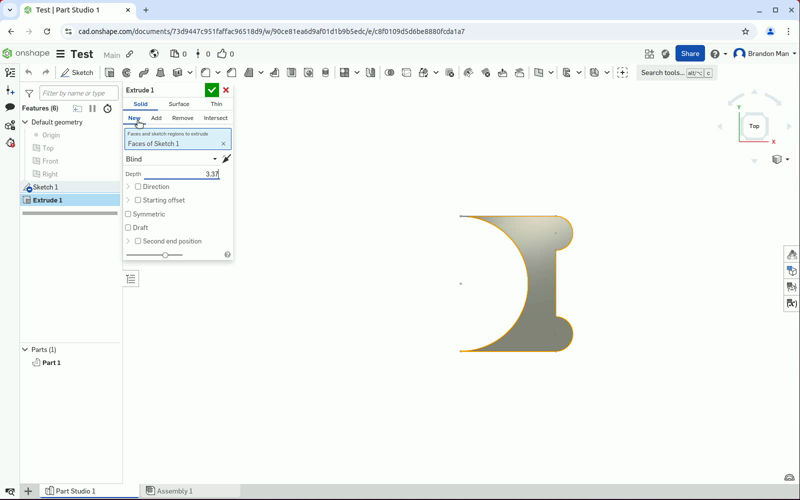
key(enter)
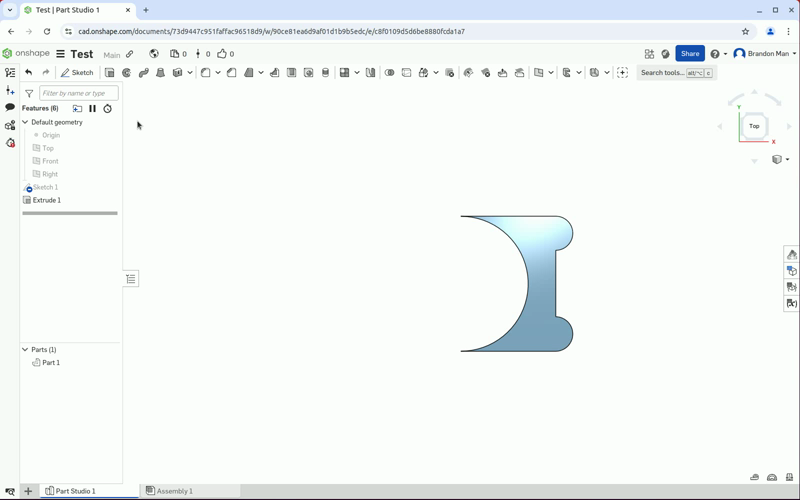
key(shift+h)
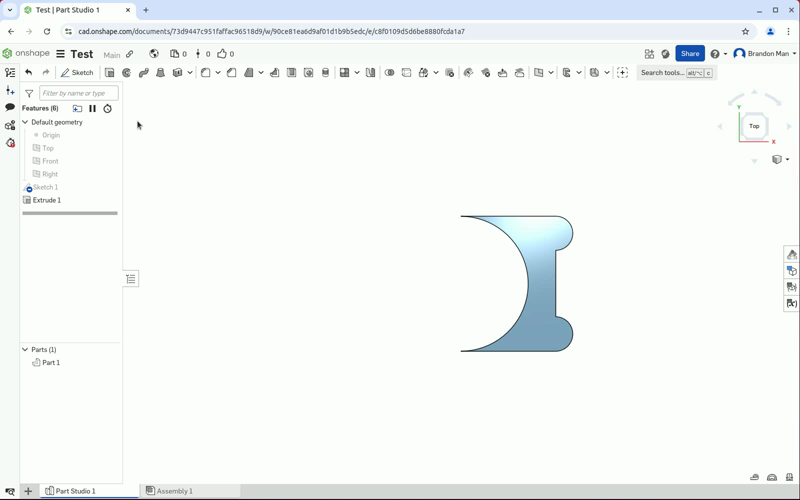
key(shift+h)
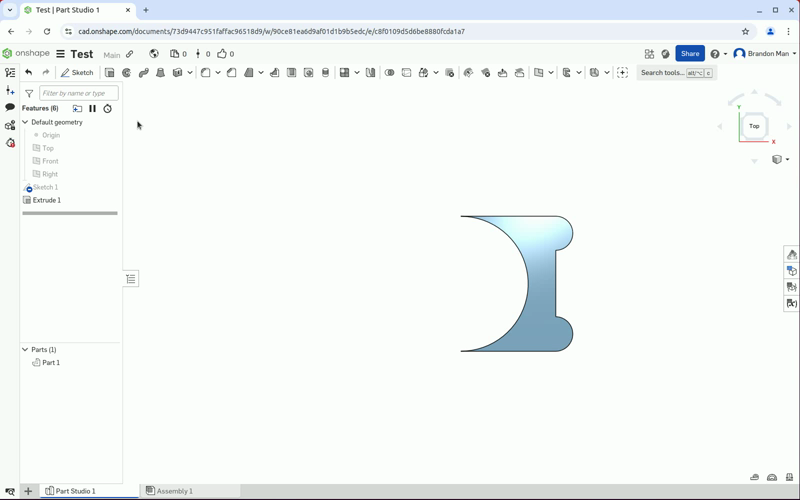
mouse_move(73, 189)
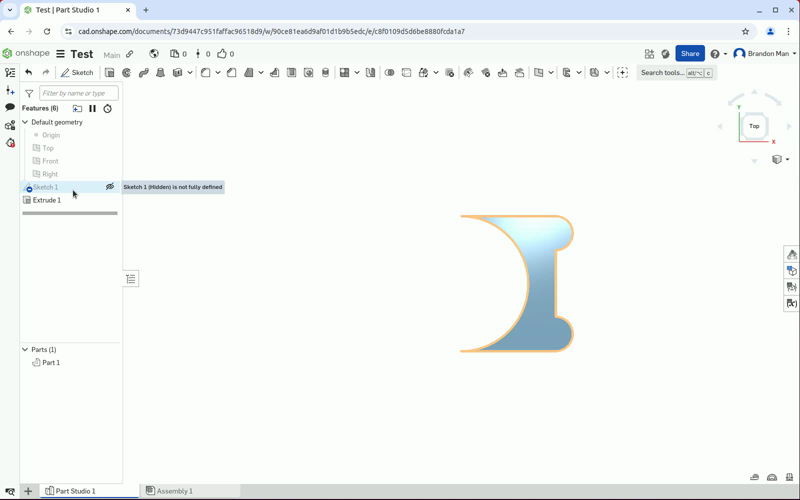
click(73, 189)
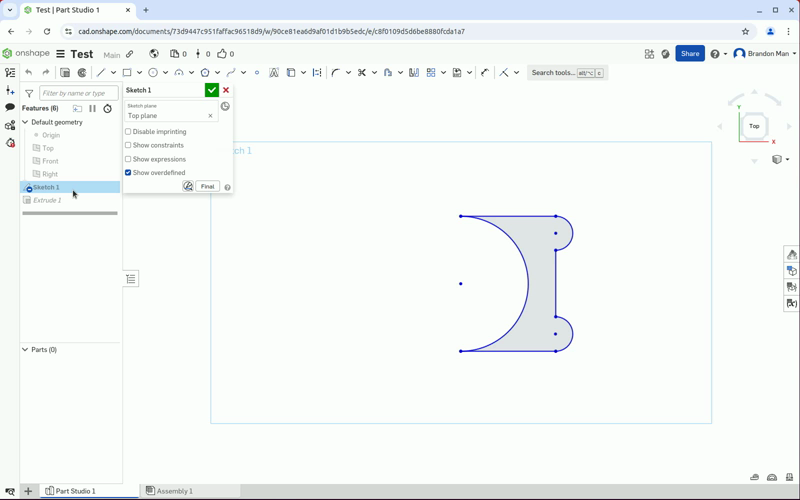
mouse_move(229, 92)
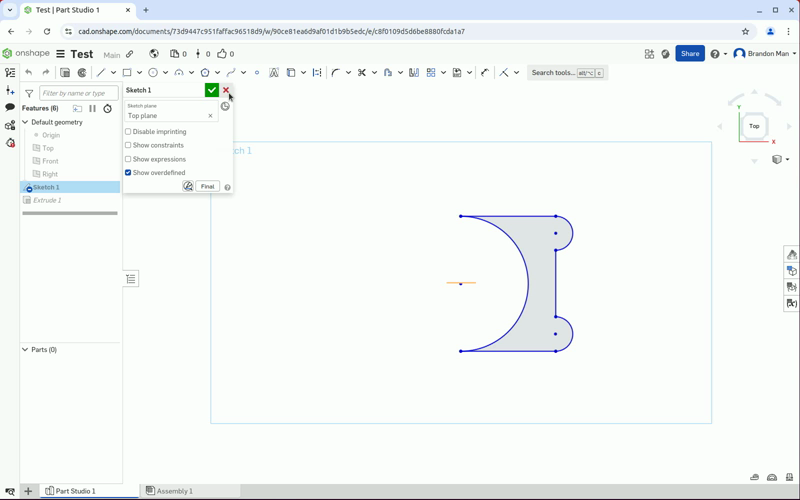
click(229, 92)
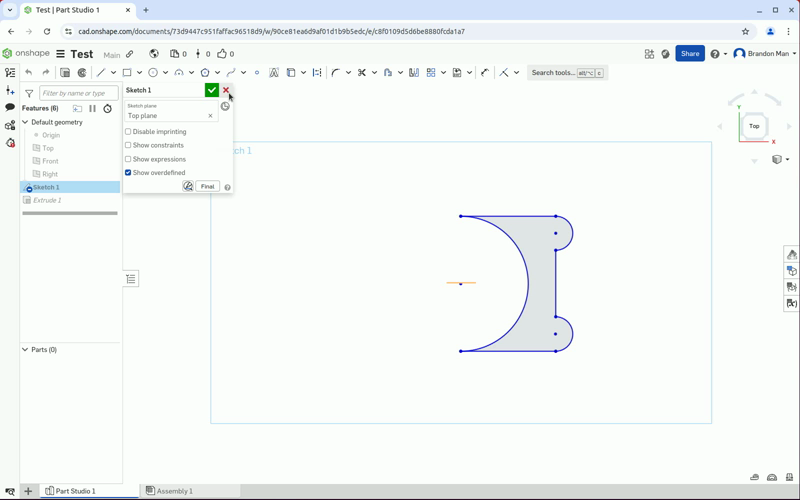
key(shift+s)
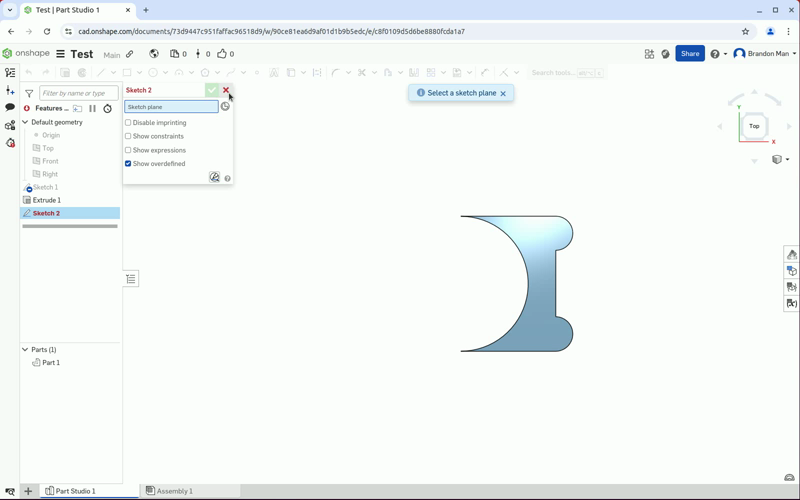
mouse_move(73, 150)
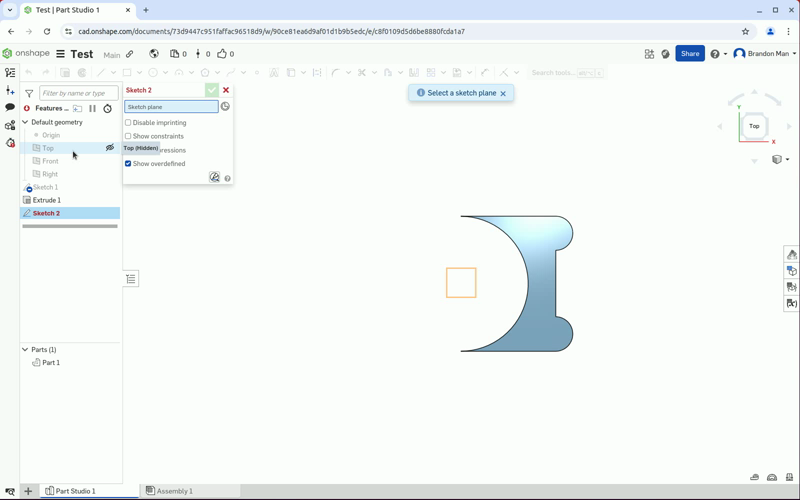
click(73, 150)
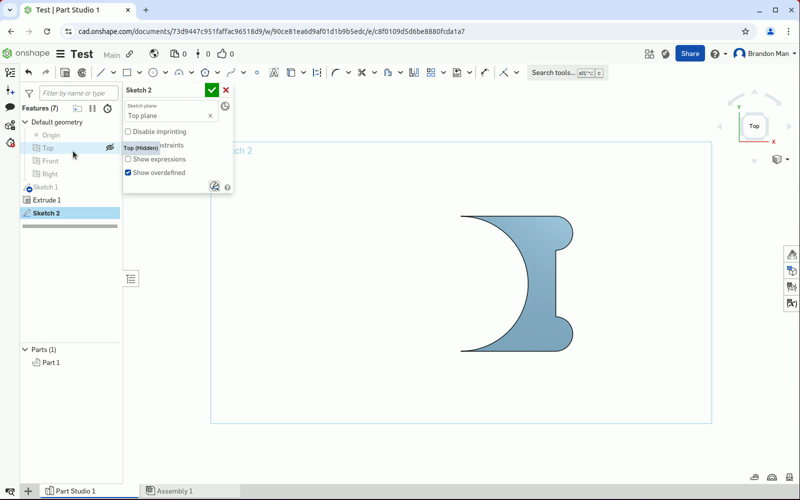
mouse_move(73, 352)
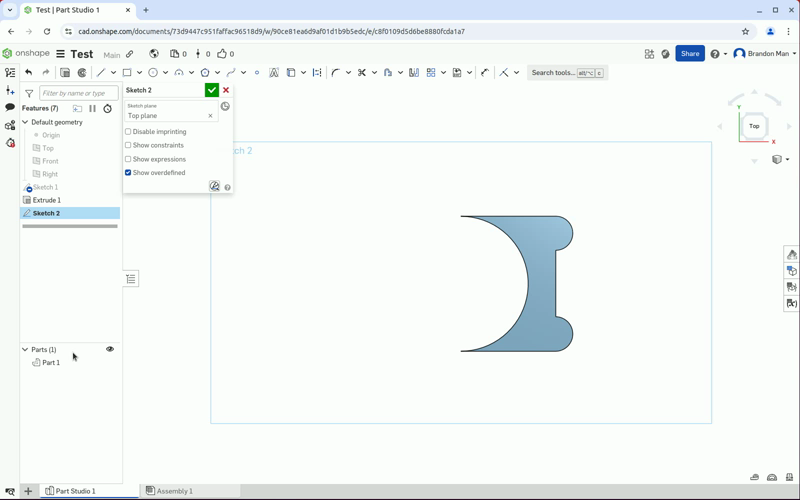
key(y)
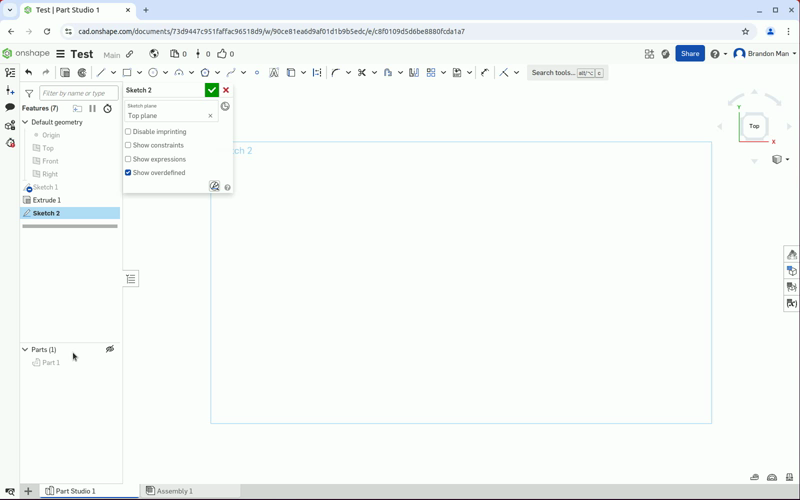
key(a)
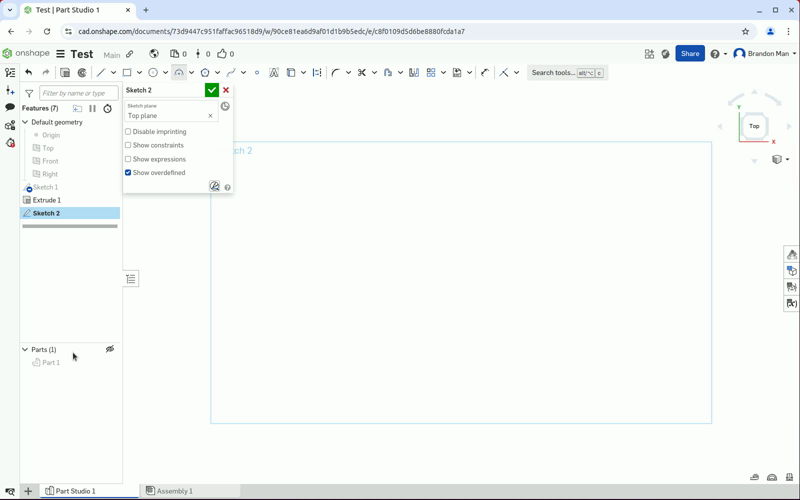
key_down(shift)
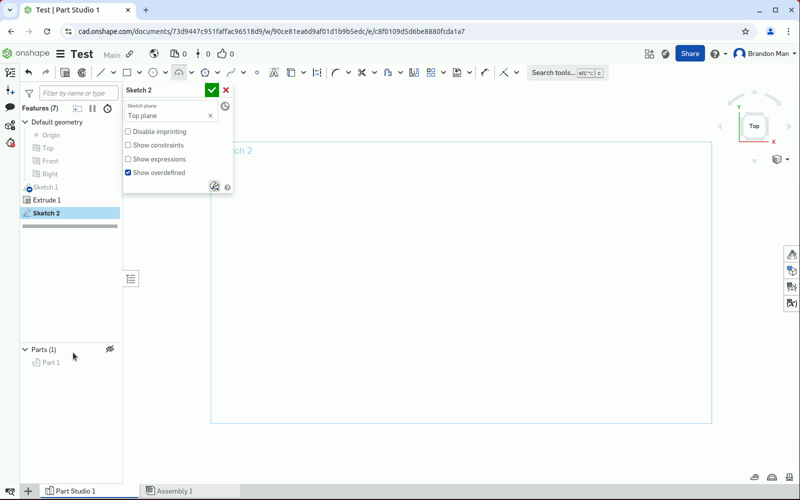
mouse_move(364, 249)
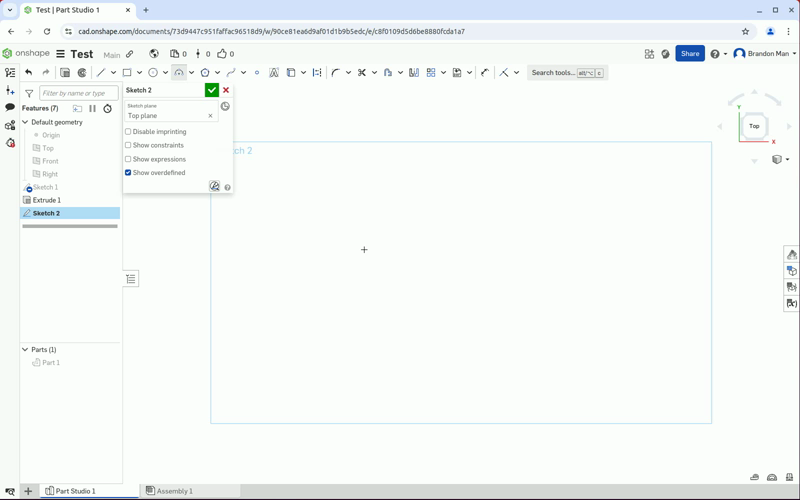
click(364, 249)
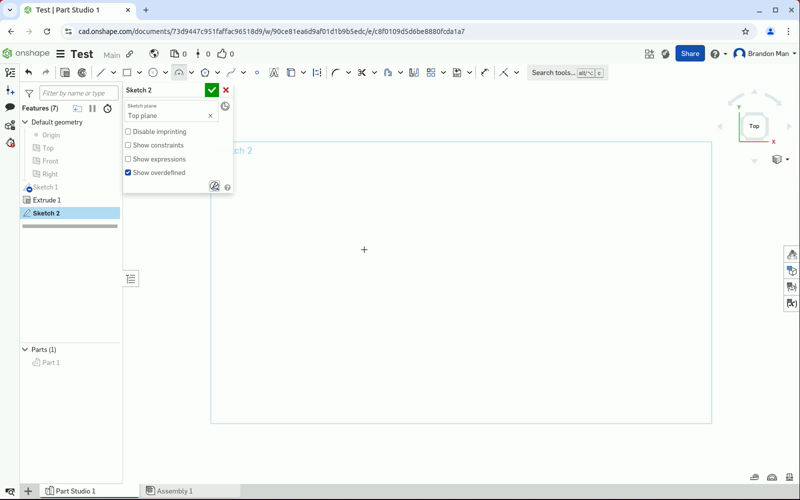
key_up(shift)
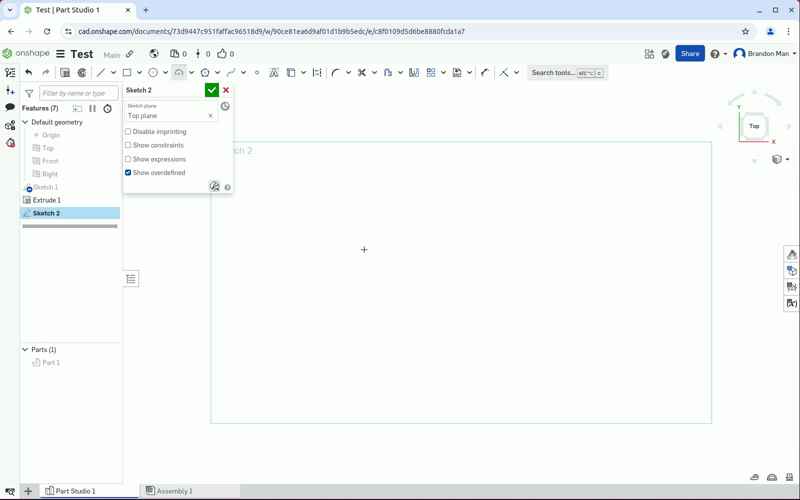
key_down(shift)
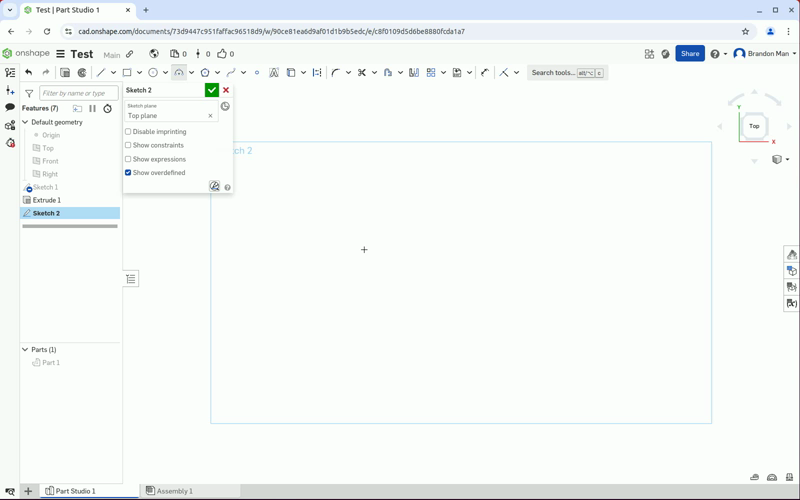
mouse_move(365, 214)
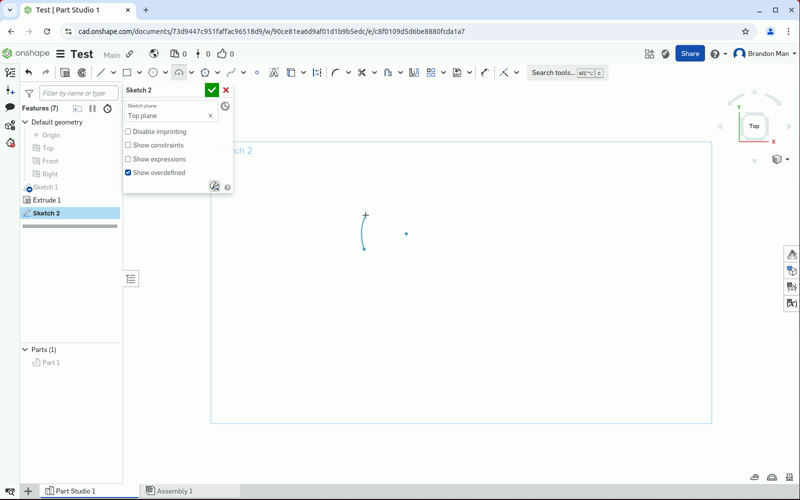
click(365, 214)
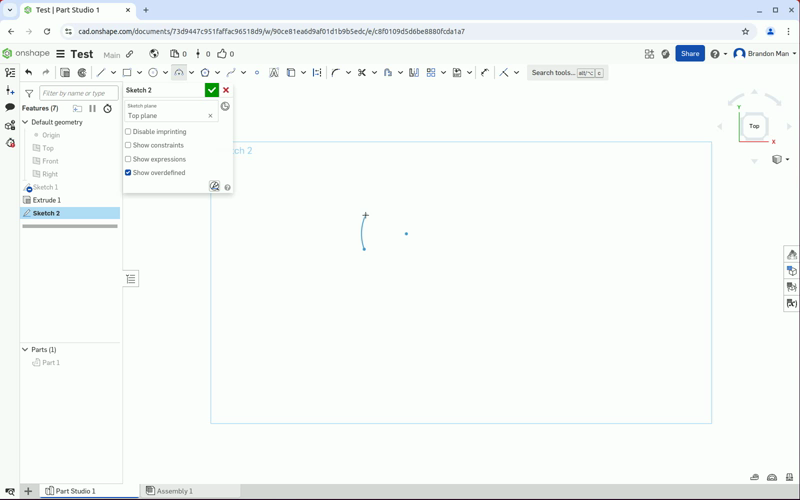
mouse_move(348, 231)
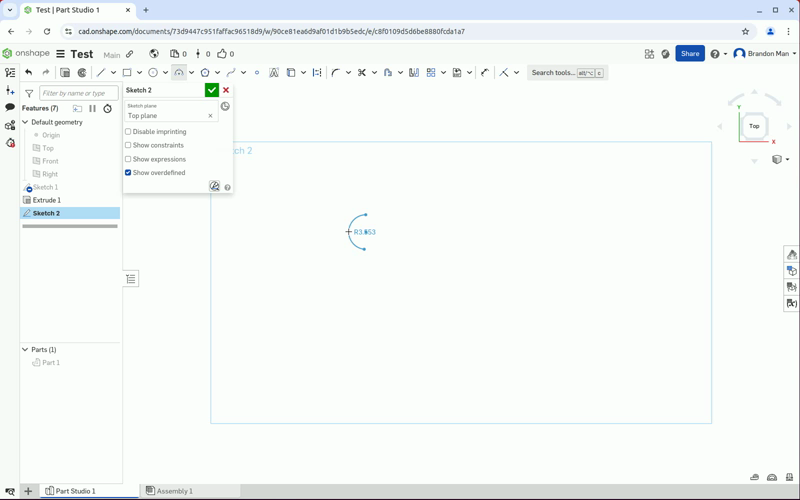
click(348, 231)
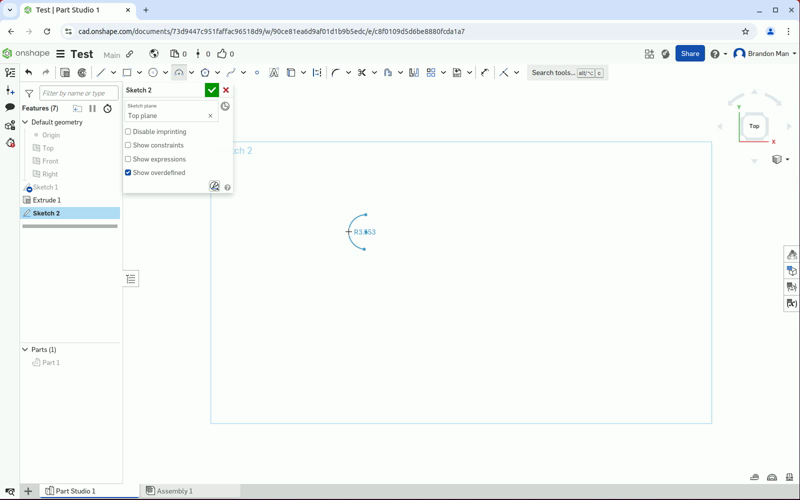
key_up(shift)
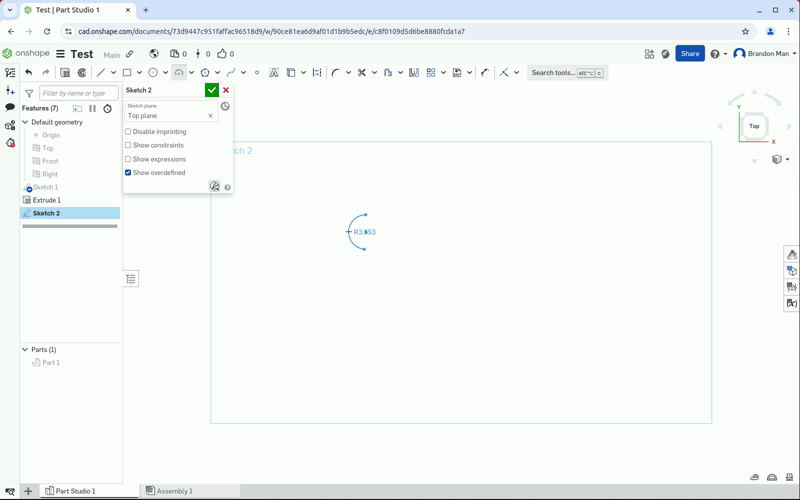
key(esc)
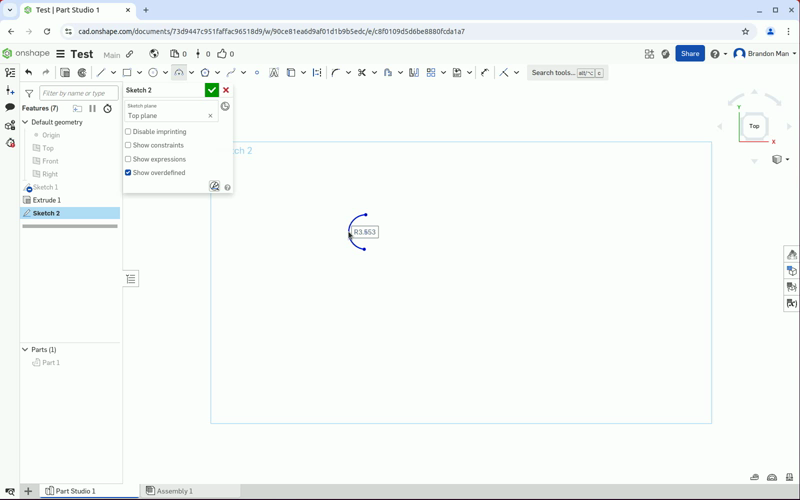
key(l)
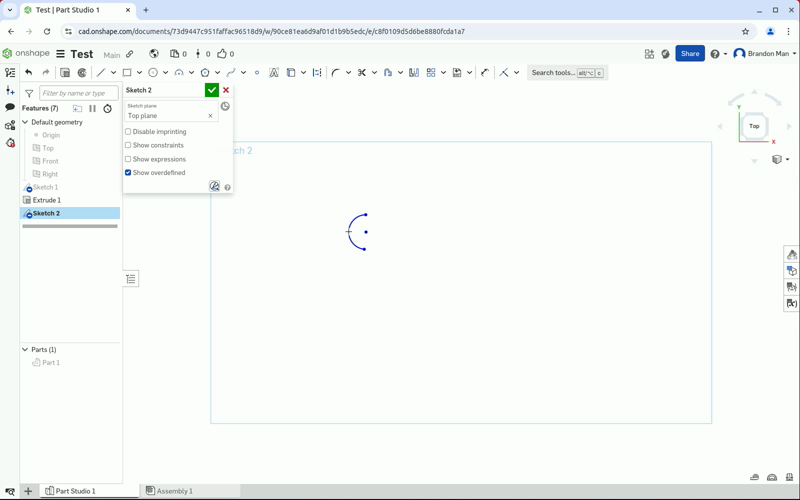
mouse_move(365, 214)
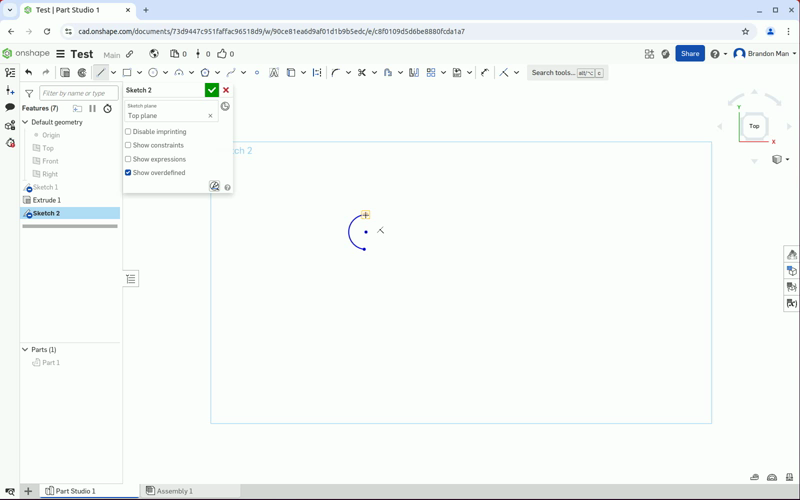
click(365, 214)
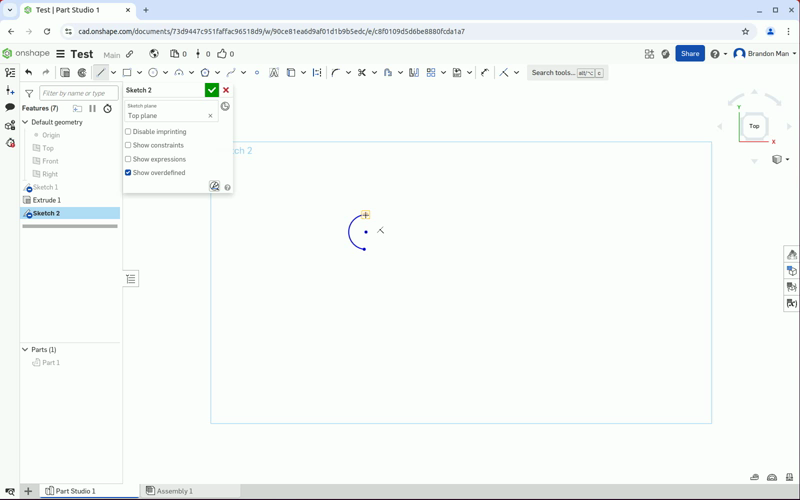
key_down(shift)
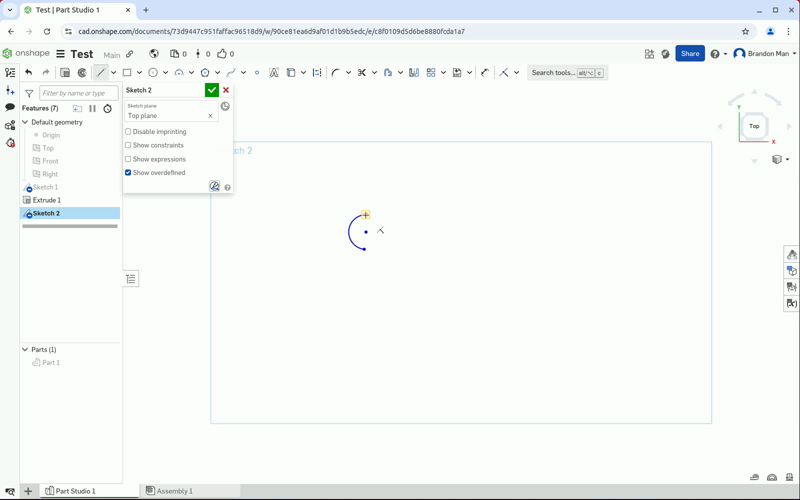
mouse_move(460, 214)
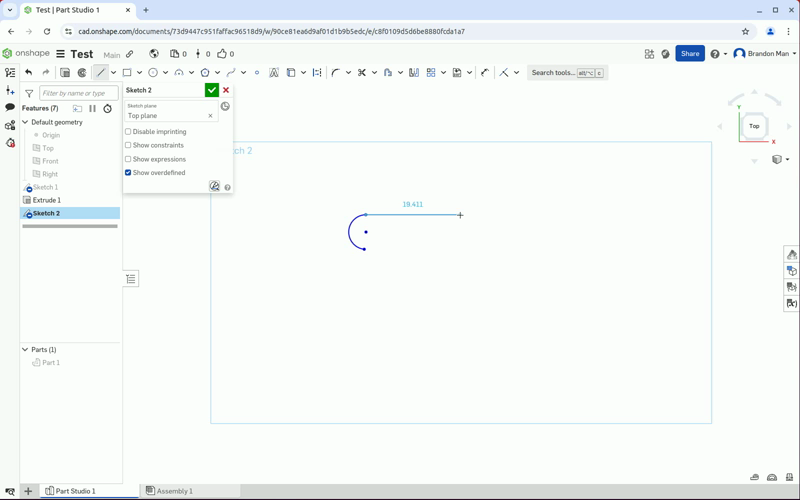
click(460, 214)
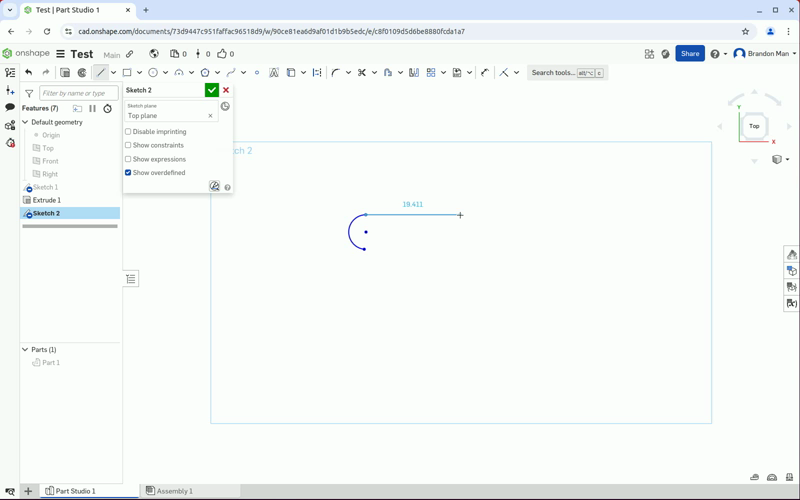
key_up(shift)
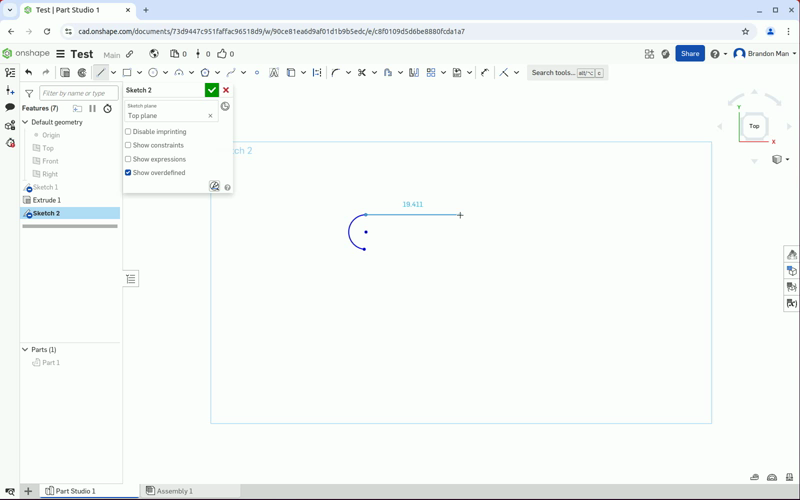
key(esc)
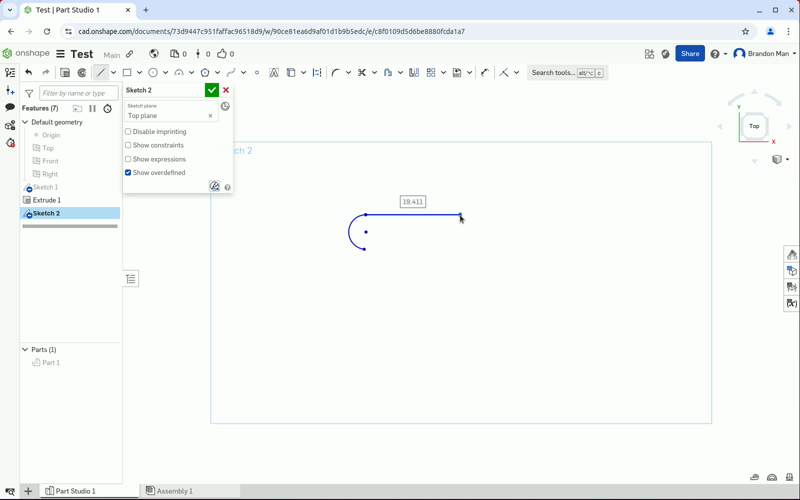
key(a)
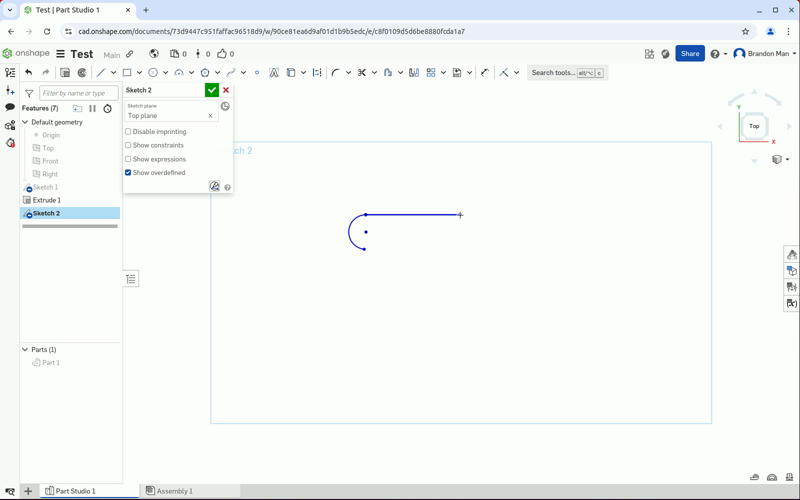
mouse_move(460, 214)
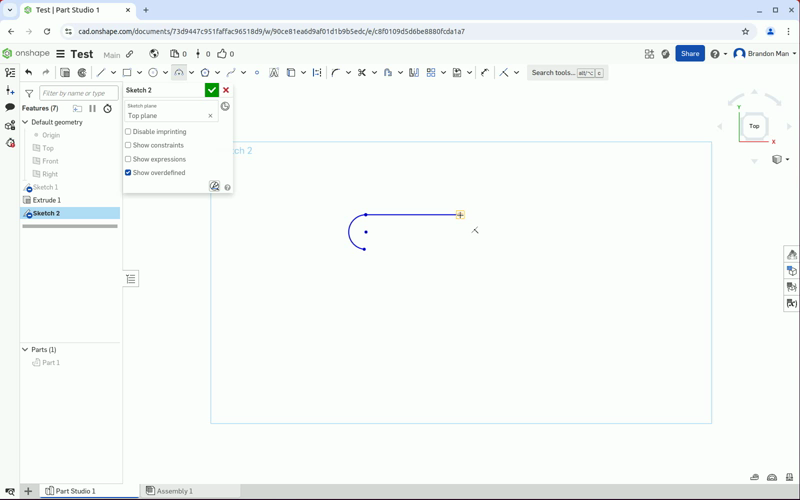
click(460, 214)
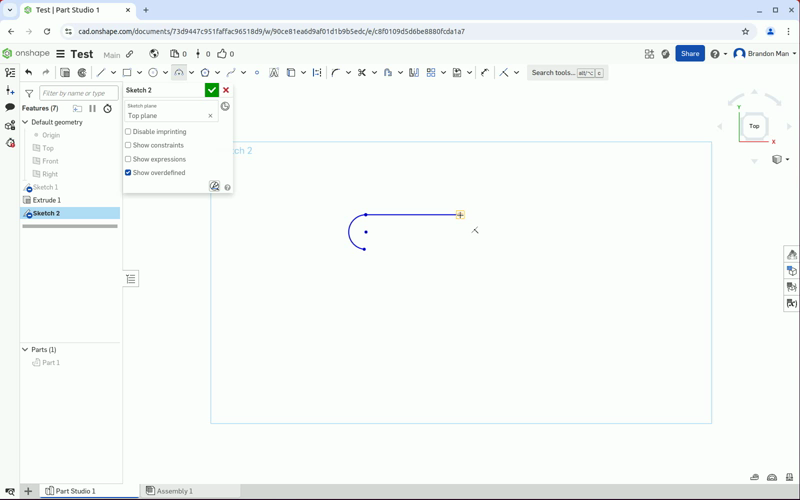
key_down(shift)
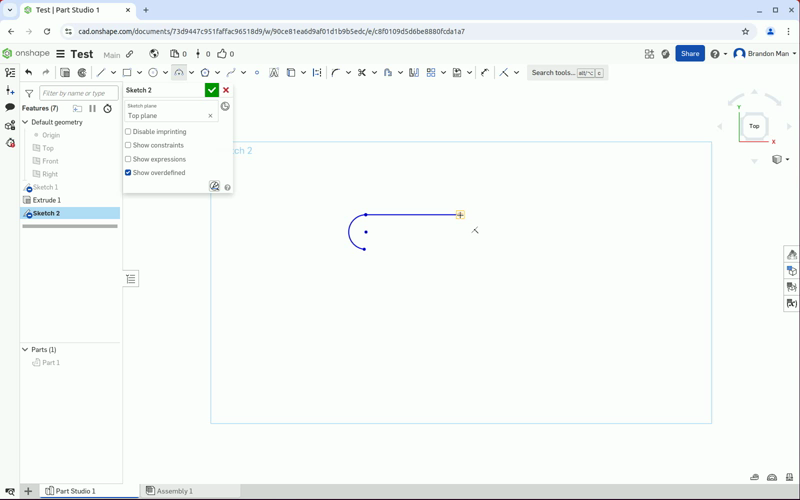
mouse_move(460, 349)
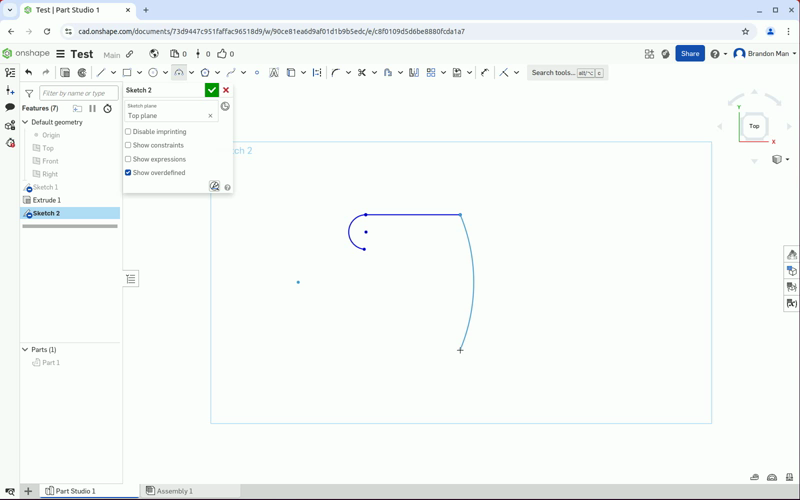
click(460, 349)
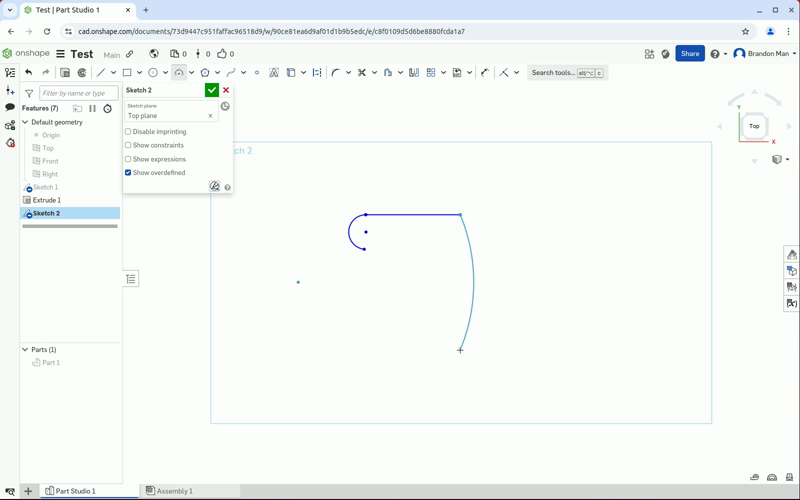
mouse_move(392, 282)
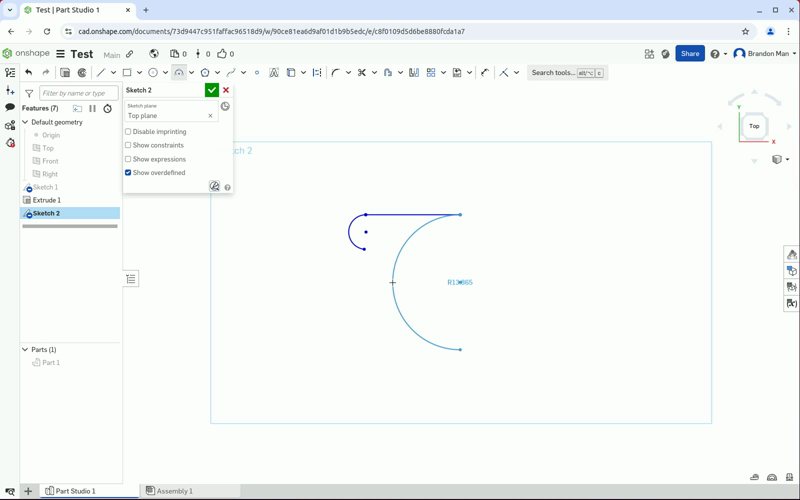
click(392, 282)
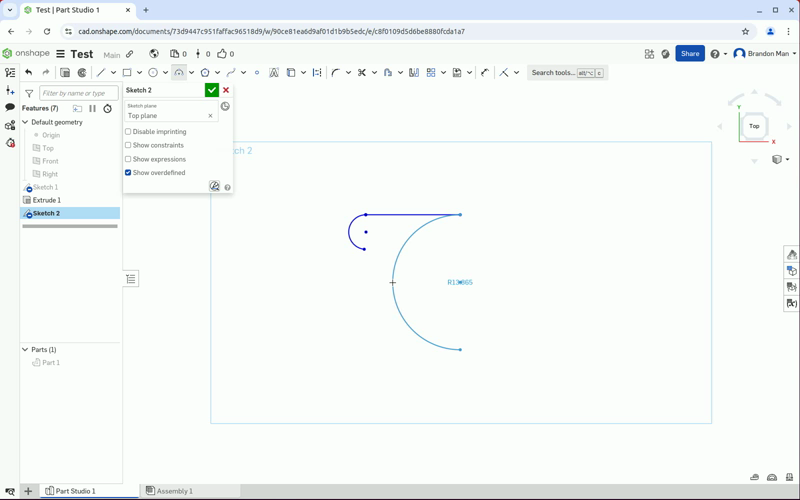
key_up(shift)
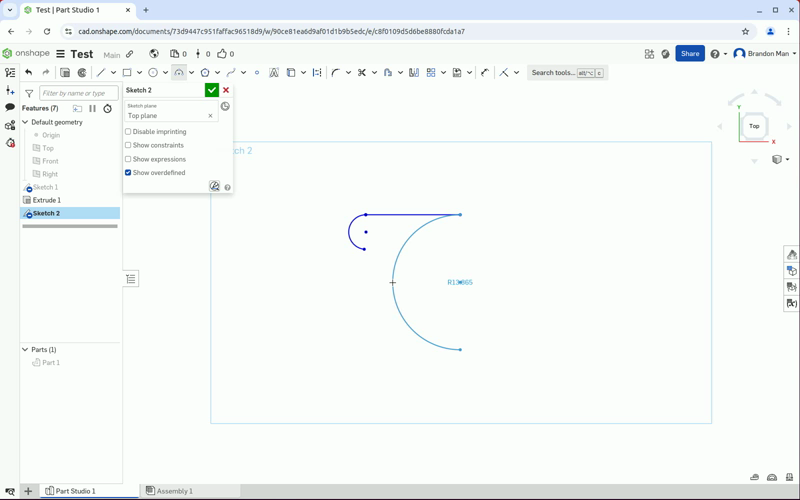
key(esc)
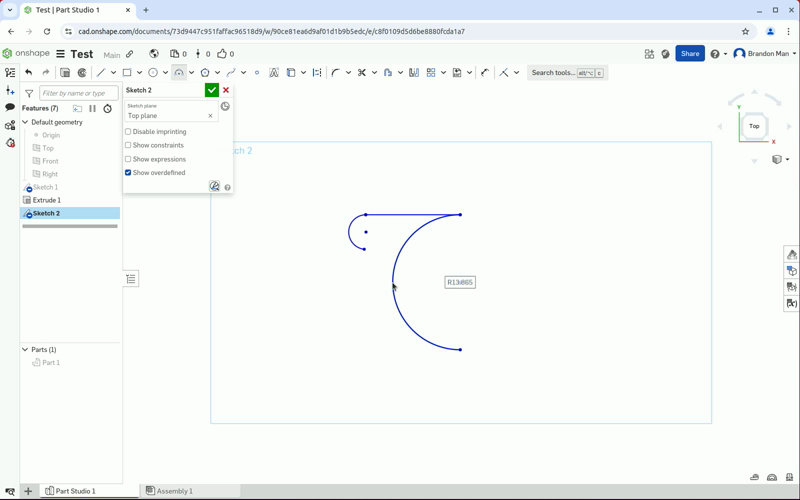
key(l)
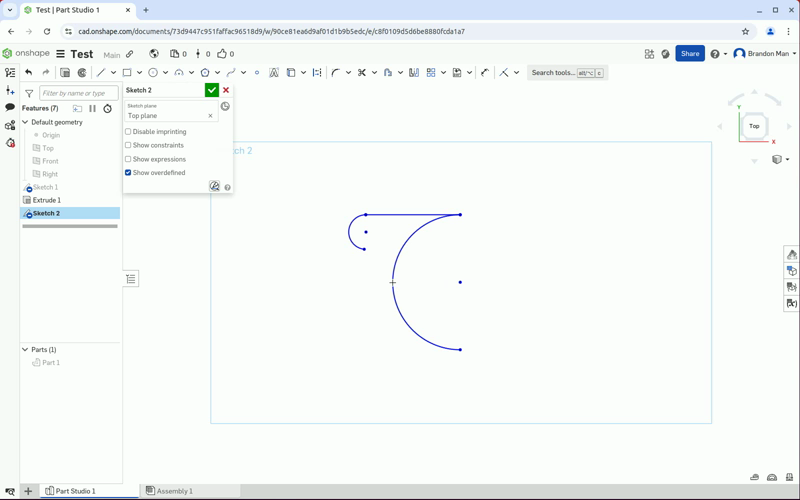
mouse_move(460, 349)
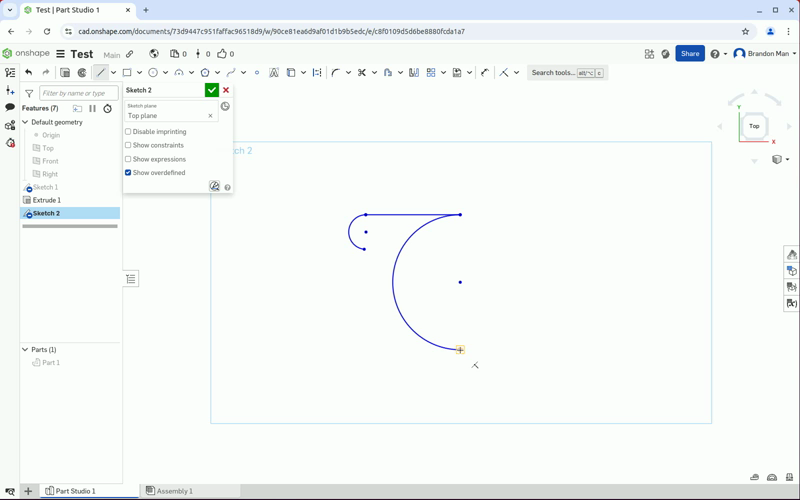
click(460, 349)
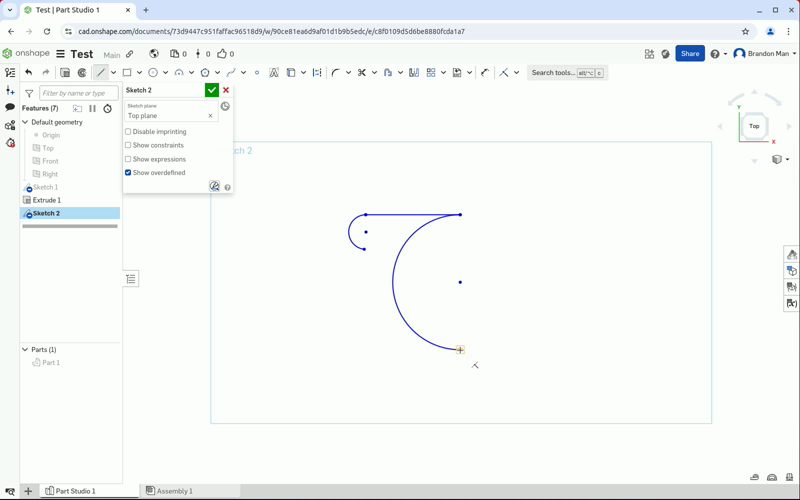
key_down(shift)
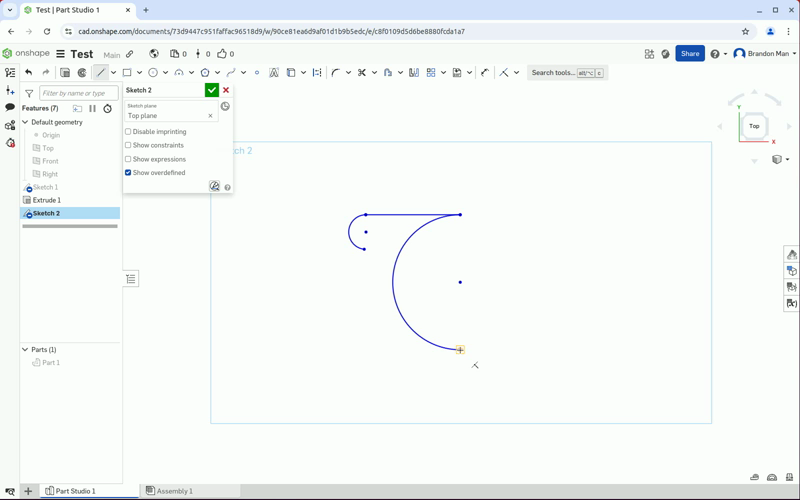
mouse_move(365, 349)
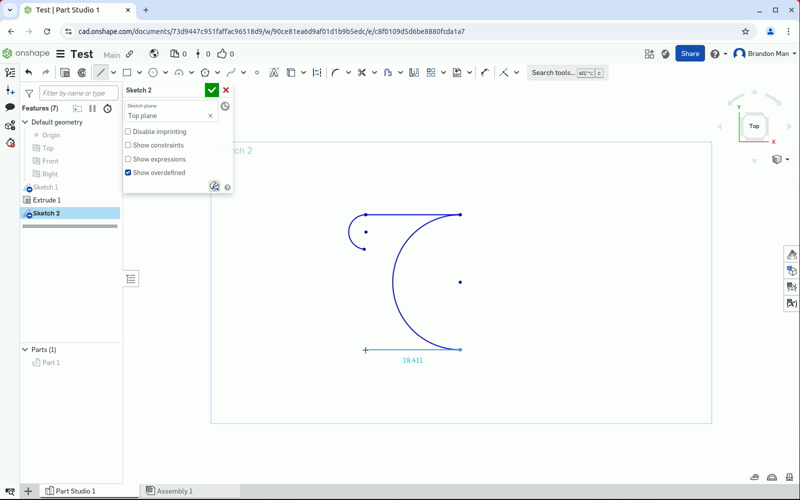
click(365, 349)
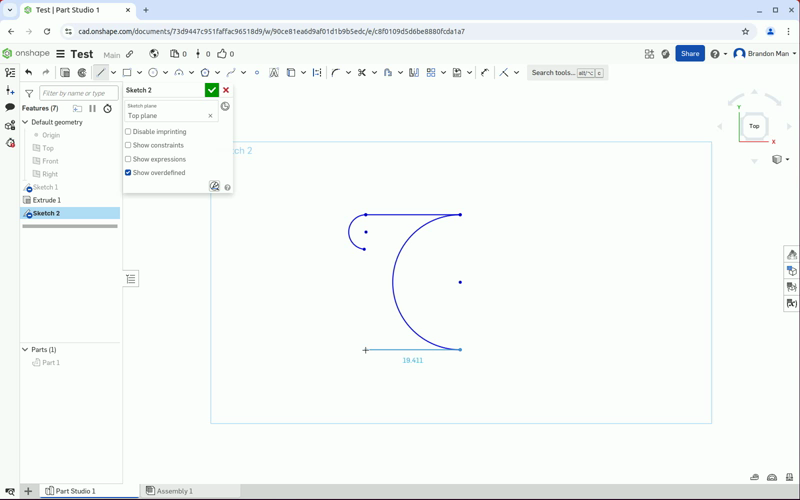
key_up(shift)
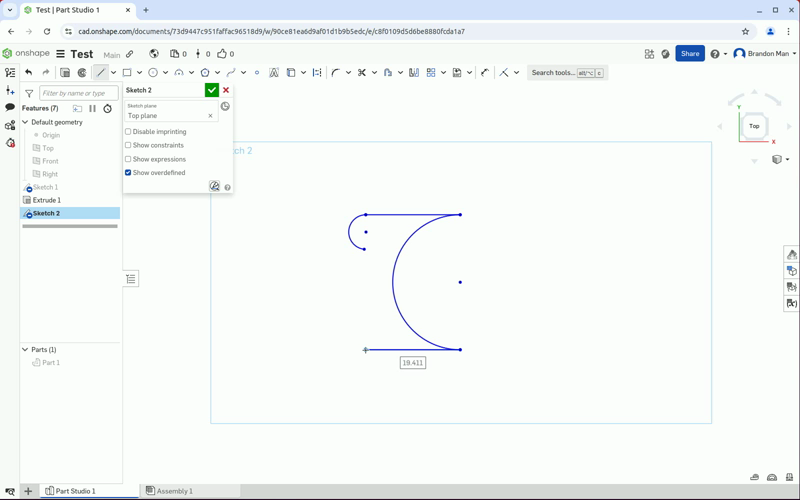
key(esc)
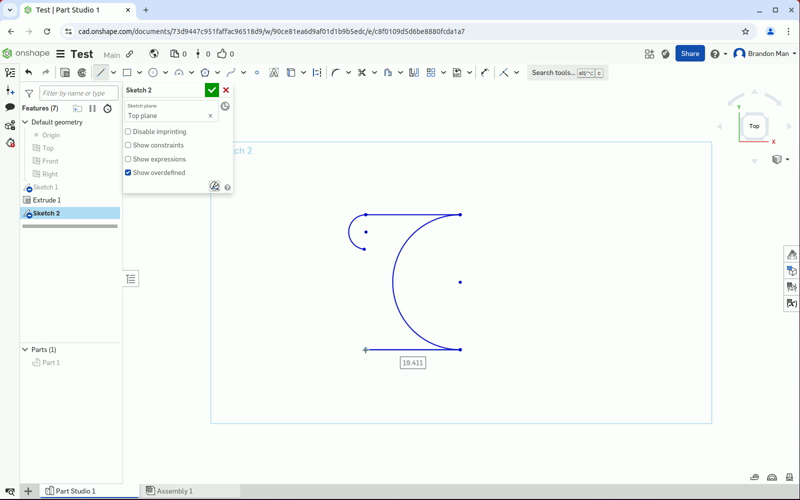
key(a)
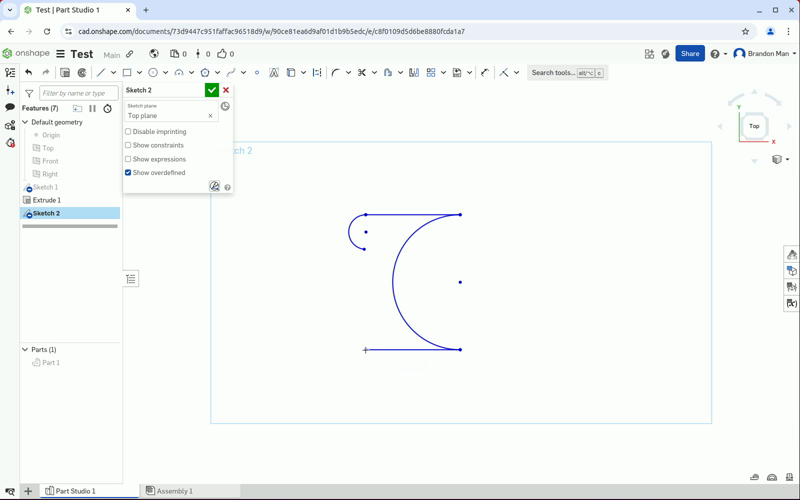
mouse_move(365, 349)
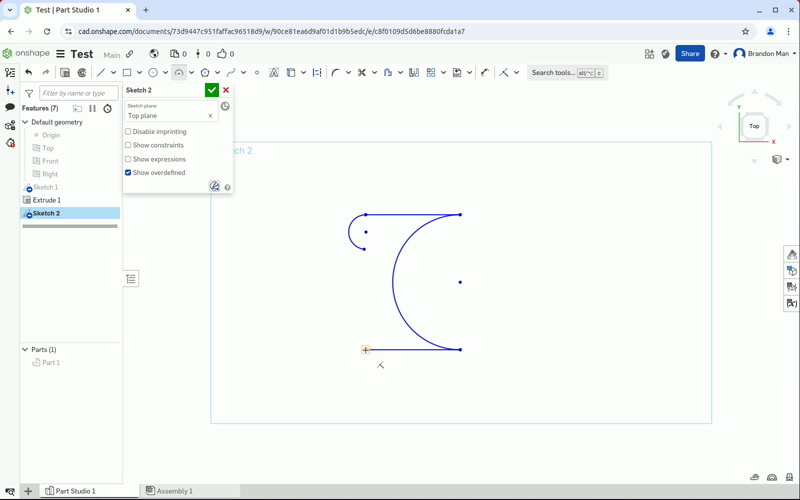
click(365, 349)
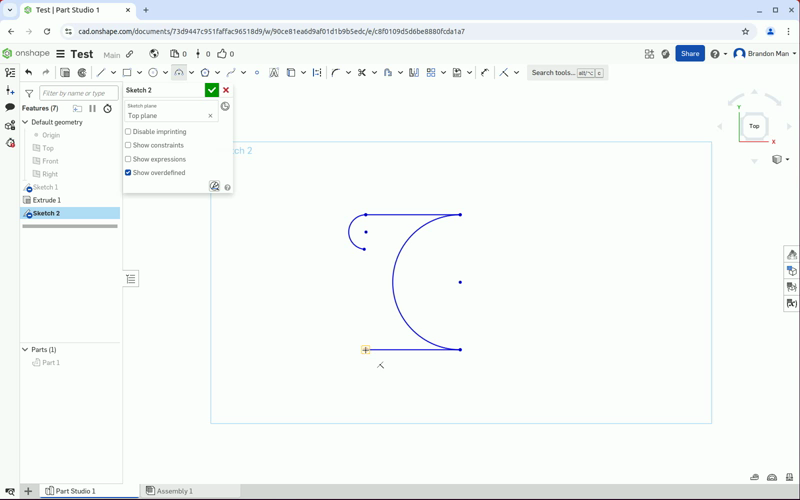
key_down(shift)
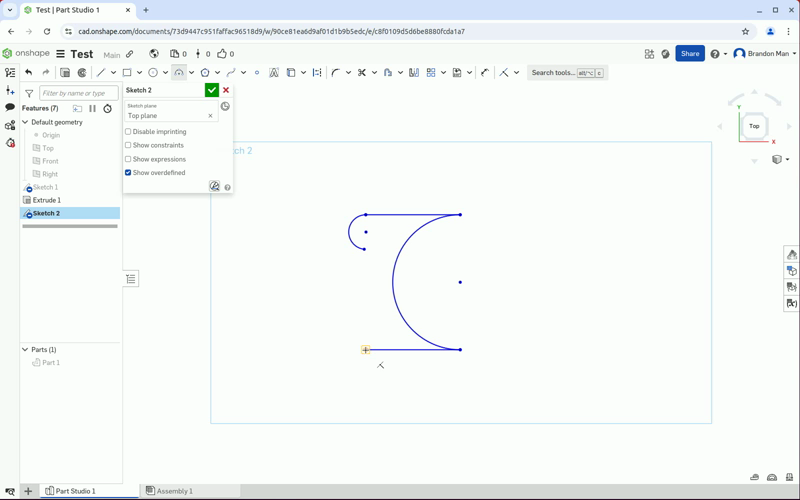
mouse_move(365, 315)
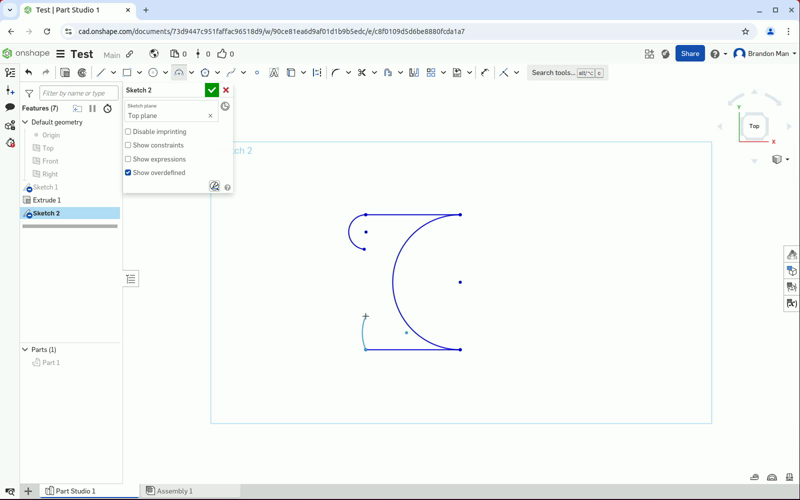
click(365, 315)
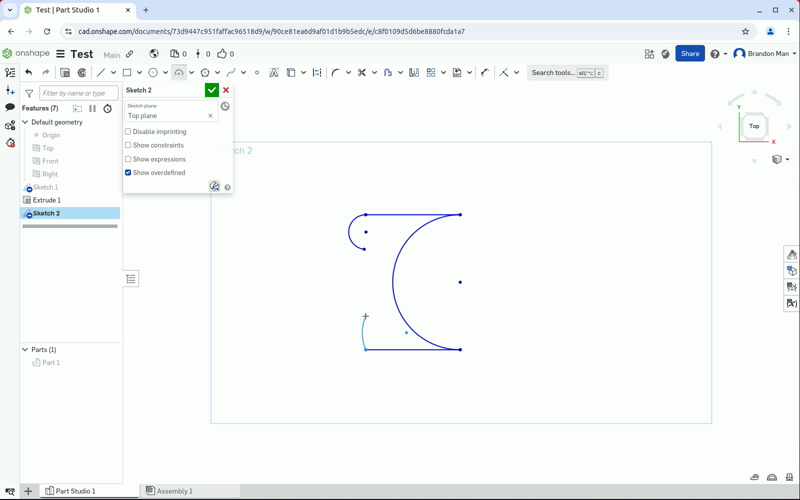
mouse_move(348, 332)
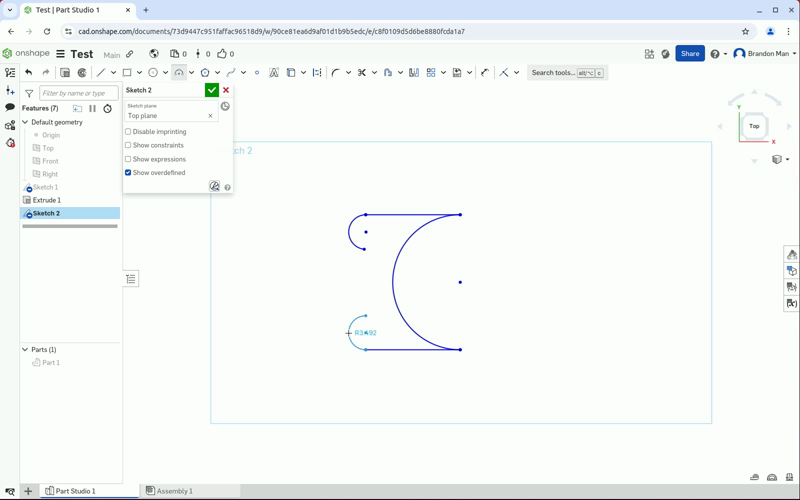
click(348, 332)
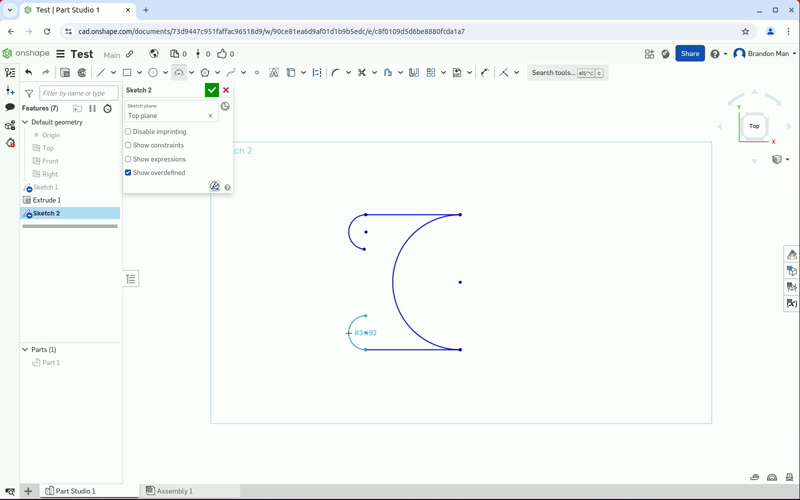
key_up(shift)
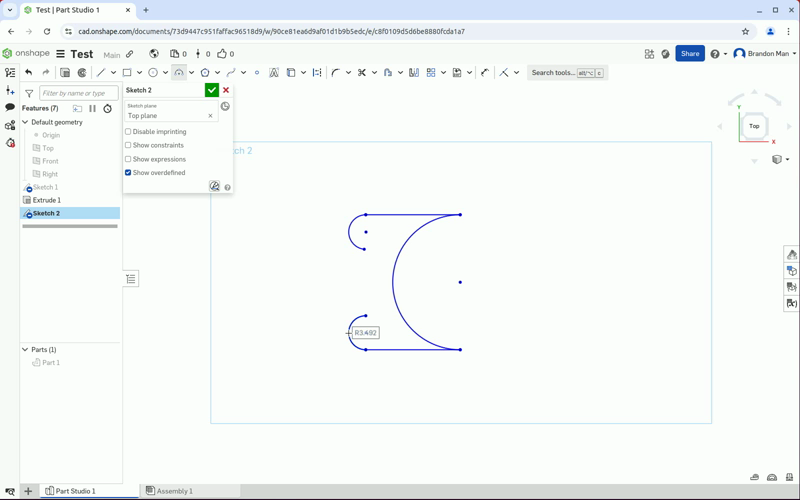
key(esc)
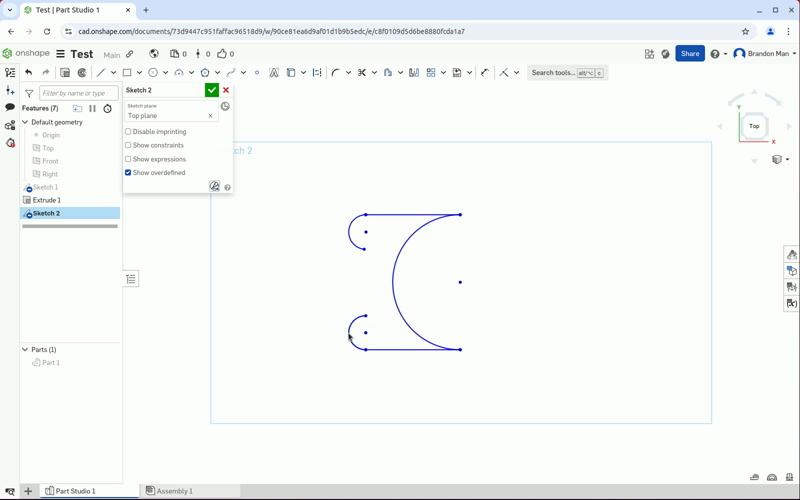
key(l)
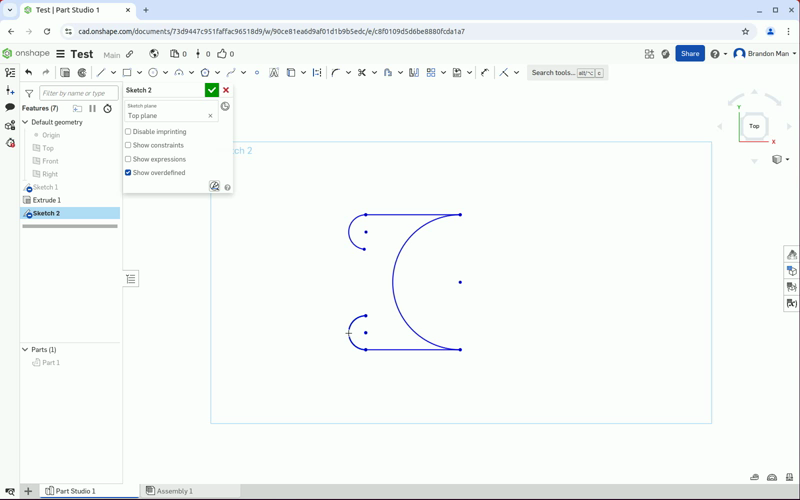
mouse_move(365, 315)
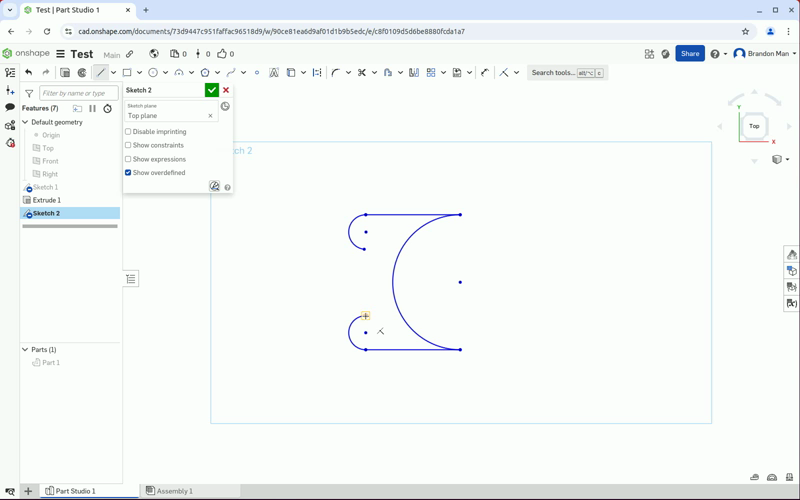
click(365, 315)
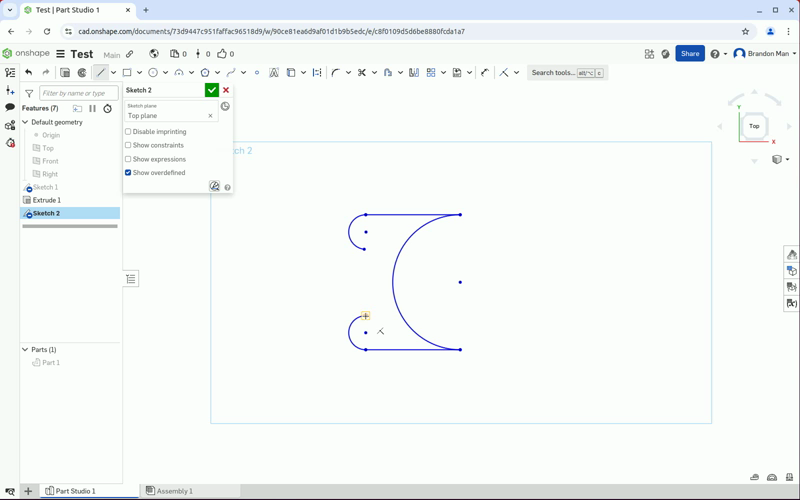
key_down(shift)
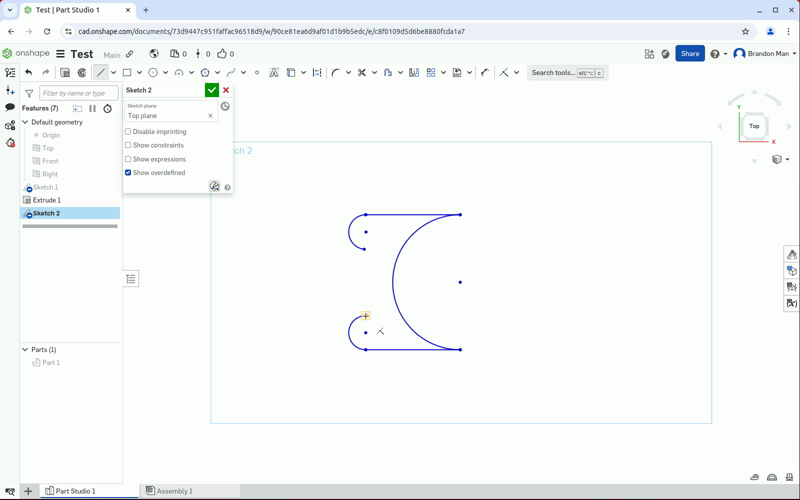
mouse_move(364, 249)
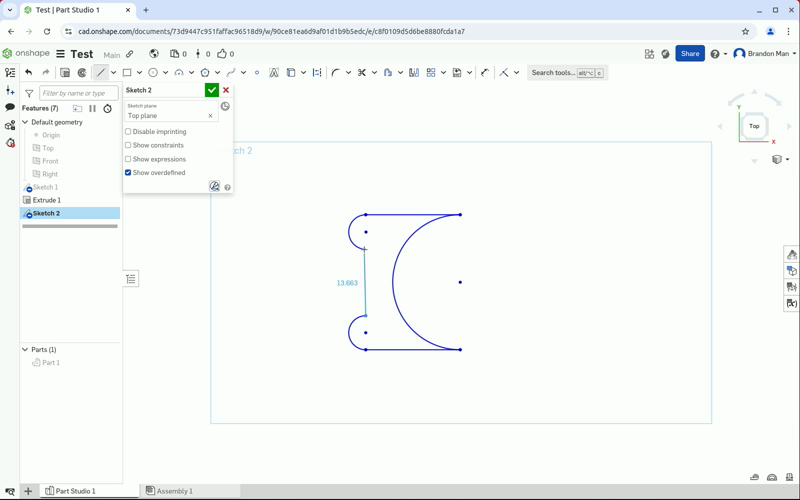
key_up(shift)
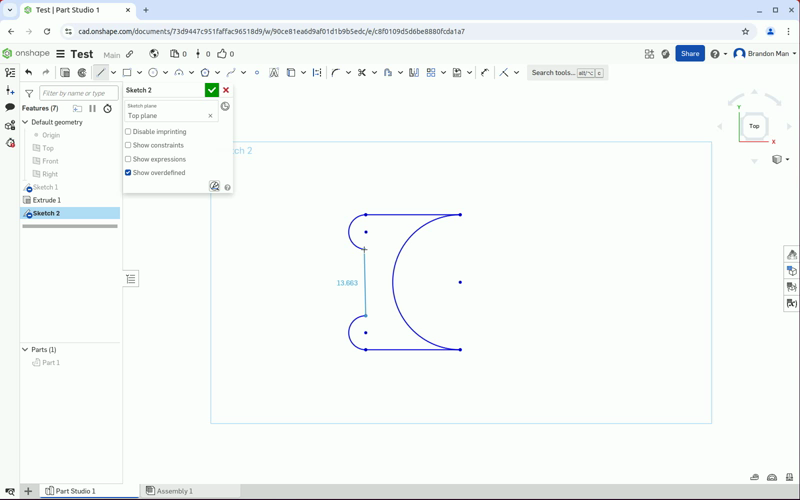
click(364, 249)
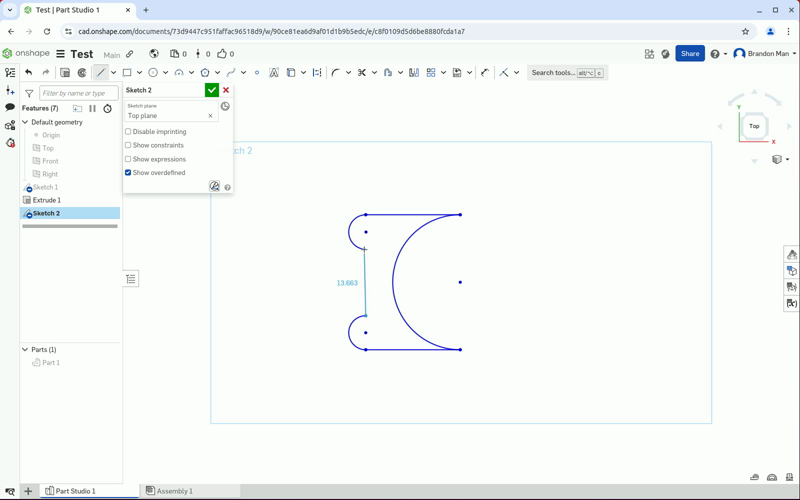
key(esc)
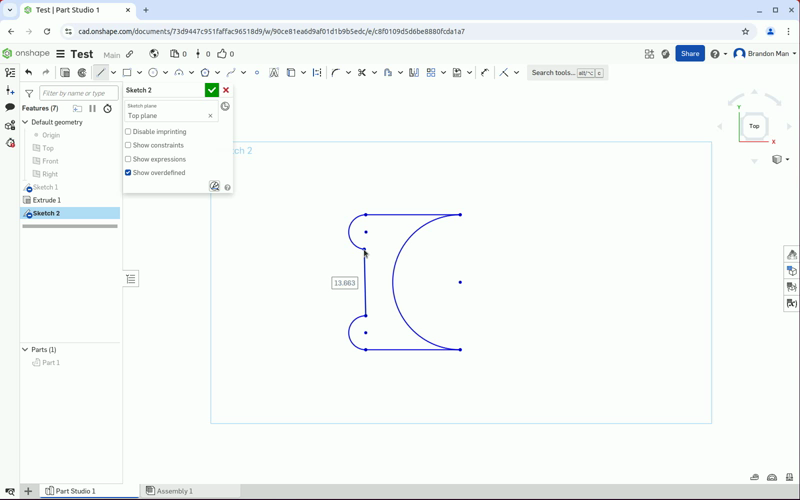
mouse_move(375, 304)
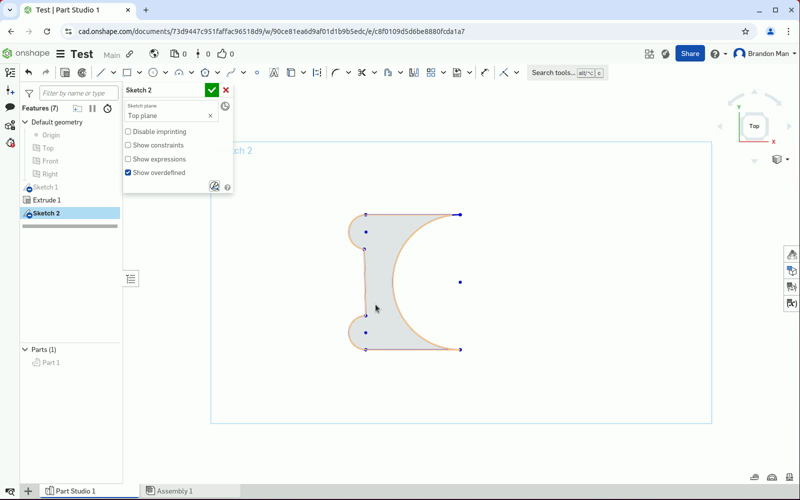
scroll(6)
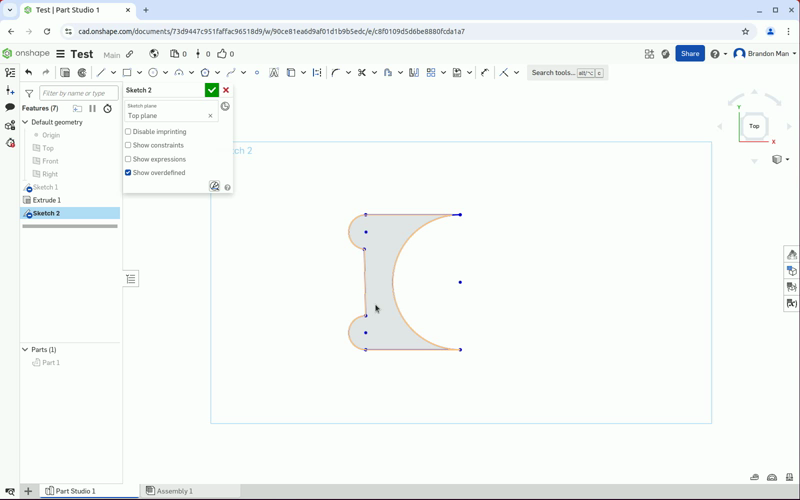
scroll(6)
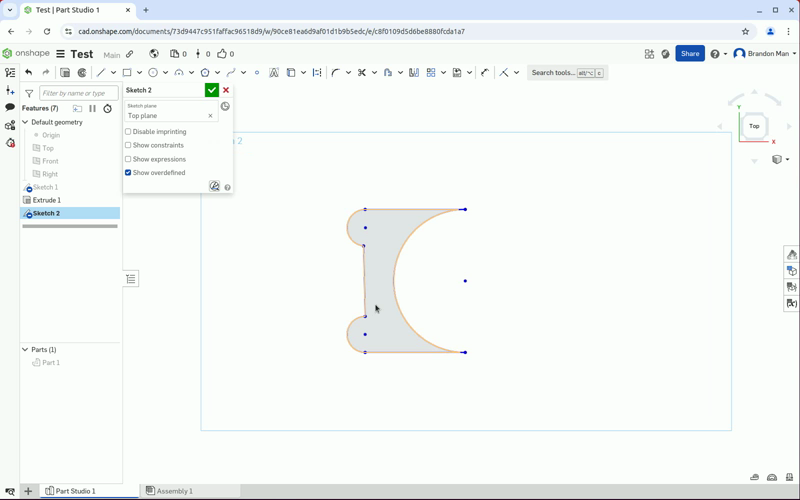
scroll(6)
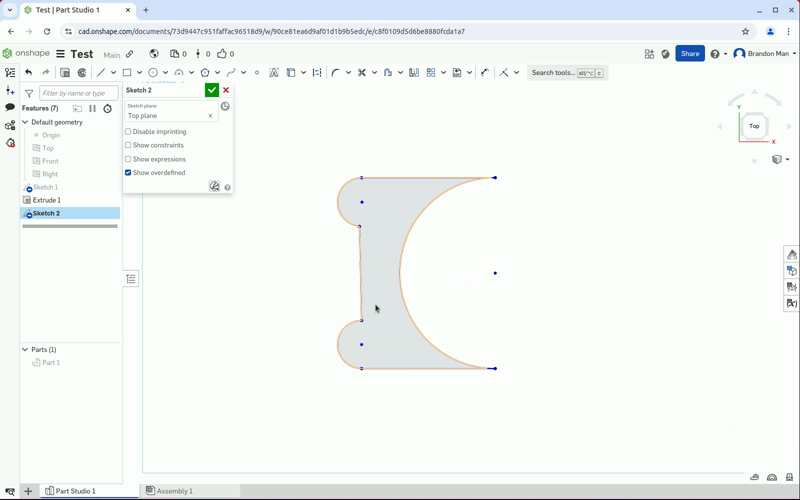
scroll(6)
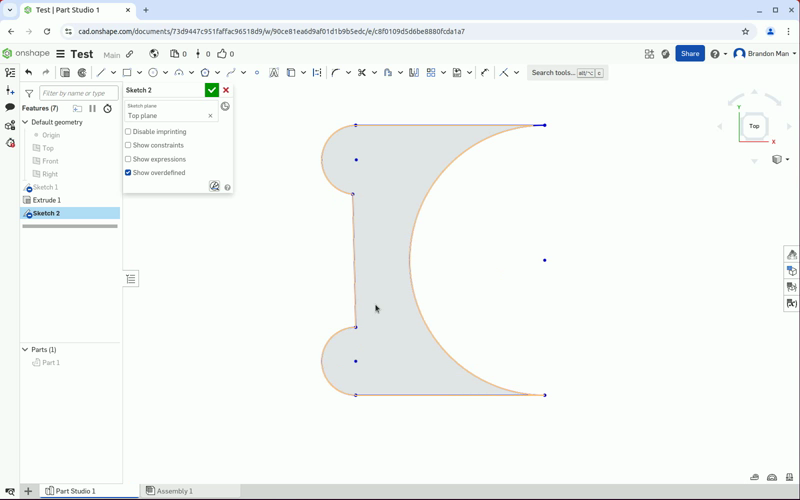
scroll(6)
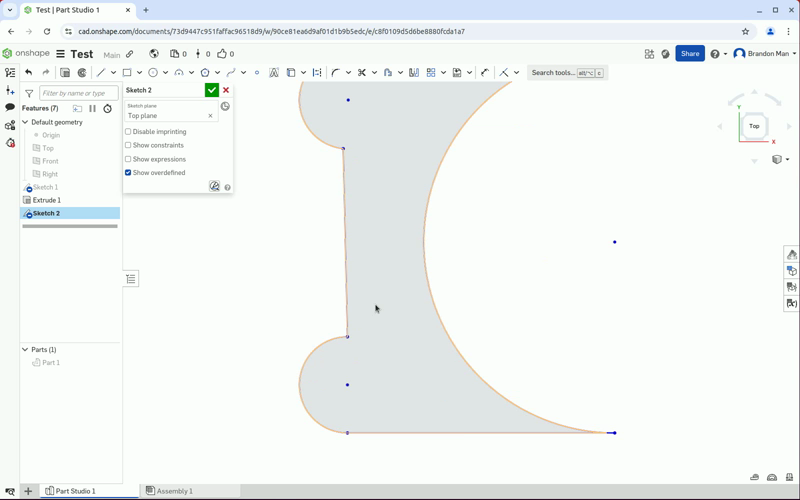
scroll(6)
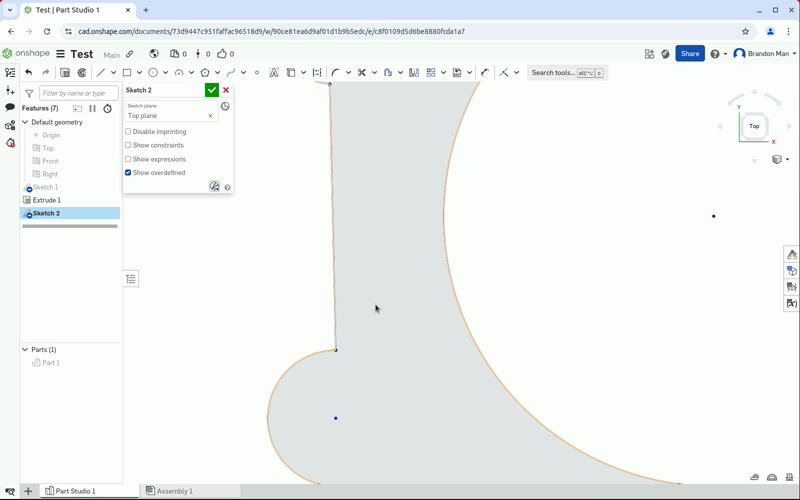
scroll(6)
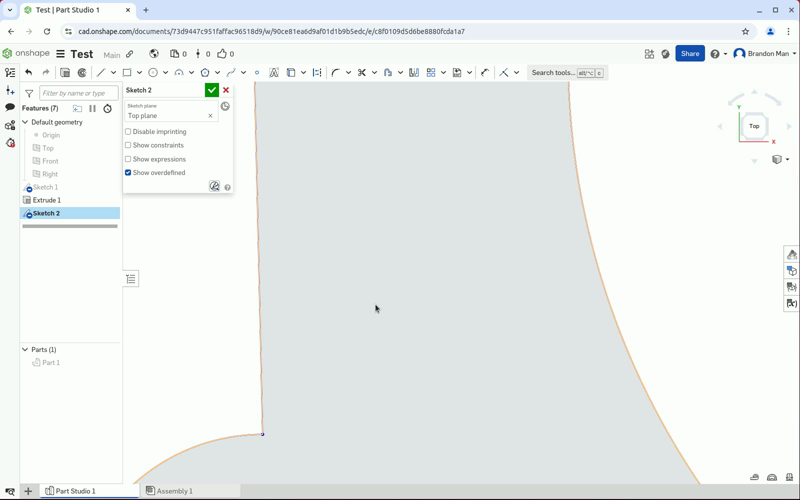
click(375, 304)
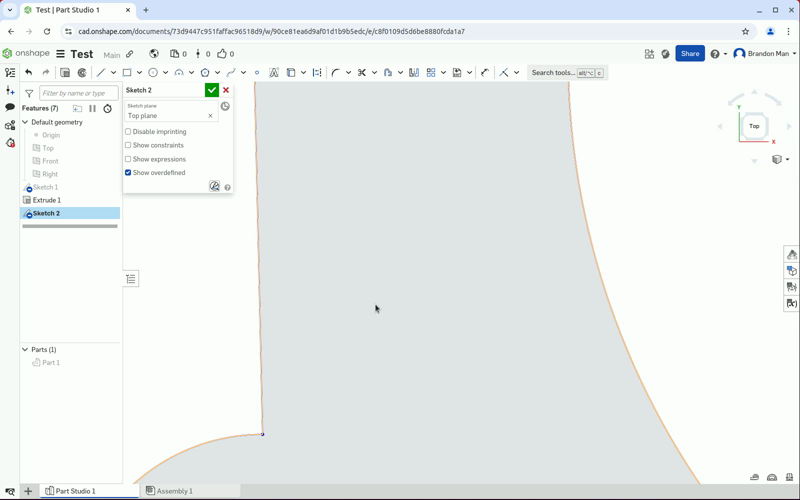
scroll(-6)
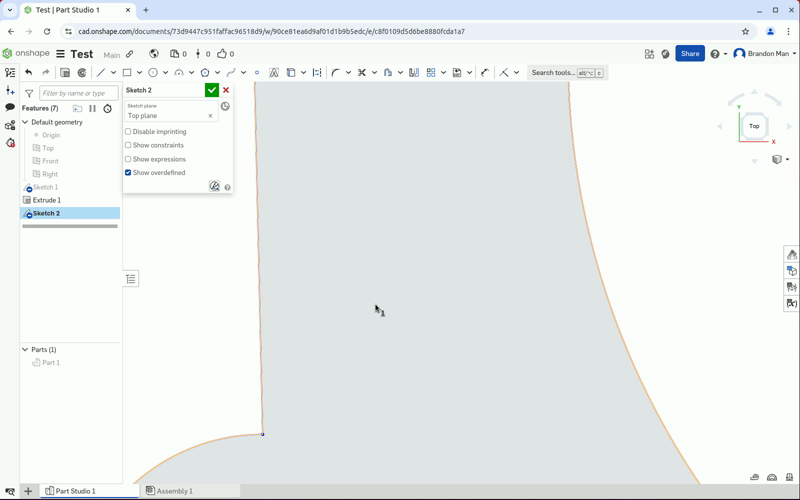
scroll(-6)
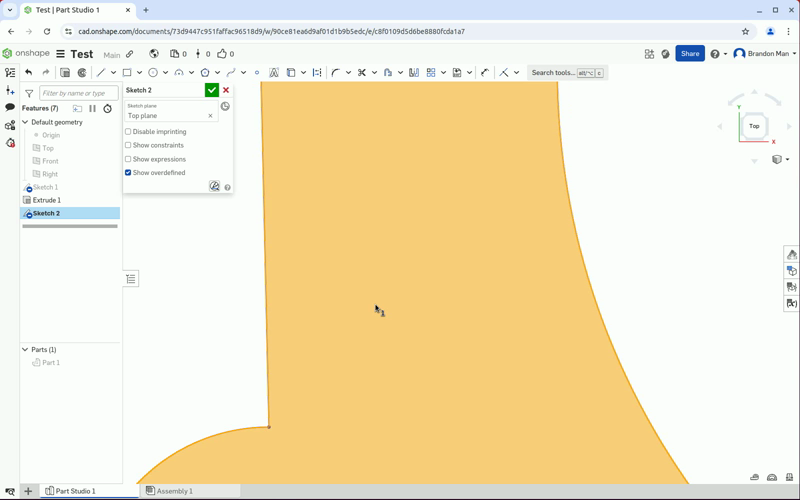
scroll(-6)
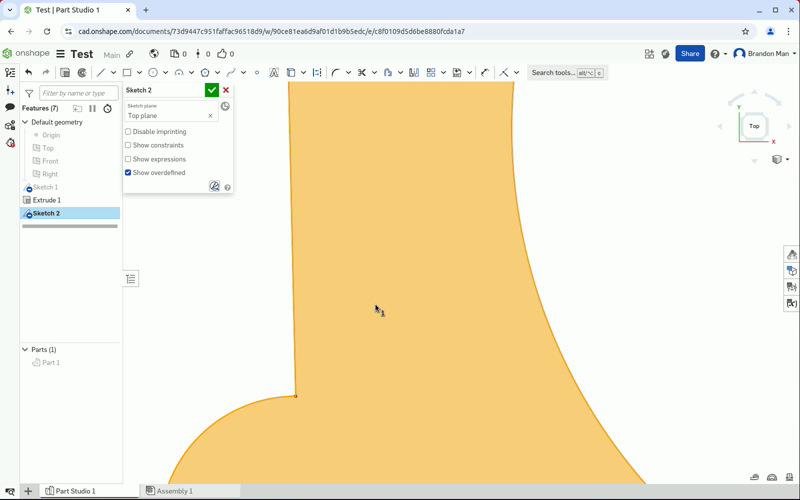
scroll(-6)
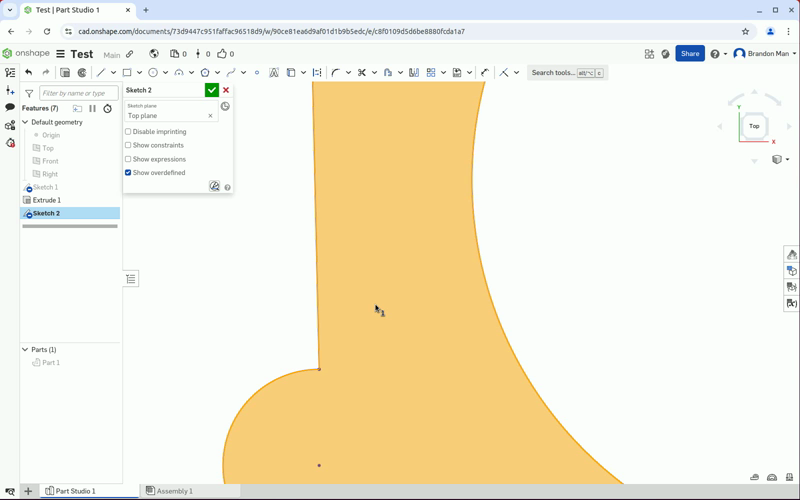
scroll(-6)
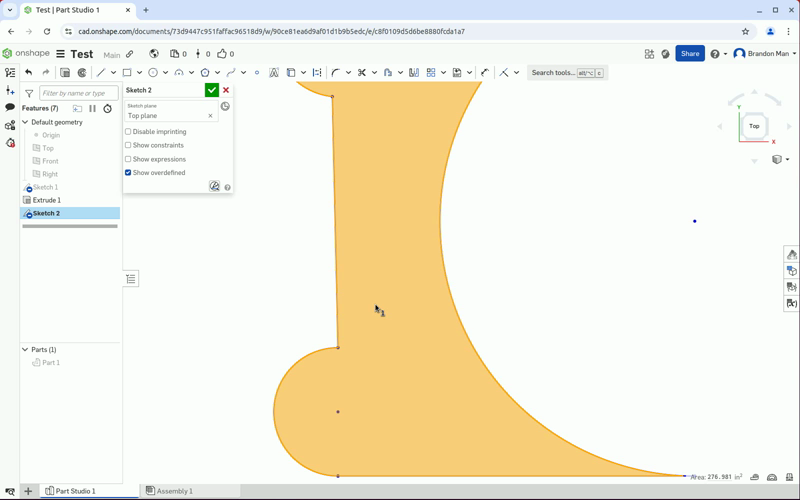
scroll(-6)
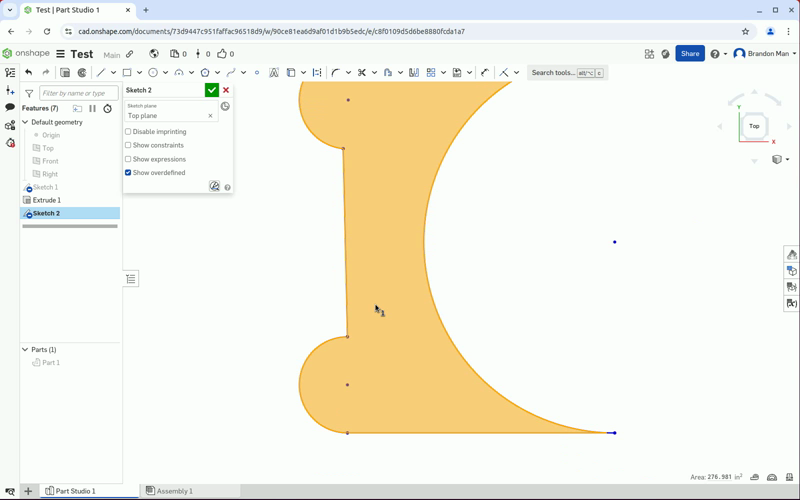
scroll(-6)
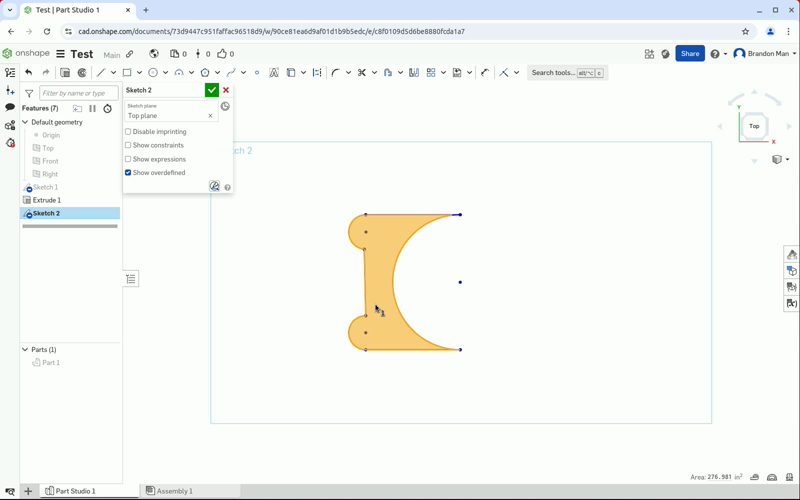
mouse_move(73, 352)
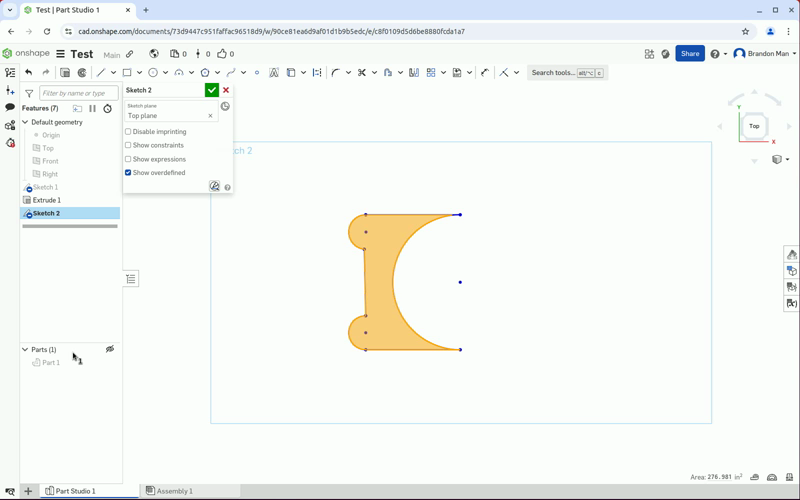
key(shift+y)
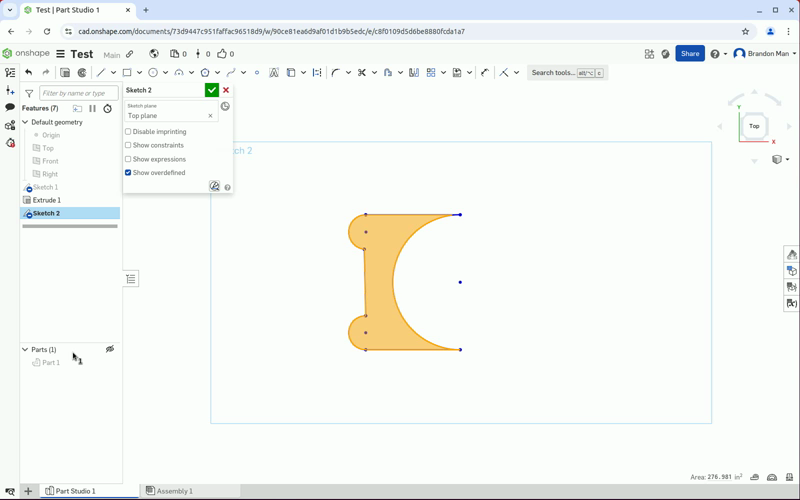
key(shift+e)
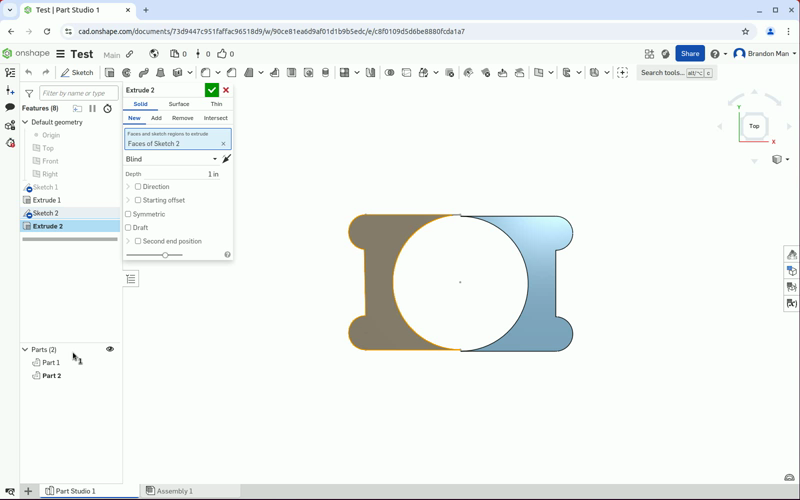
mouse_move(143, 106)
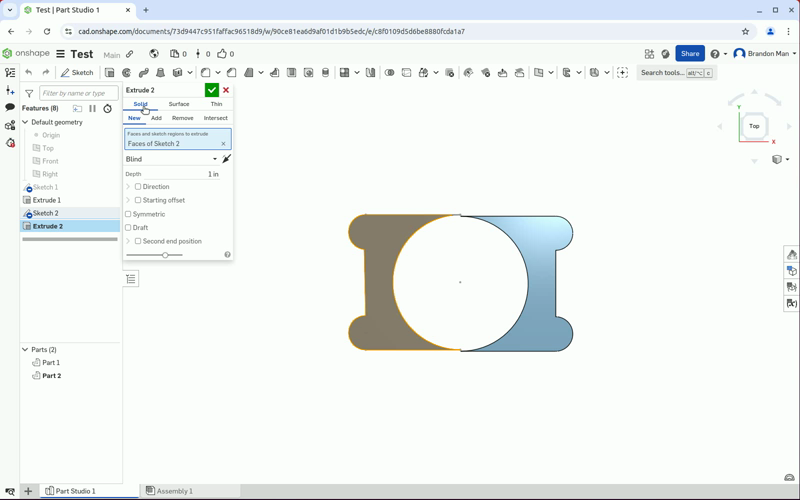
click(143, 106)
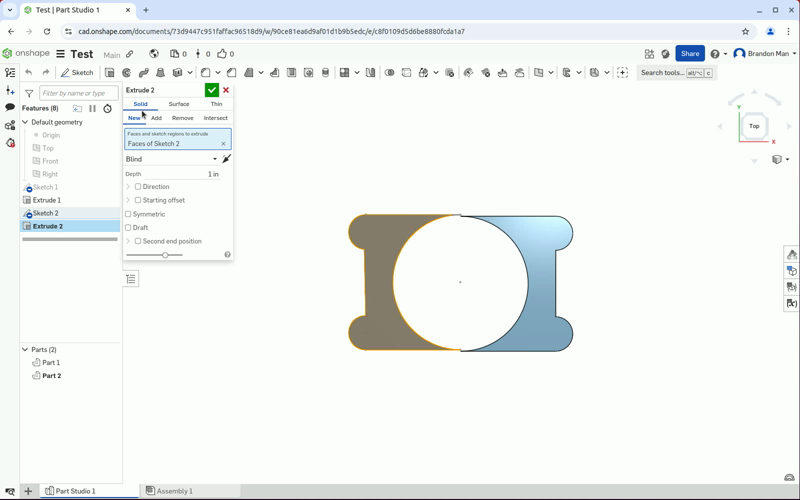
mouse_move(137, 120)
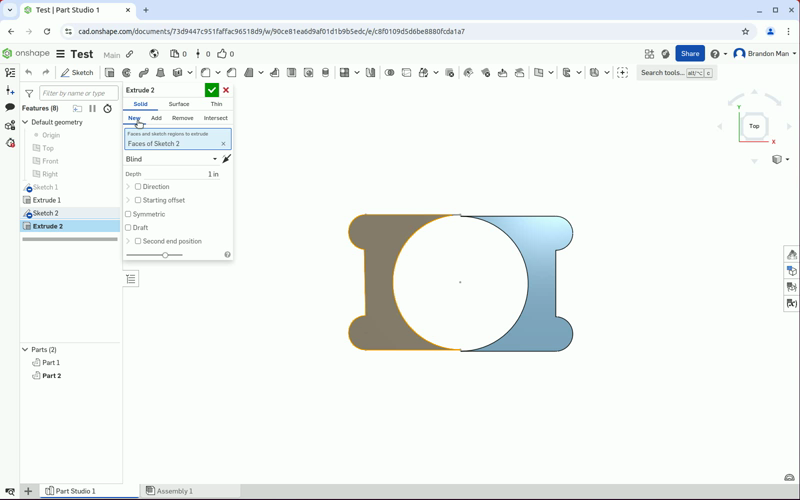
click(137, 120)
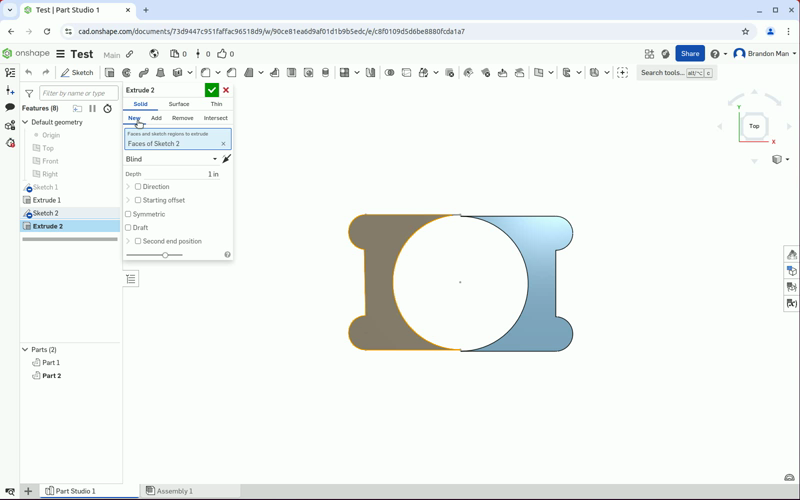
key(tab, 4)
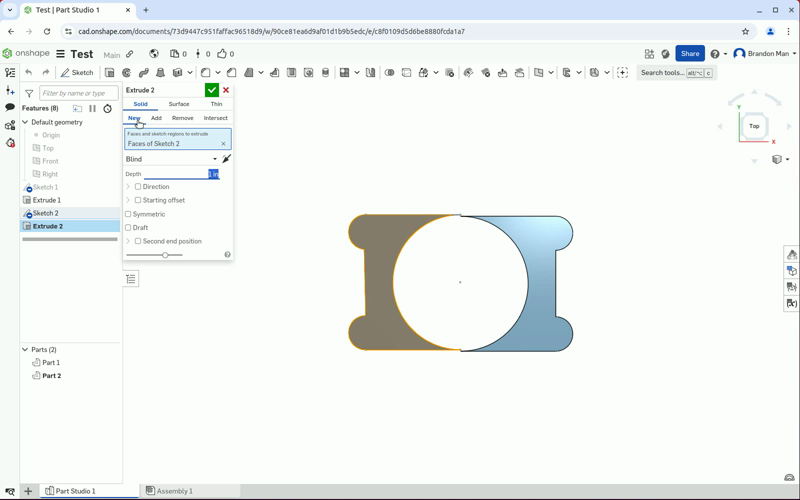
text(3.37)
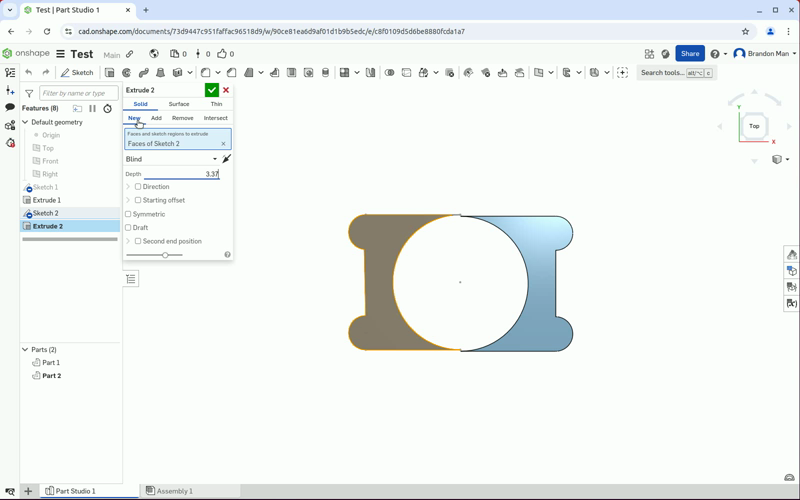
key(enter)
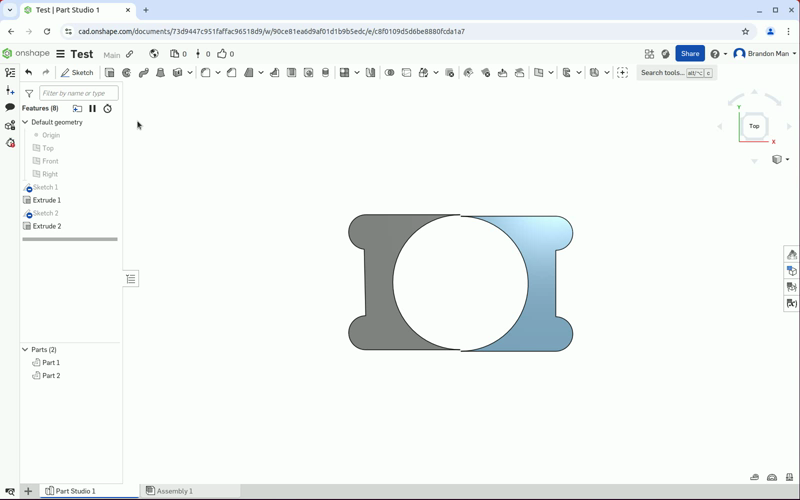
key(shift+h)
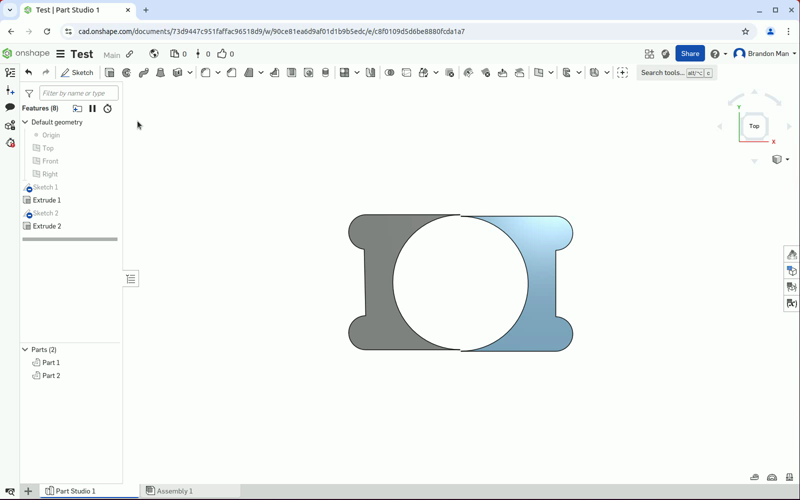
key(shift+h)
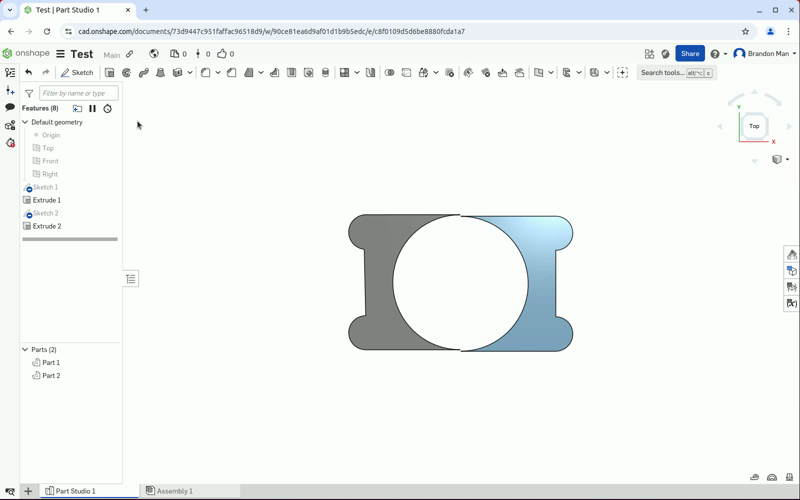
mouse_move(73, 189)
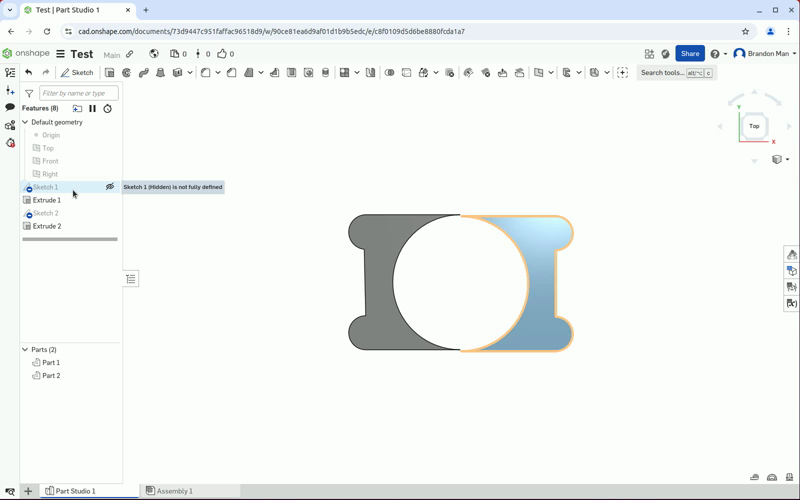
click(73, 189)
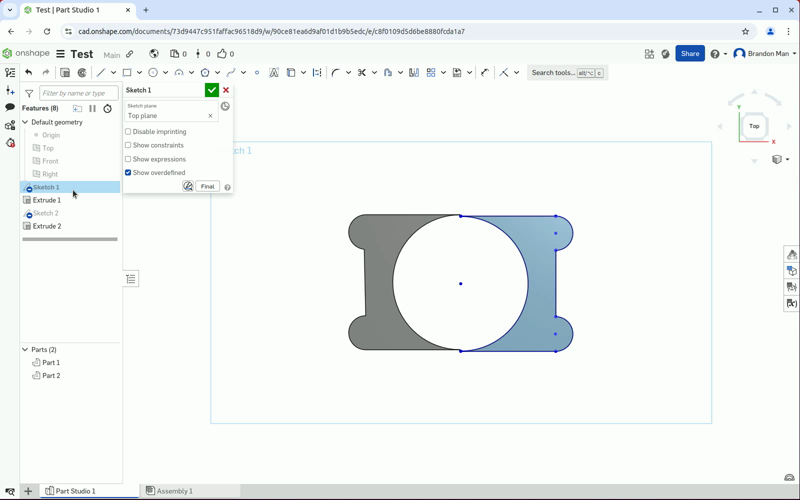
mouse_move(229, 92)
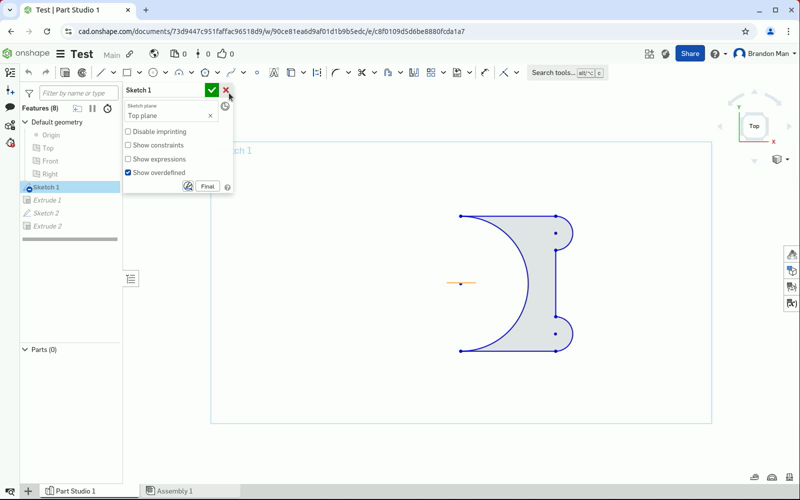
click(229, 92)
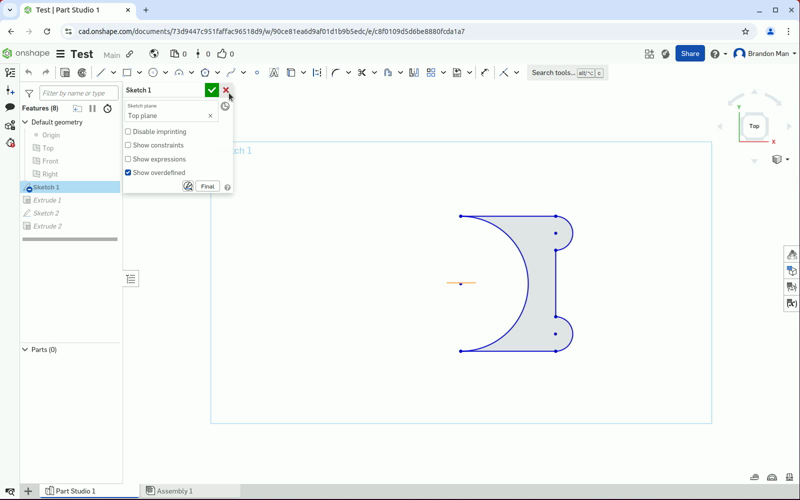
key(shift+s)
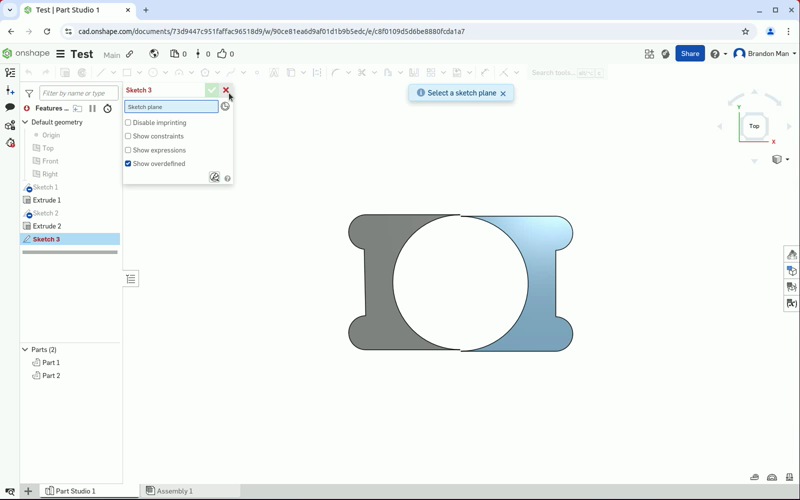
mouse_move(73, 150)
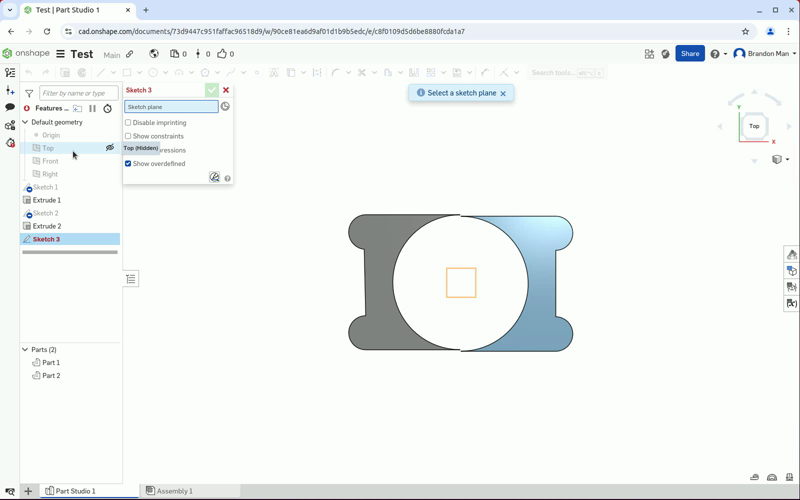
click(73, 150)
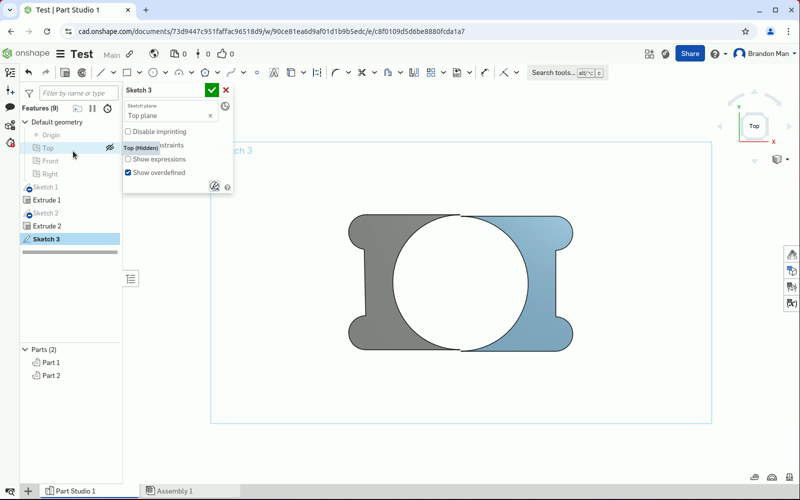
mouse_move(73, 352)
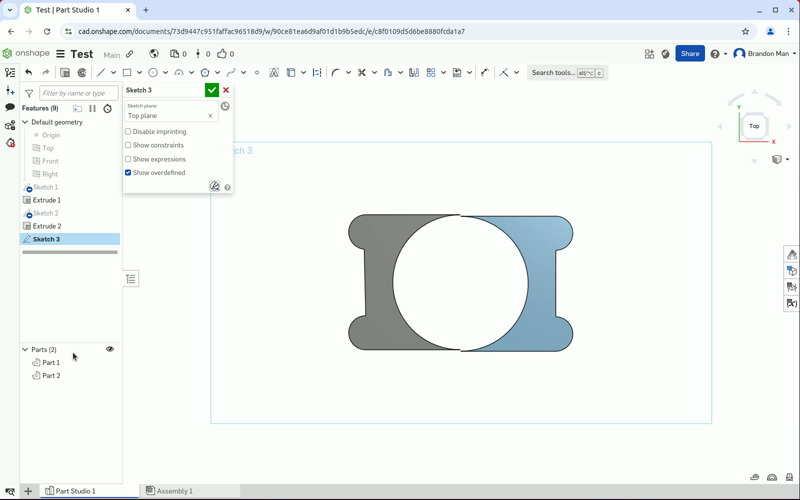
key(y)
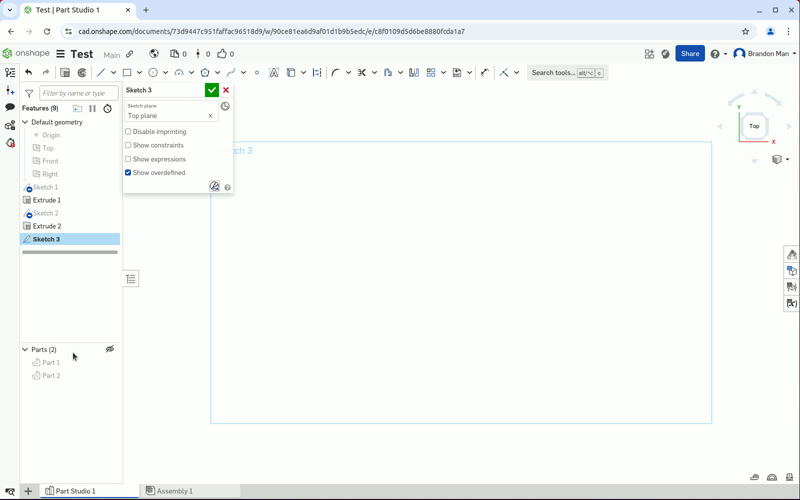
key(c)
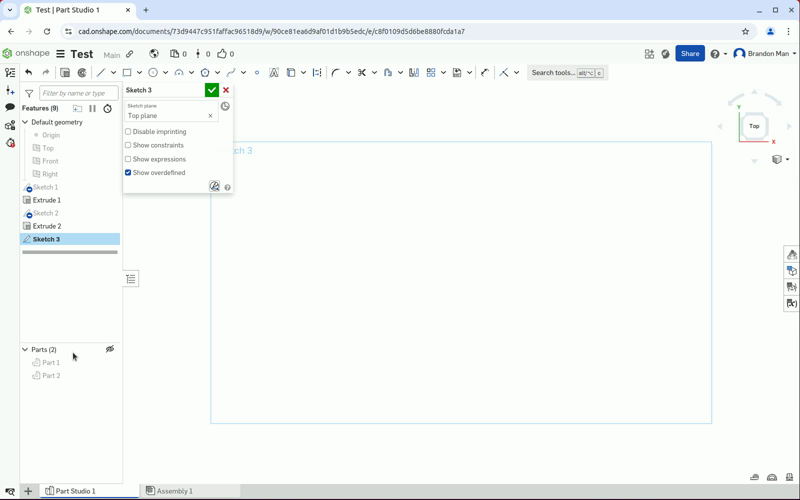
key_down(shift)
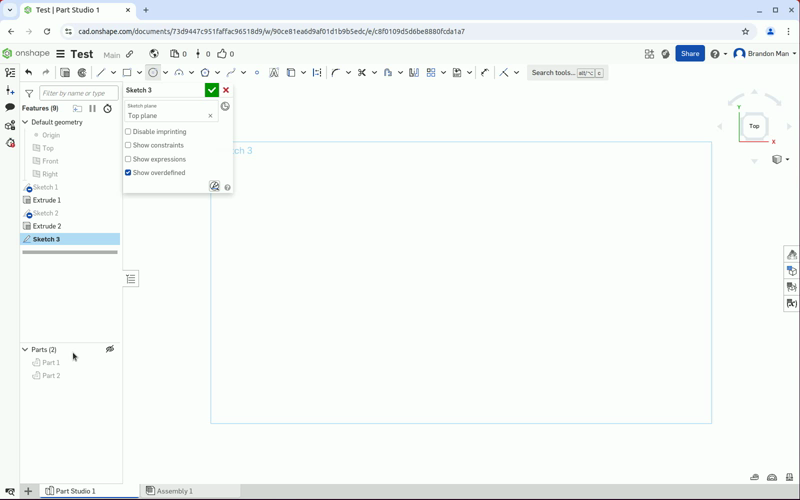
mouse_move(460, 282)
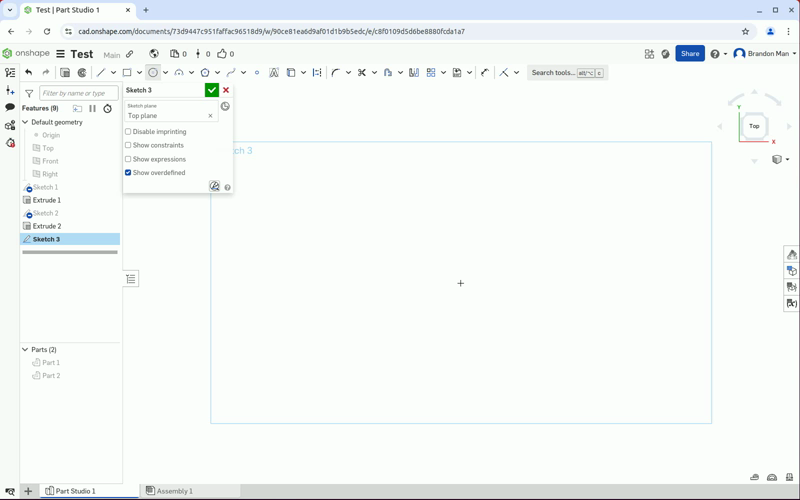
click(460, 282)
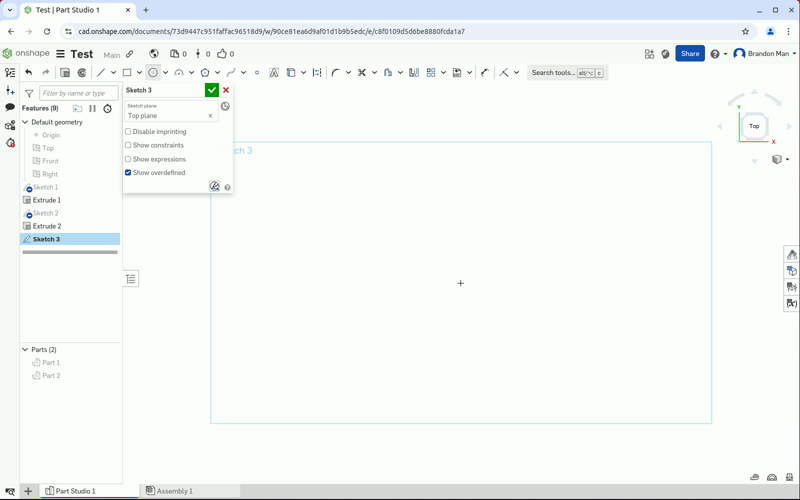
key_up(shift)
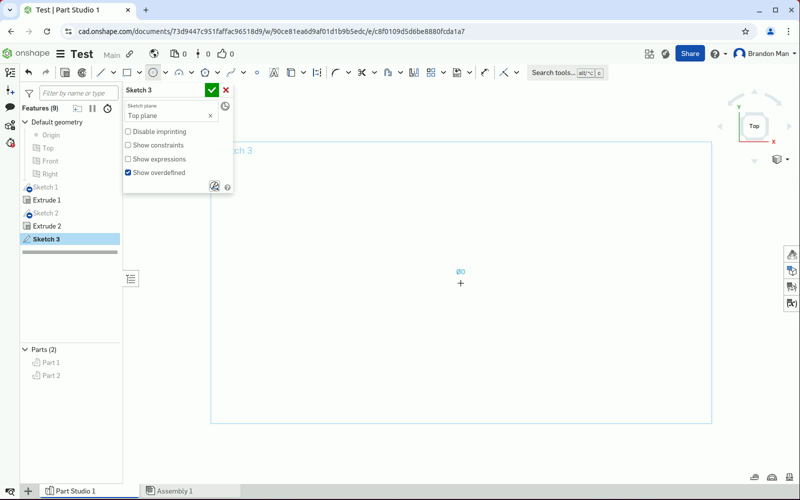
mouse_move(527, 282)
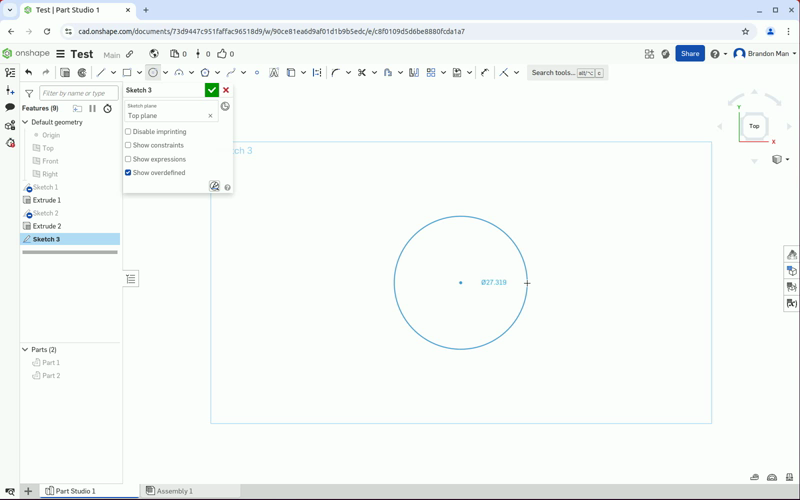
click(527, 282)
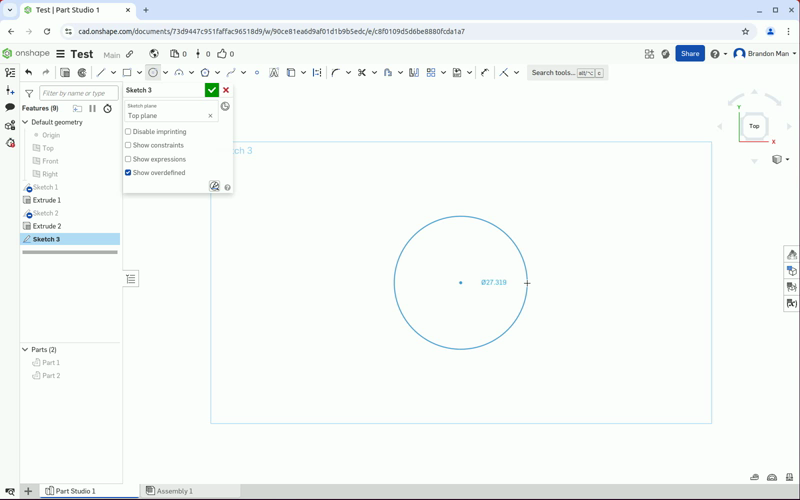
key(esc)
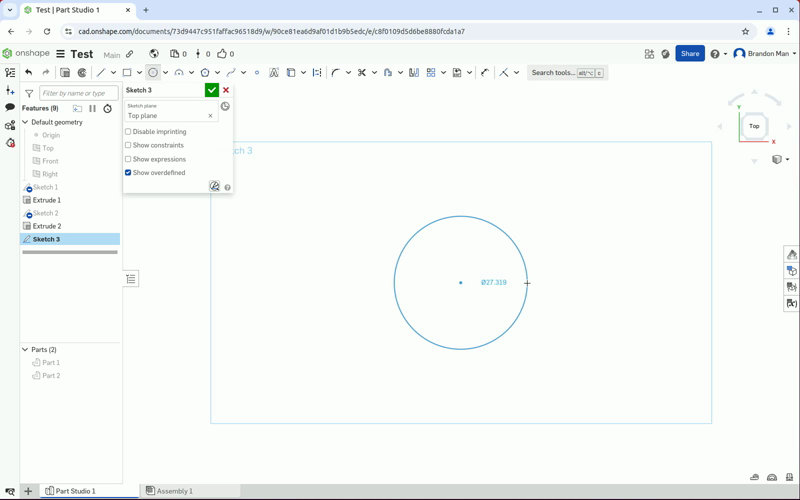
key(c)
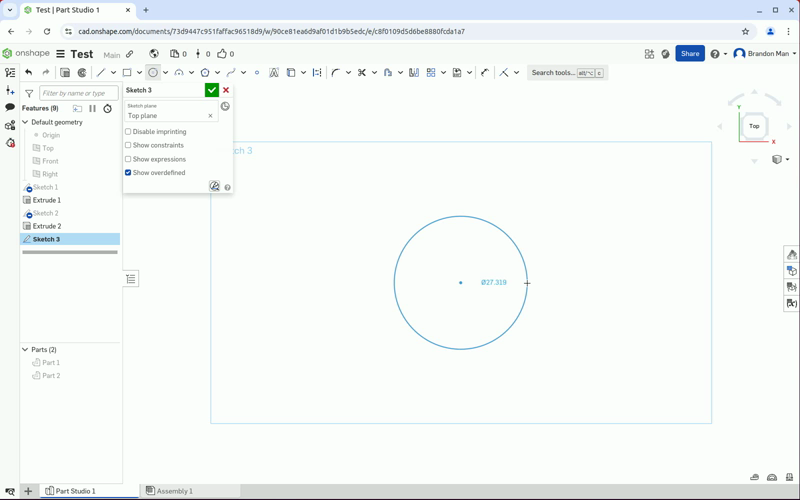
key_down(shift)
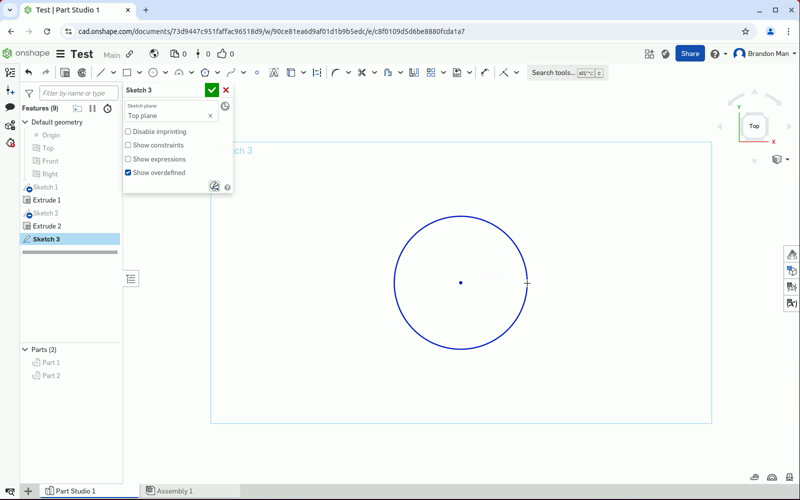
mouse_move(460, 282)
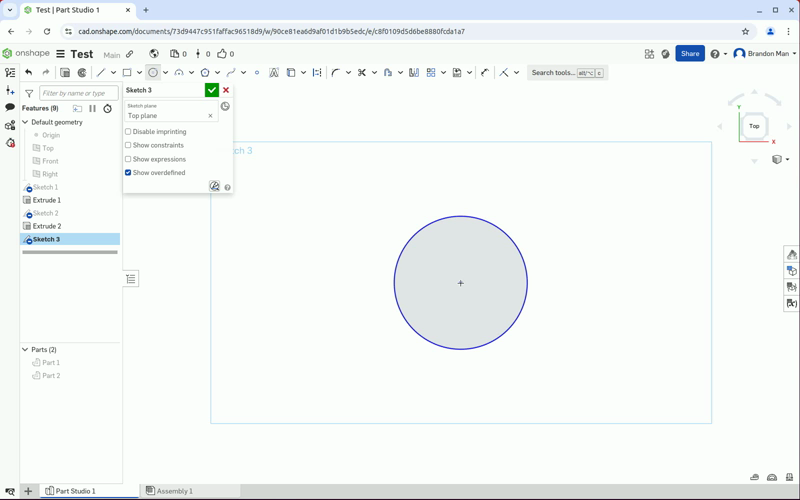
click(460, 282)
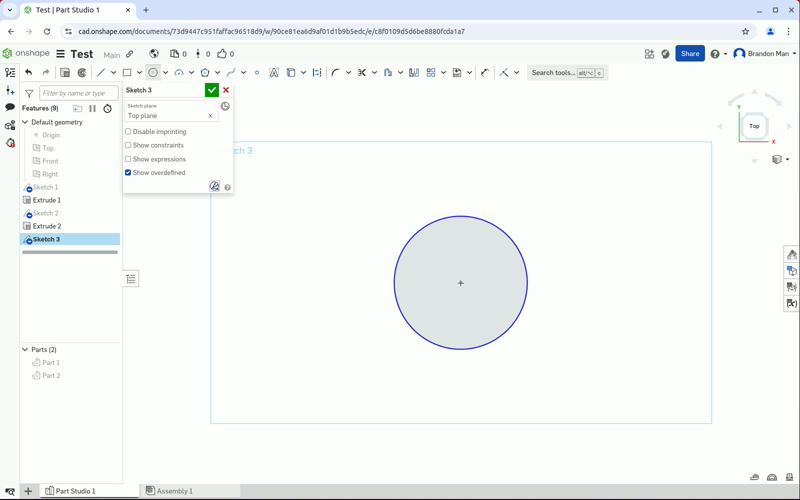
key_up(shift)
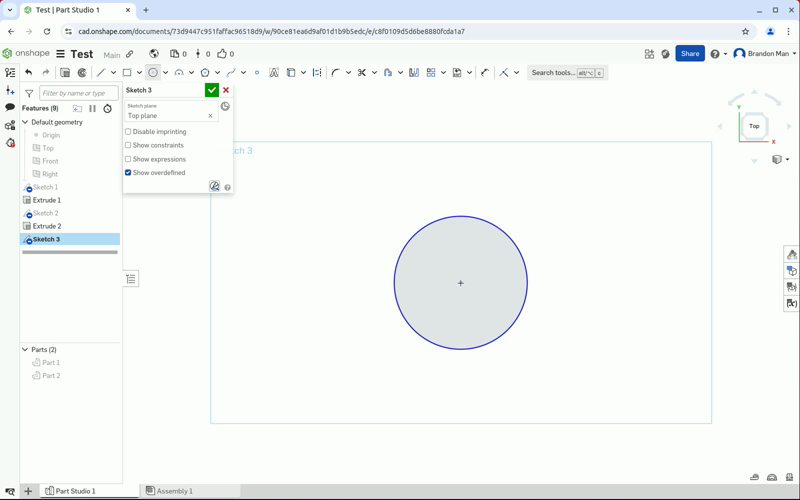
mouse_move(517, 282)
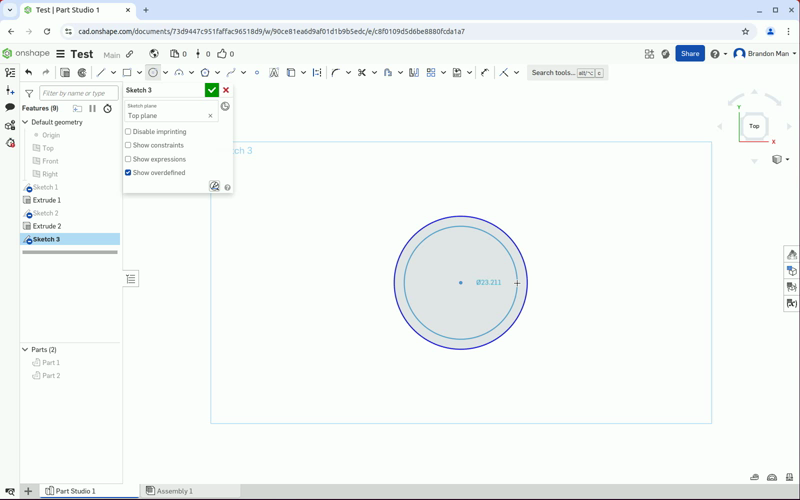
click(517, 282)
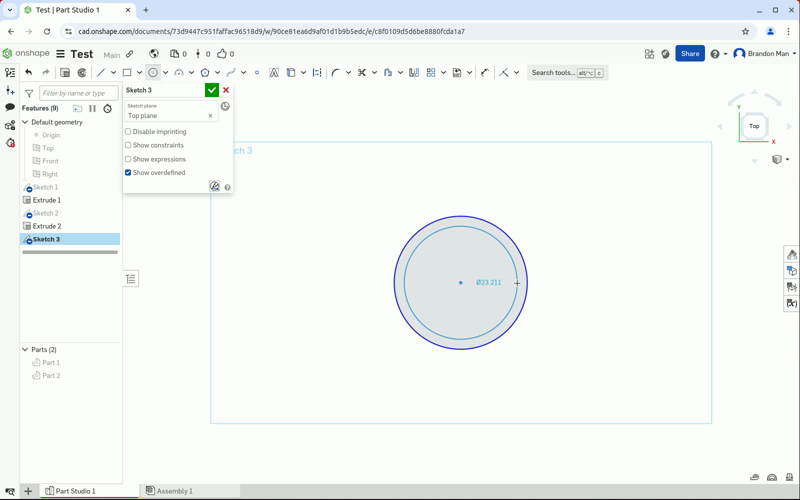
key(esc)
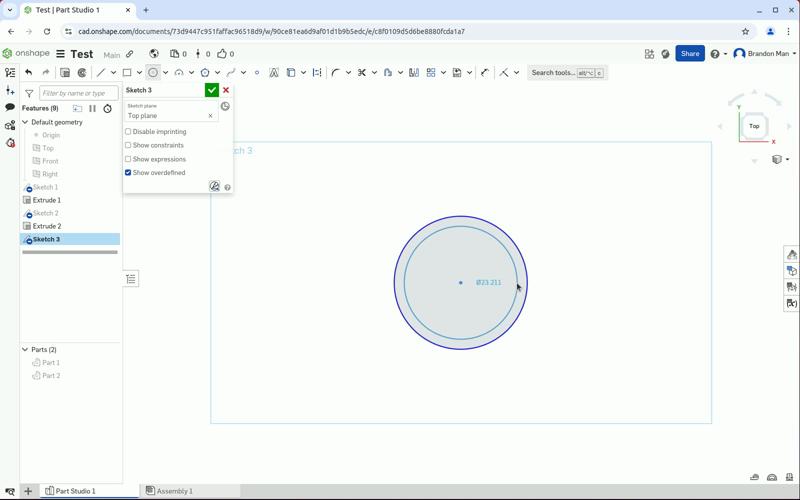
mouse_move(399, 289)
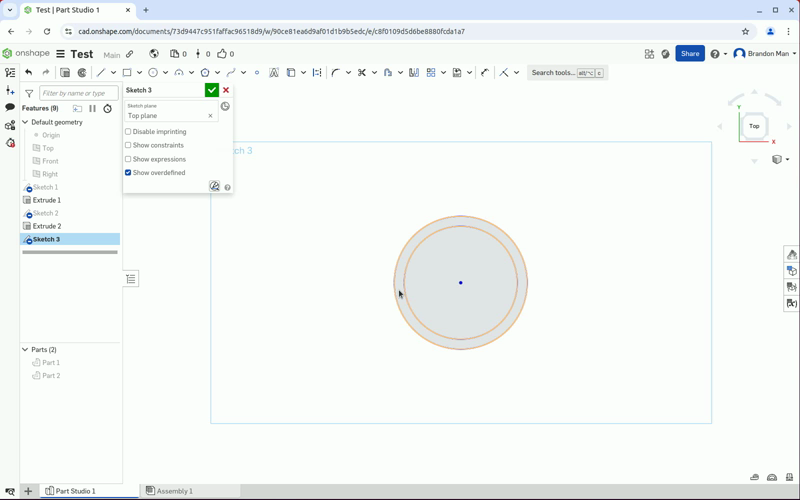
click(399, 289)
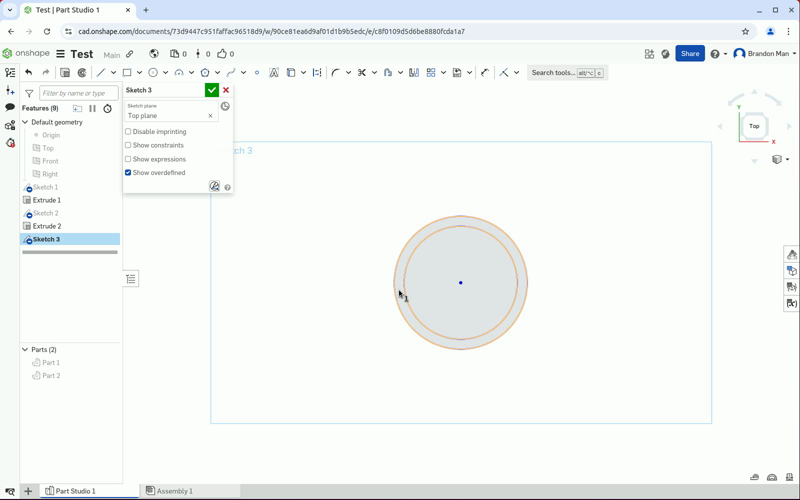
mouse_move(73, 352)
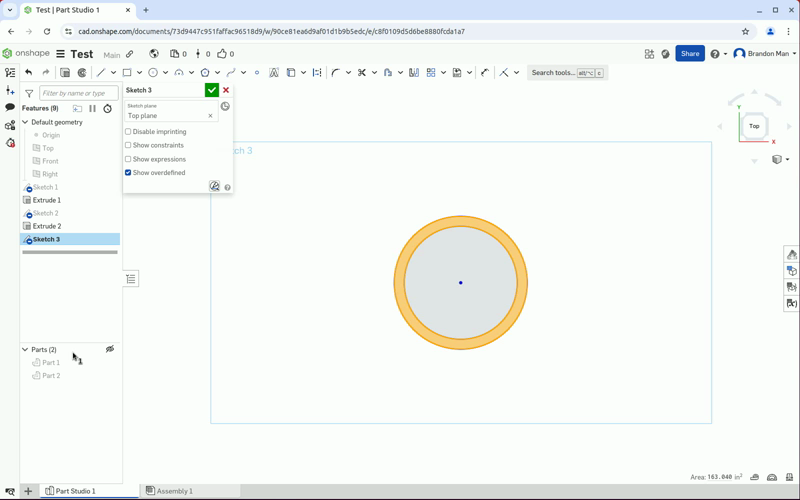
key(shift+y)
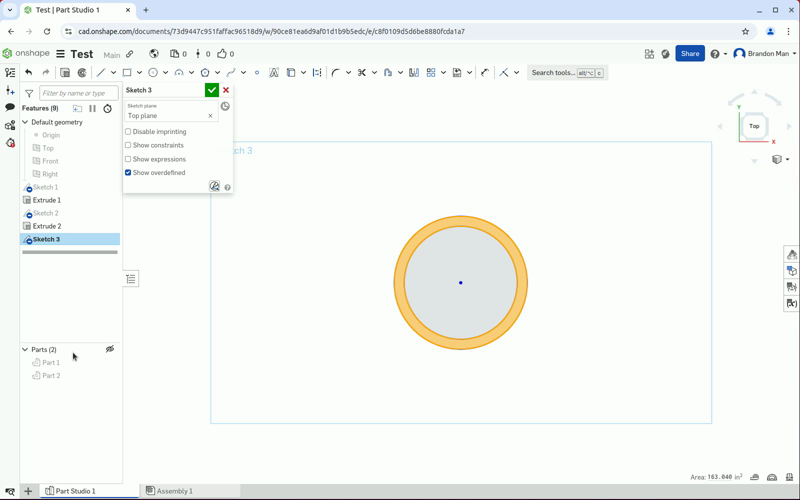
key(shift+e)
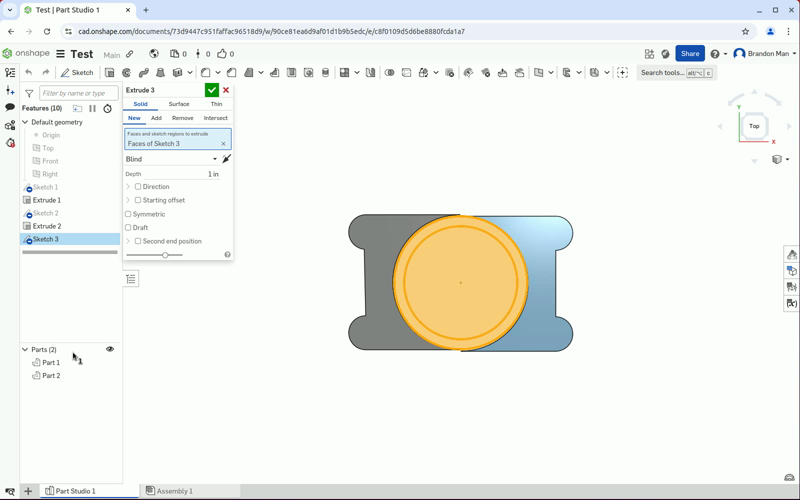
mouse_move(143, 106)
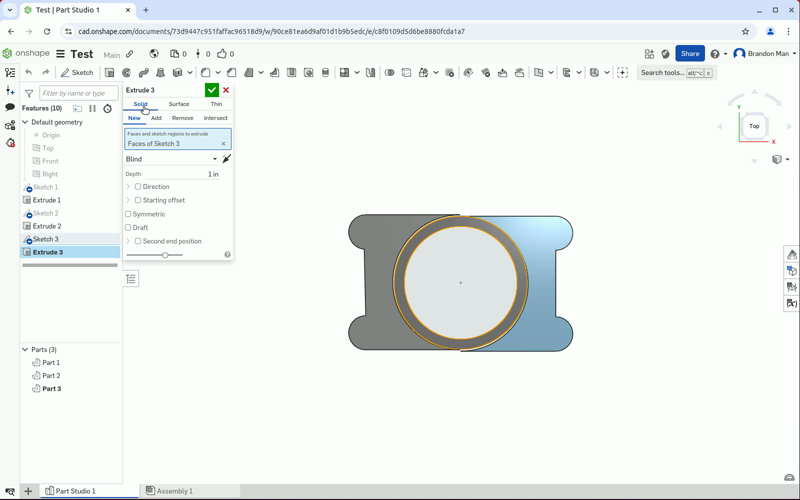
click(143, 106)
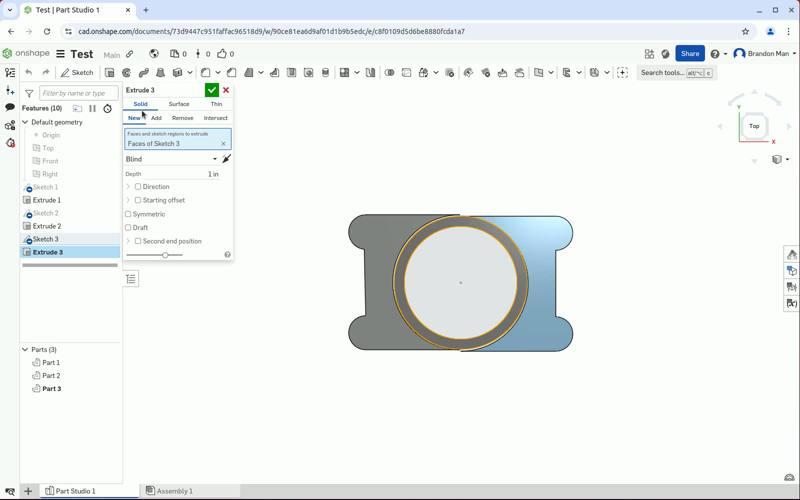
mouse_move(137, 120)
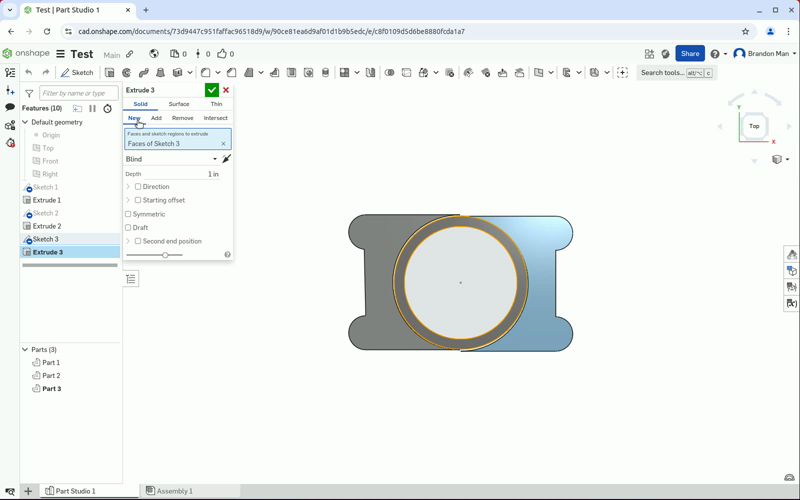
click(137, 120)
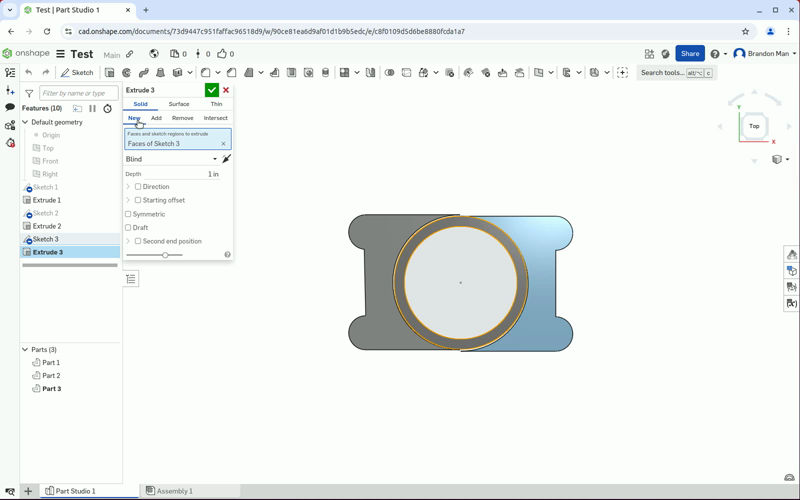
key(tab, 4)
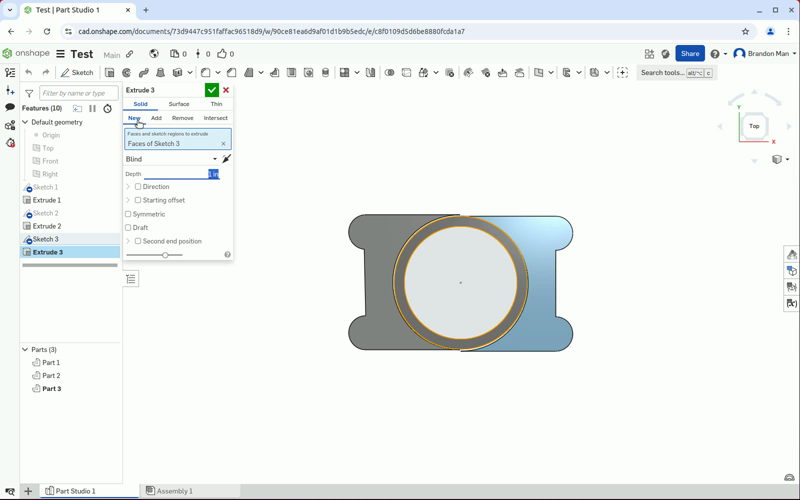
text(3.37)
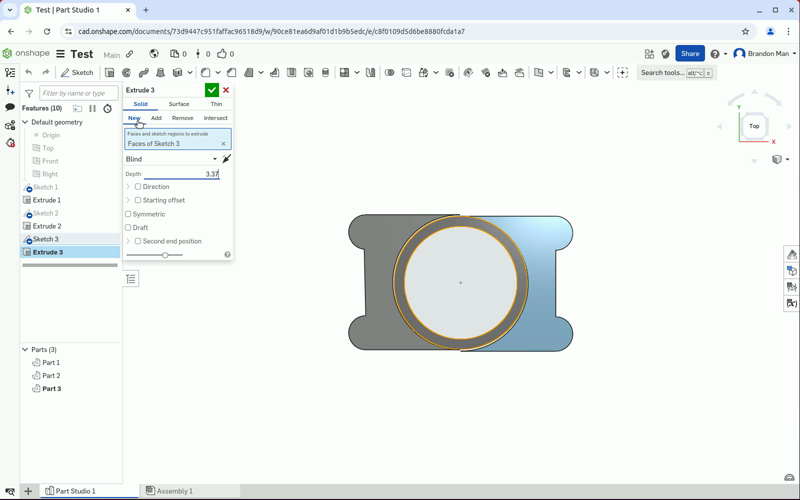
key(enter)
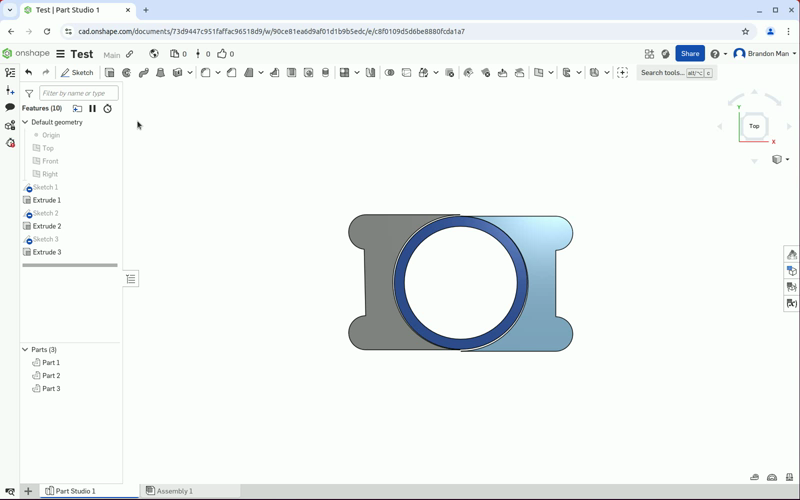
key(shift+h)
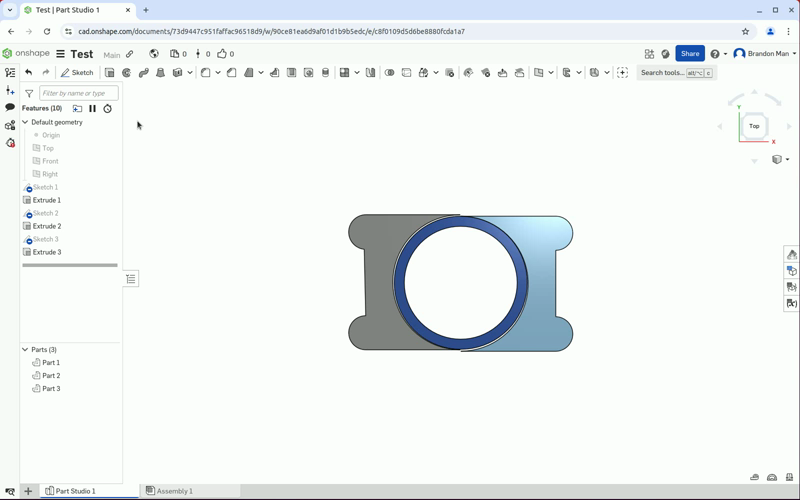
key(shift+h)
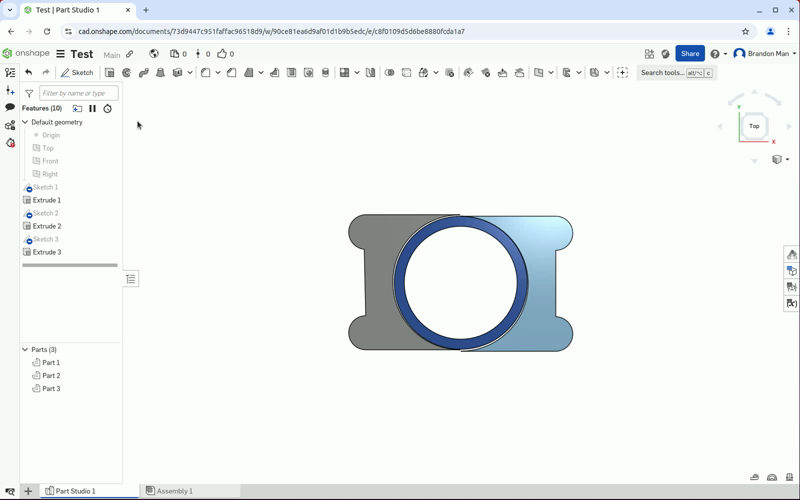
mouse_move(73, 189)
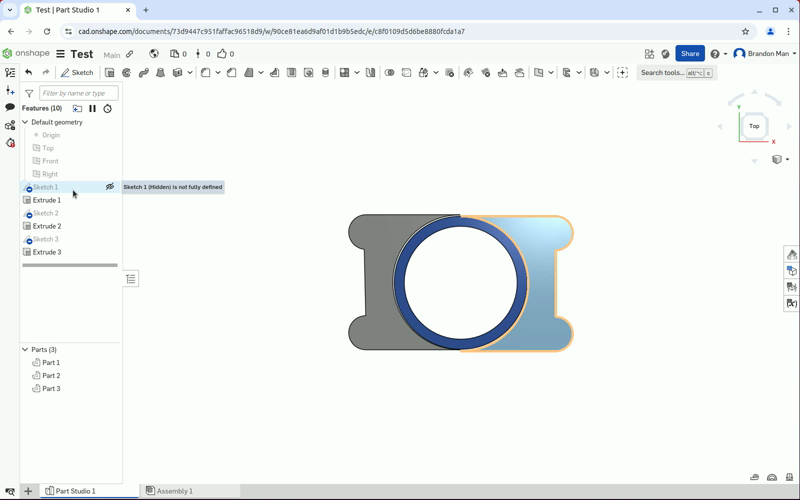
click(73, 189)
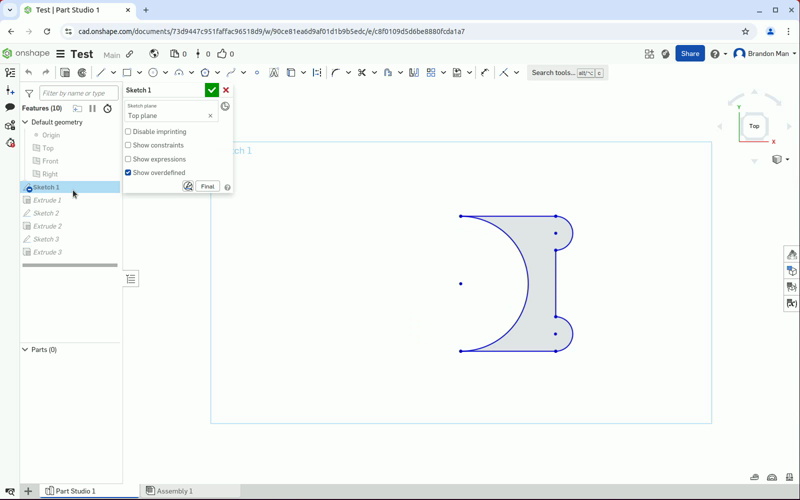
mouse_move(229, 92)
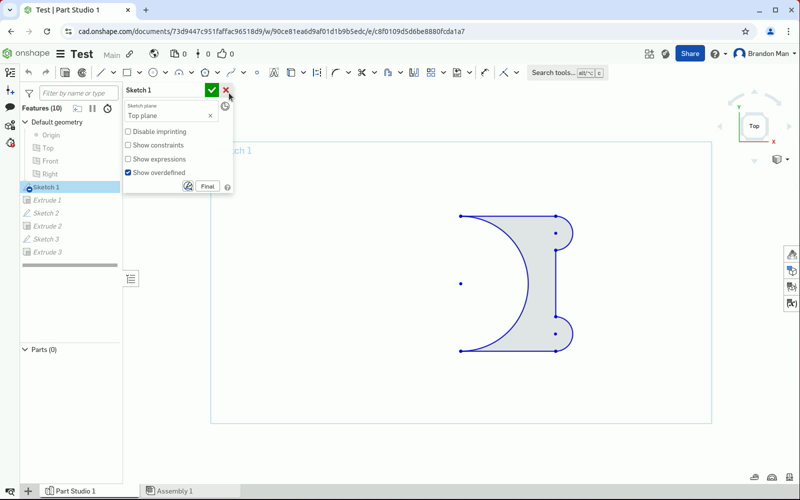
click(229, 92)
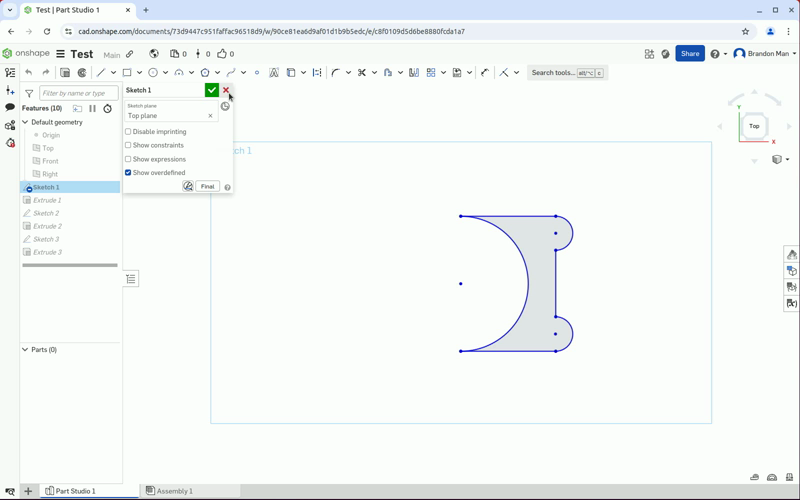
key(shift+s)
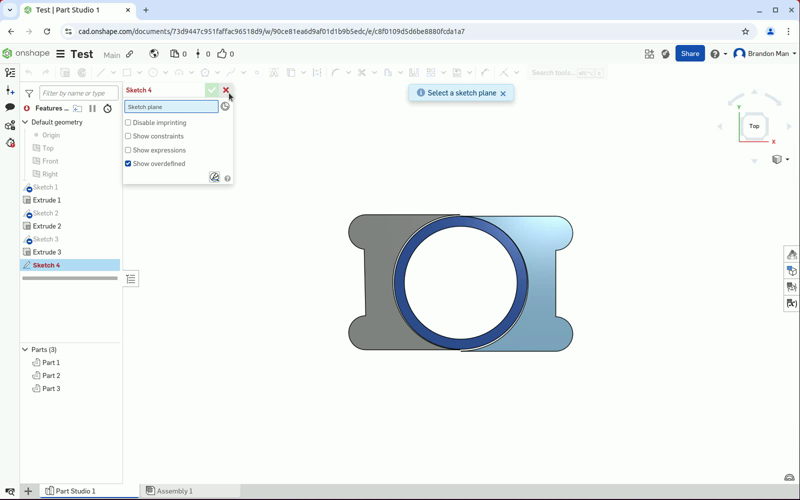
mouse_move(73, 150)
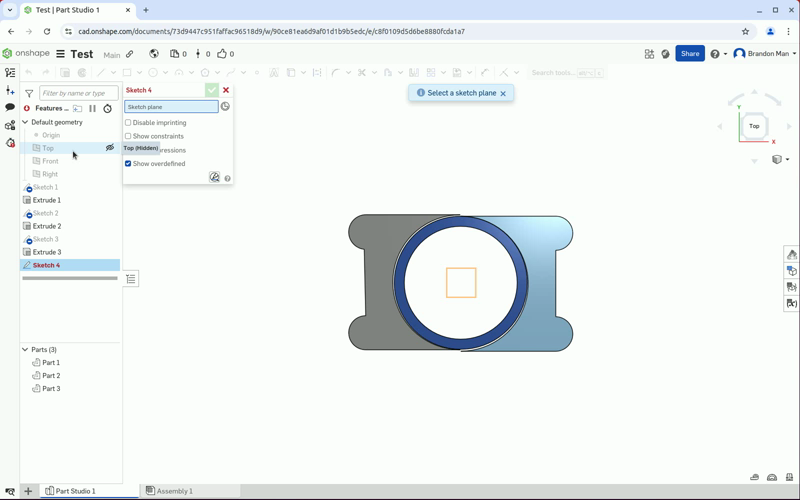
click(73, 150)
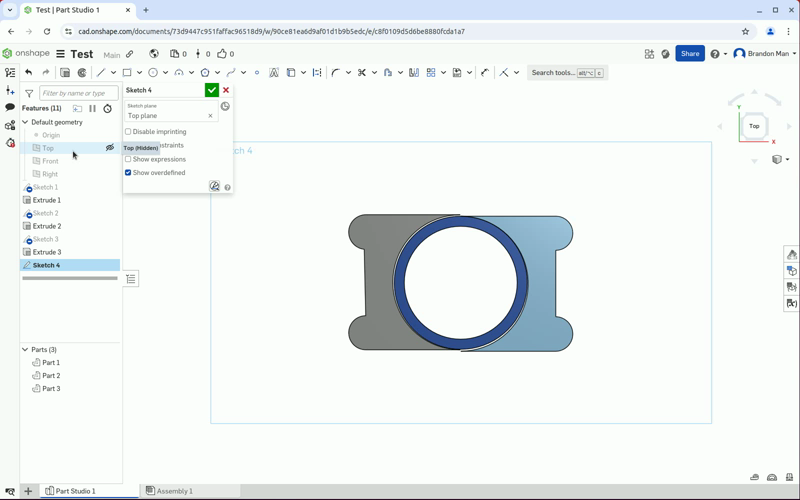
mouse_move(73, 352)
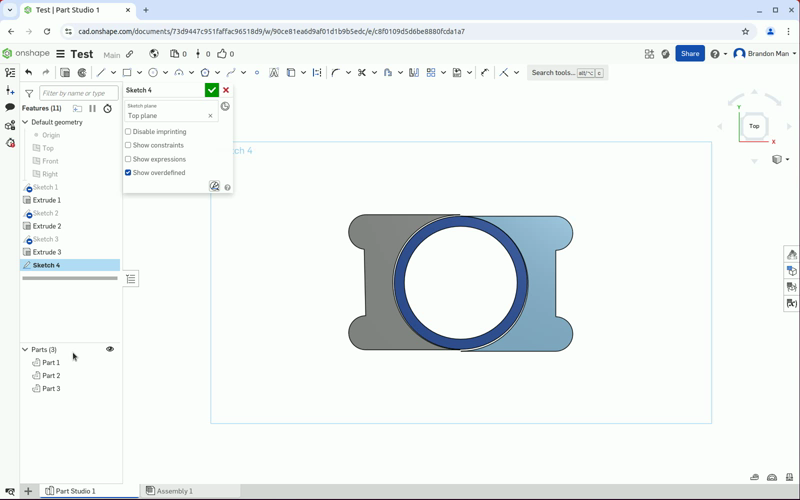
key(y)
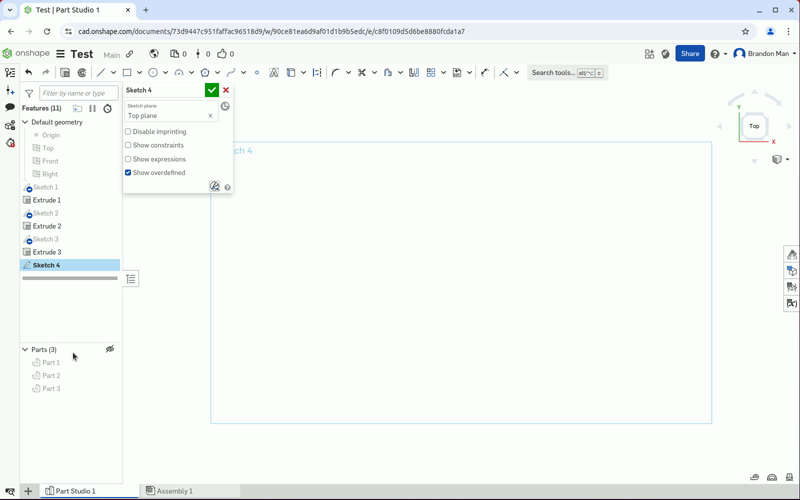
key(c)
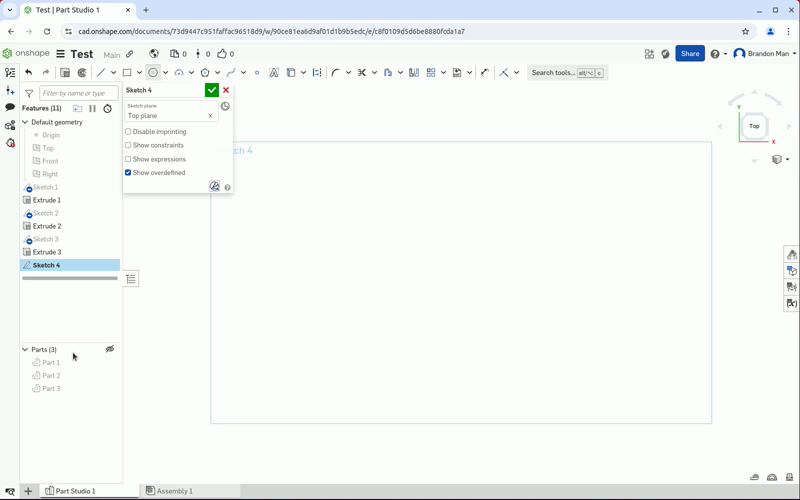
key_down(shift)
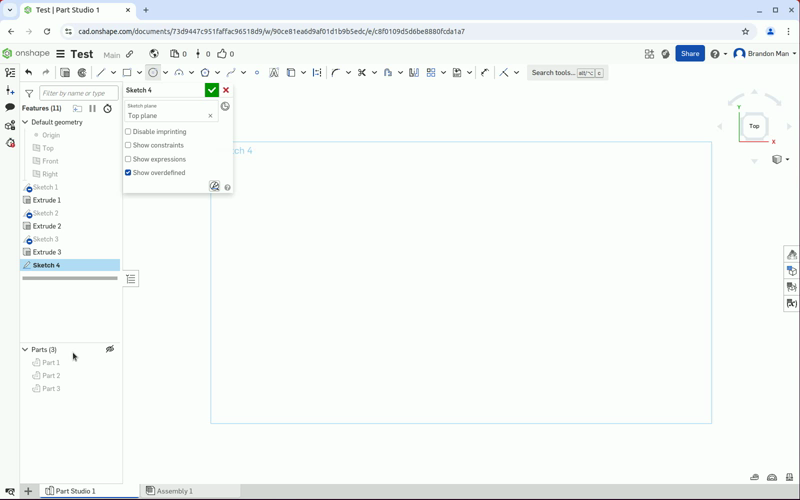
mouse_move(461, 282)
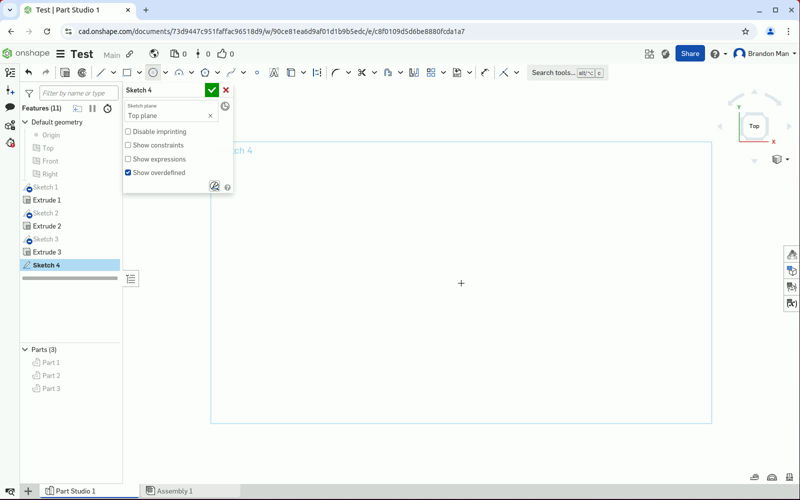
click(461, 282)
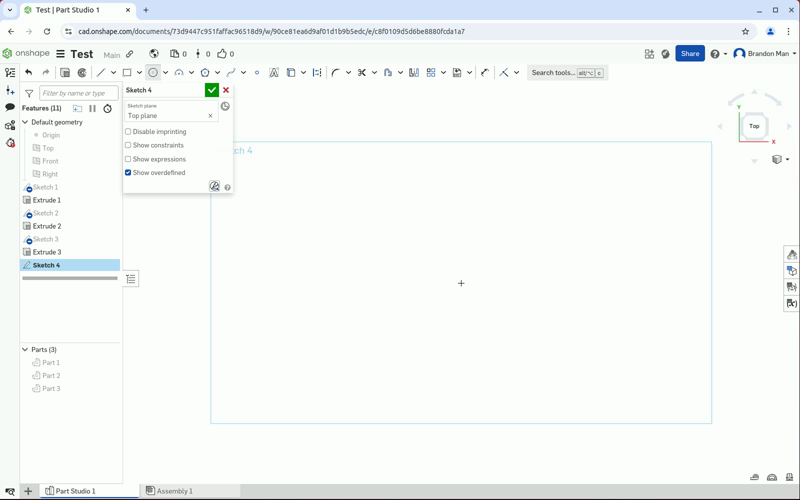
key_up(shift)
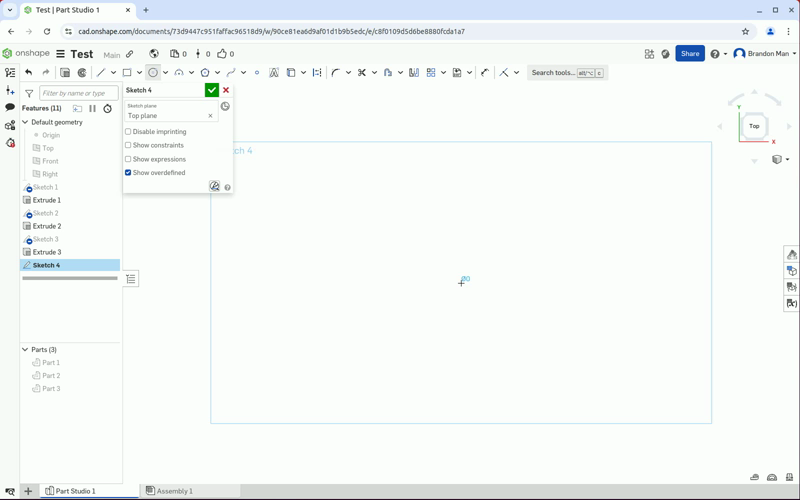
mouse_move(518, 282)
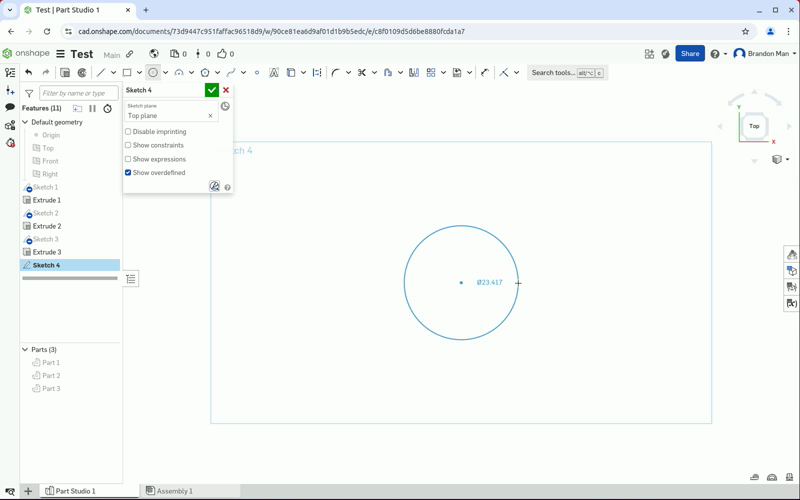
click(518, 282)
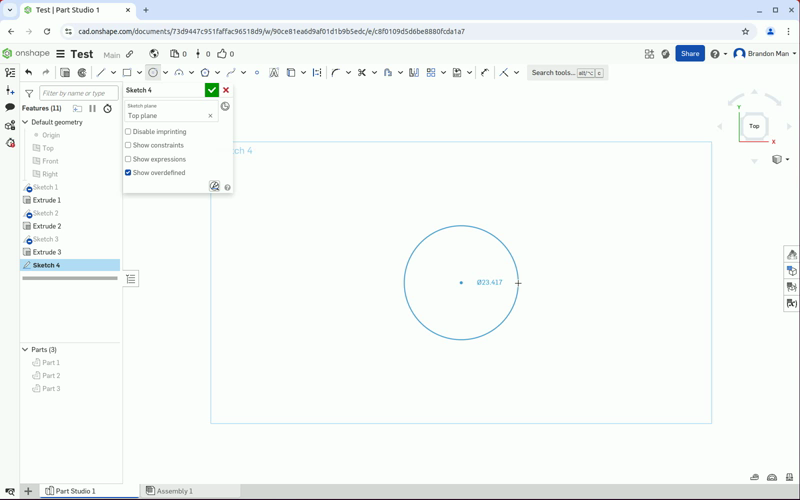
key(esc)
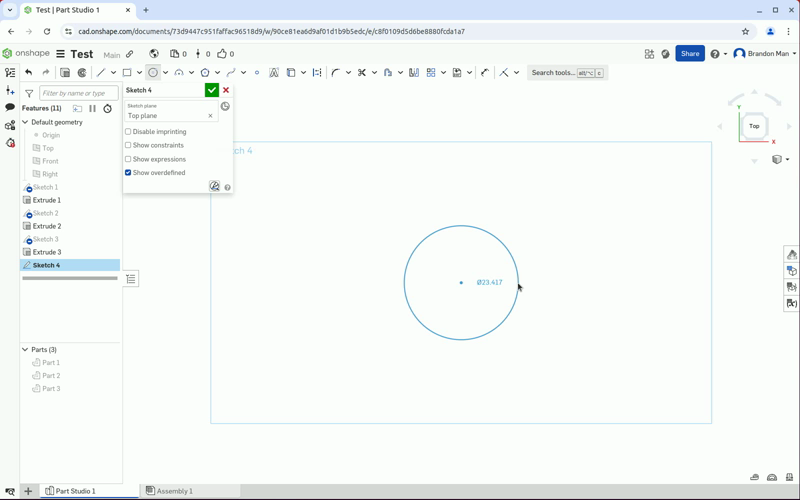
key(c)
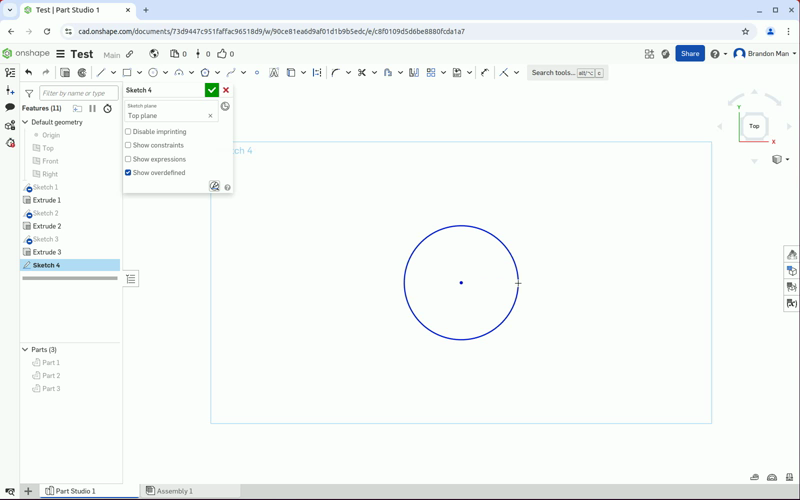
key_down(shift)
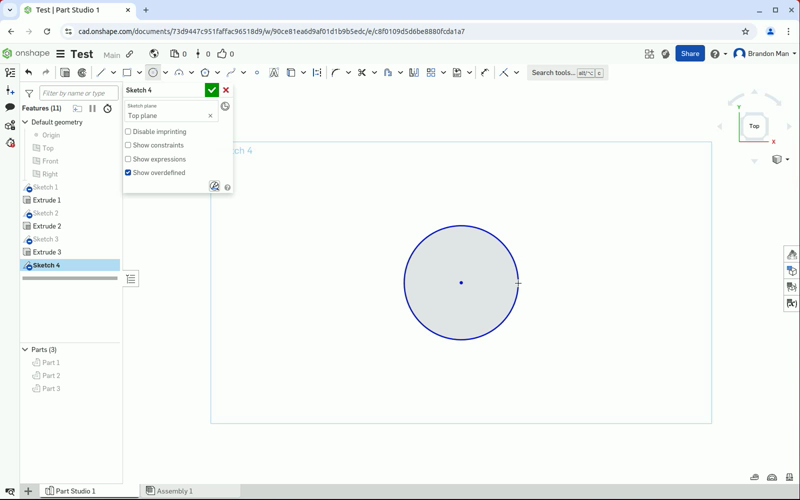
mouse_move(461, 282)
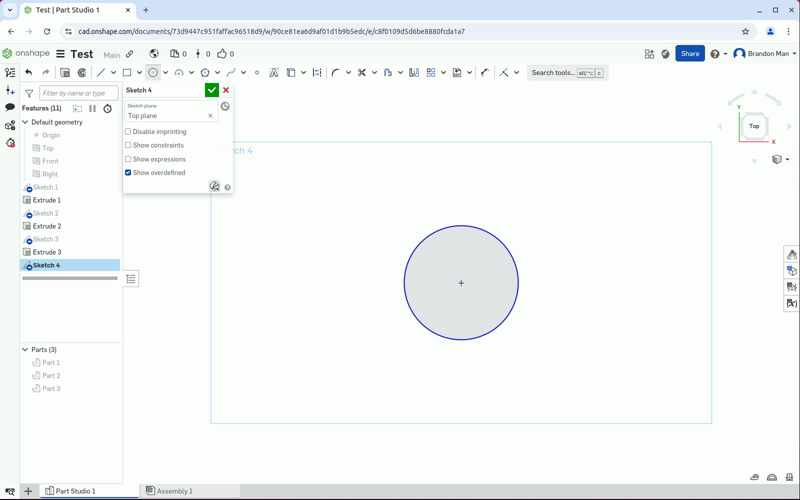
click(461, 282)
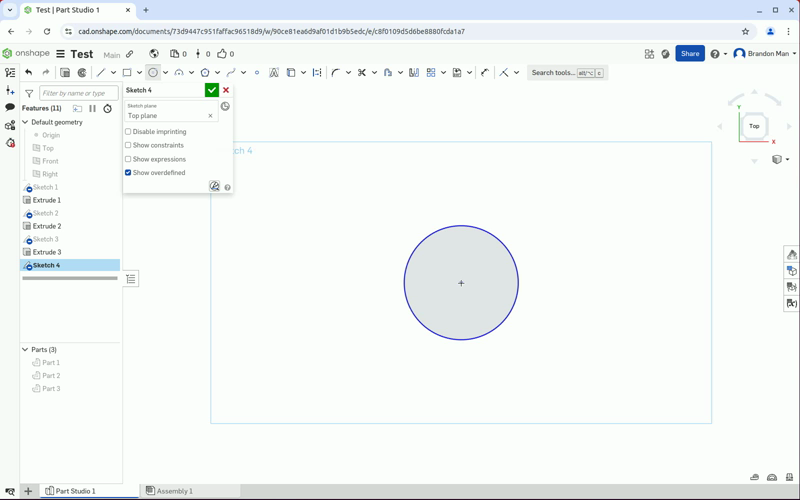
key_up(shift)
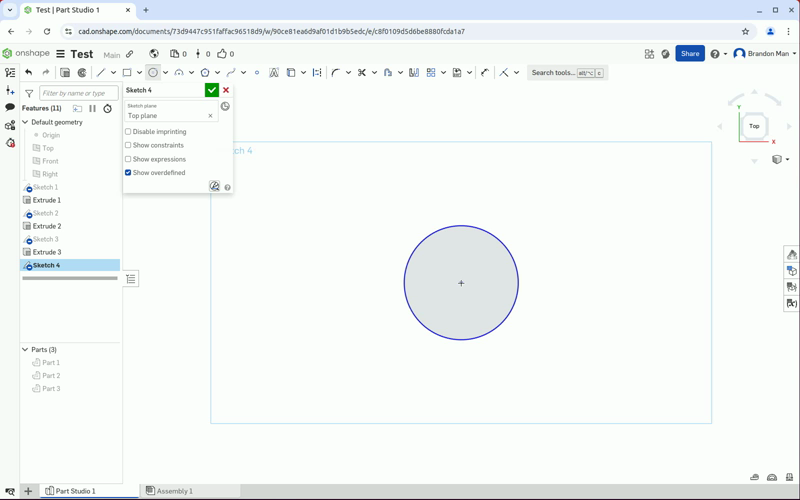
mouse_move(489, 282)
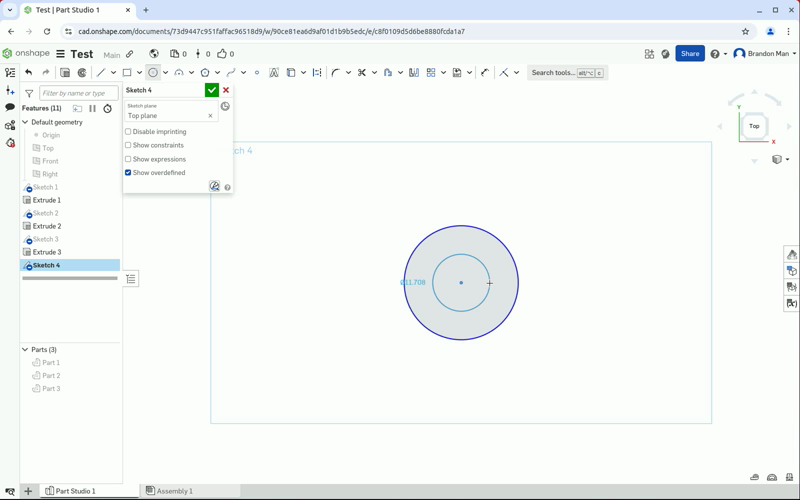
click(489, 282)
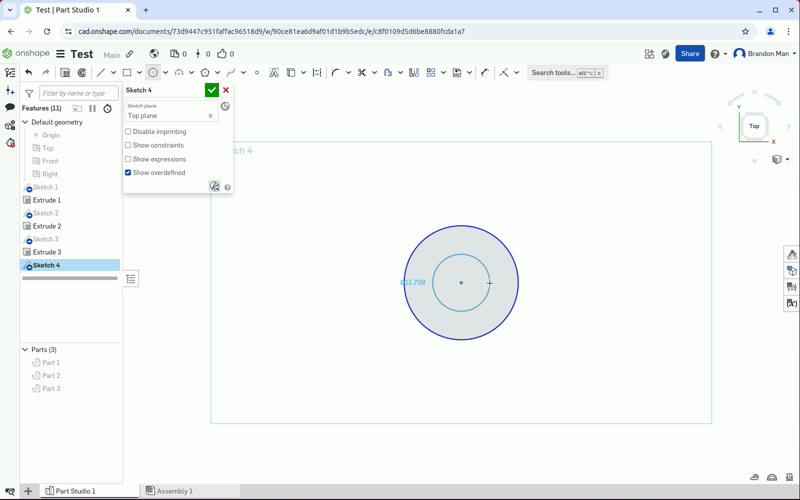
key(esc)
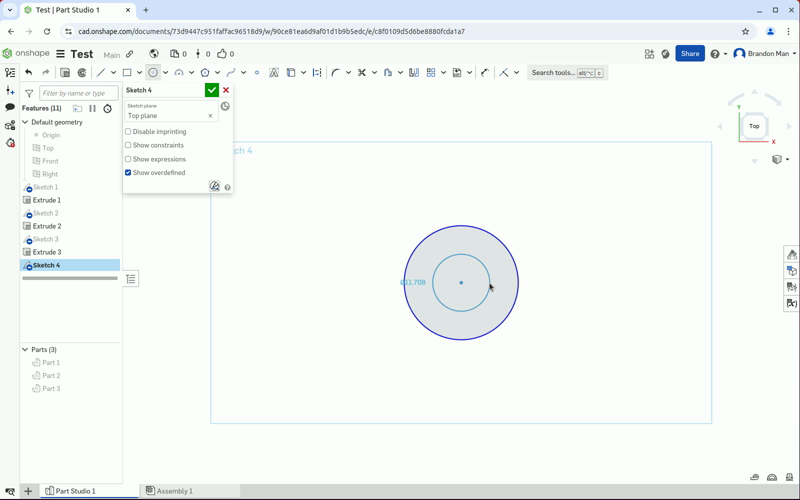
mouse_move(442, 312)
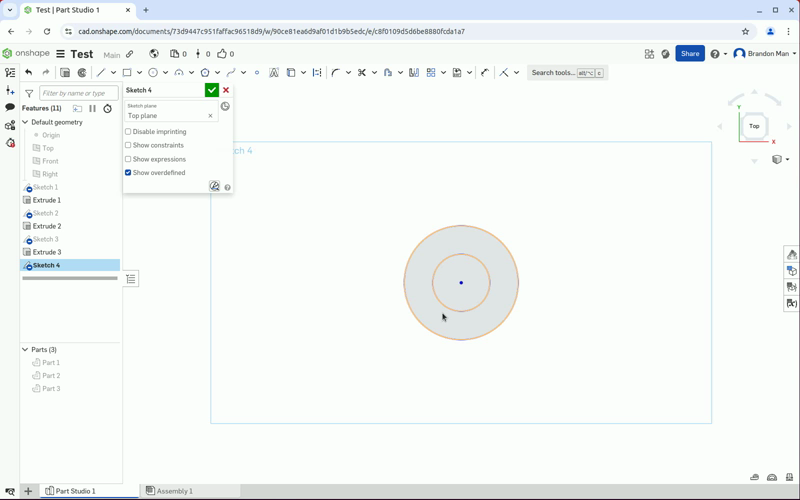
click(442, 312)
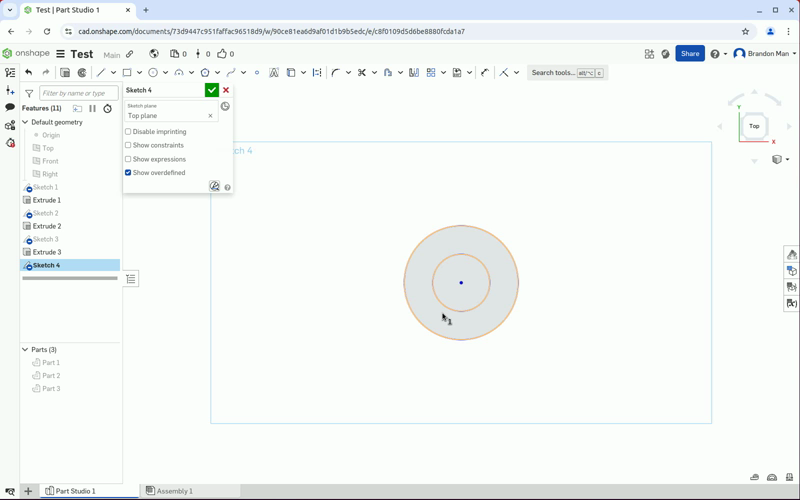
mouse_move(73, 352)
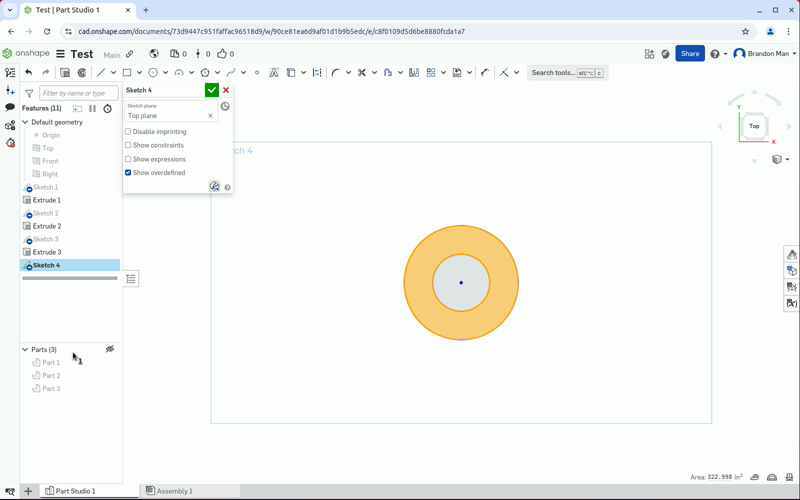
key(shift+y)
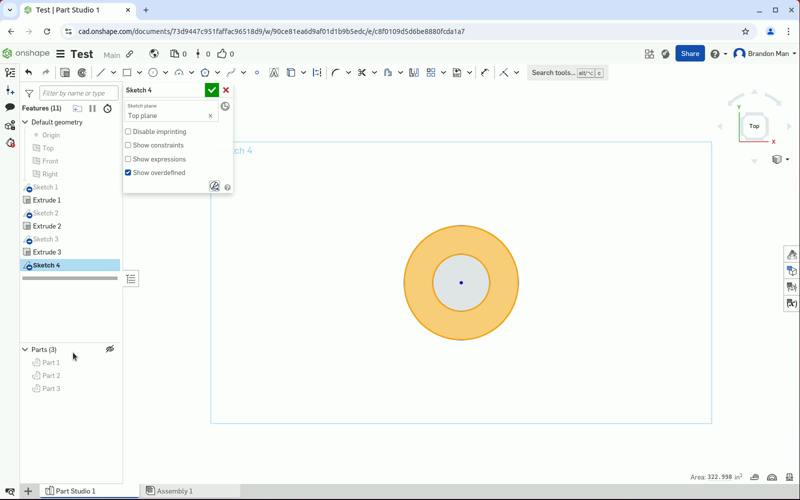
key(shift+e)
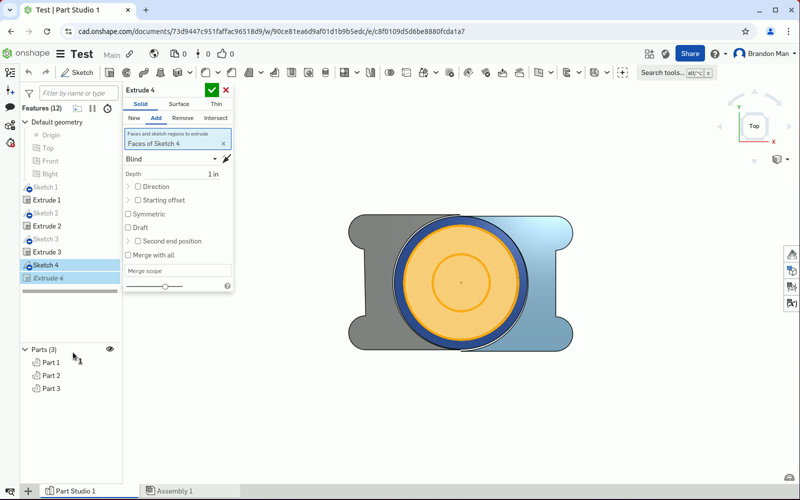
mouse_move(143, 106)
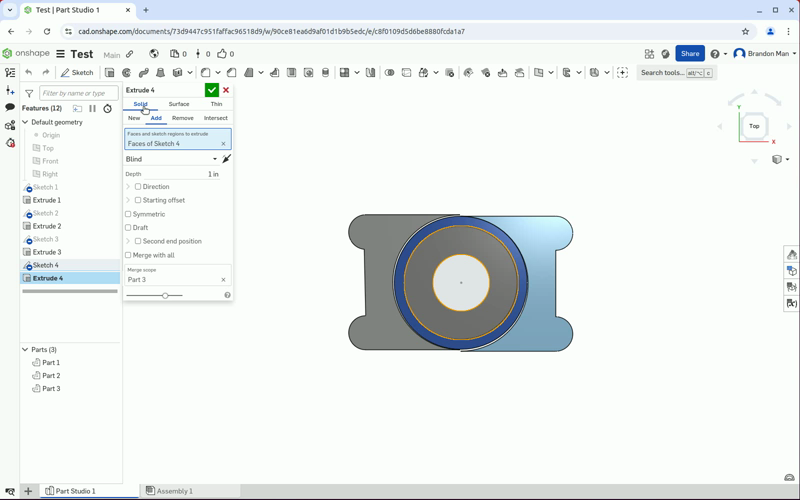
click(143, 106)
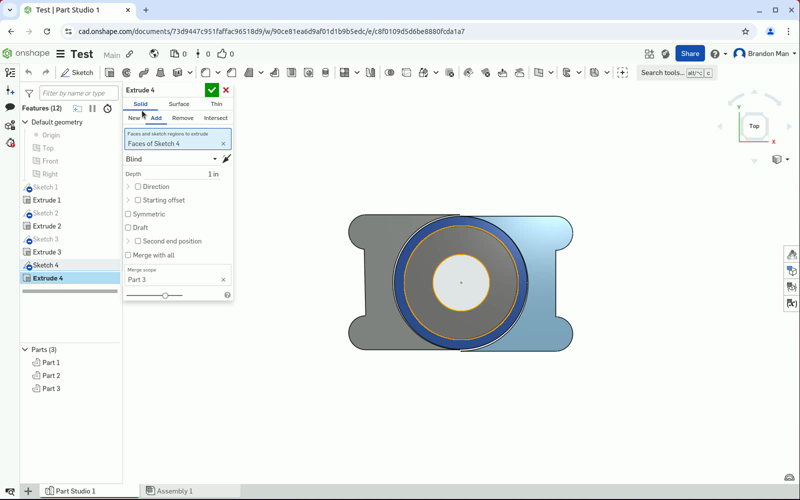
mouse_move(137, 120)
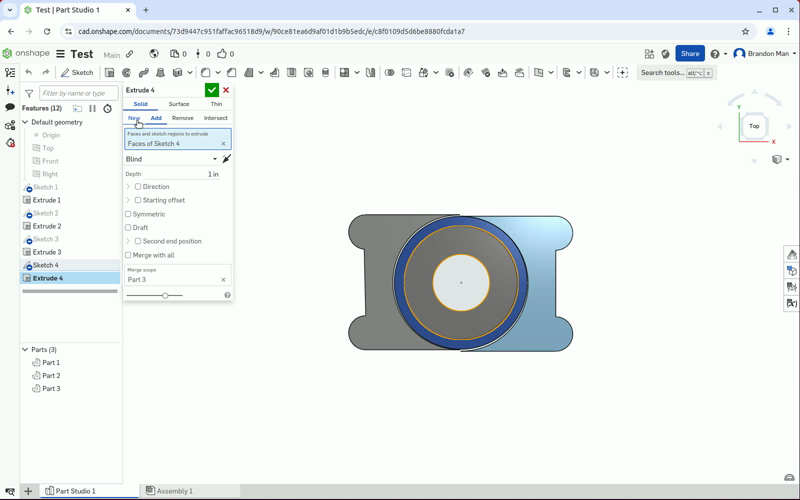
click(137, 120)
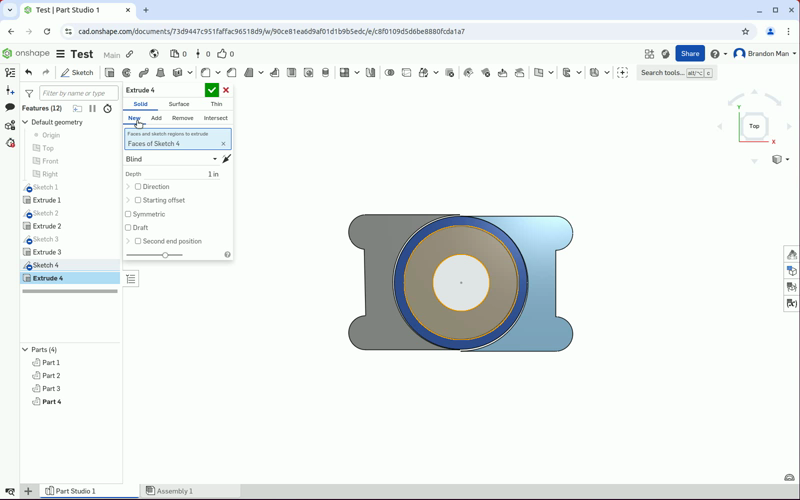
key(tab, 4)
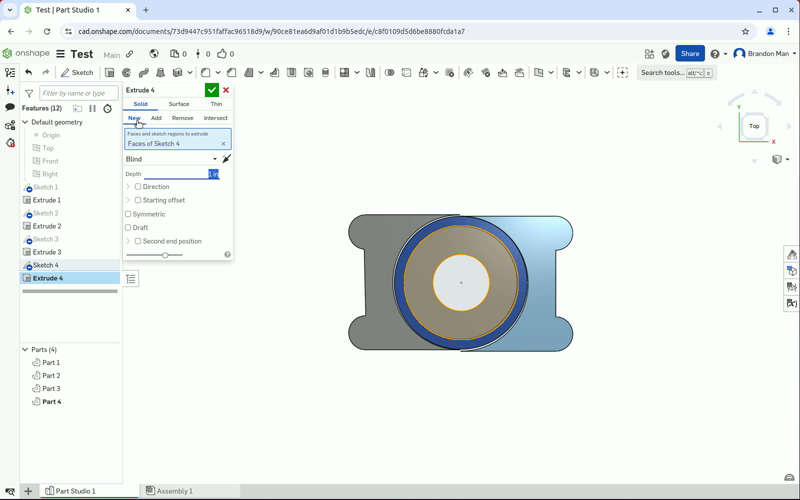
text(3.37)
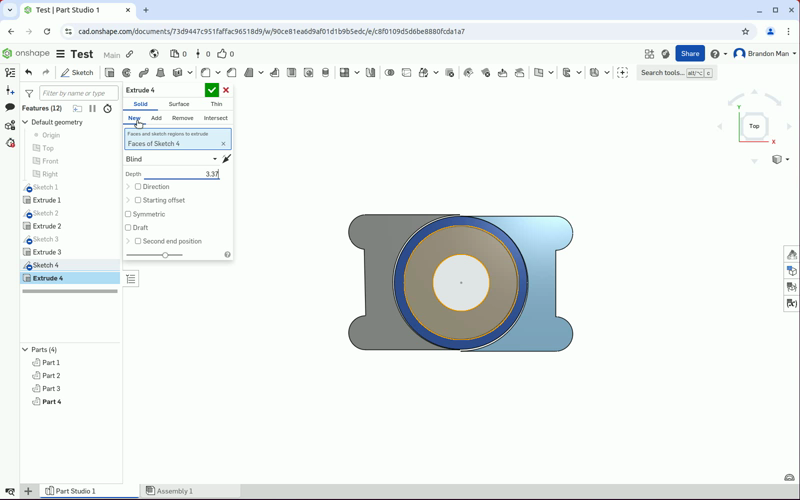
key(enter)
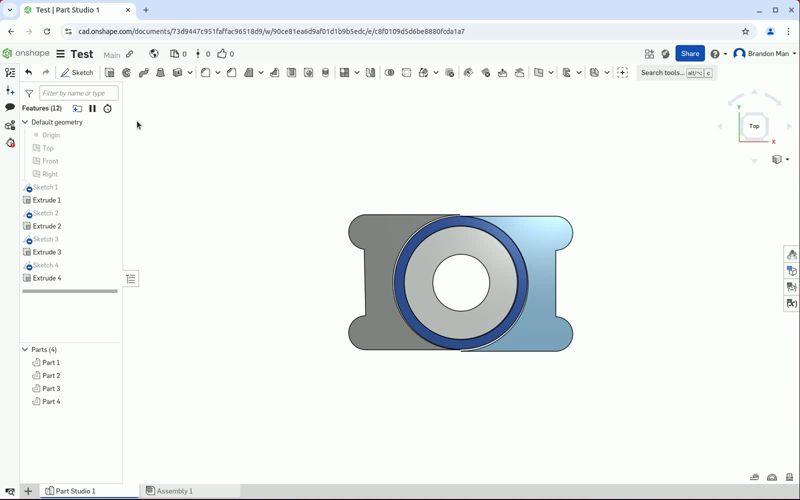
key(shift+h)
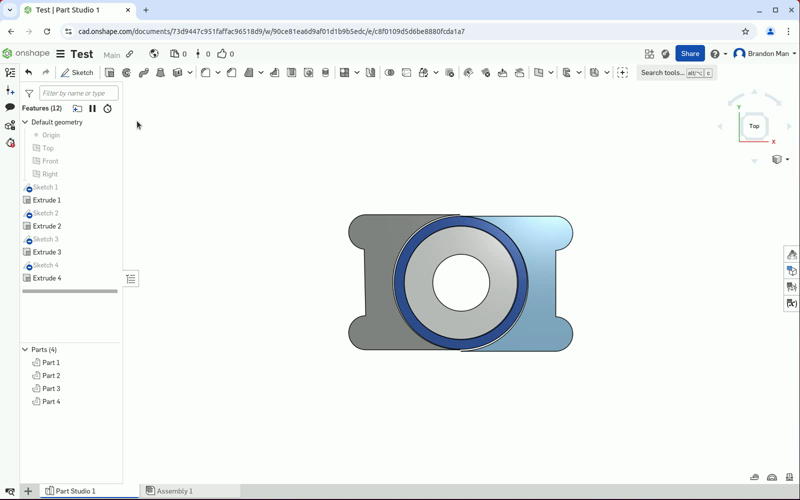
key(shift+h)
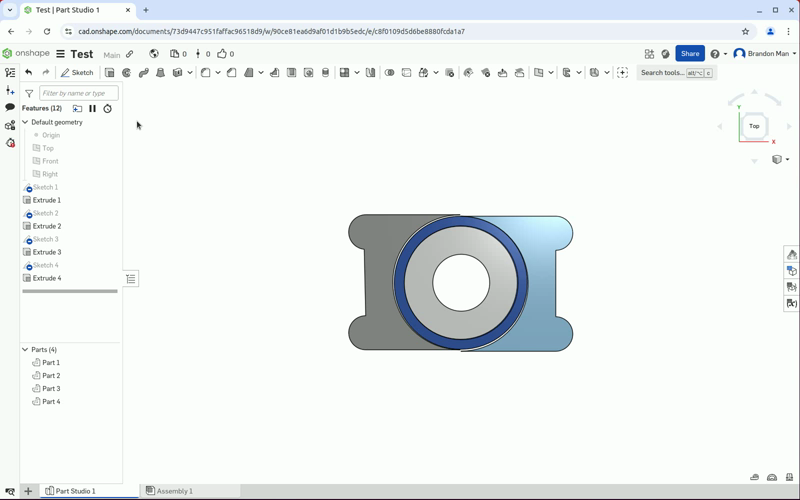
mouse_move(73, 189)
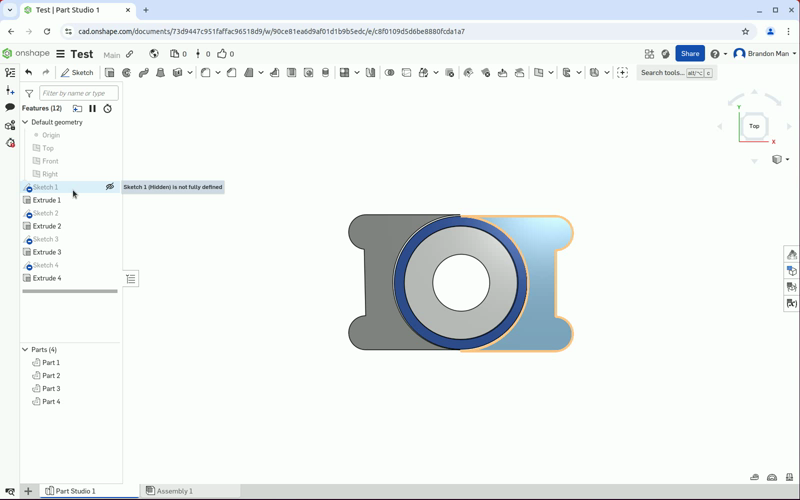
click(73, 189)
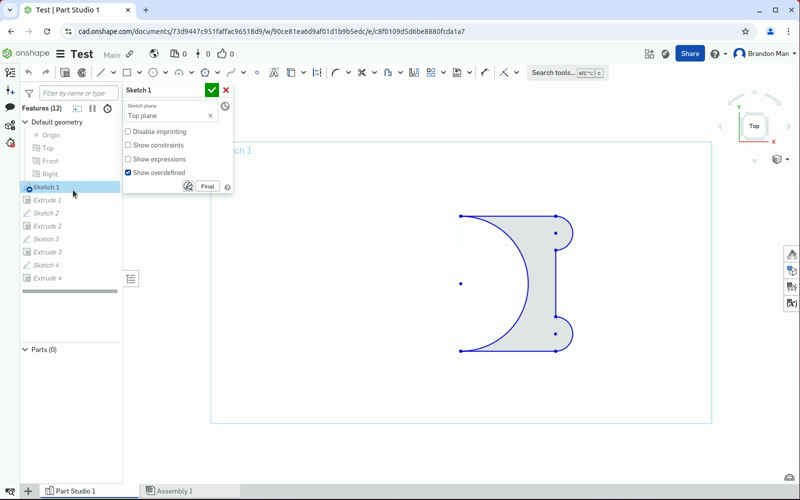
mouse_move(229, 92)
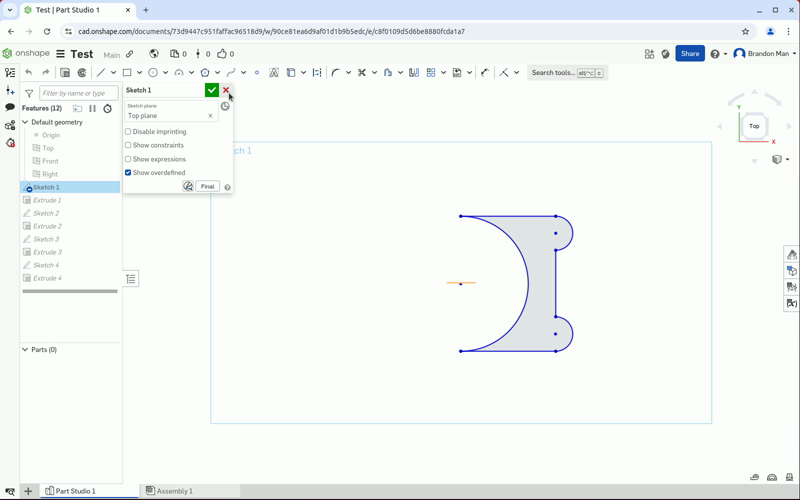
click(229, 92)
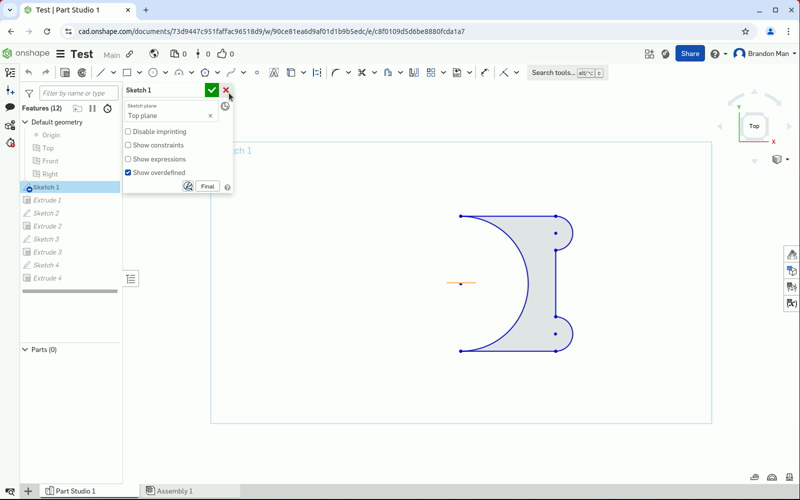
key(shift+s)
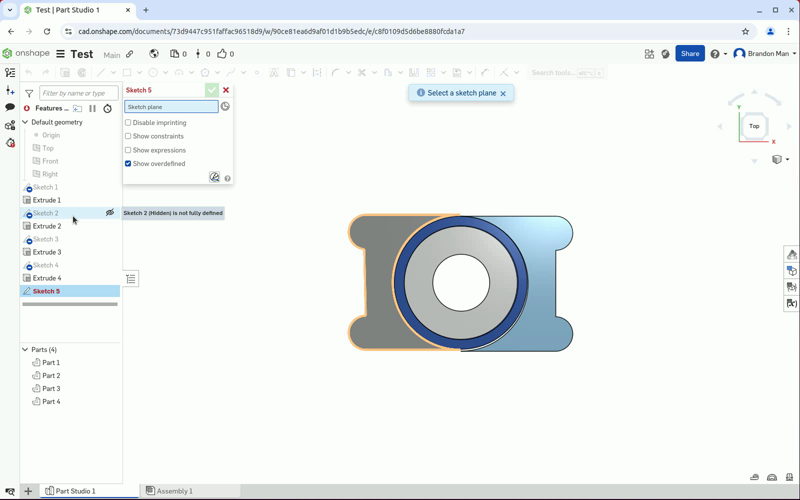
scroll(3)
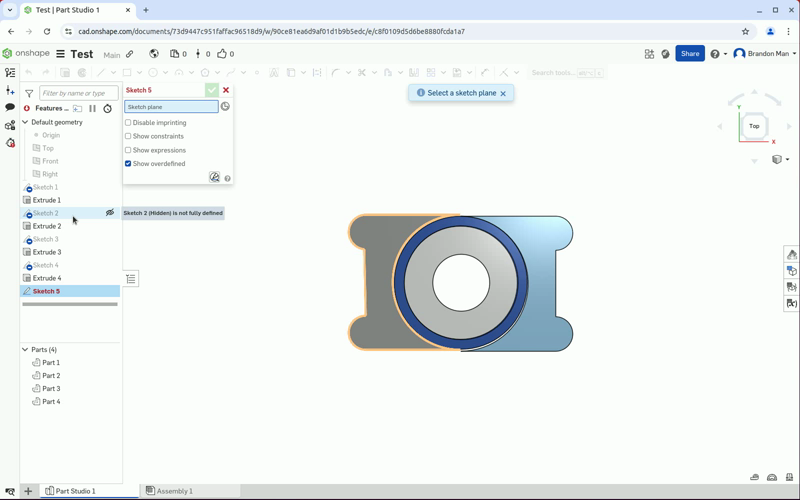
mouse_move(73, 150)
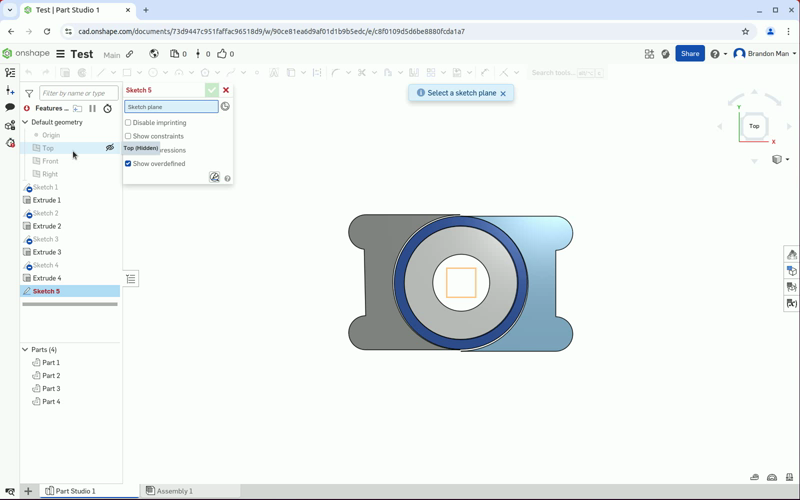
click(73, 150)
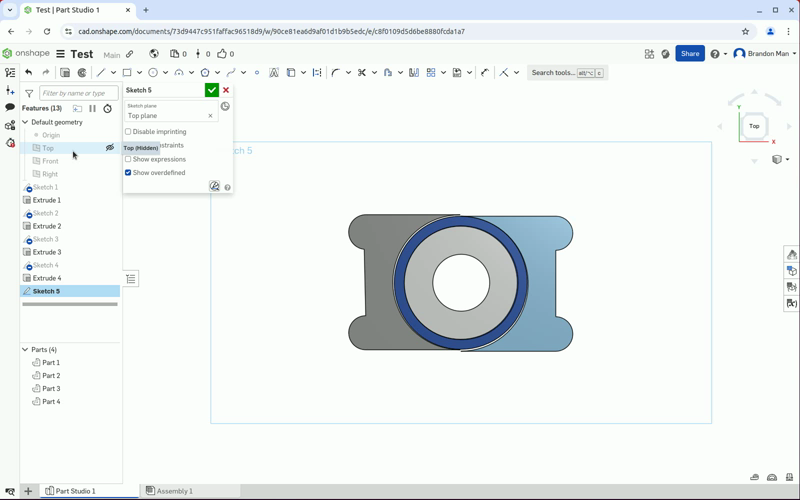
mouse_move(73, 352)
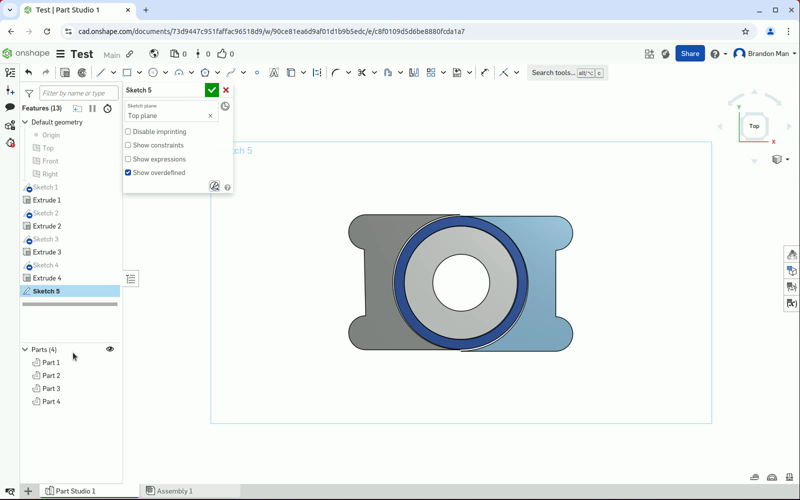
key(y)
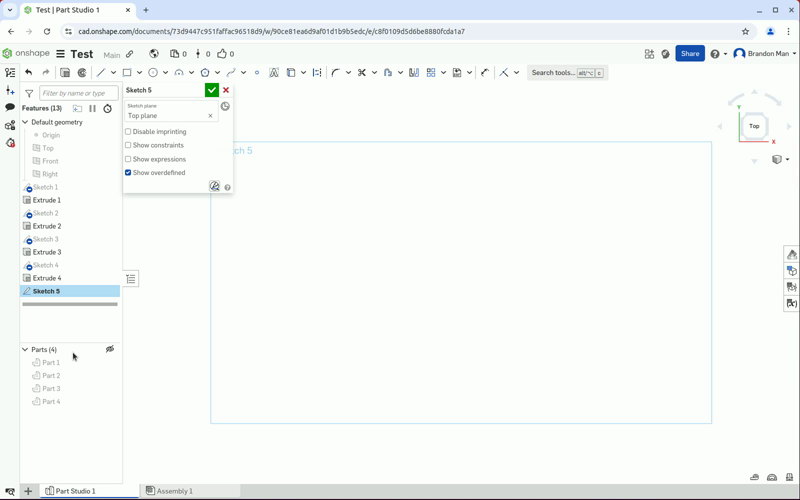
key(c)
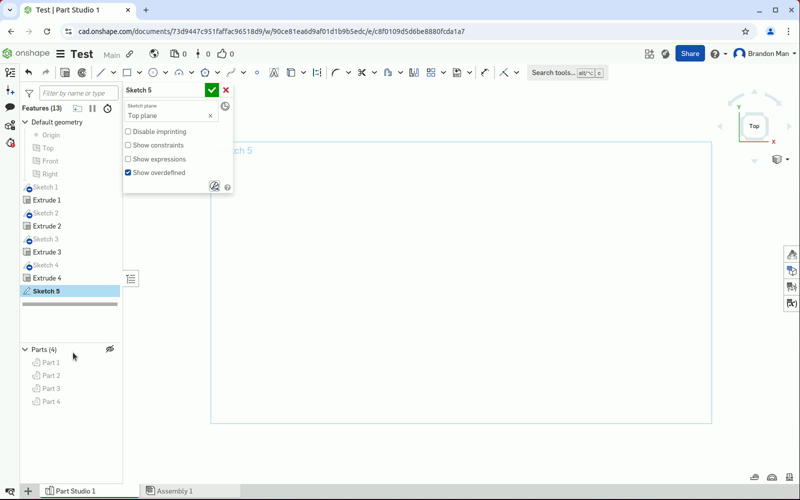
key_down(shift)
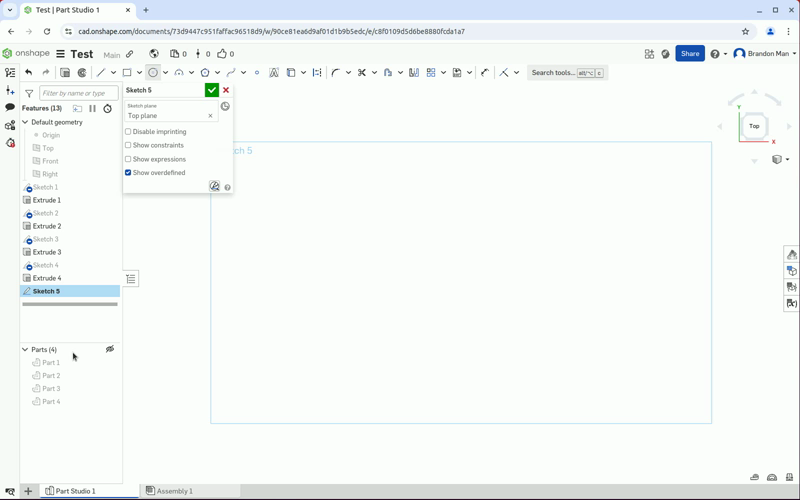
mouse_move(461, 282)
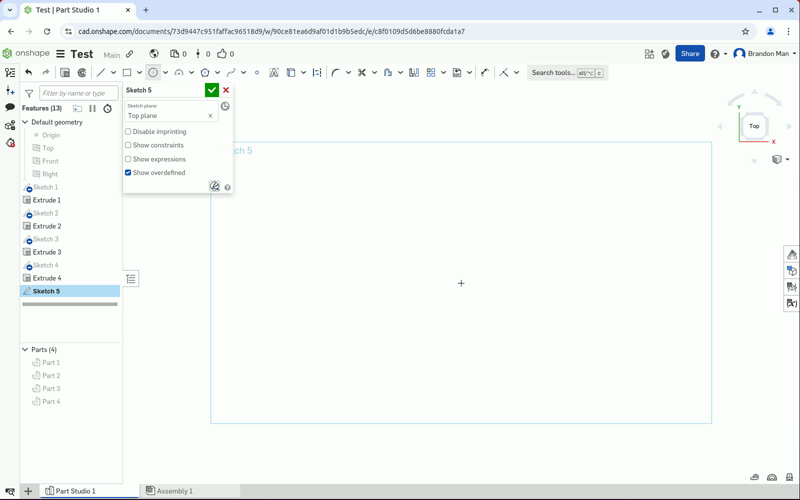
click(461, 282)
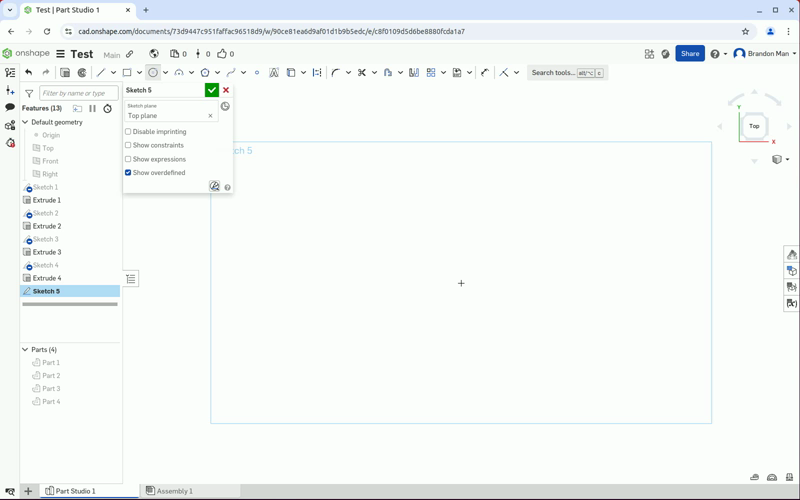
key_up(shift)
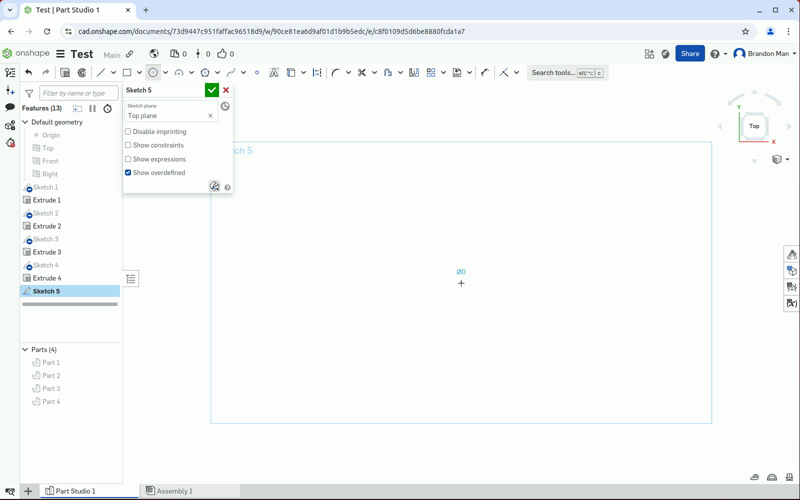
mouse_move(490, 282)
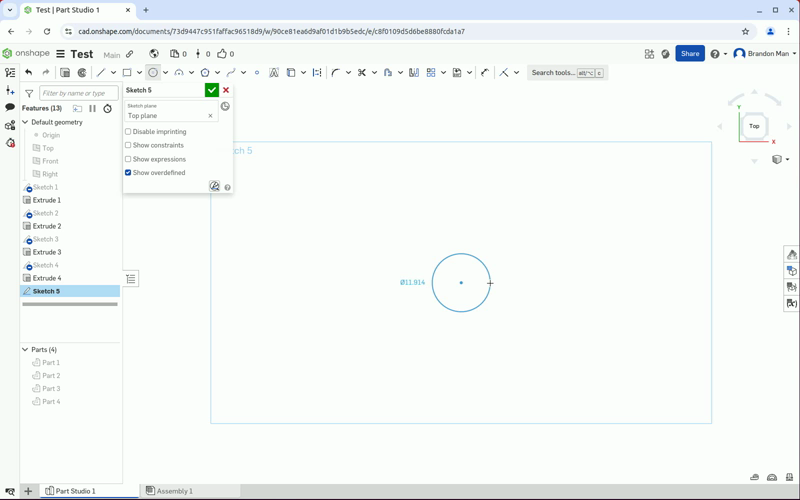
click(490, 282)
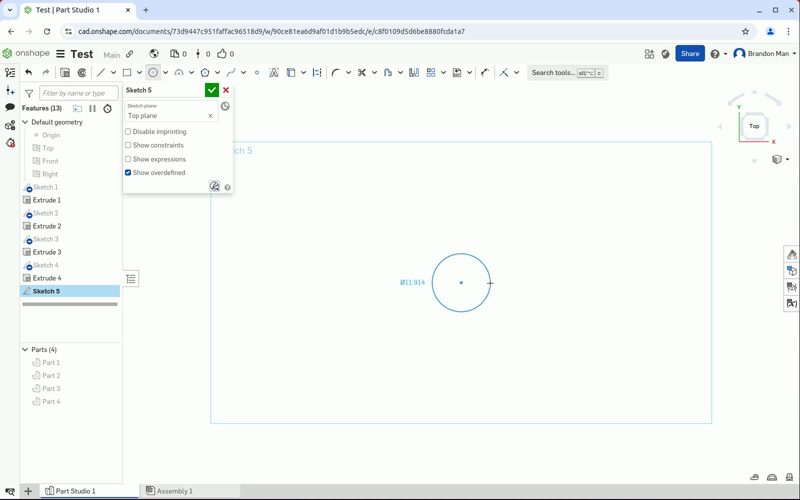
key(esc)
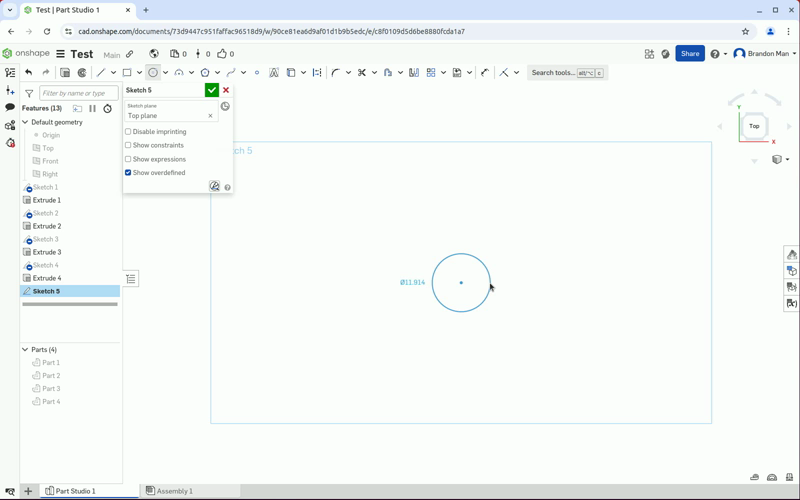
key(c)
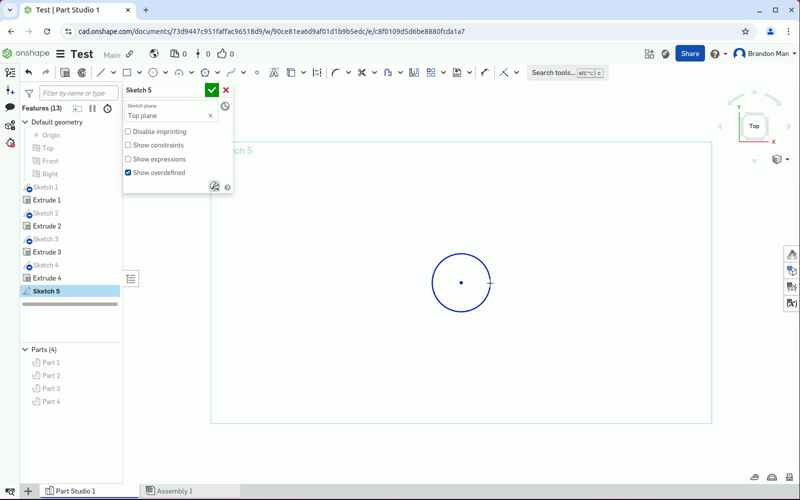
key_down(shift)
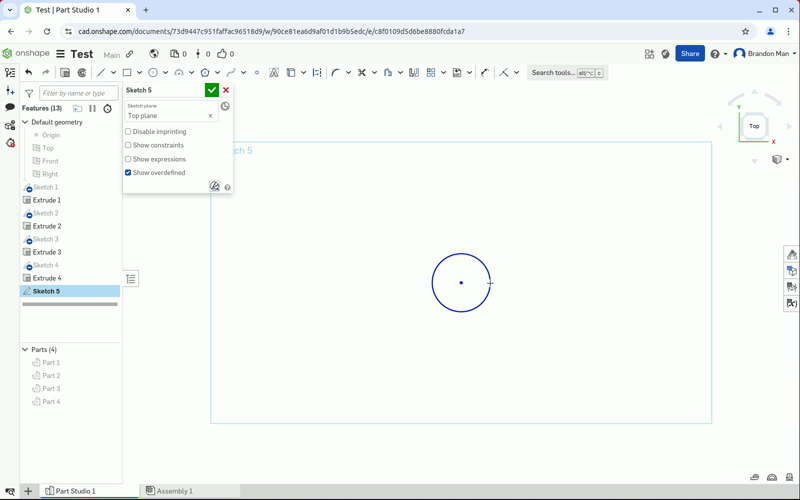
mouse_move(461, 282)
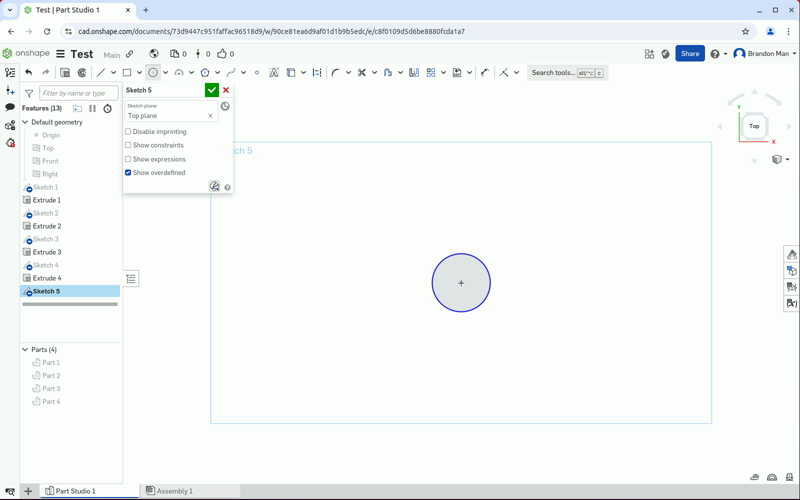
click(461, 282)
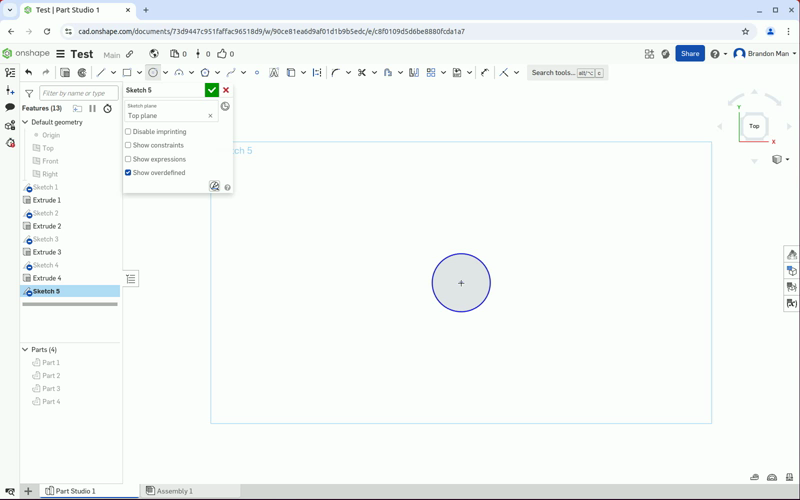
key_up(shift)
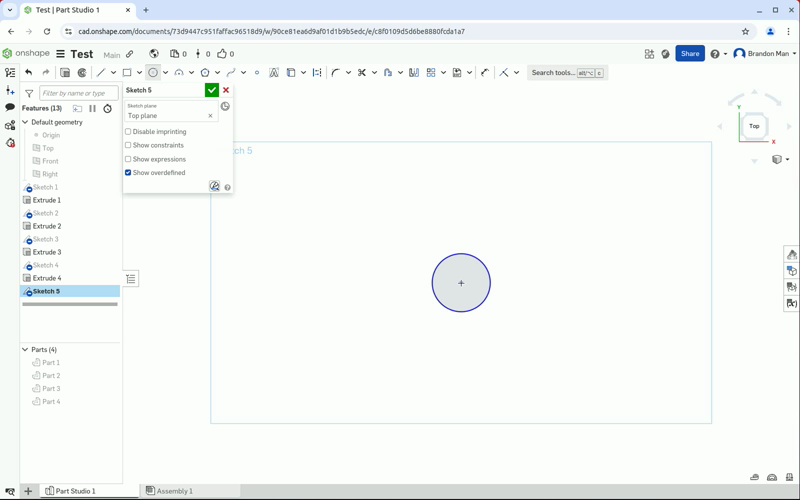
mouse_move(478, 282)
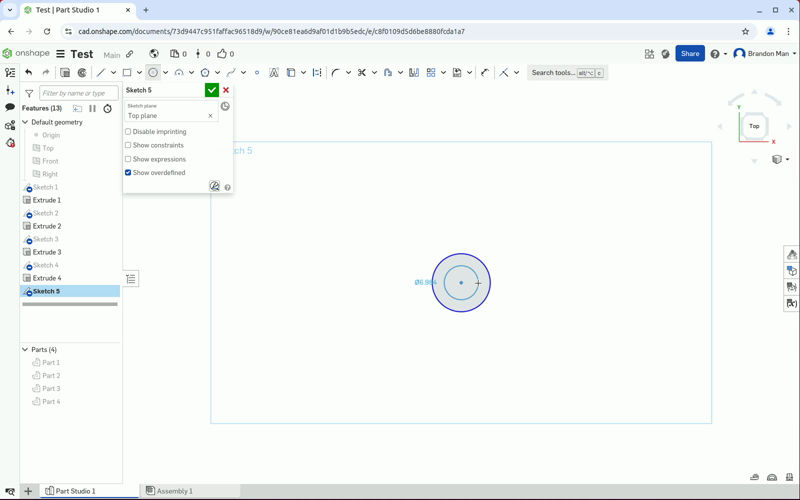
click(478, 282)
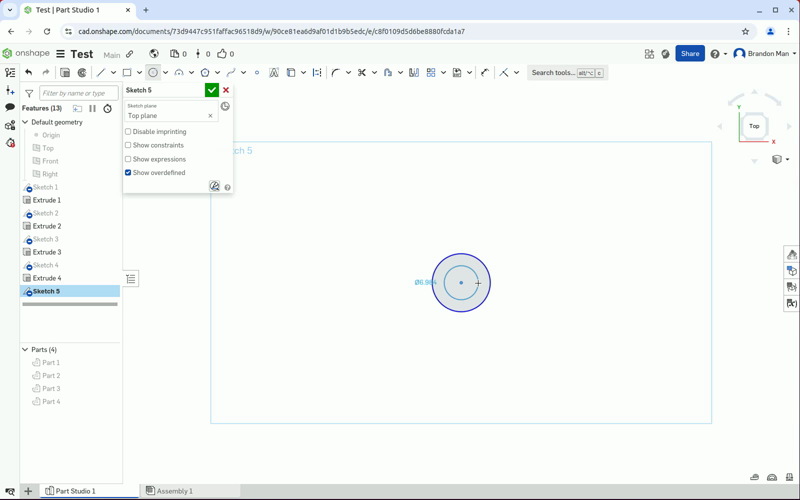
key(esc)
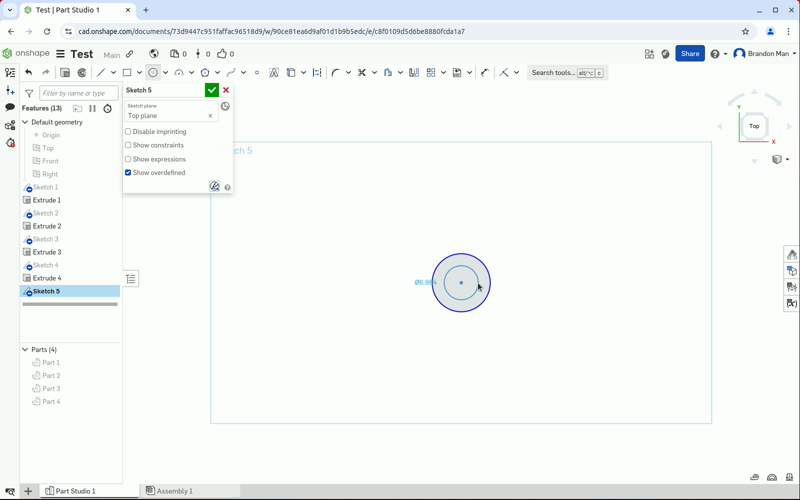
mouse_move(467, 263)
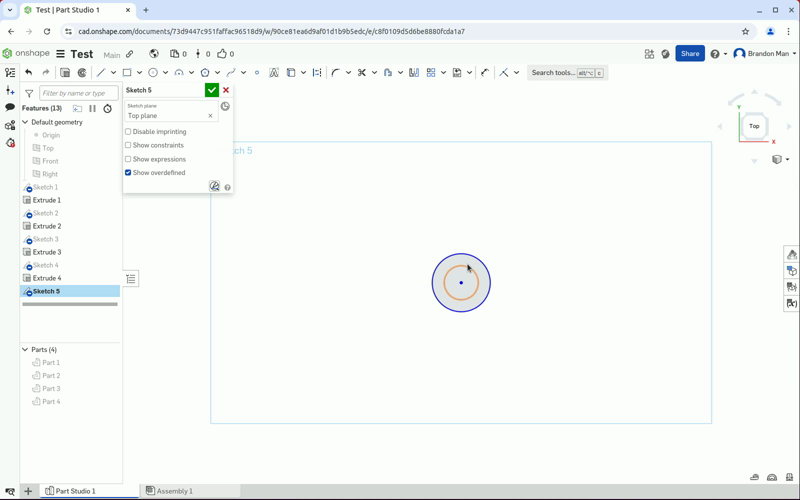
scroll(6)
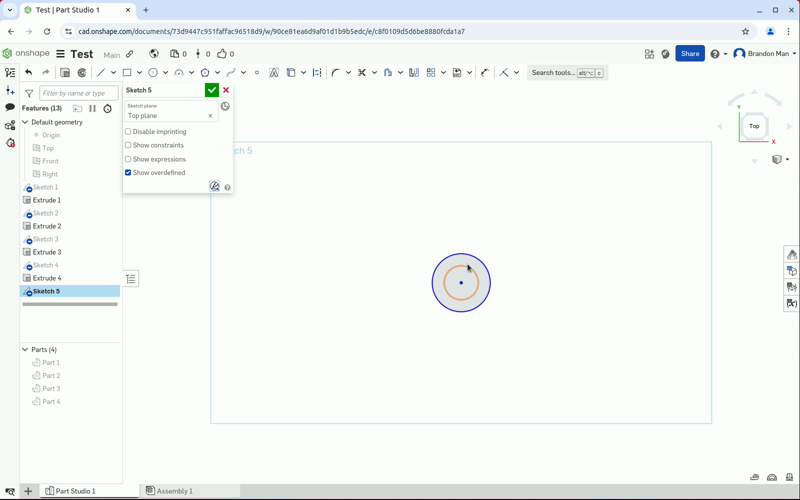
scroll(6)
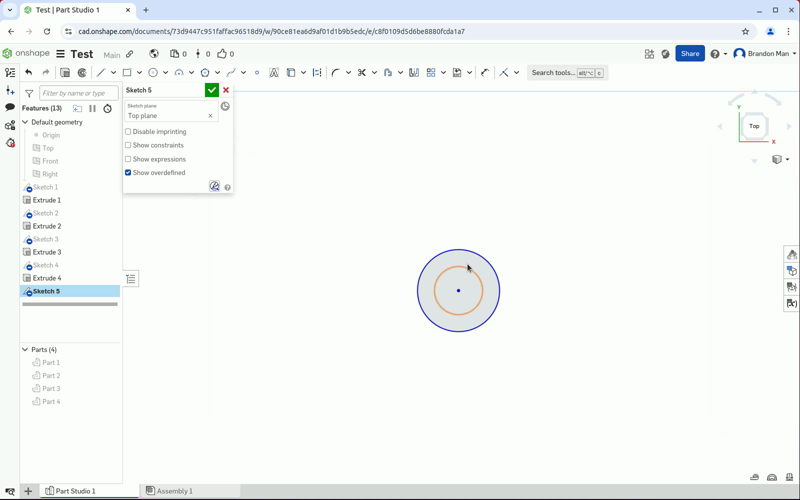
scroll(6)
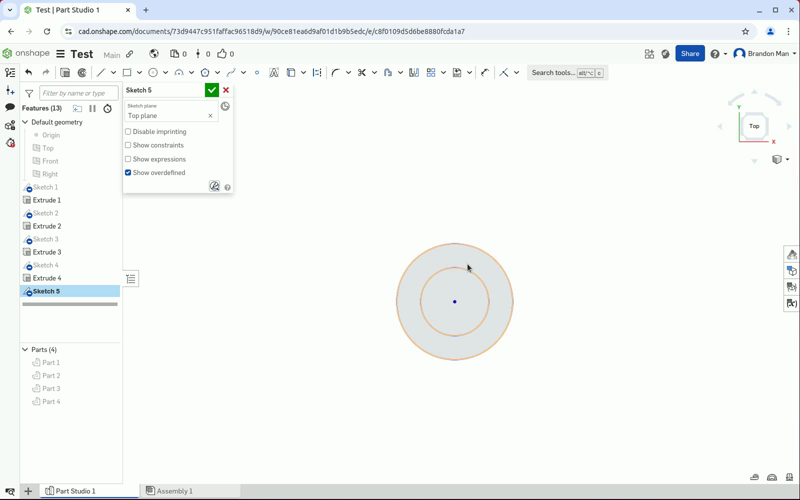
scroll(6)
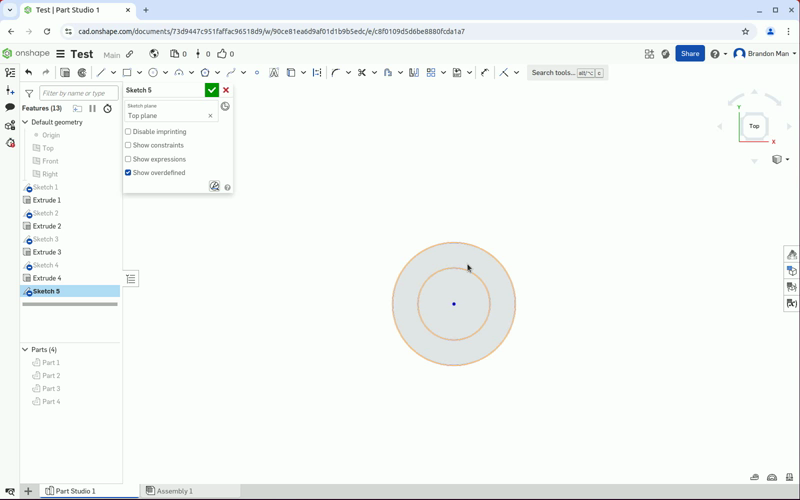
scroll(6)
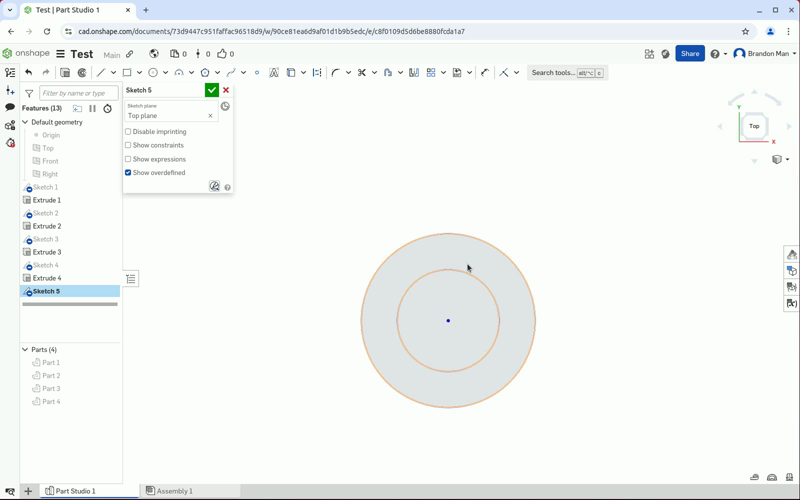
scroll(6)
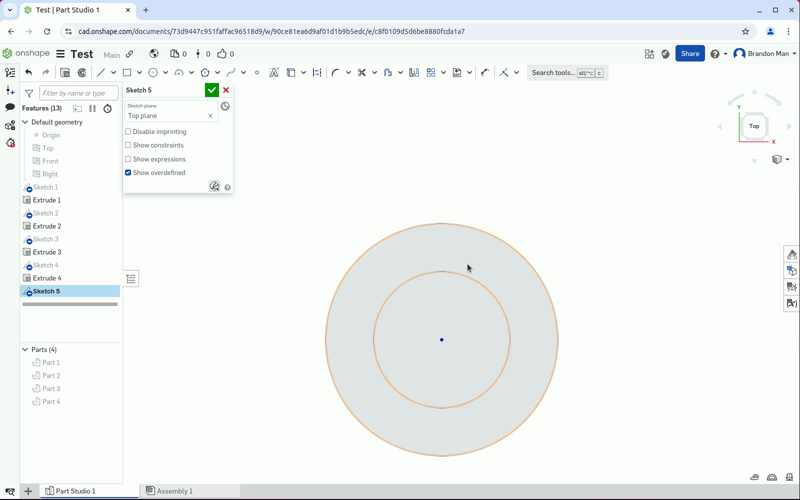
scroll(6)
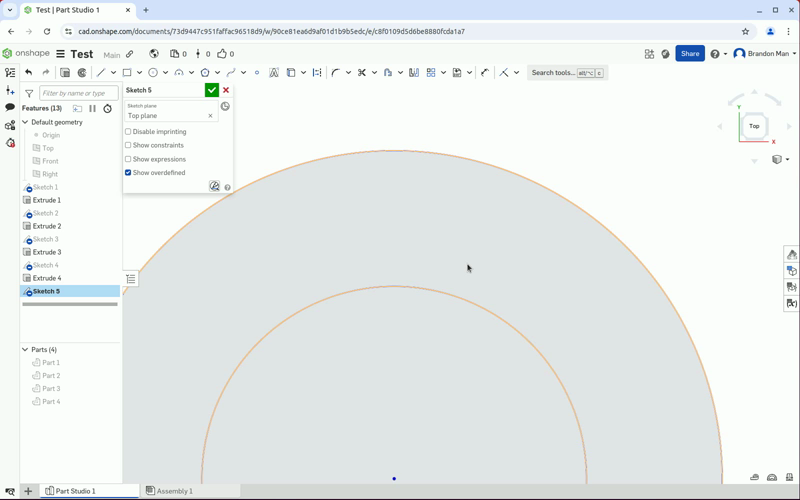
click(467, 263)
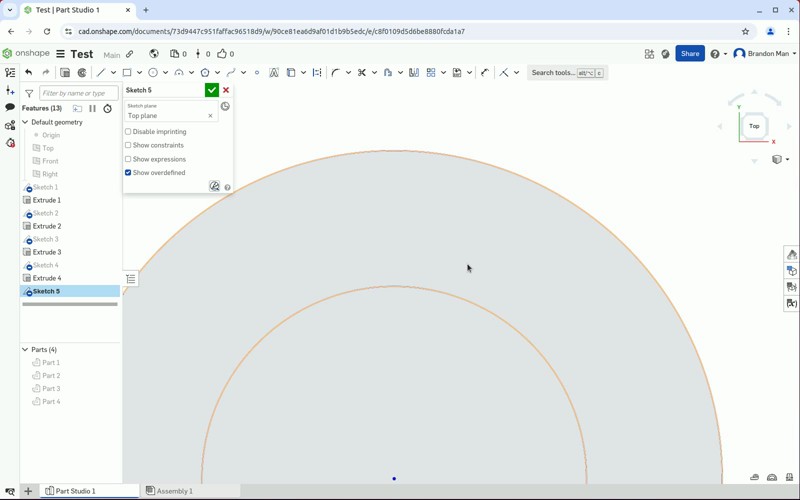
scroll(-6)
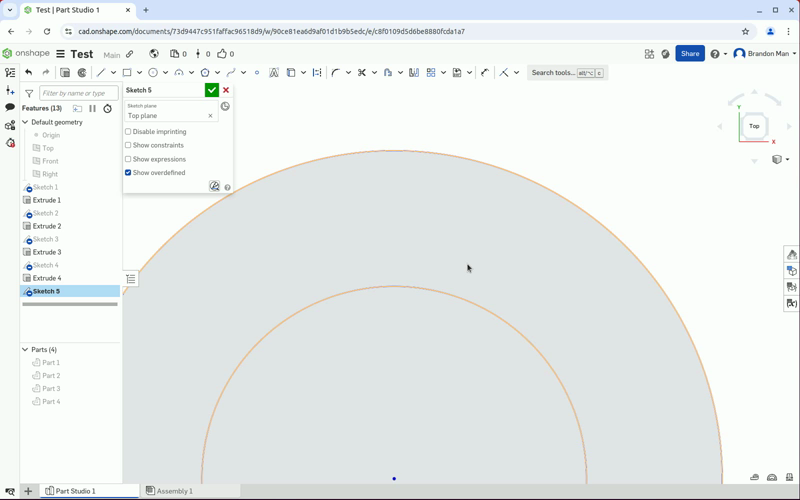
scroll(-6)
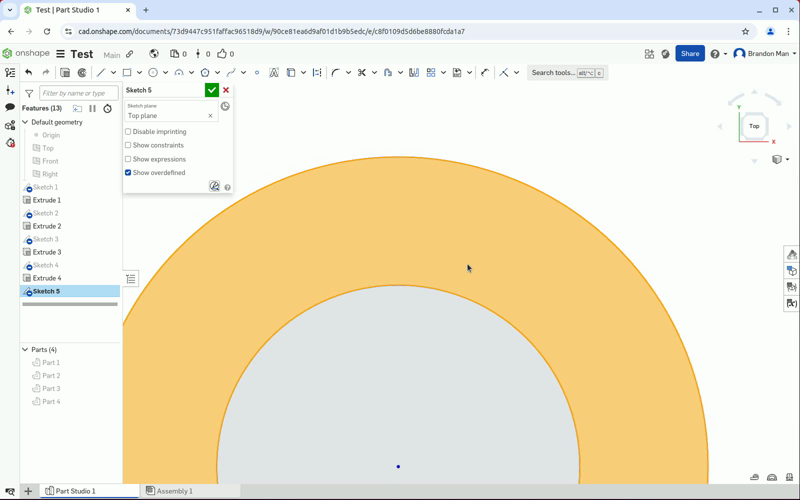
scroll(-6)
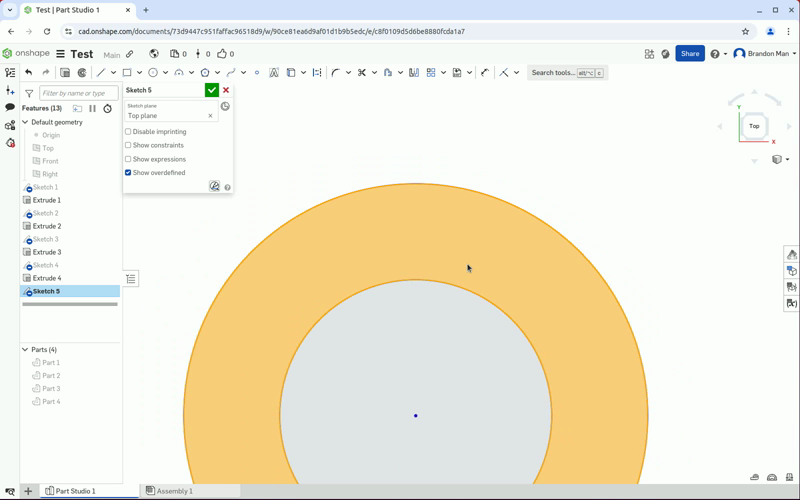
scroll(-6)
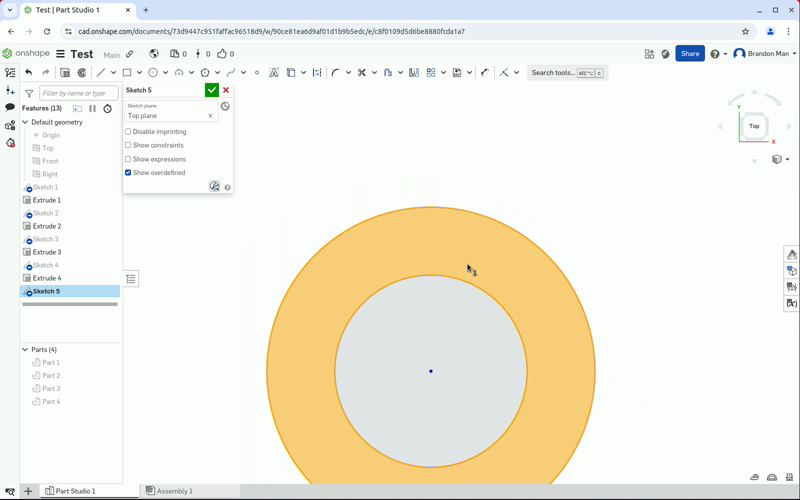
scroll(-6)
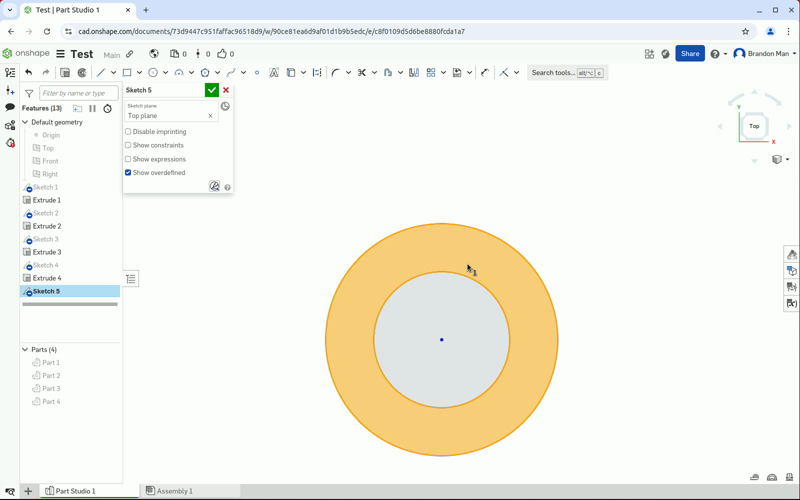
scroll(-6)
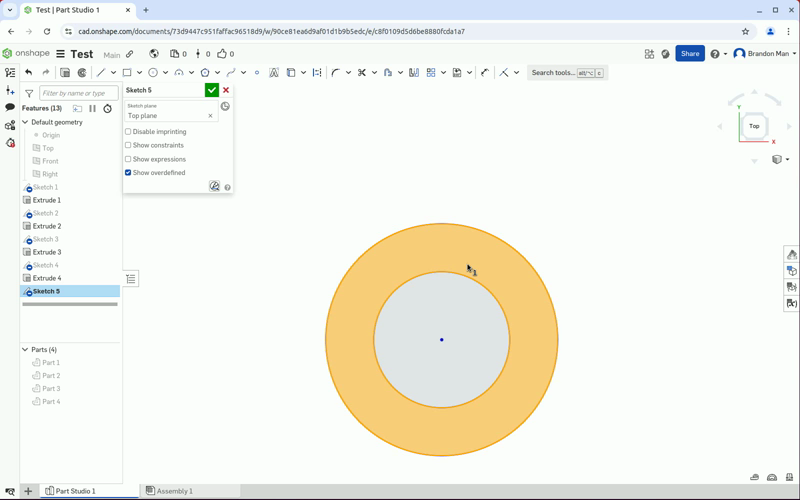
scroll(-6)
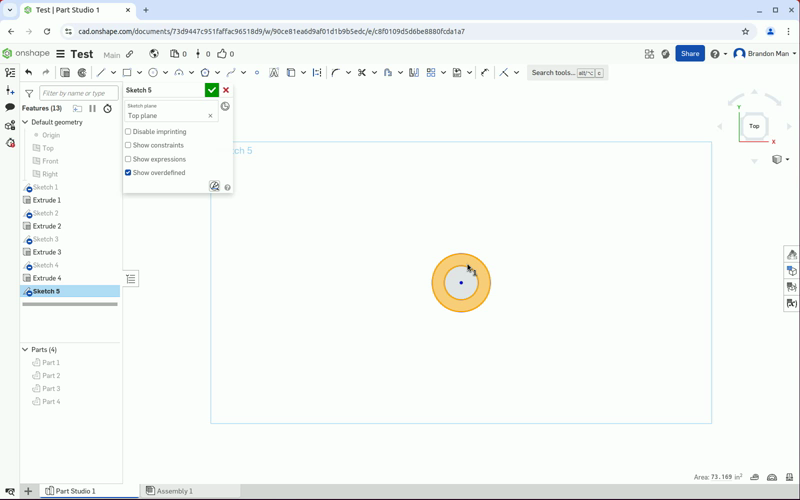
mouse_move(73, 352)
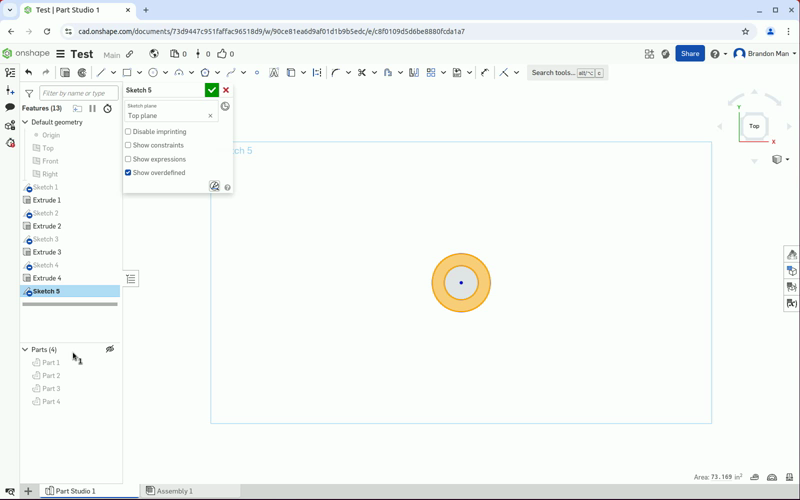
key(shift+y)
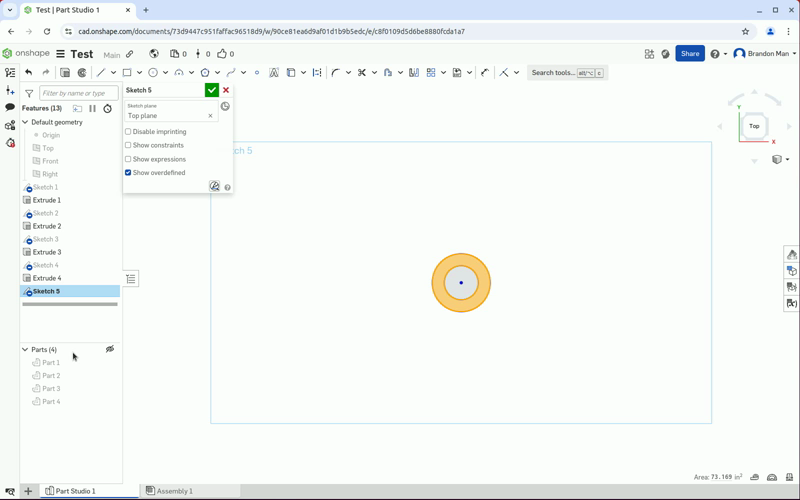
key(shift+e)
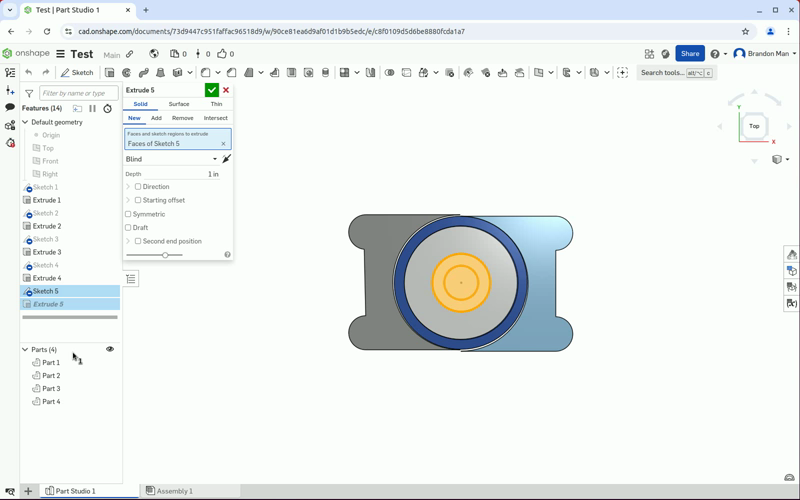
mouse_move(143, 106)
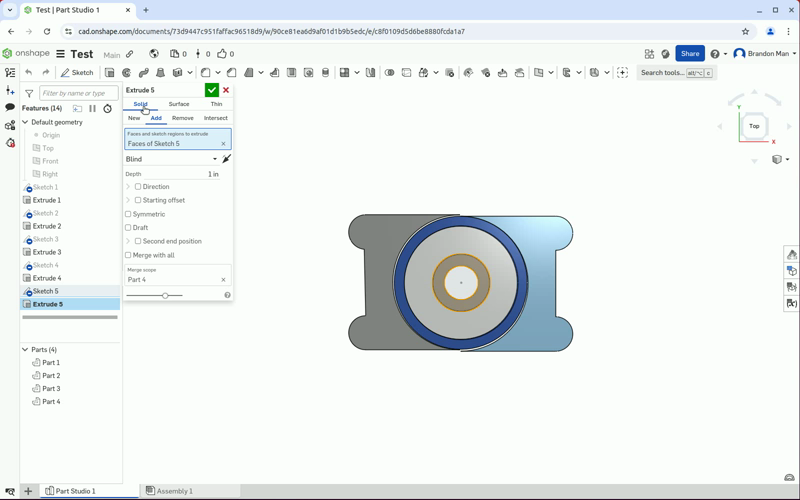
click(143, 106)
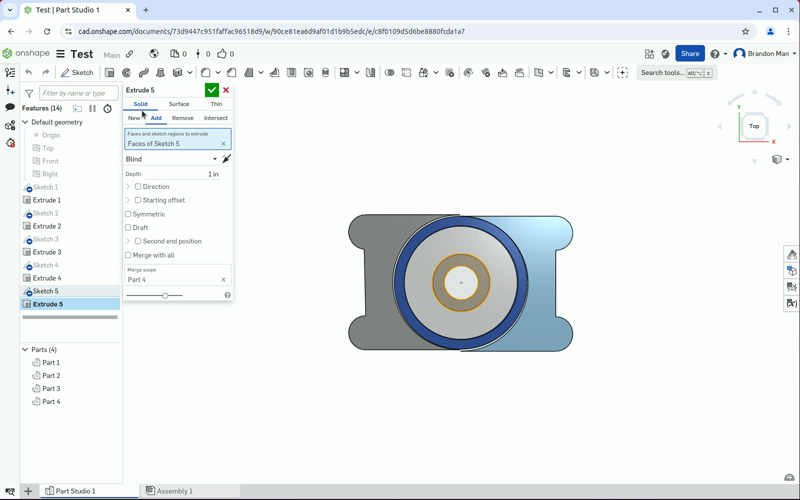
mouse_move(137, 120)
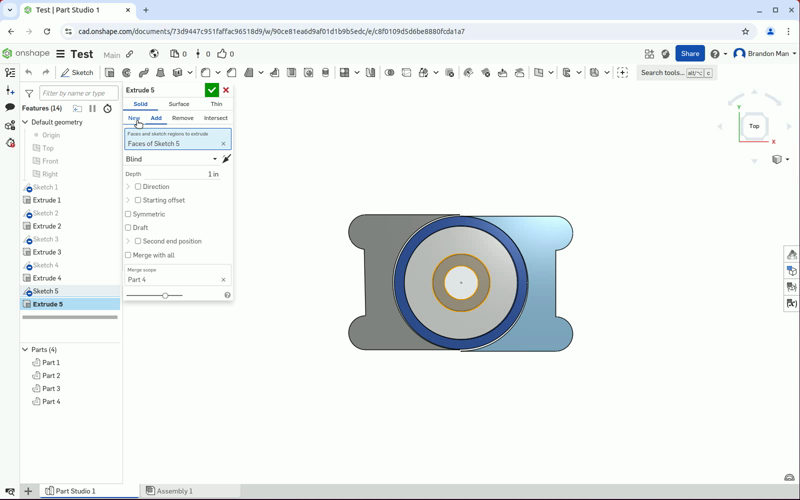
click(137, 120)
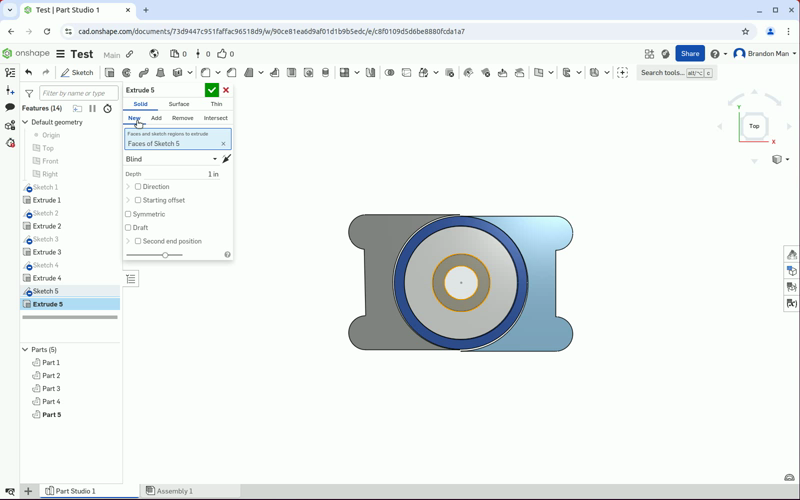
key(tab, 4)
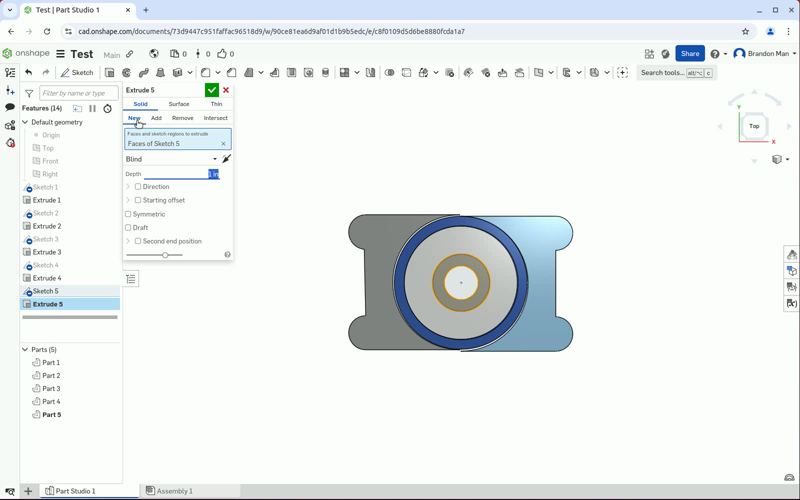
text(3.37)
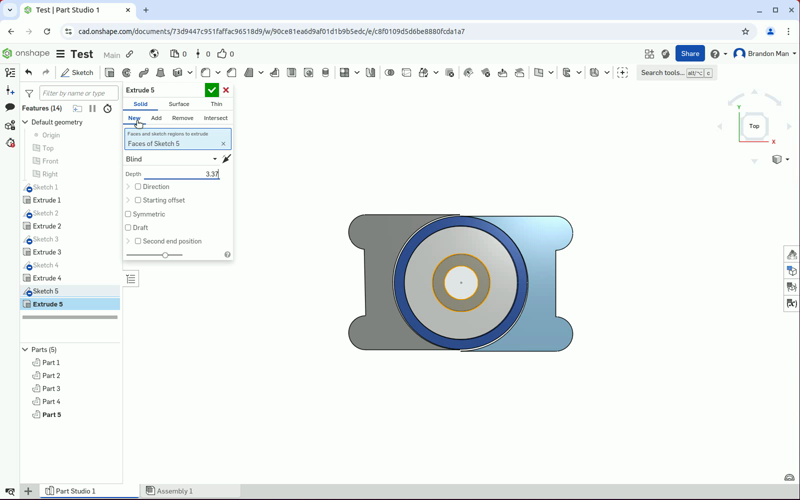
key(enter)
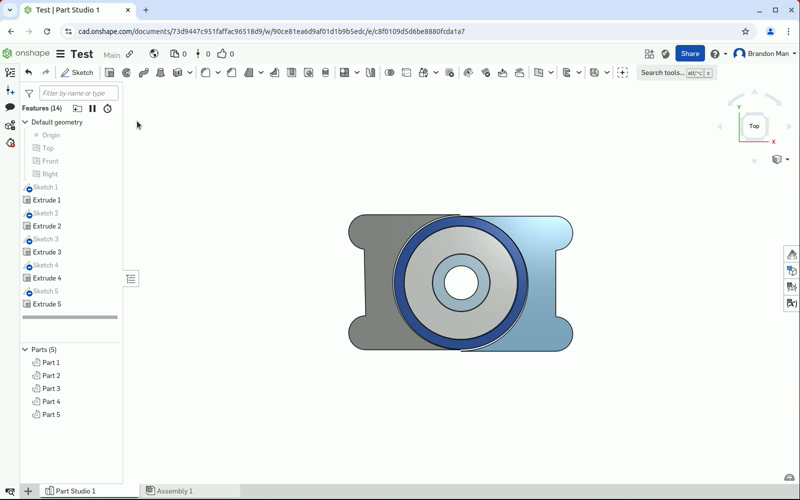
key(shift+h)
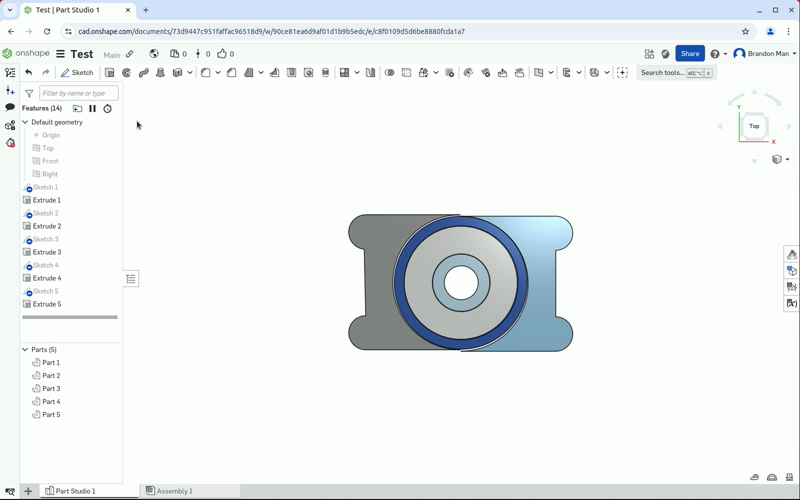
key(shift+h)
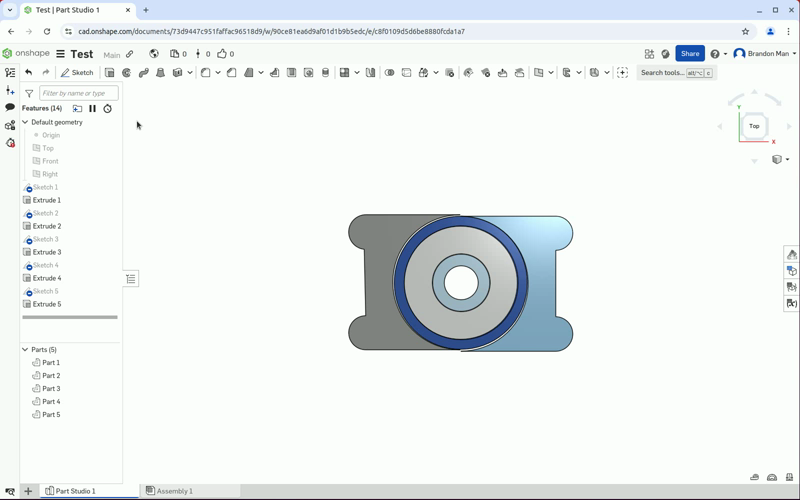
mouse_move(73, 189)
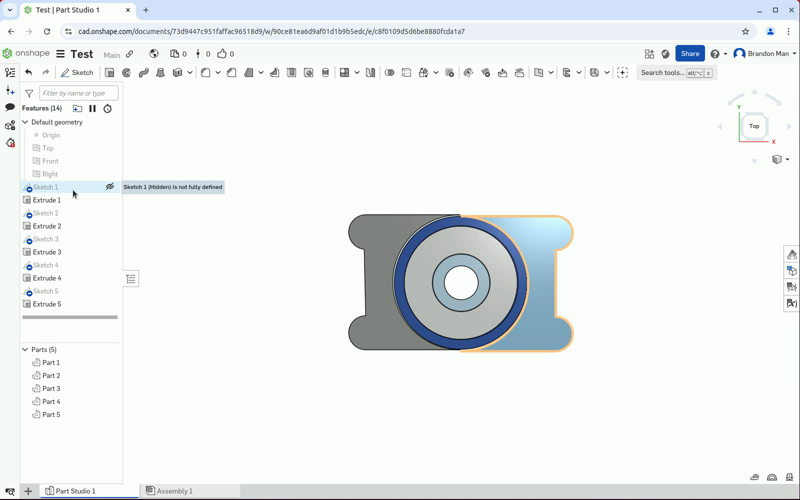
click(73, 189)
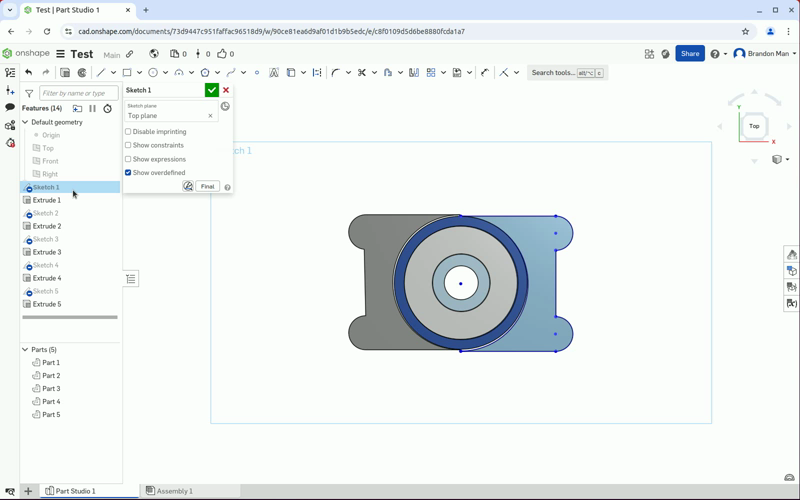
mouse_move(229, 92)
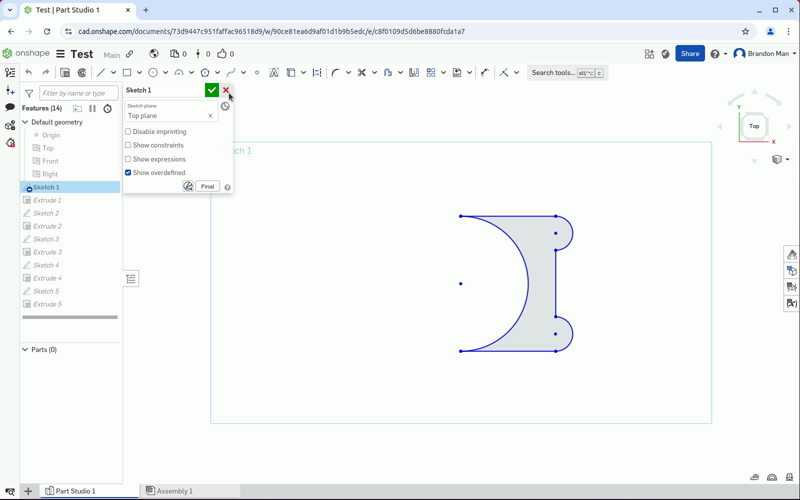
click(229, 92)
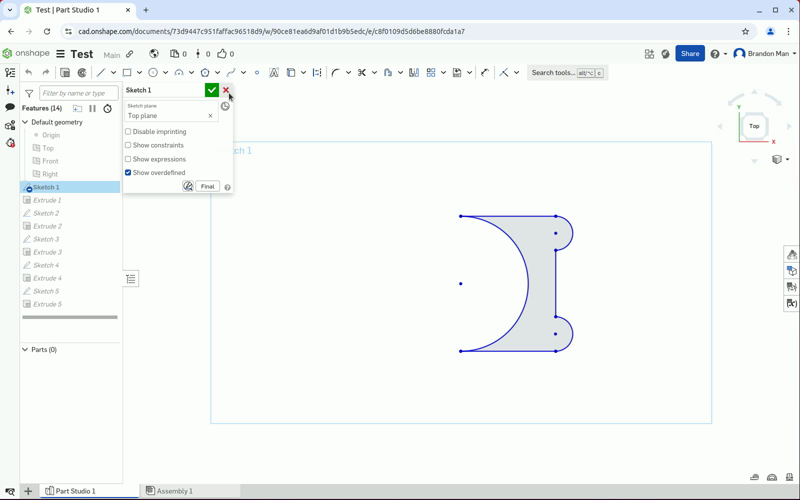
key(shift+s)
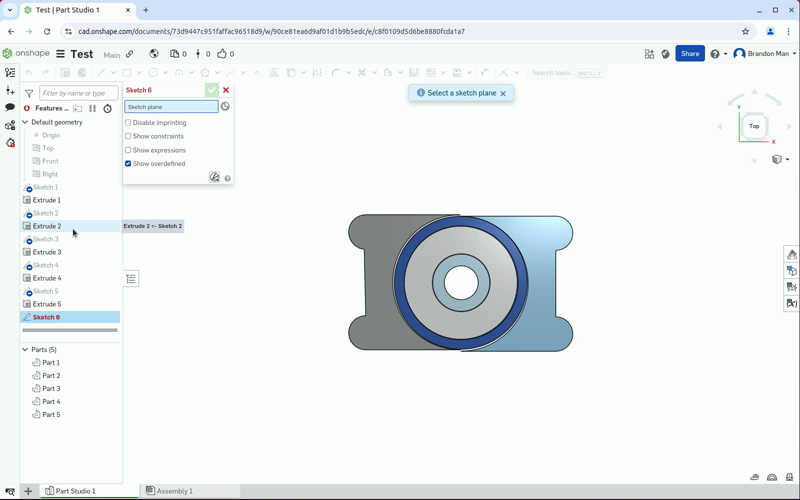
scroll(3)
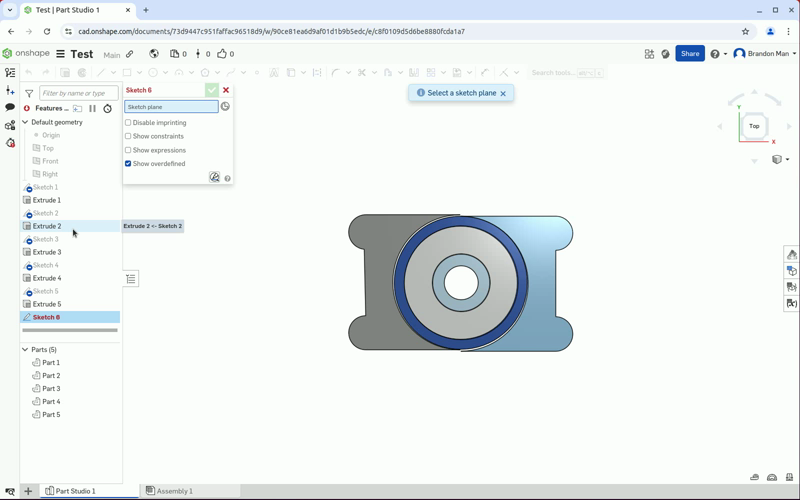
mouse_move(73, 150)
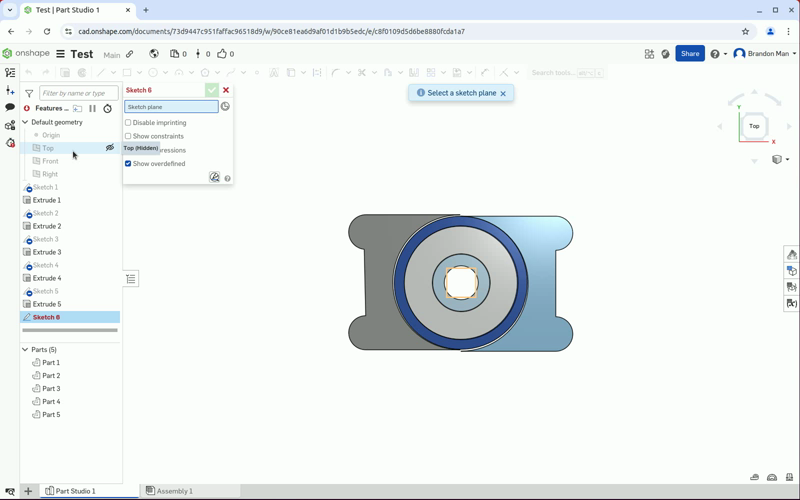
click(73, 150)
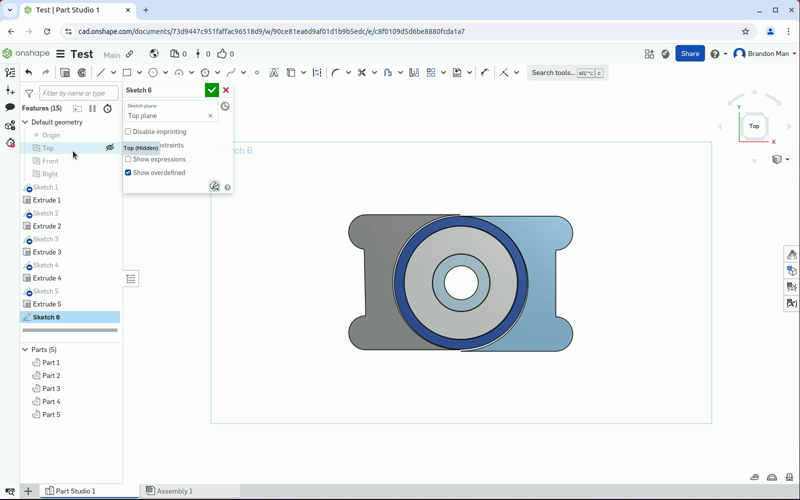
mouse_move(73, 352)
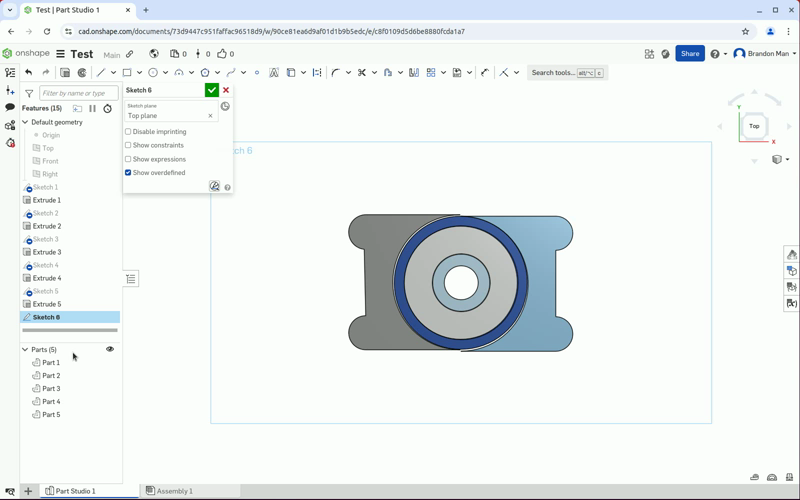
key(y)
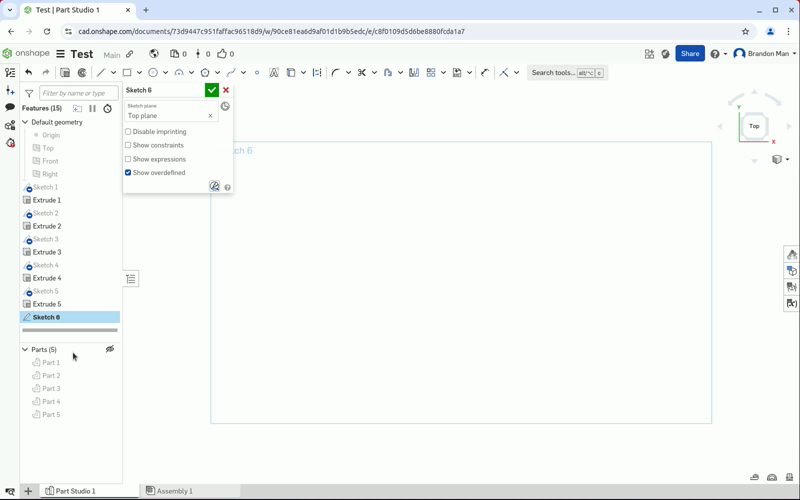
key(c)
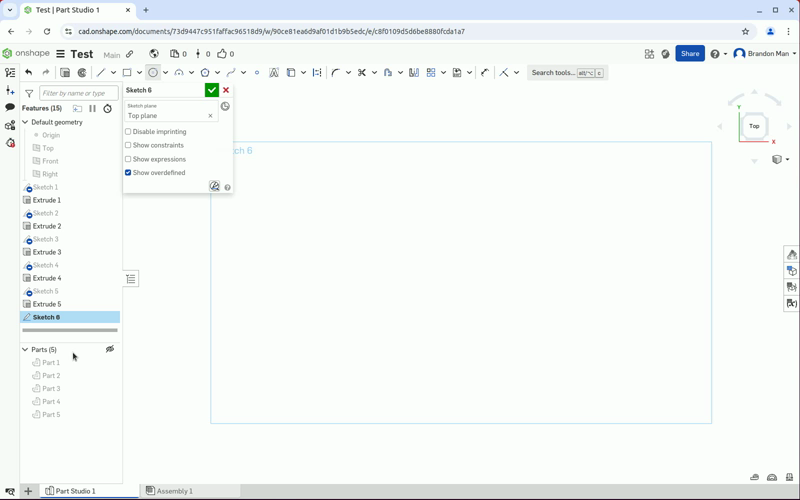
key_down(shift)
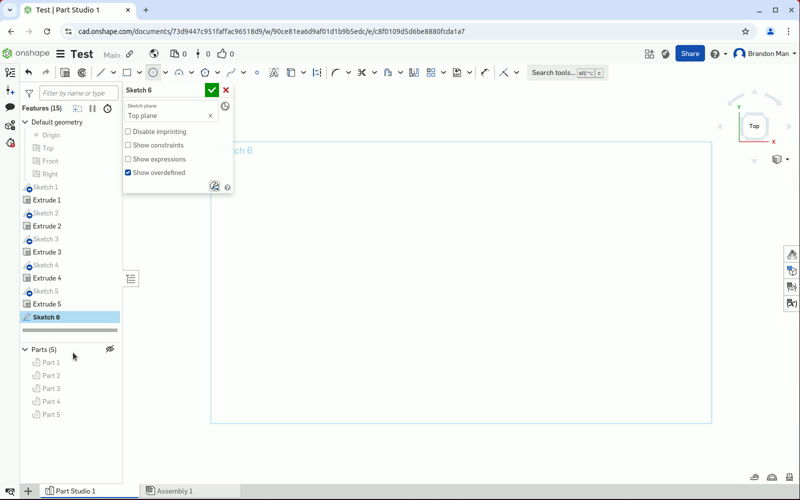
mouse_move(461, 282)
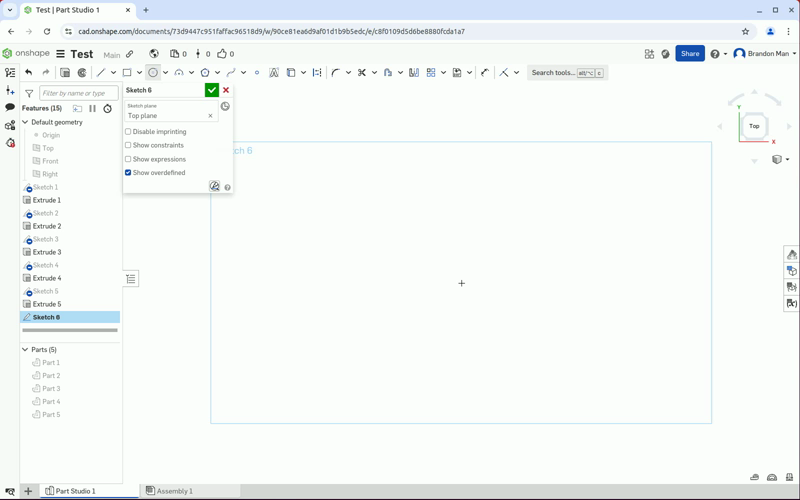
click(461, 282)
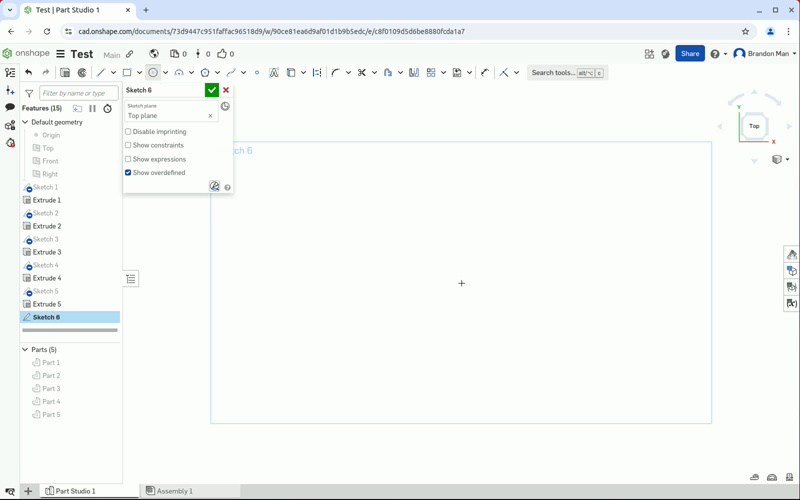
key_up(shift)
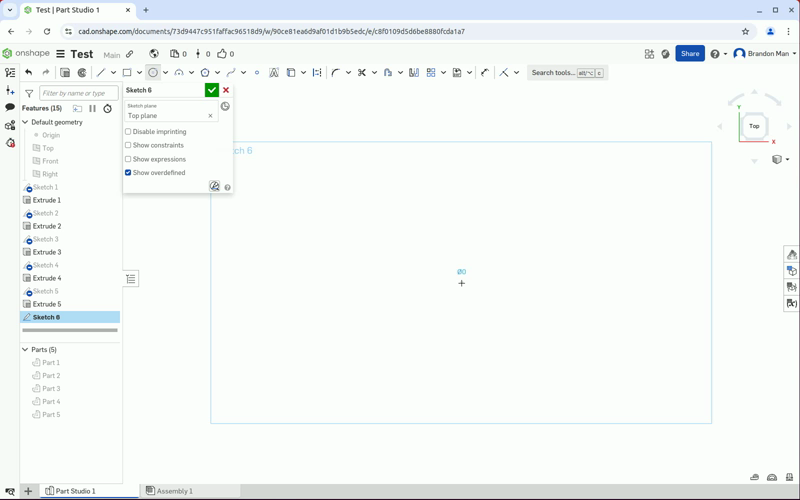
mouse_move(479, 282)
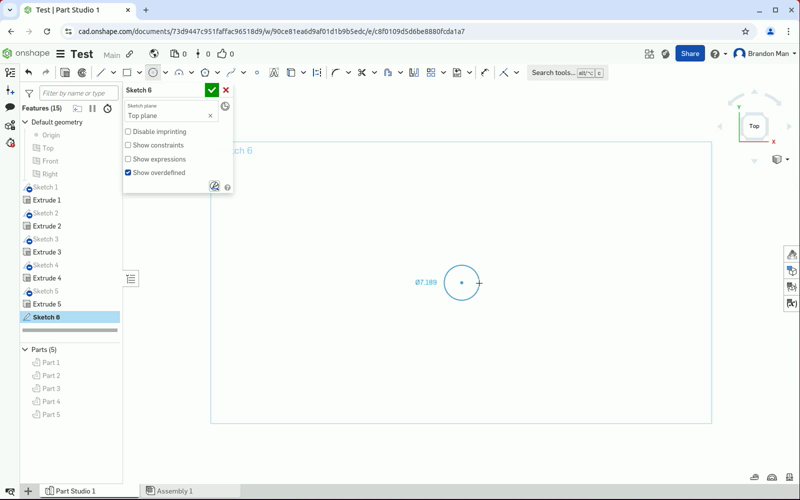
click(479, 282)
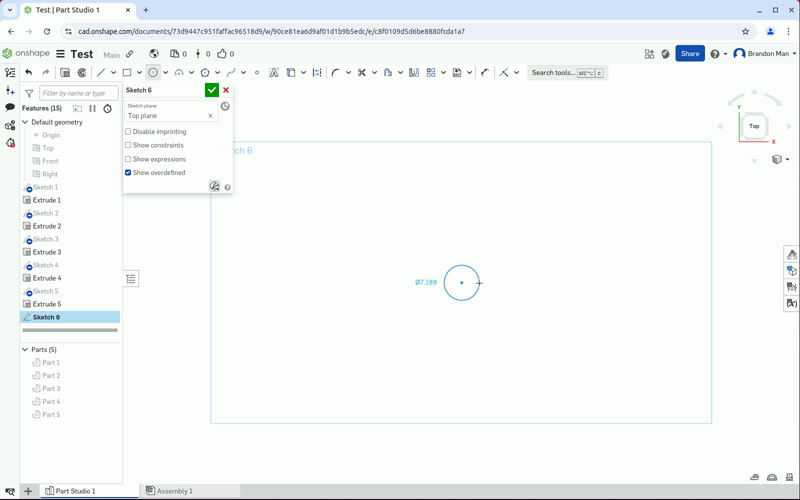
key(esc)
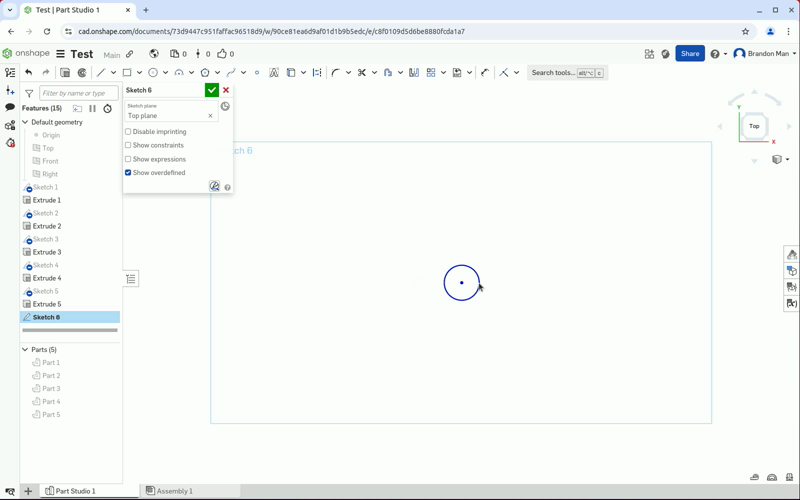
mouse_move(459, 292)
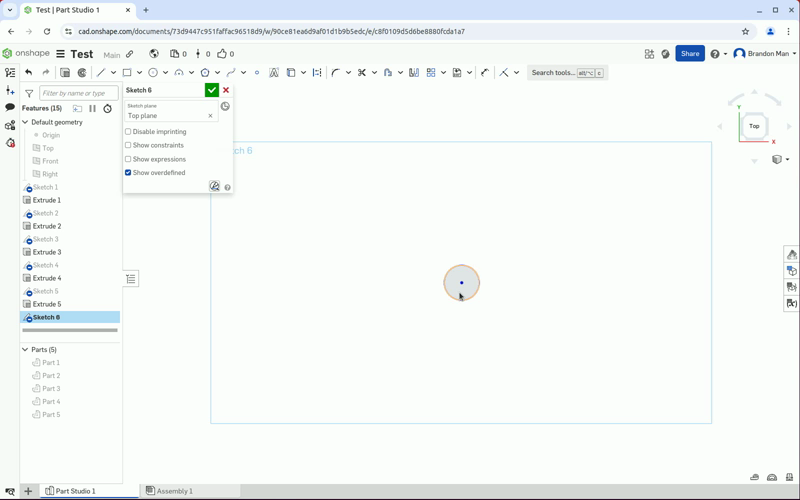
scroll(6)
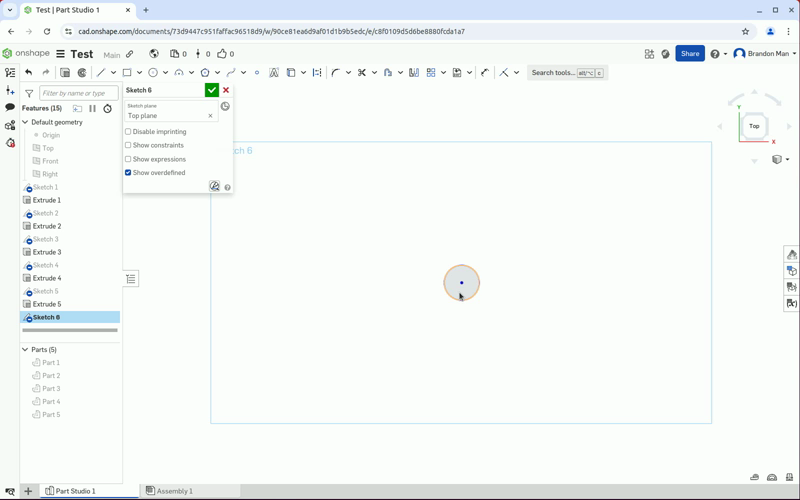
scroll(6)
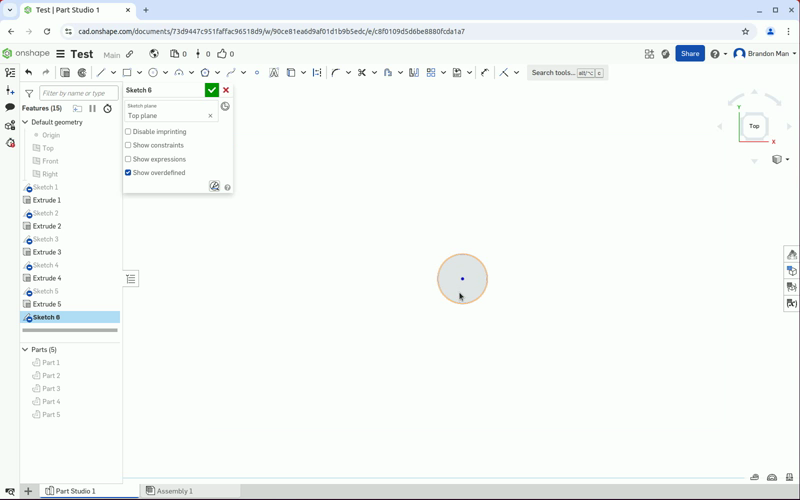
scroll(6)
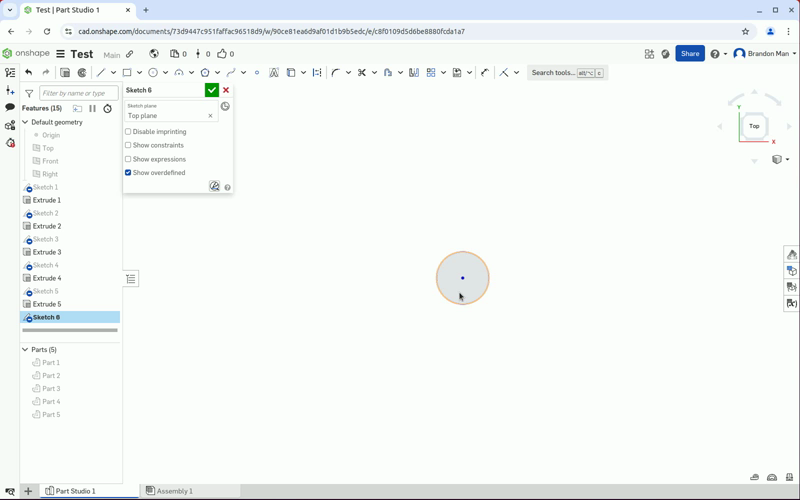
scroll(6)
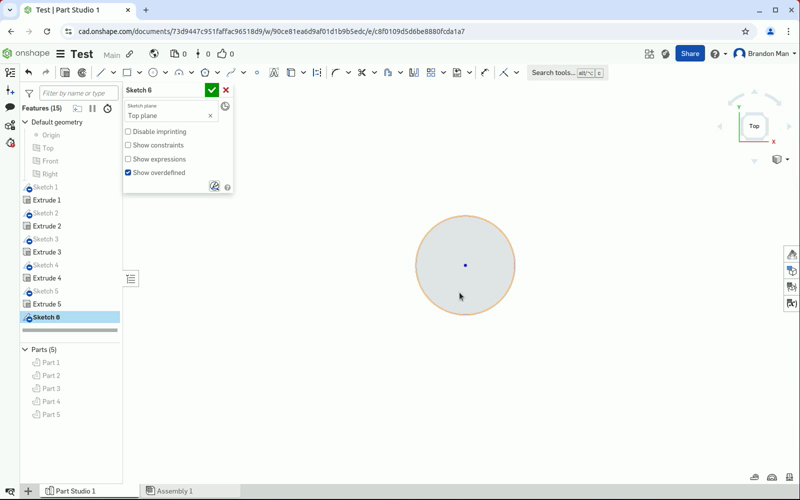
scroll(6)
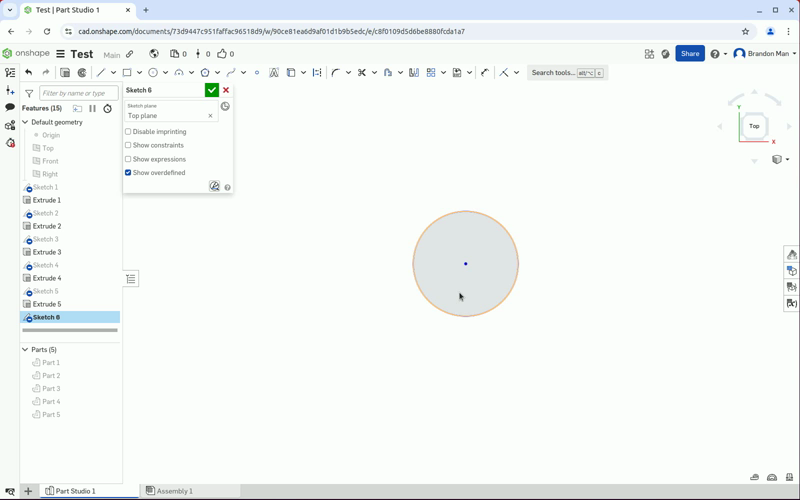
scroll(6)
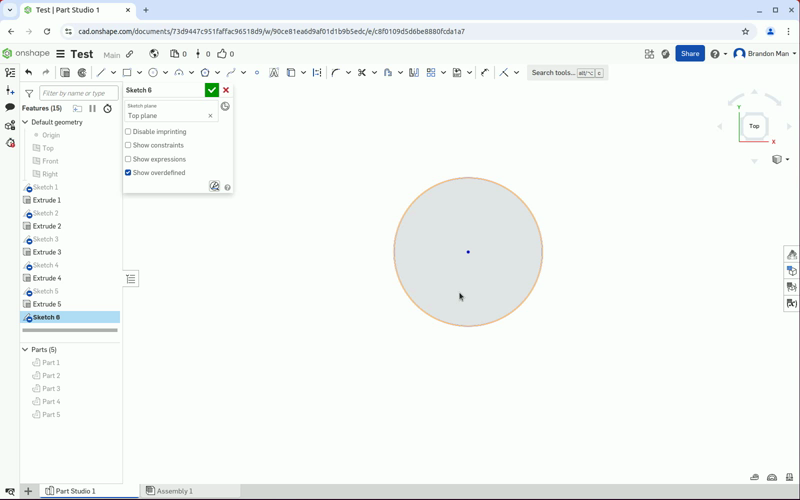
scroll(6)
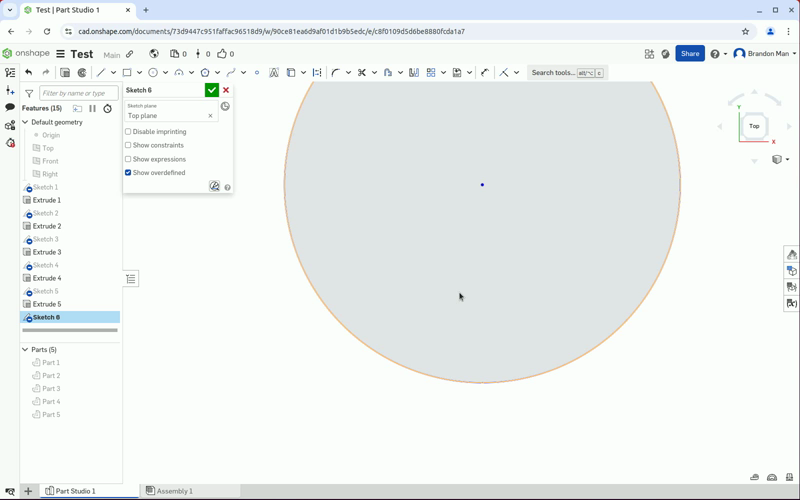
click(459, 292)
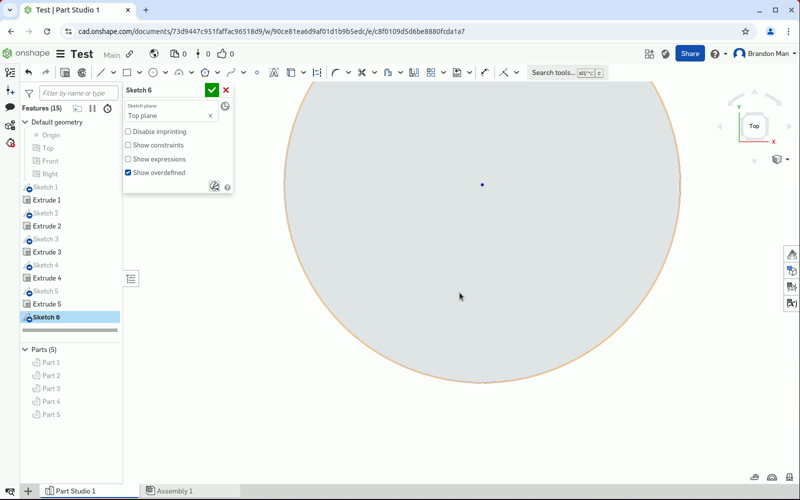
scroll(-6)
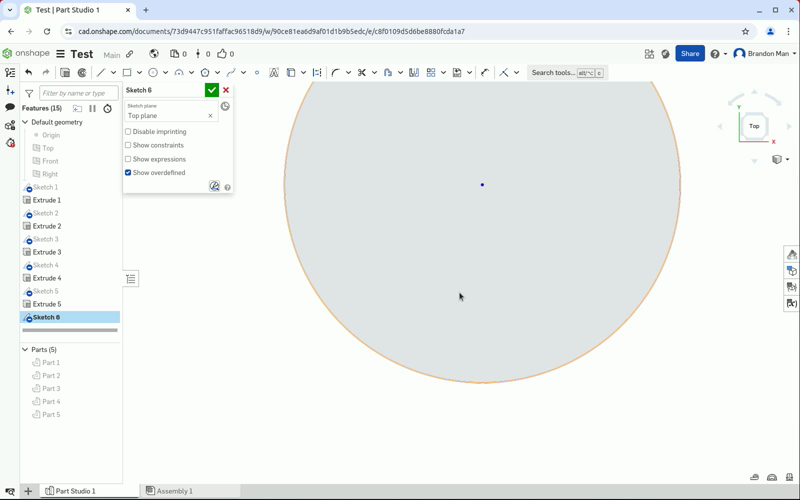
scroll(-6)
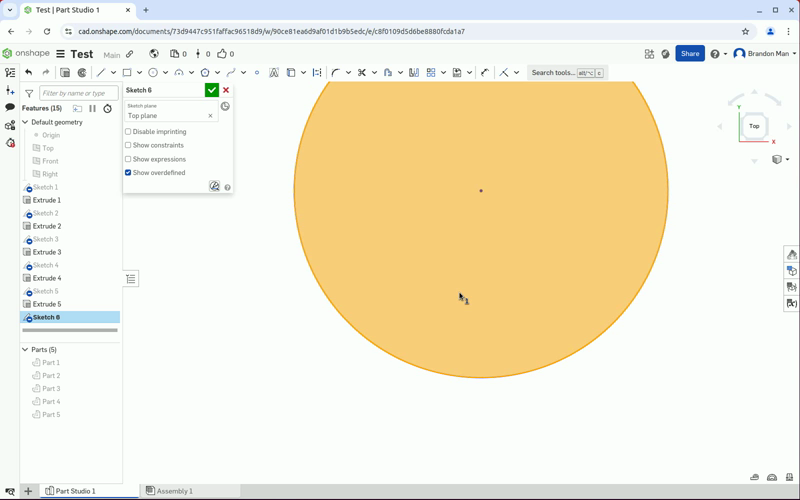
scroll(-6)
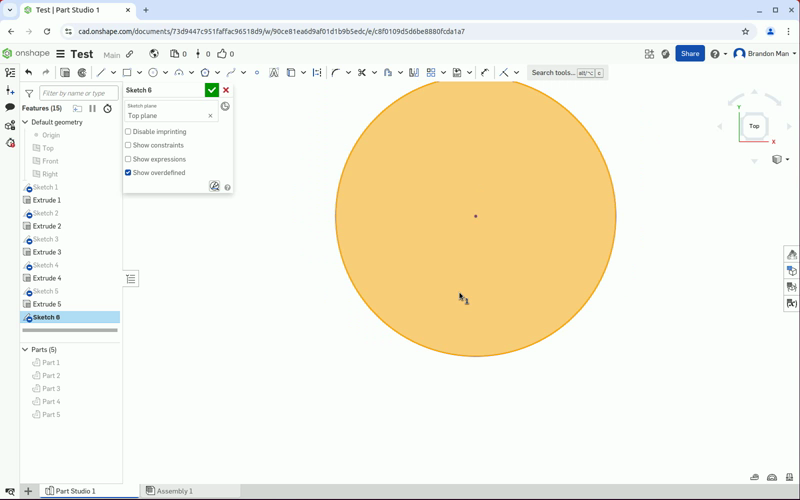
scroll(-6)
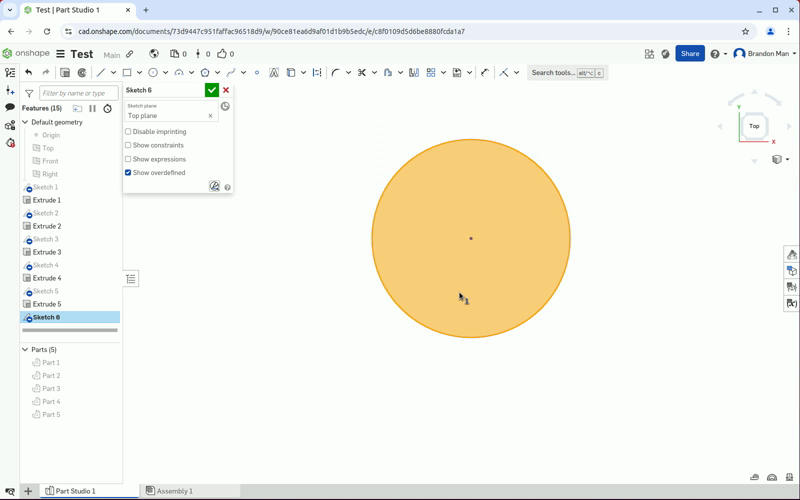
scroll(-6)
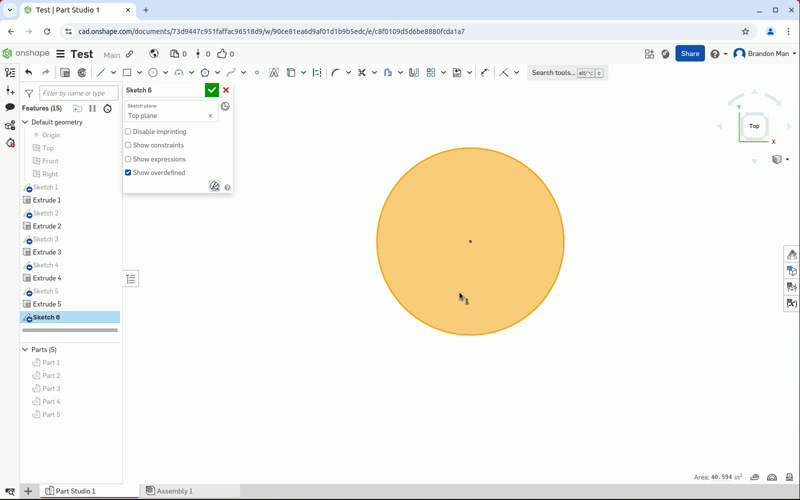
scroll(-6)
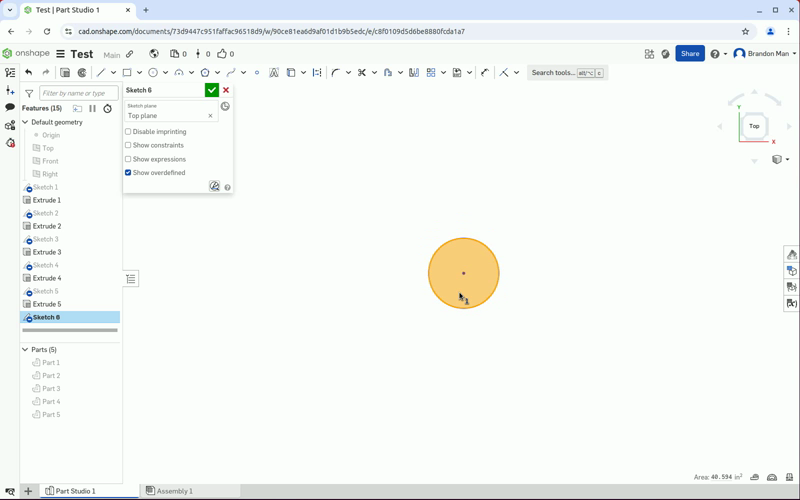
scroll(-6)
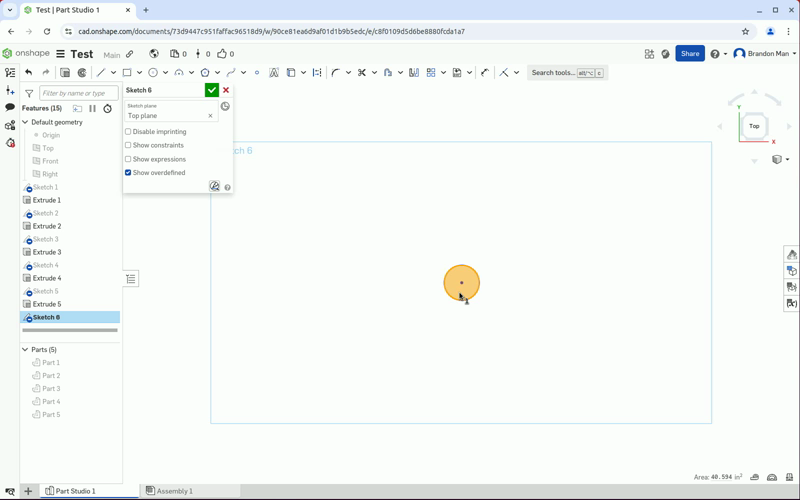
mouse_move(73, 352)
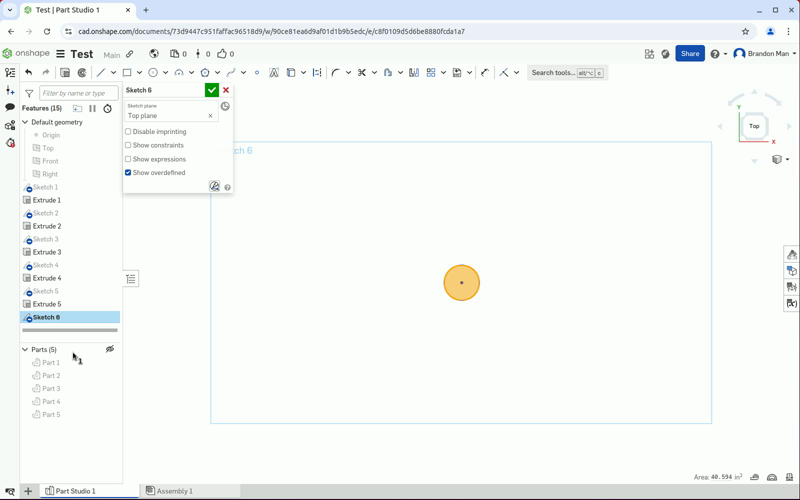
key(shift+y)
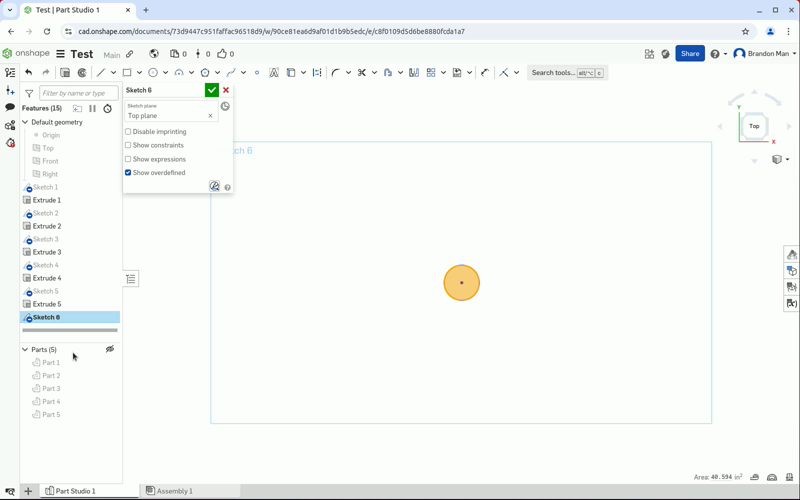
key(shift+e)
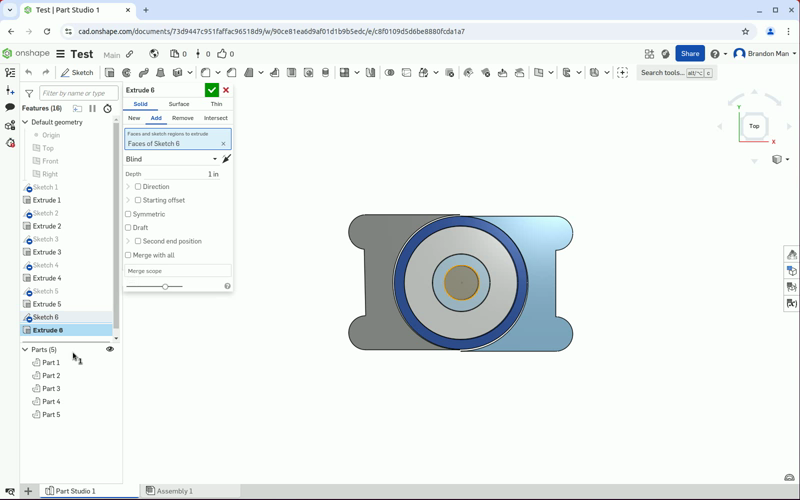
mouse_move(143, 106)
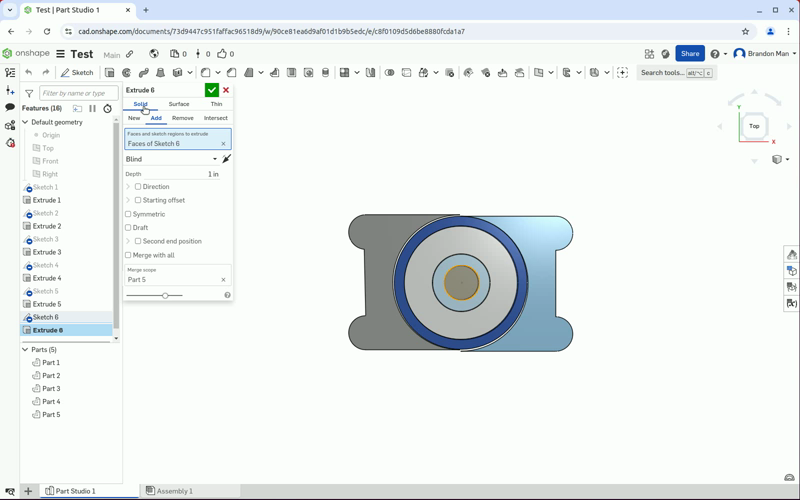
click(143, 106)
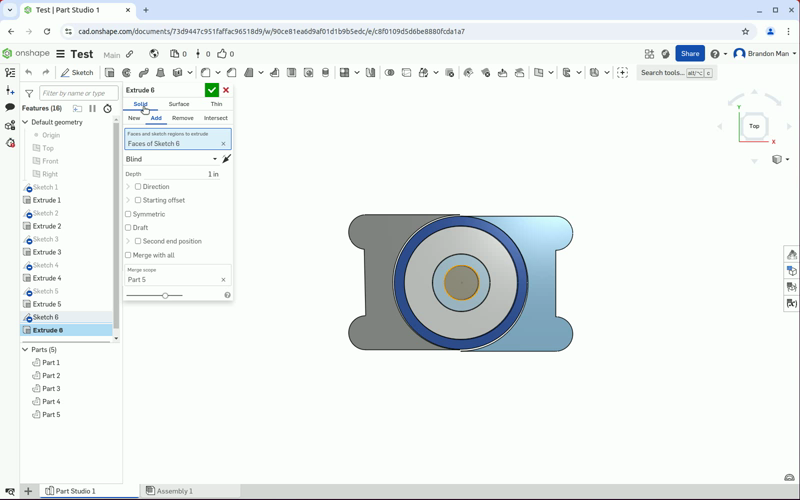
mouse_move(137, 120)
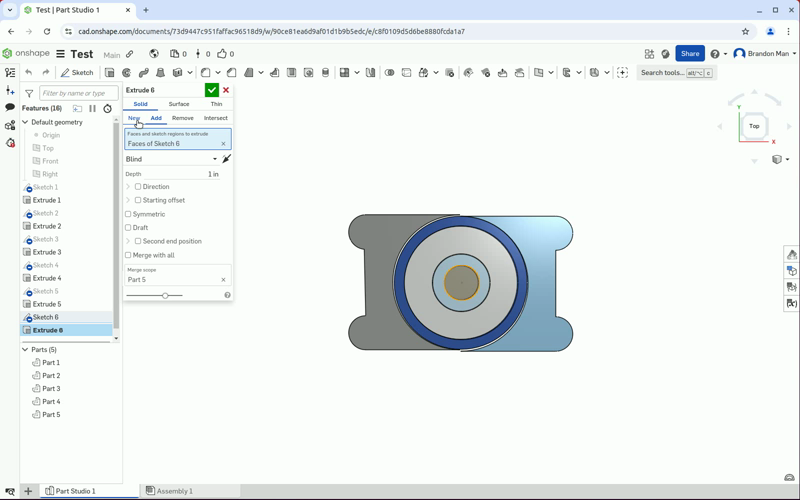
click(137, 120)
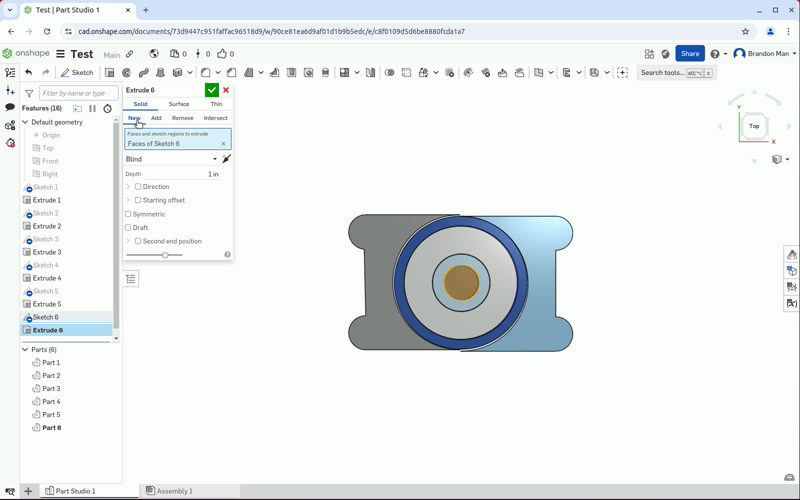
key(tab, 4)
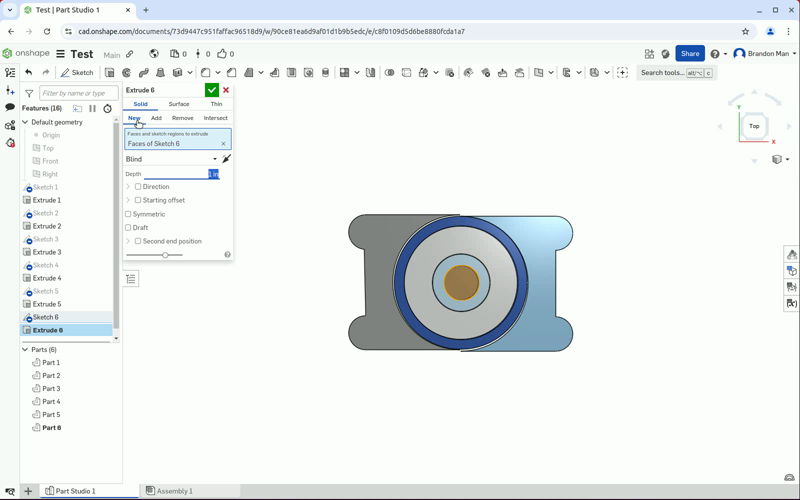
text(3.37)
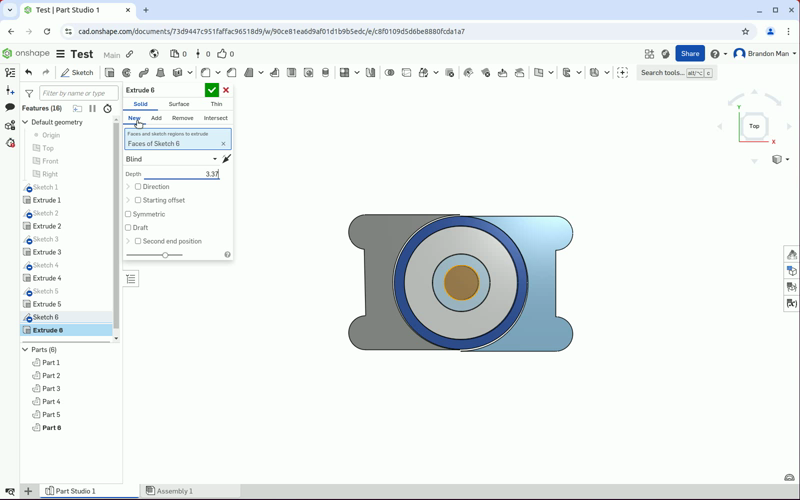
key(enter)
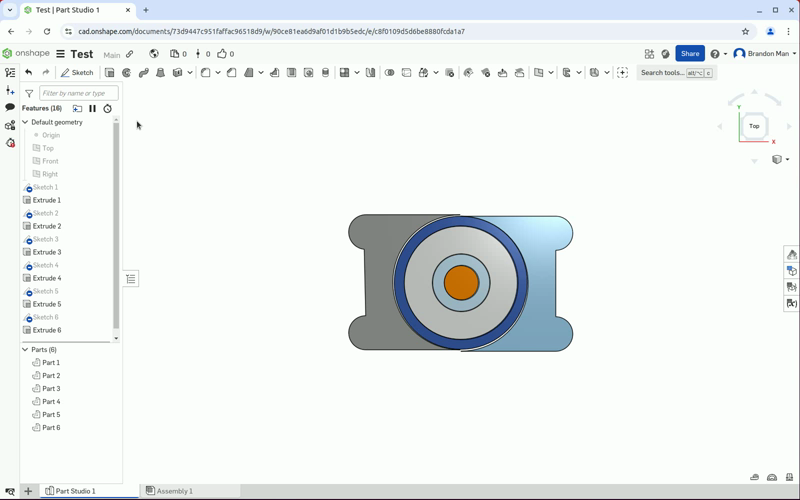
key(shift+h)
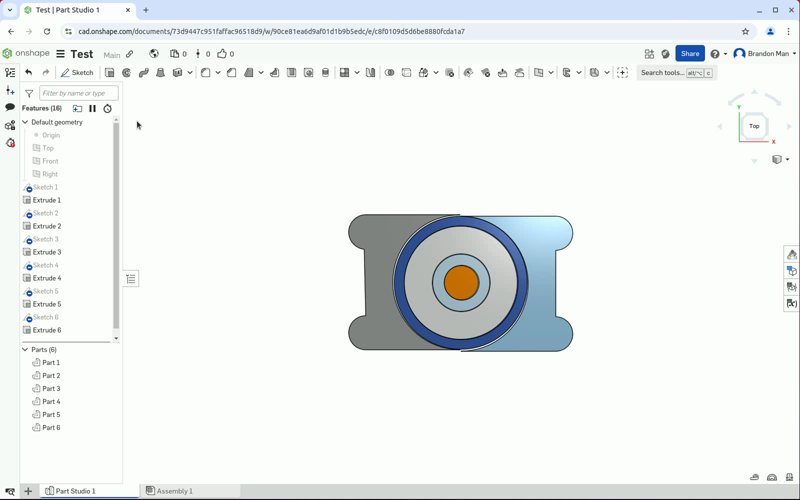
key(shift+h)
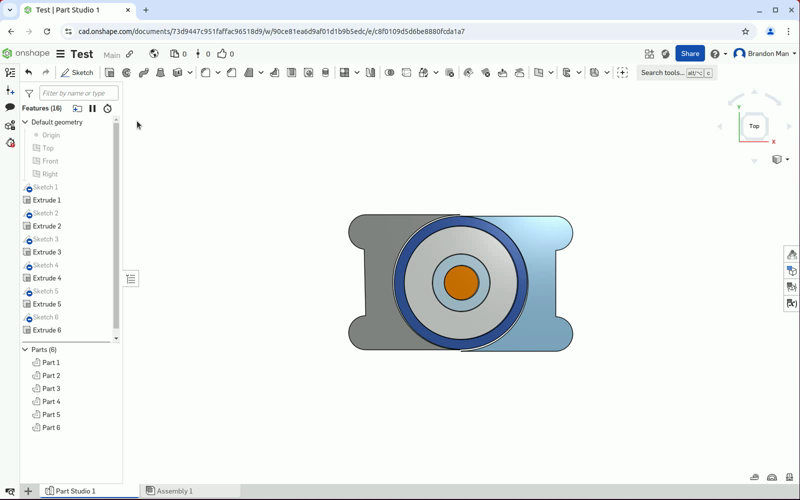
mouse_move(69, 189)
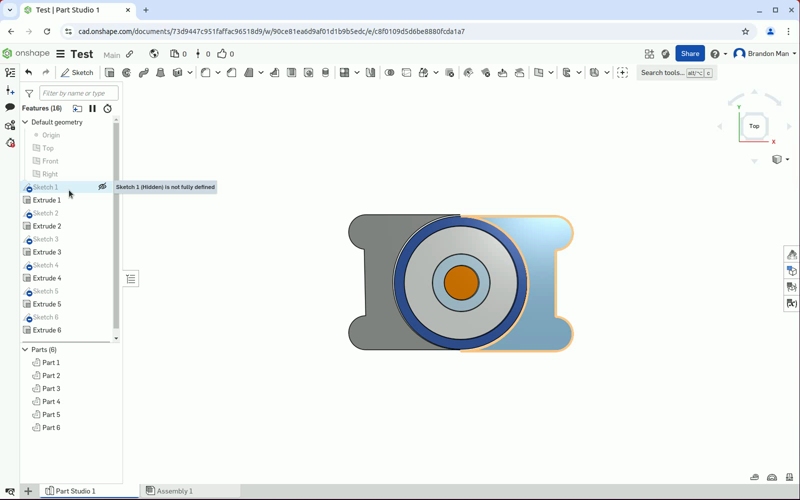
click(69, 189)
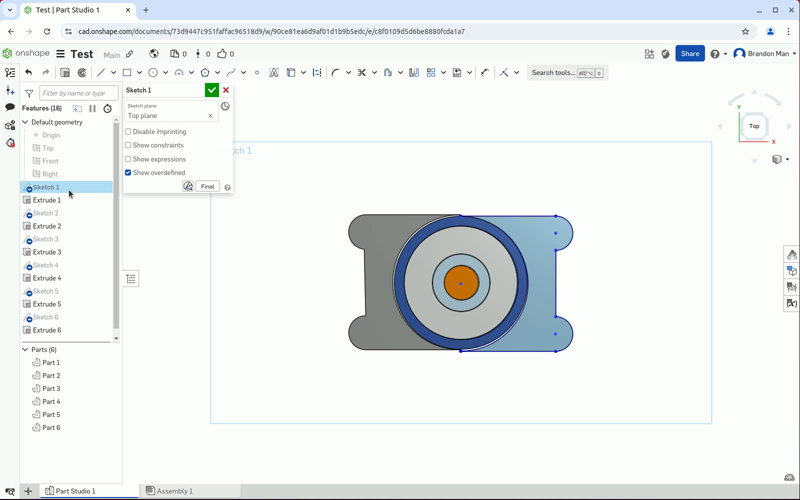
mouse_move(229, 92)
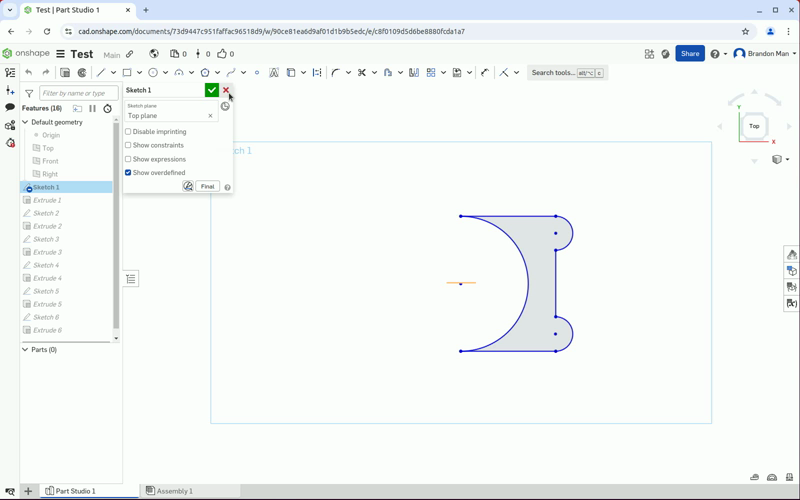
click(229, 92)
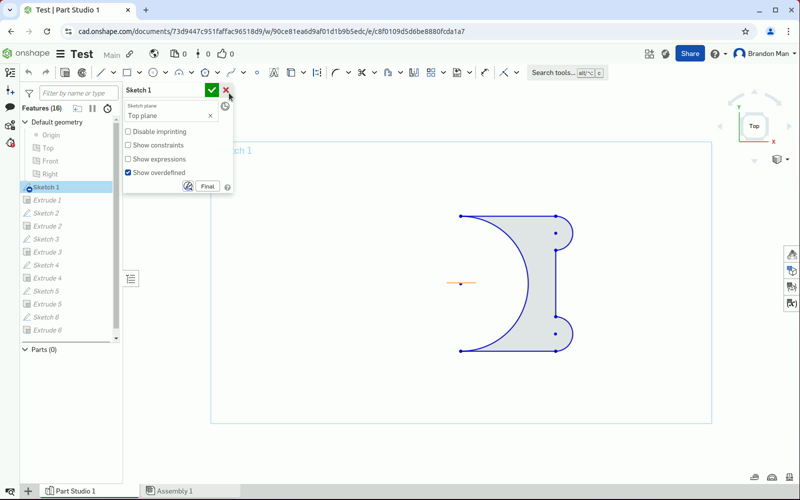
key(shift+s)
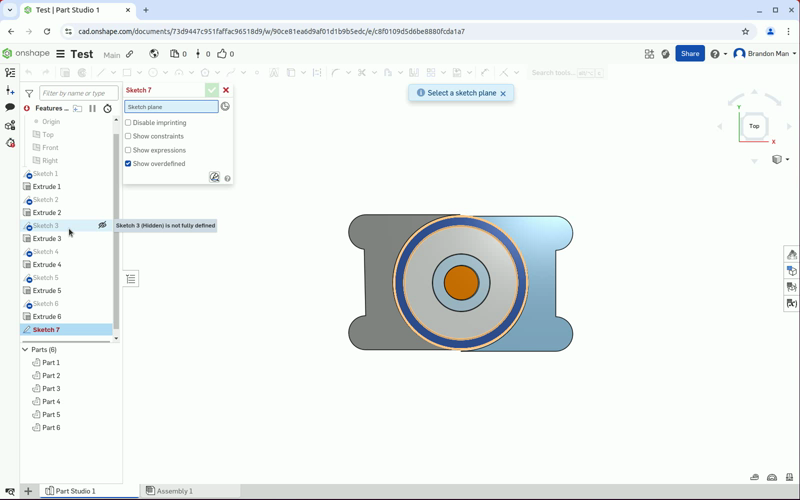
scroll(3)
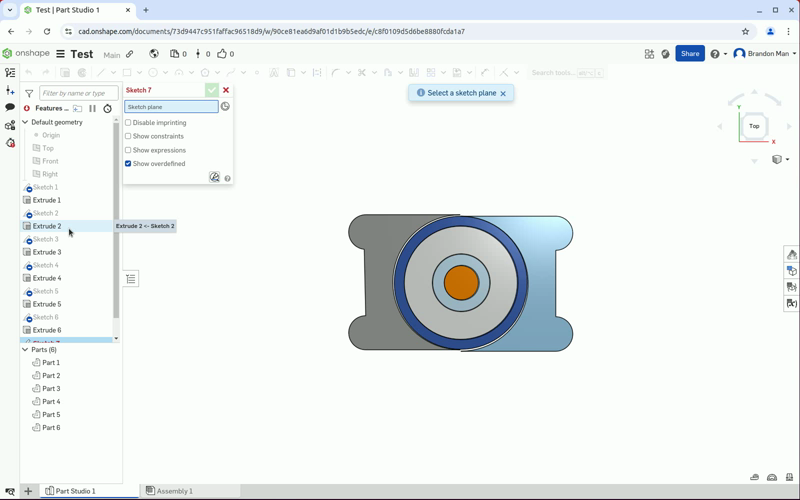
mouse_move(69, 150)
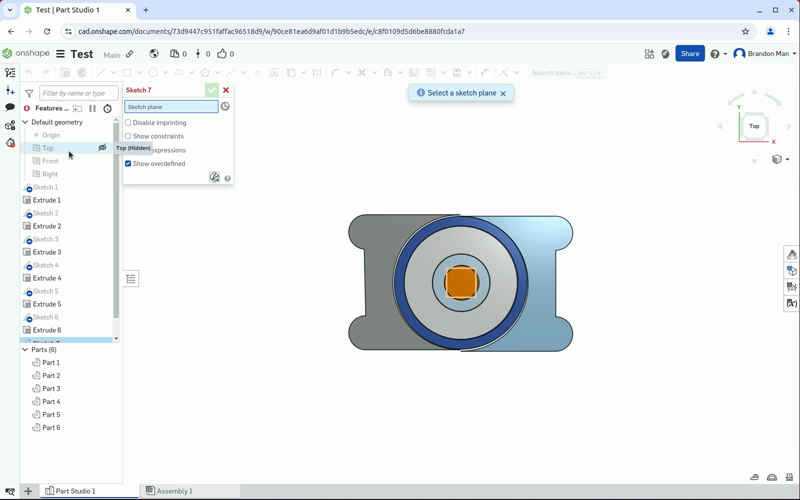
click(69, 150)
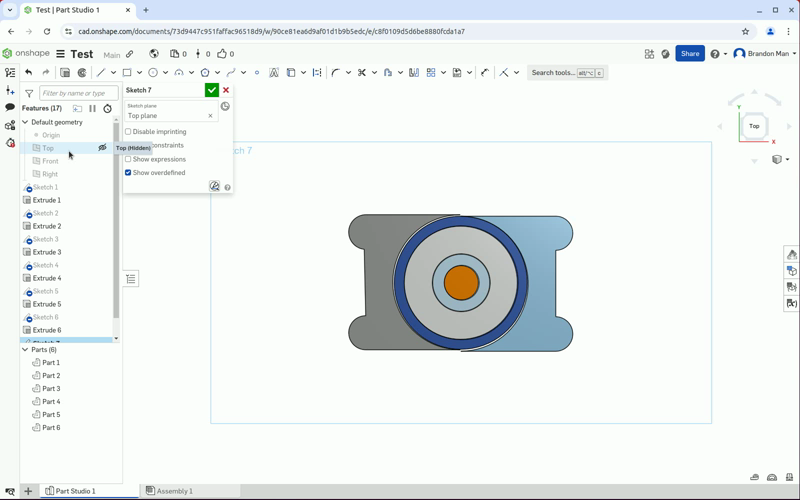
mouse_move(73, 352)
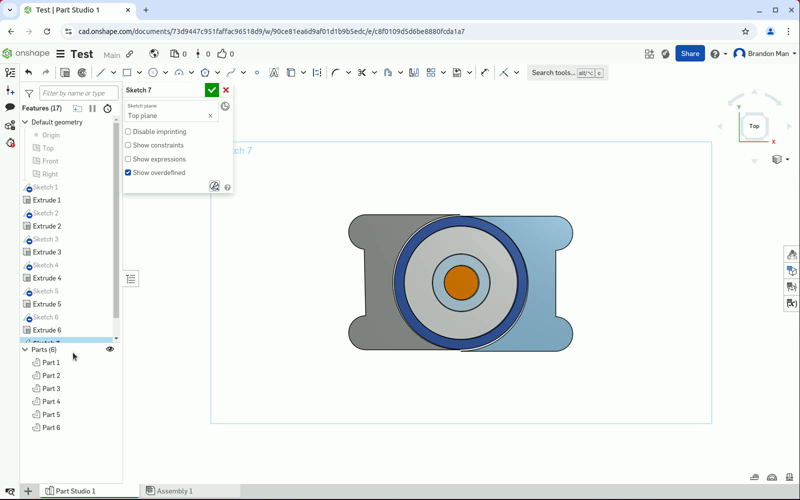
key(y)
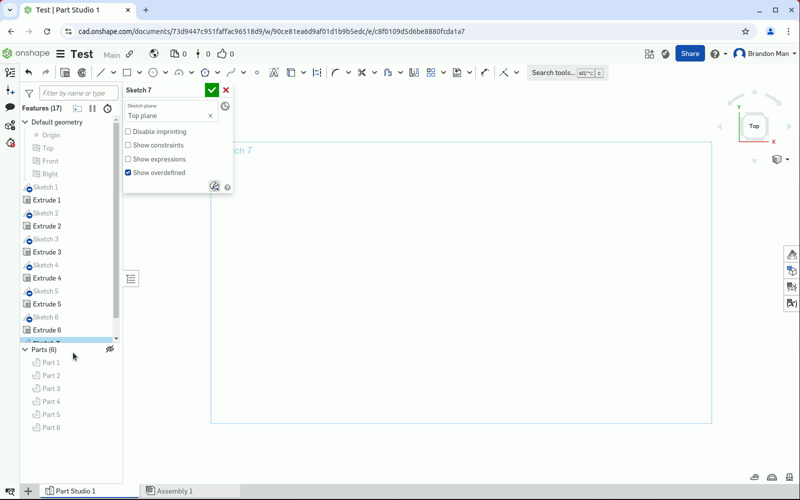
key(c)
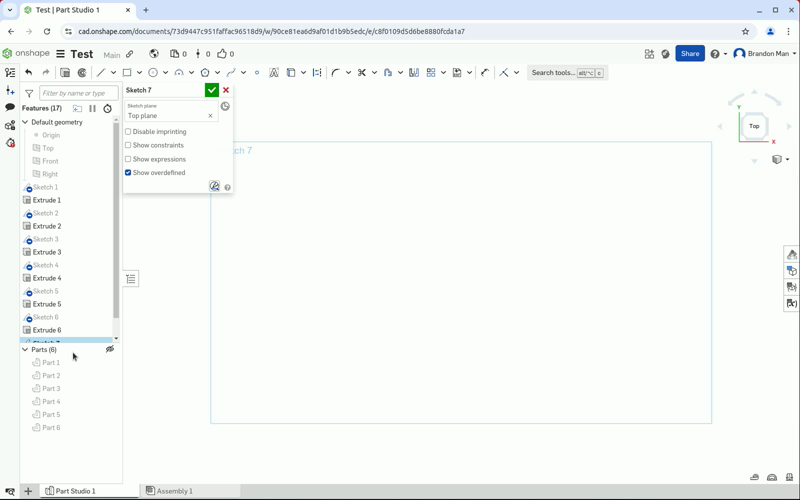
key_down(shift)
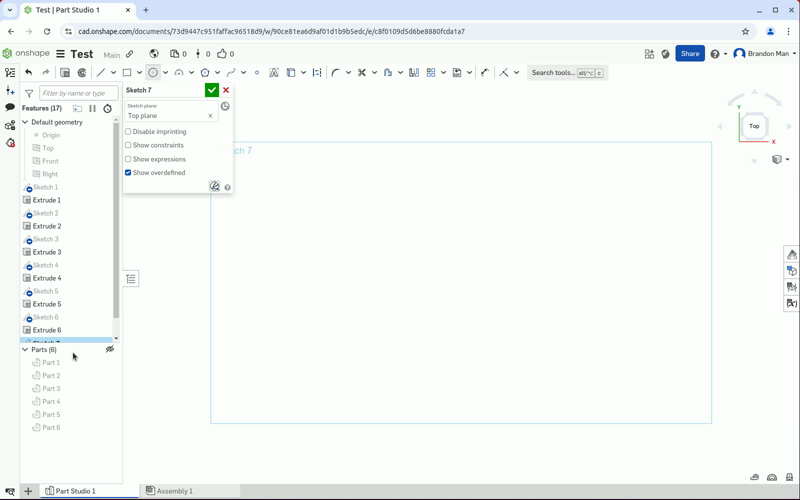
mouse_move(460, 282)
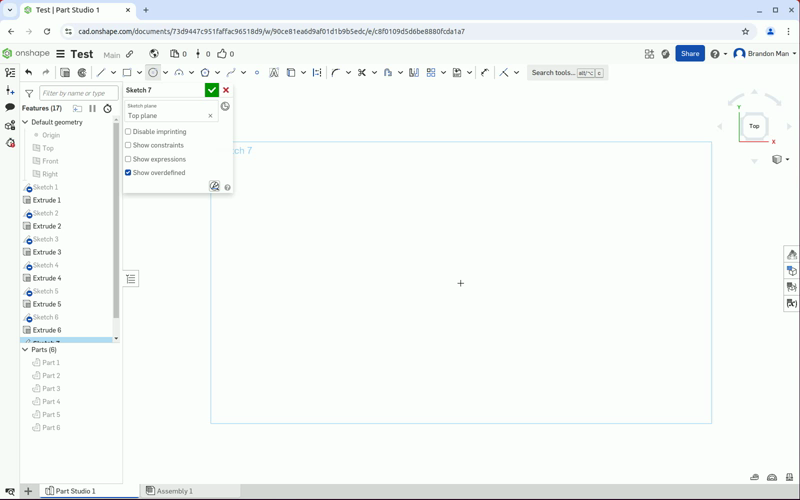
click(460, 282)
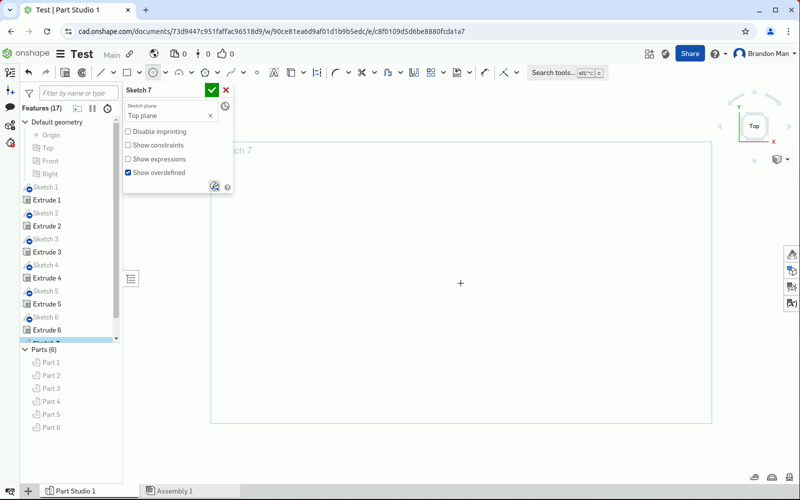
key_up(shift)
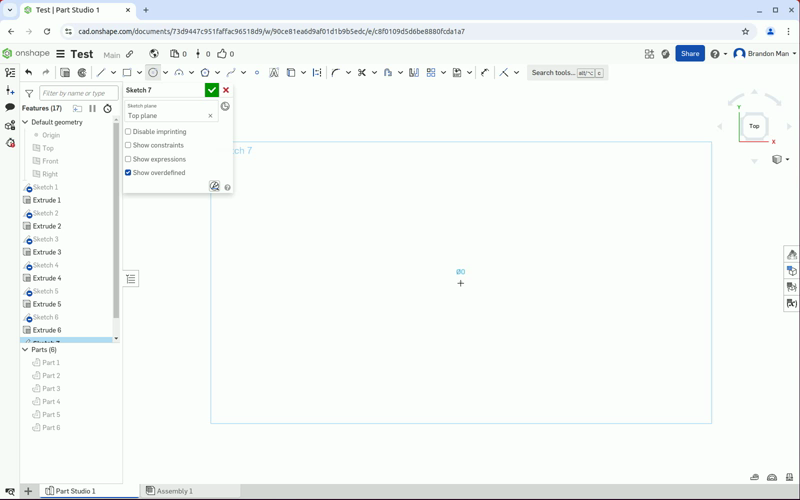
mouse_move(527, 282)
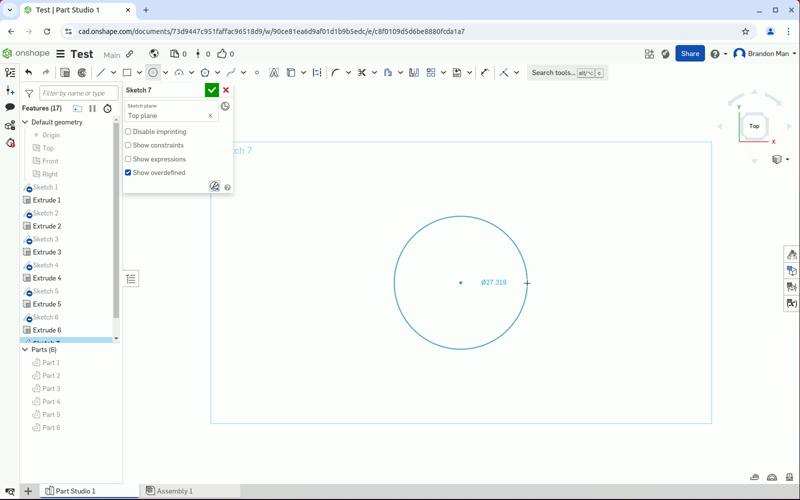
click(527, 282)
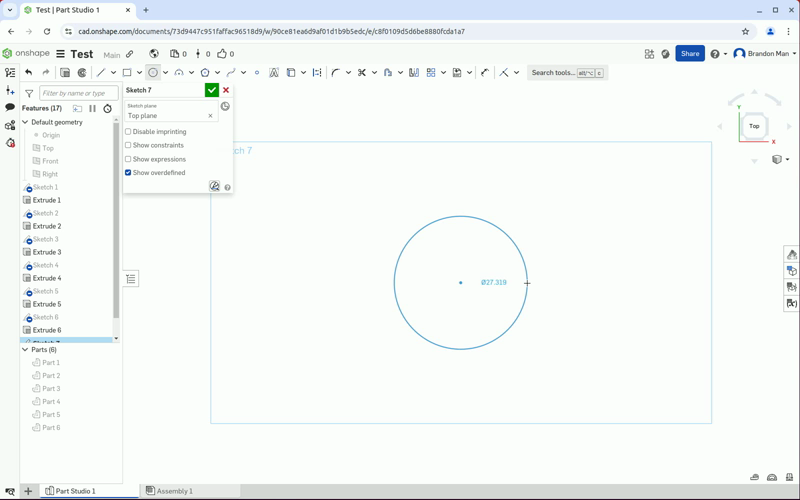
key(esc)
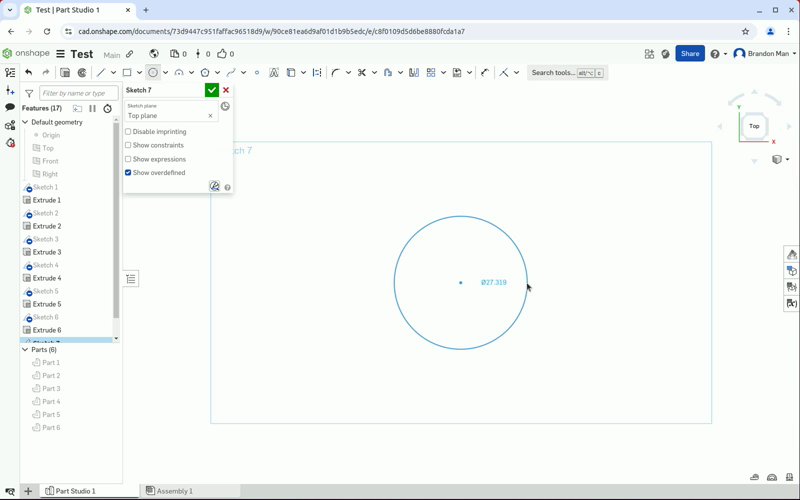
key(c)
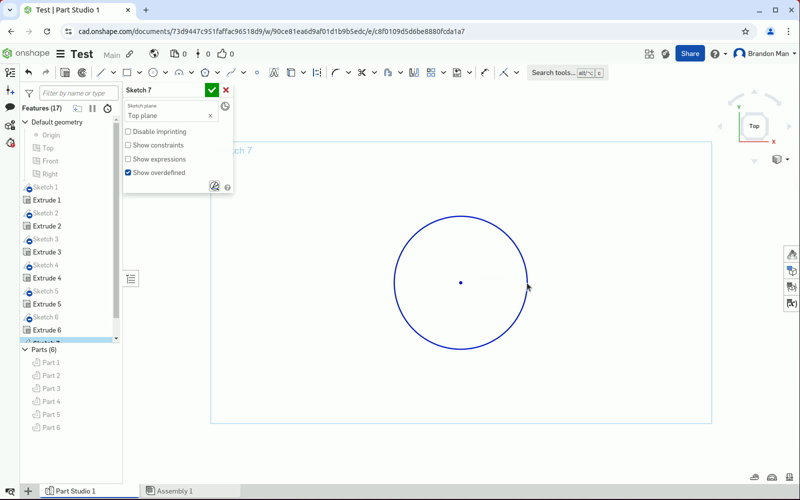
key_down(shift)
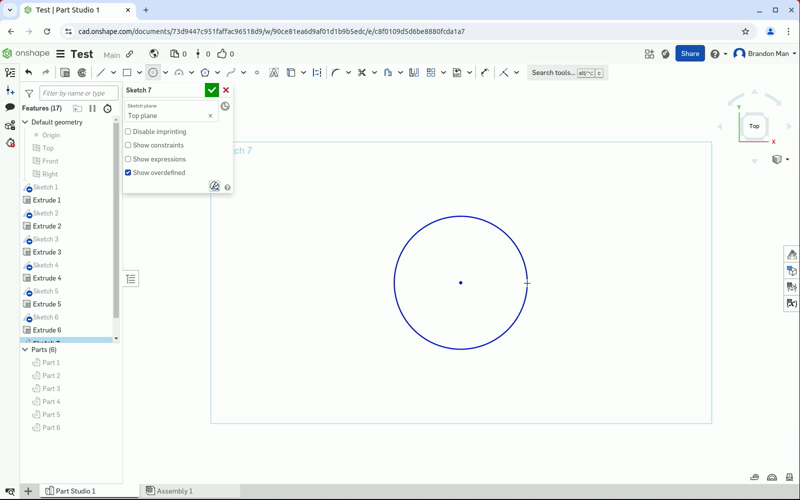
mouse_move(460, 282)
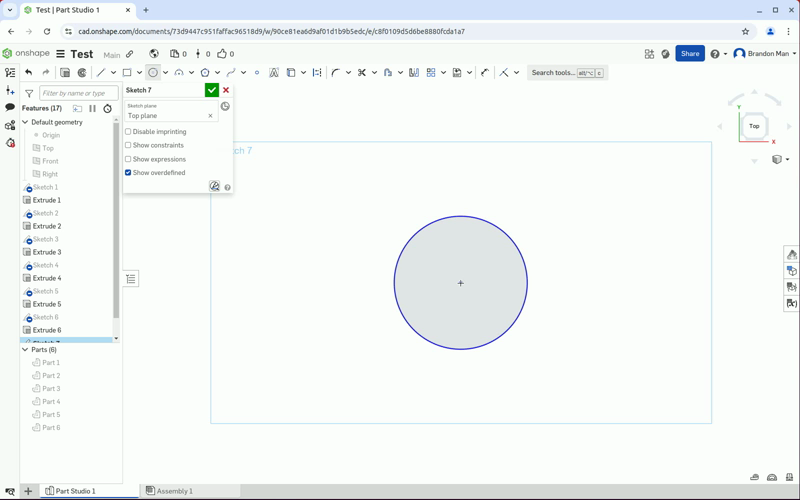
click(460, 282)
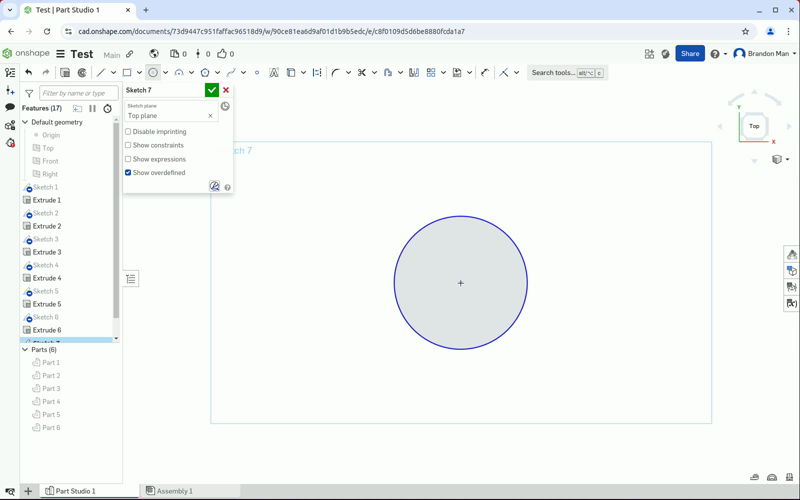
key_up(shift)
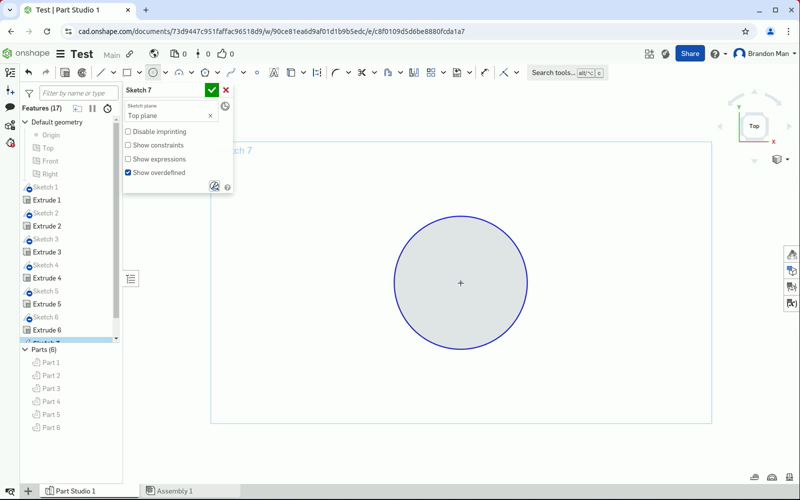
mouse_move(517, 282)
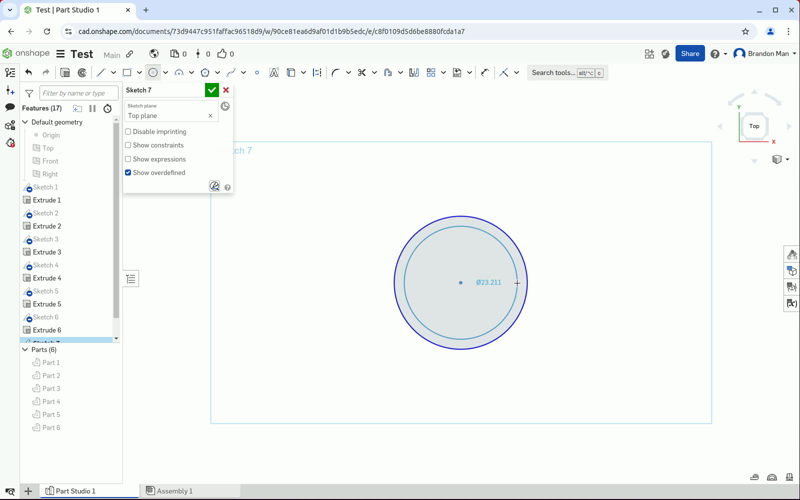
click(517, 282)
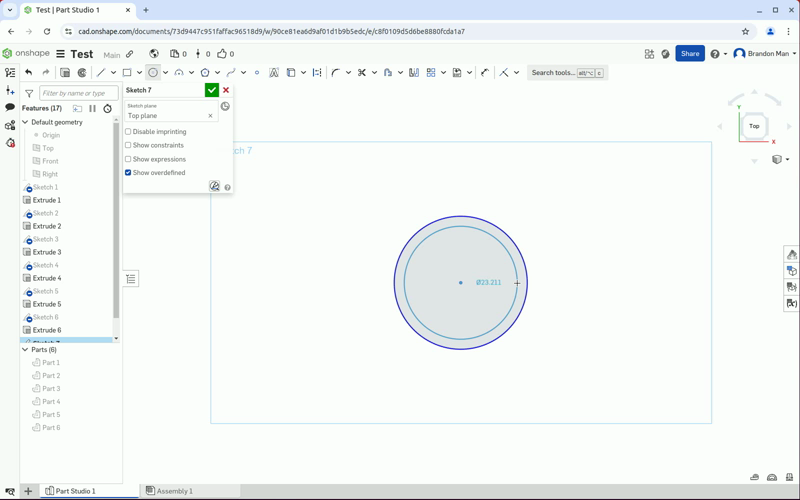
key(esc)
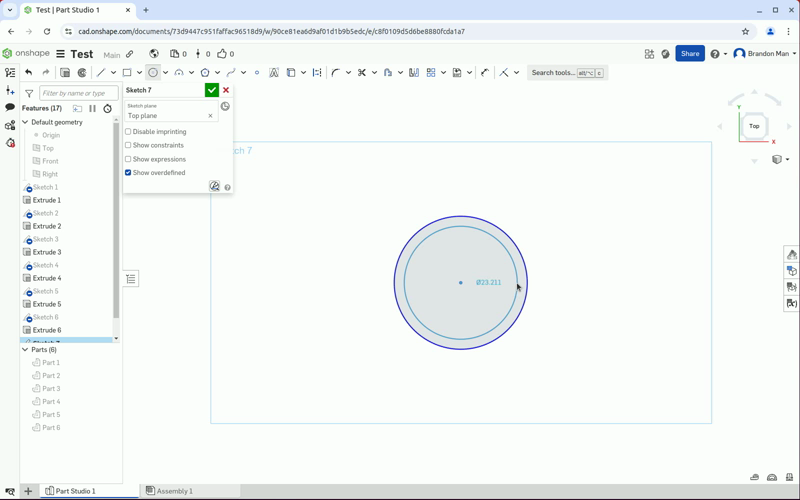
mouse_move(406, 256)
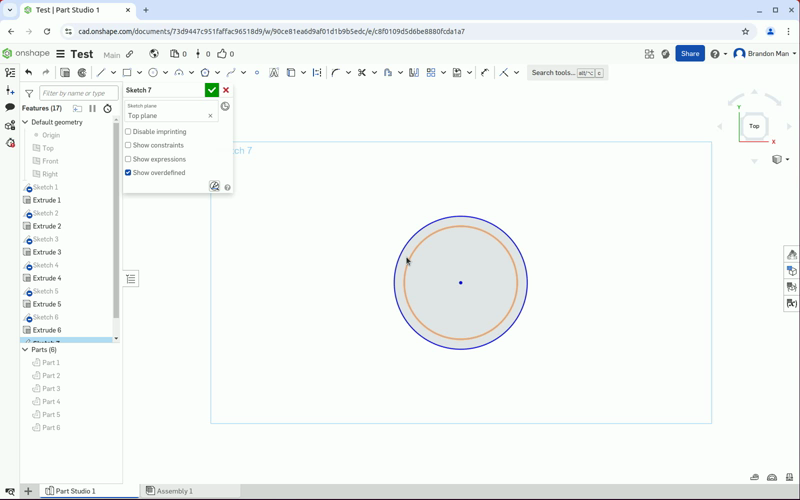
click(406, 256)
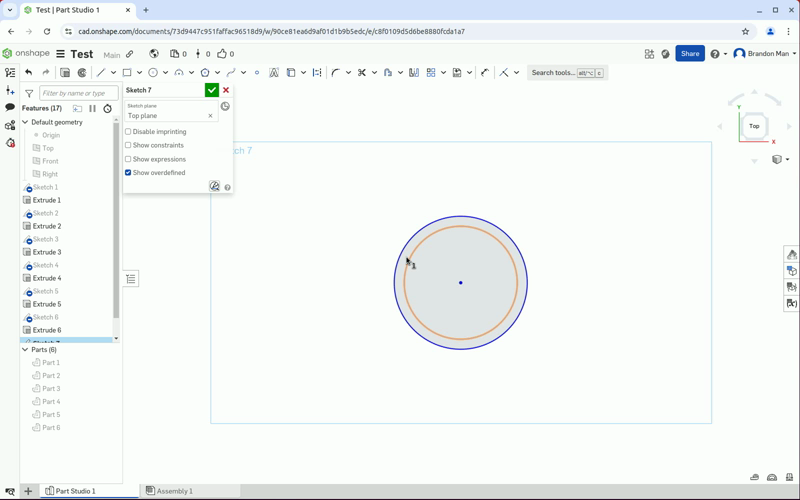
mouse_move(73, 352)
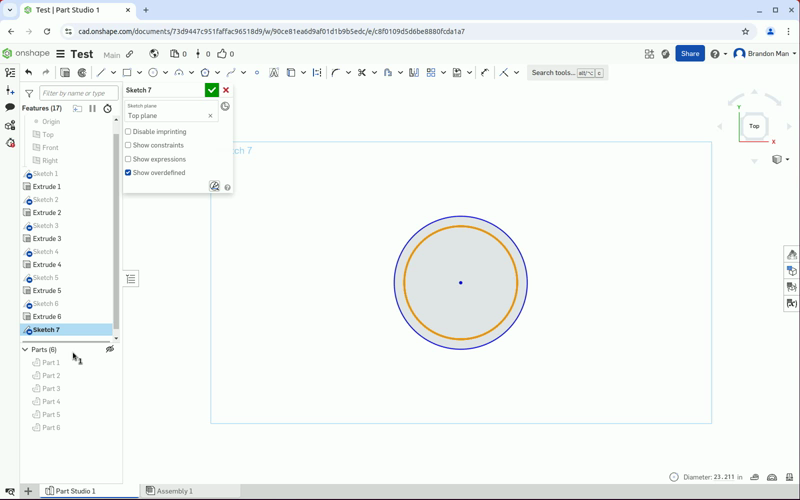
key(shift+y)
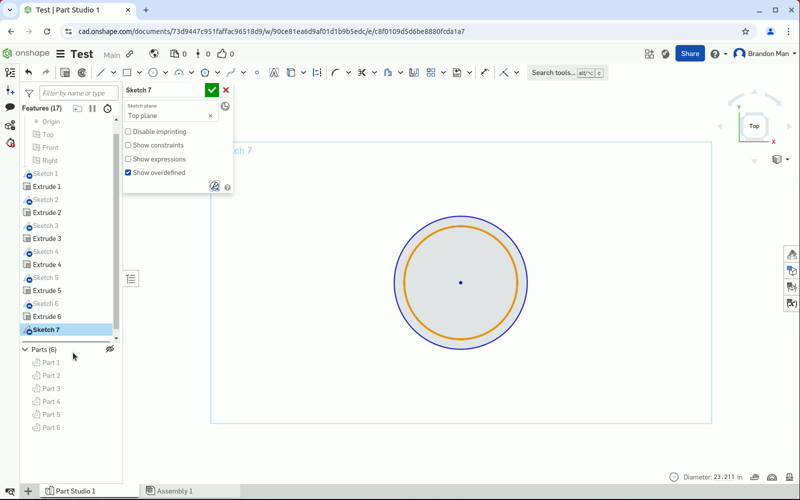
key(shift+e)
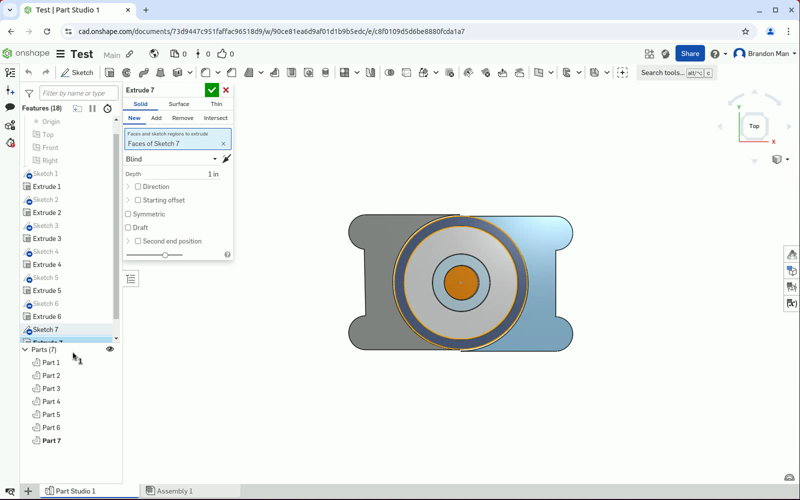
mouse_move(143, 106)
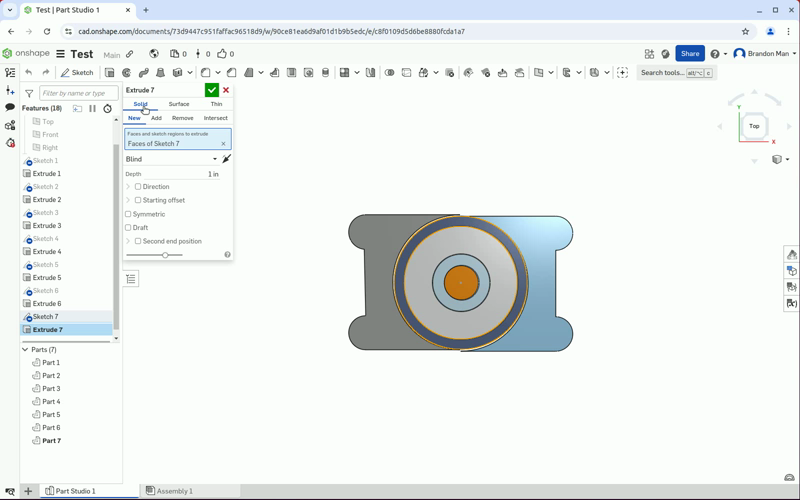
click(143, 106)
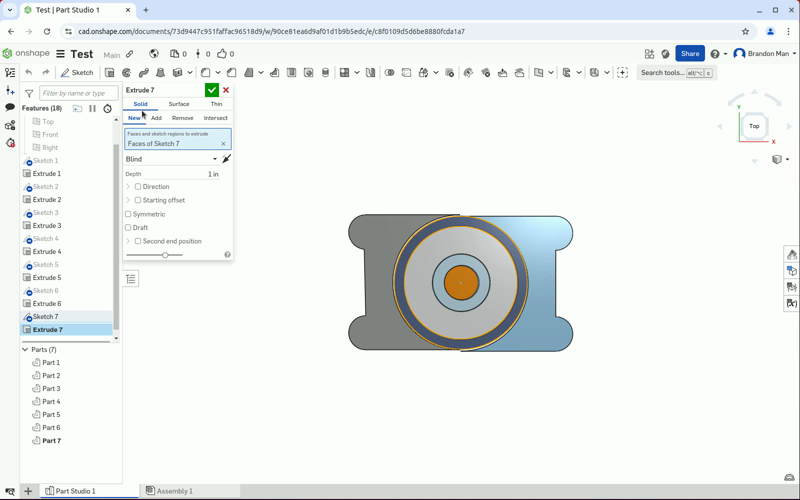
mouse_move(137, 120)
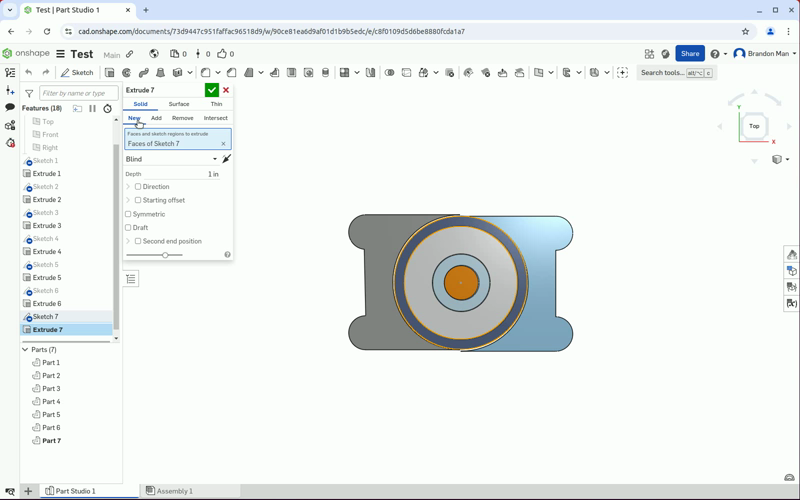
click(137, 120)
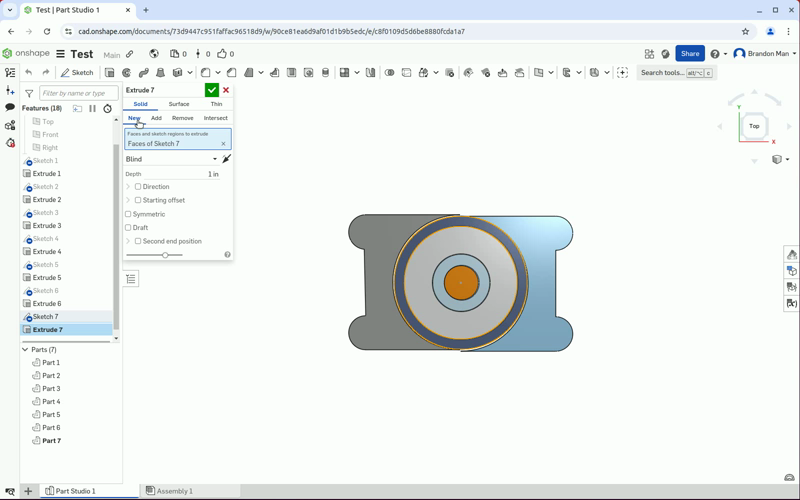
key(tab, 4)
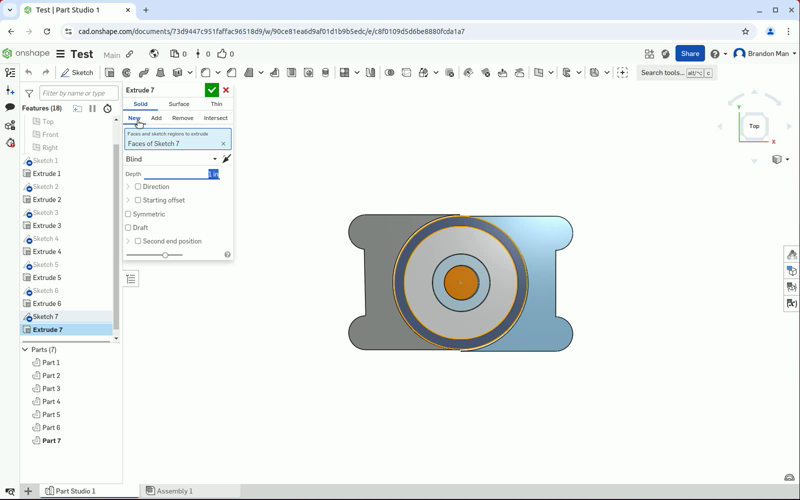
text(10.351)
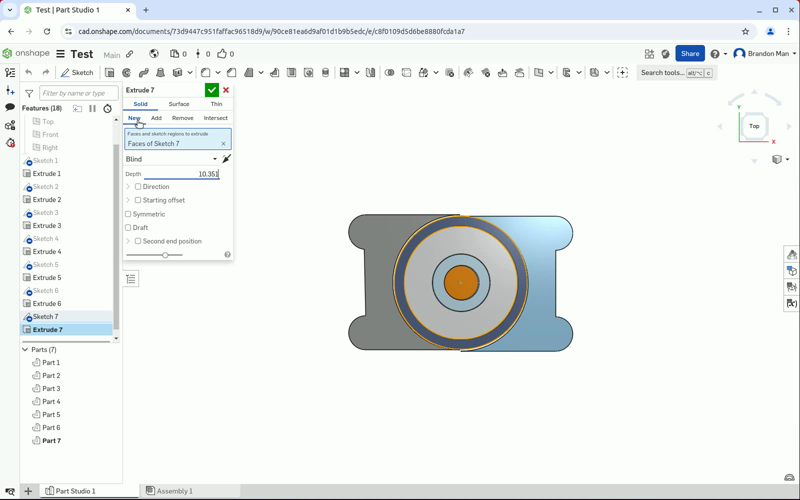
key(enter)
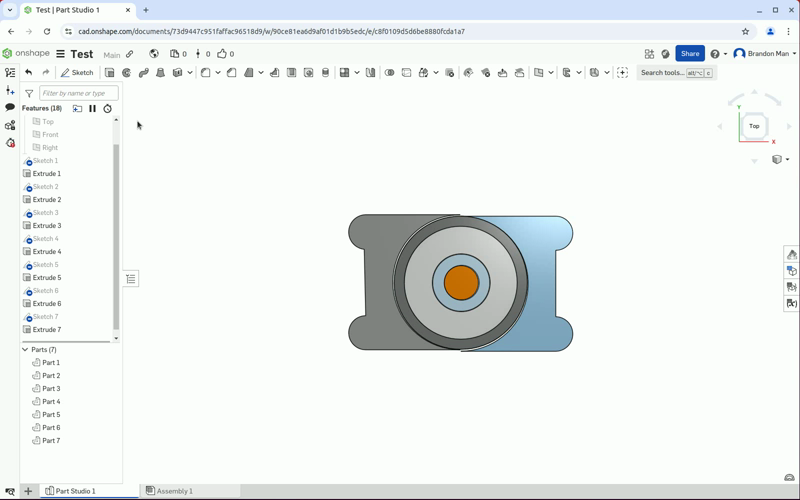
key(shift+h)
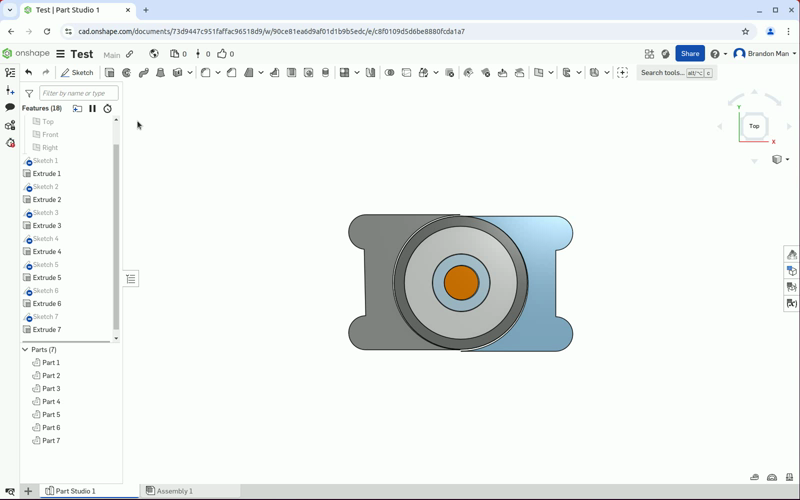
key(shift+h)
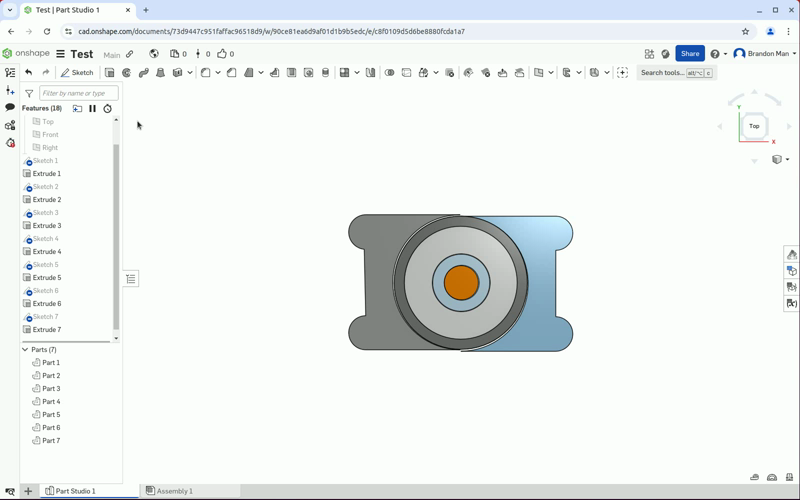
mouse_move(69, 163)
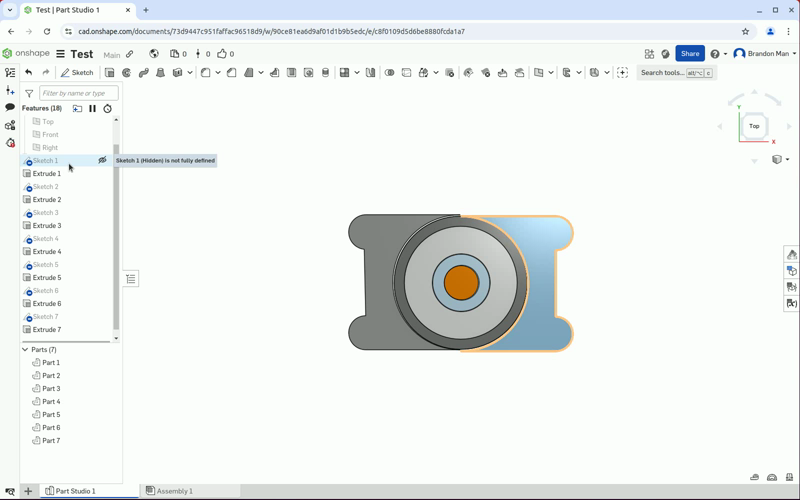
click(69, 163)
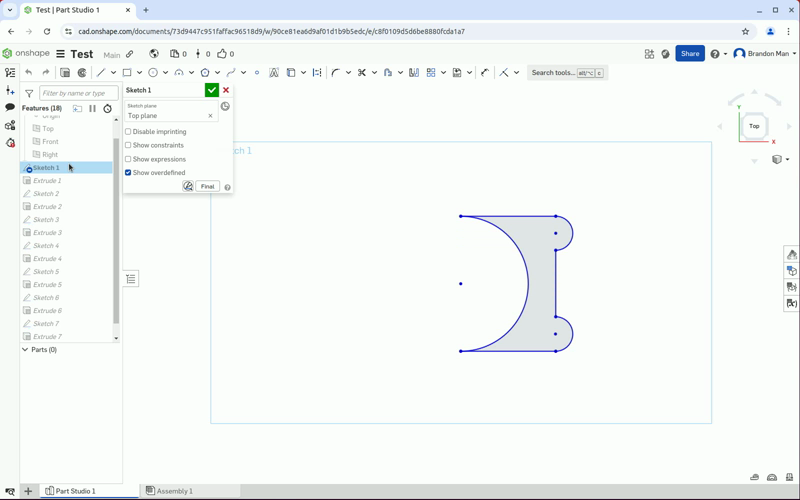
mouse_move(229, 92)
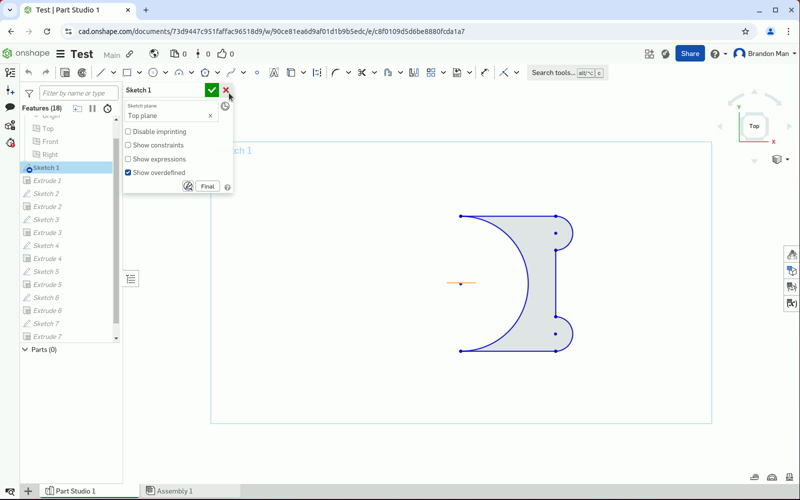
click(229, 92)
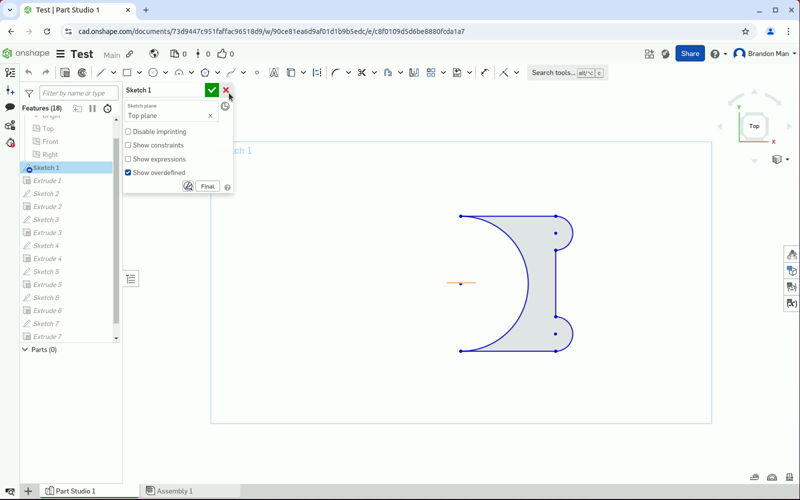
key(shift+s)
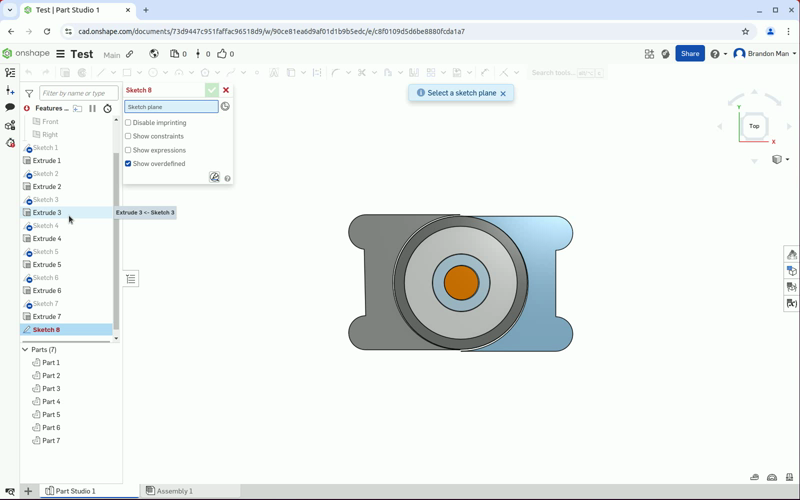
scroll(3)
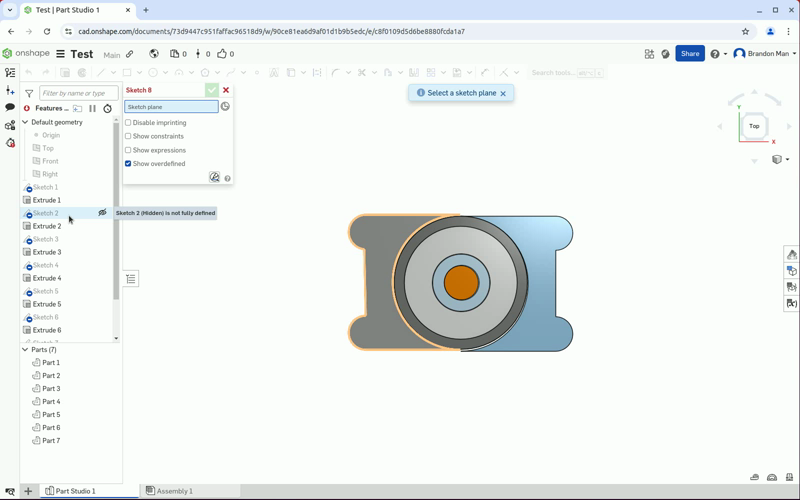
mouse_move(69, 150)
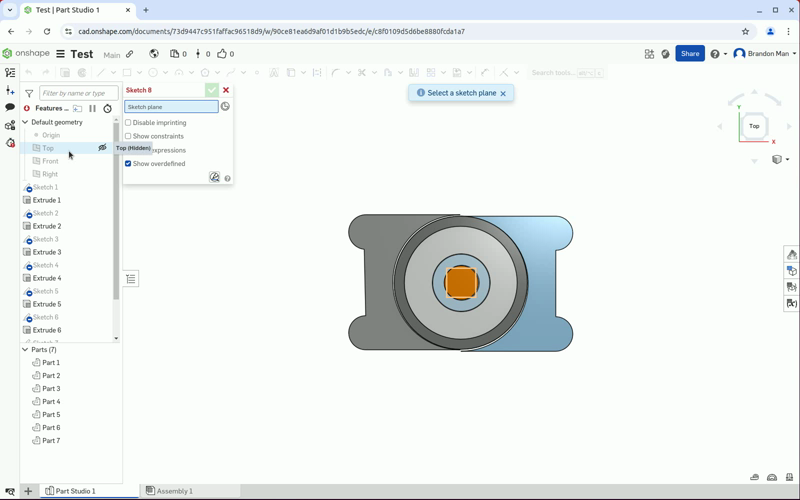
click(69, 150)
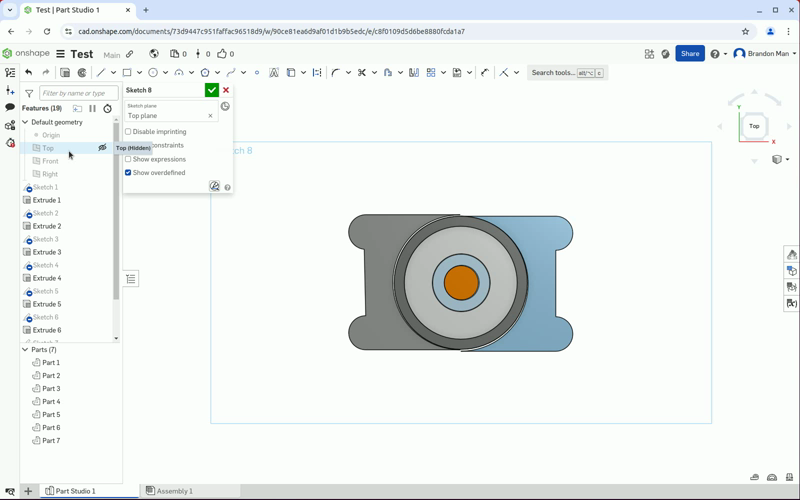
mouse_move(73, 352)
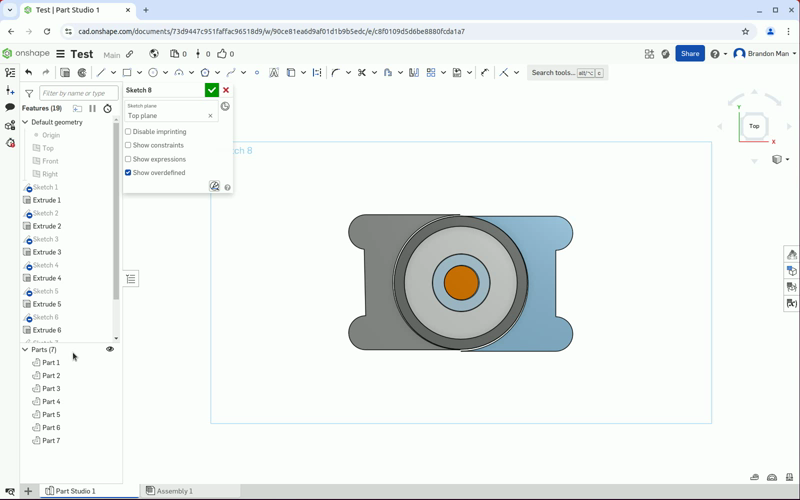
key(y)
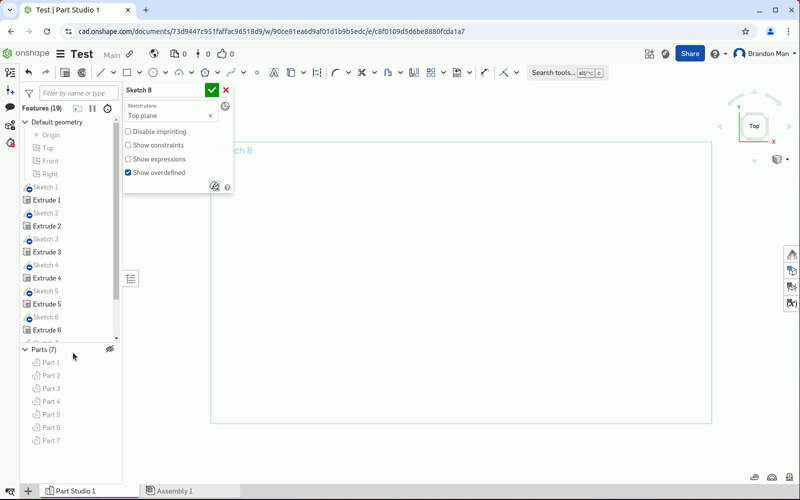
key(c)
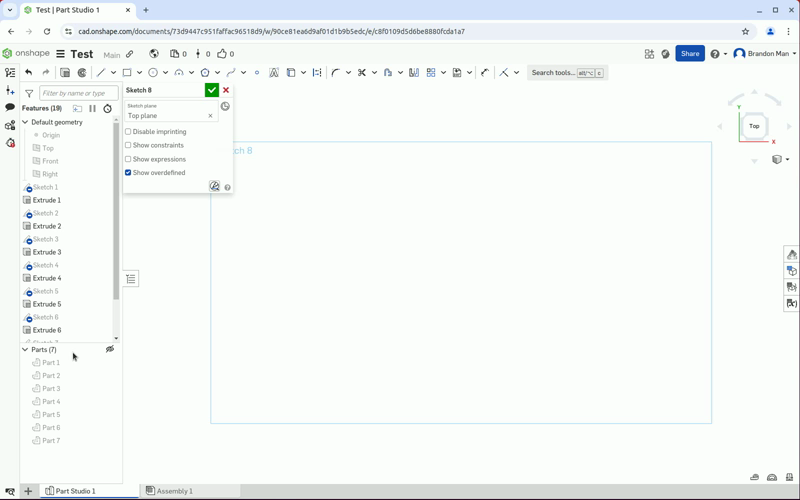
key_down(shift)
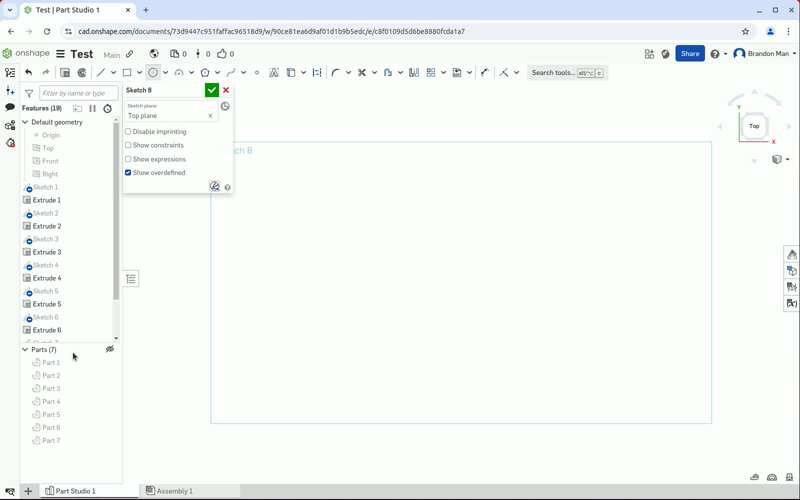
mouse_move(461, 282)
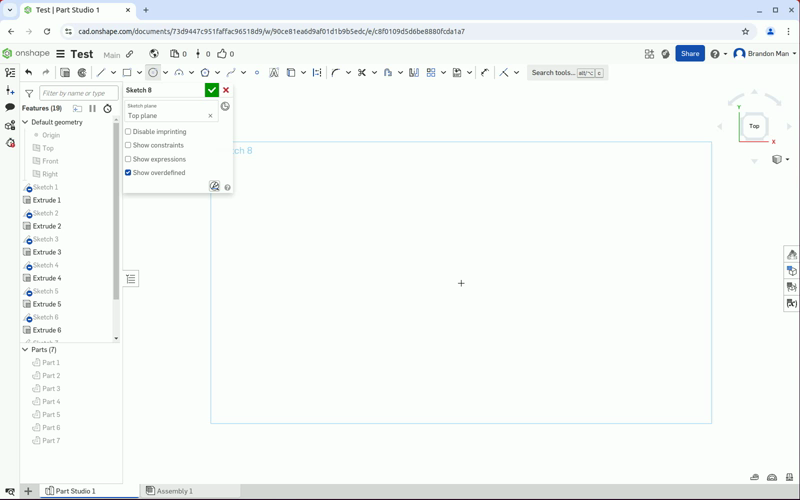
click(461, 282)
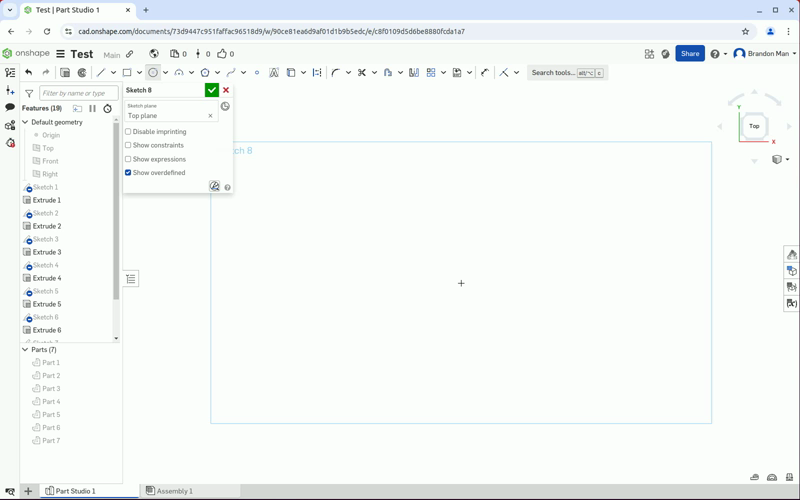
key_up(shift)
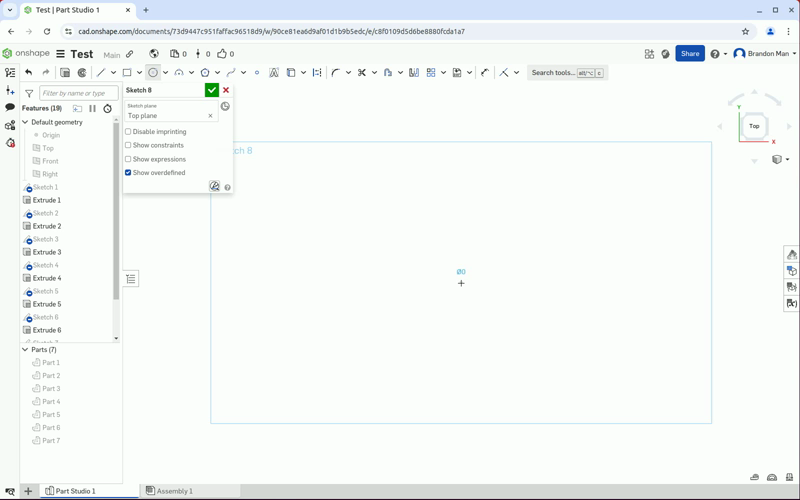
mouse_move(490, 282)
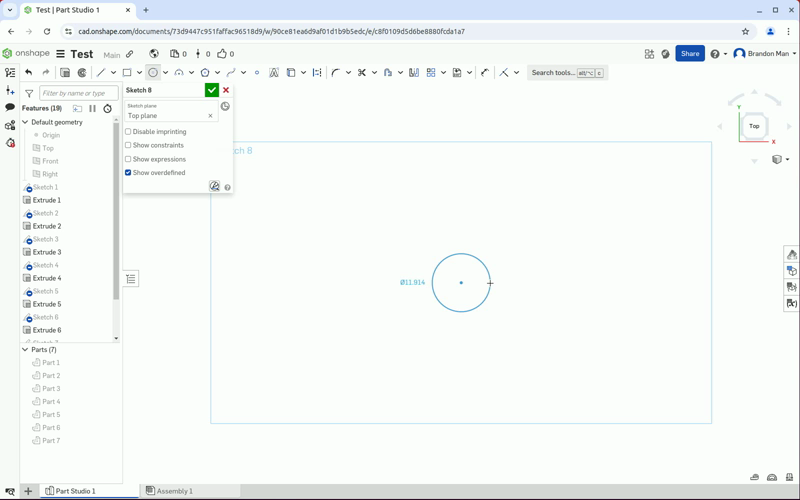
click(490, 282)
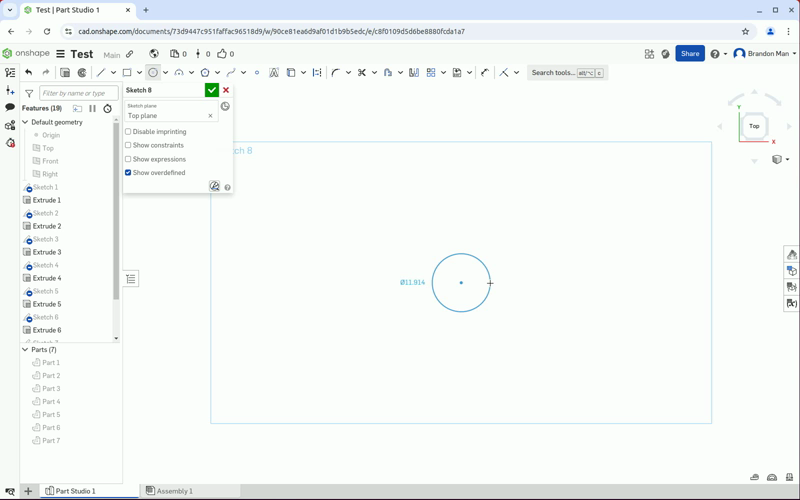
key(esc)
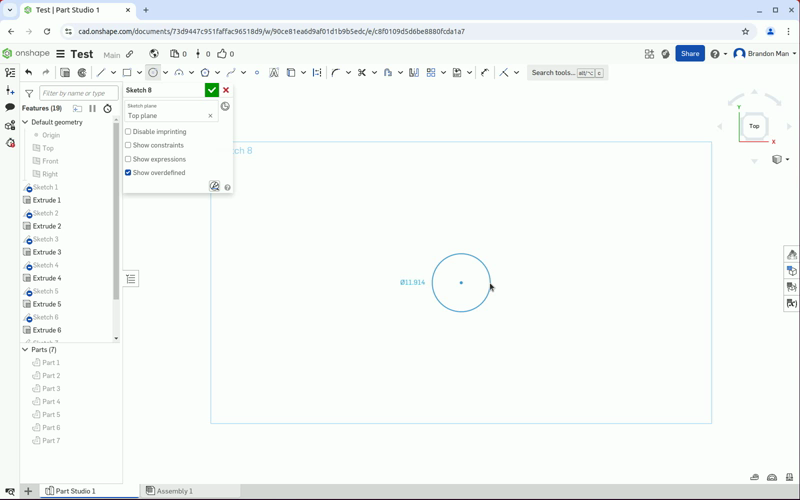
key(c)
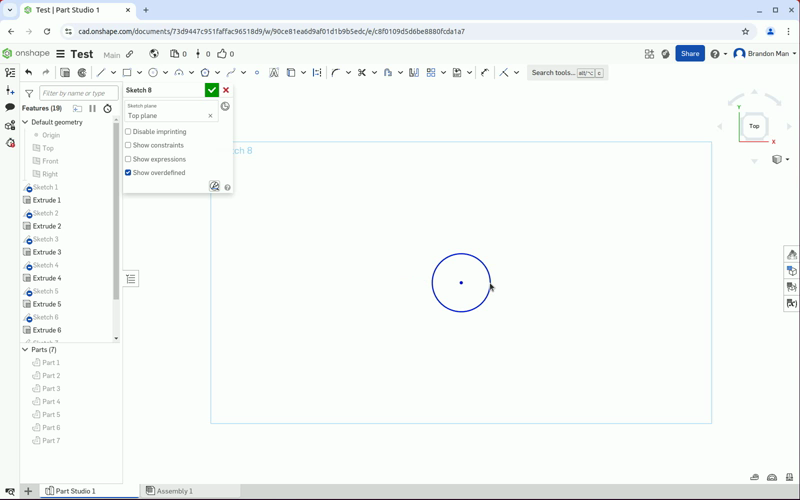
key_down(shift)
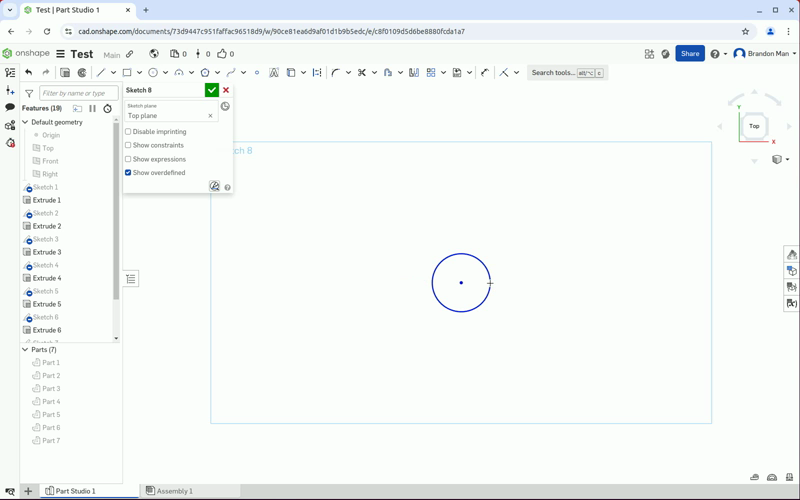
mouse_move(461, 282)
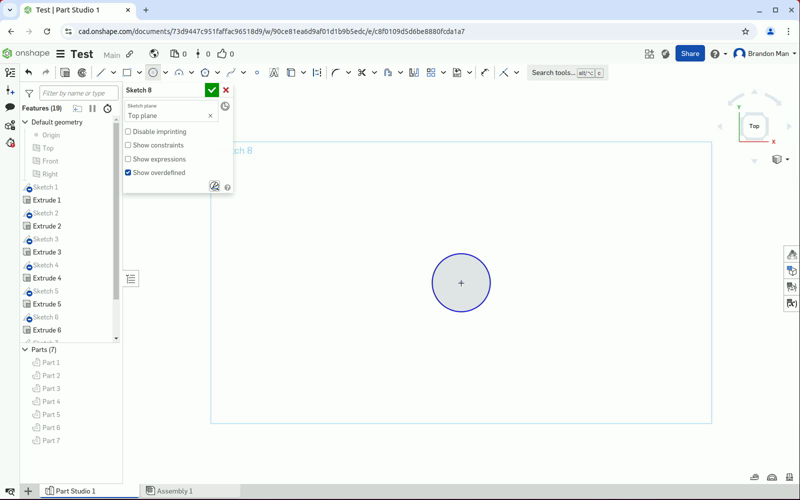
click(461, 282)
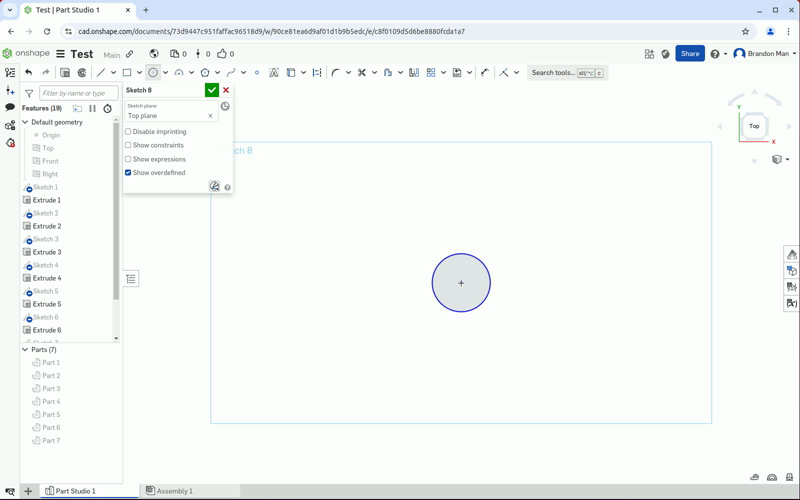
key_up(shift)
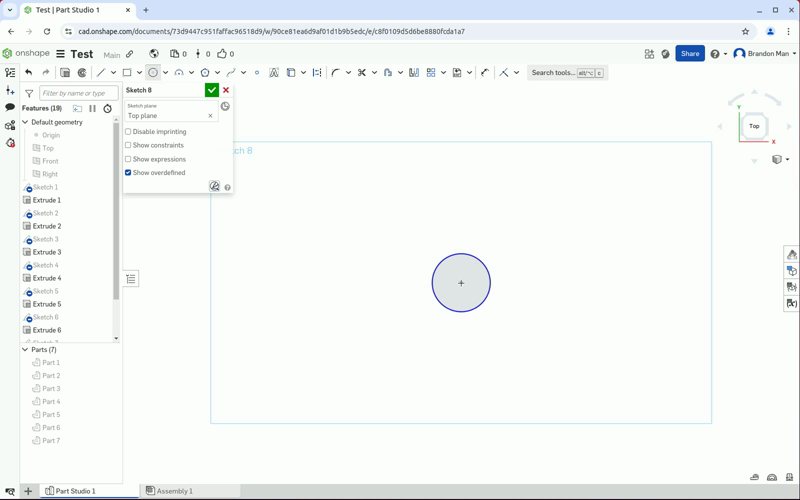
mouse_move(478, 282)
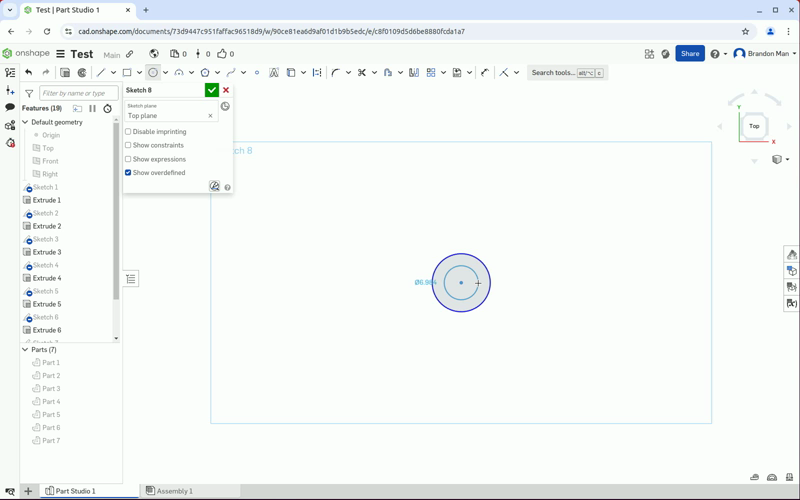
click(478, 282)
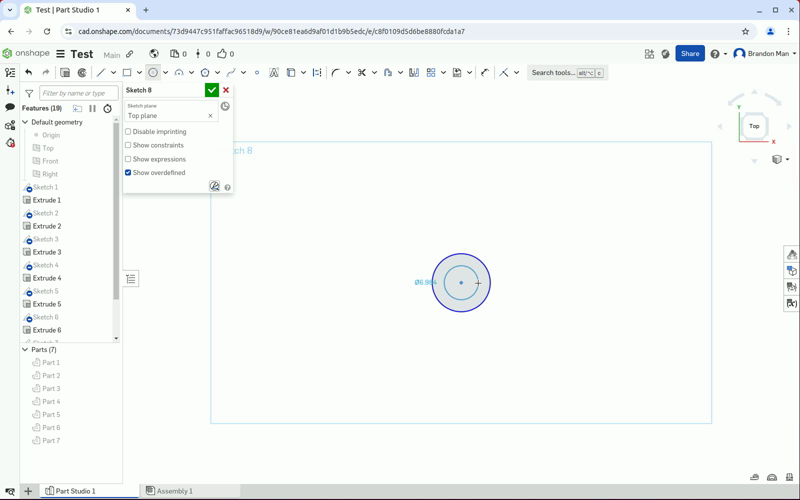
key(esc)
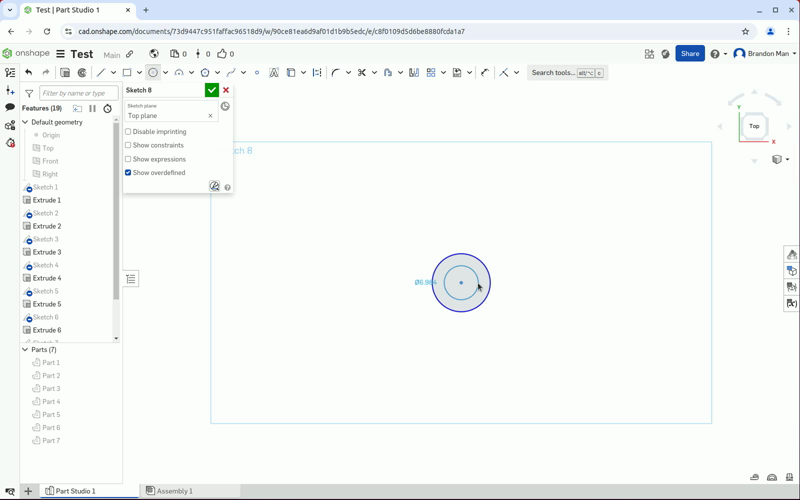
mouse_move(480, 270)
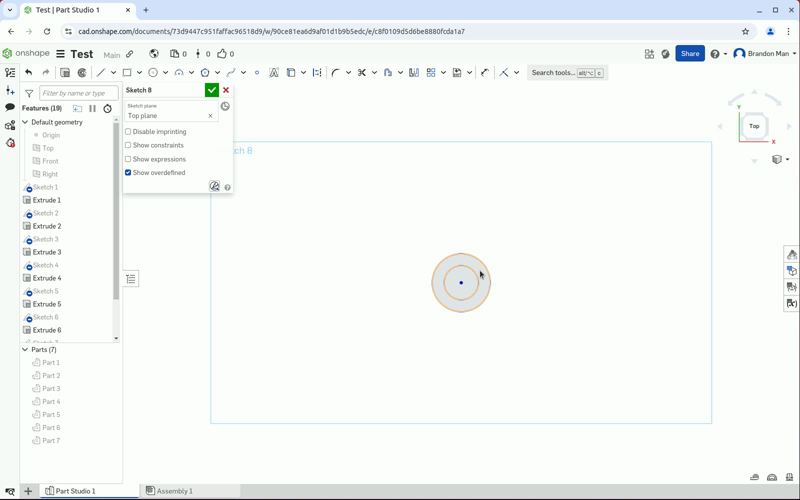
scroll(6)
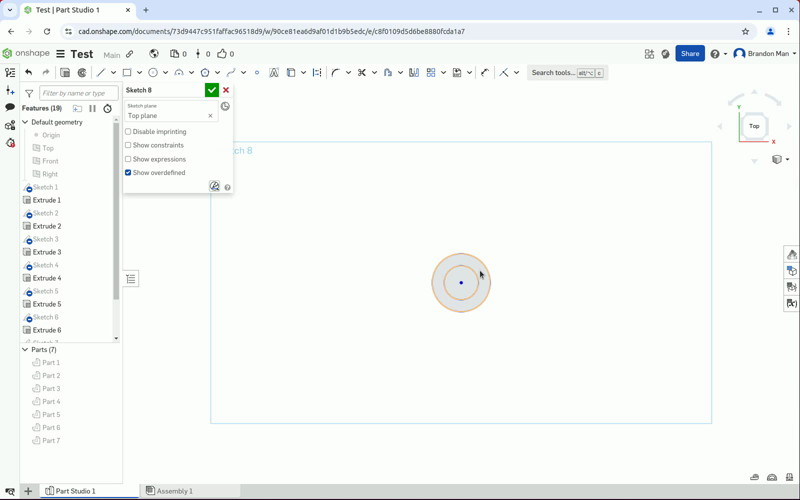
scroll(6)
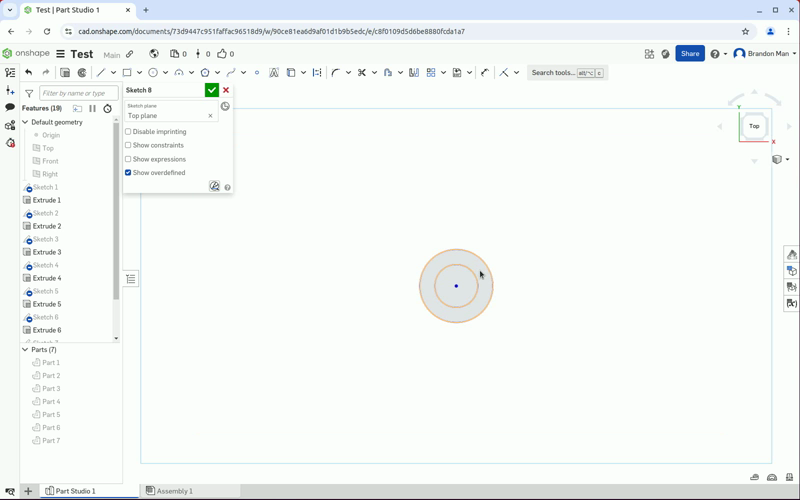
scroll(6)
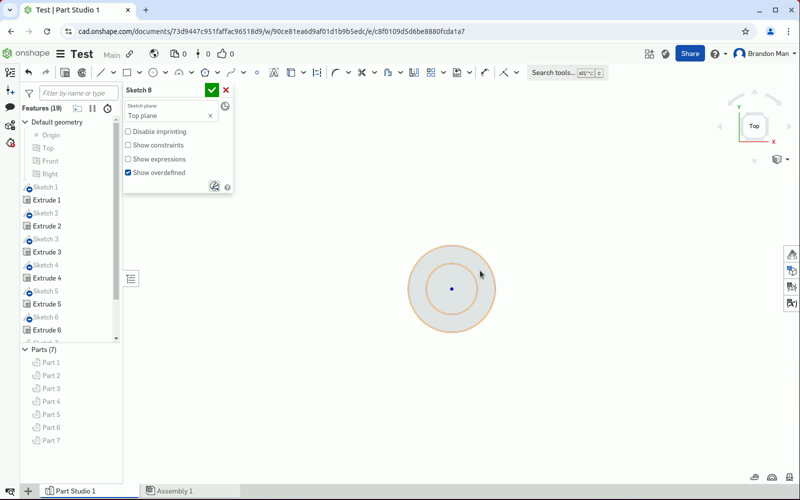
scroll(6)
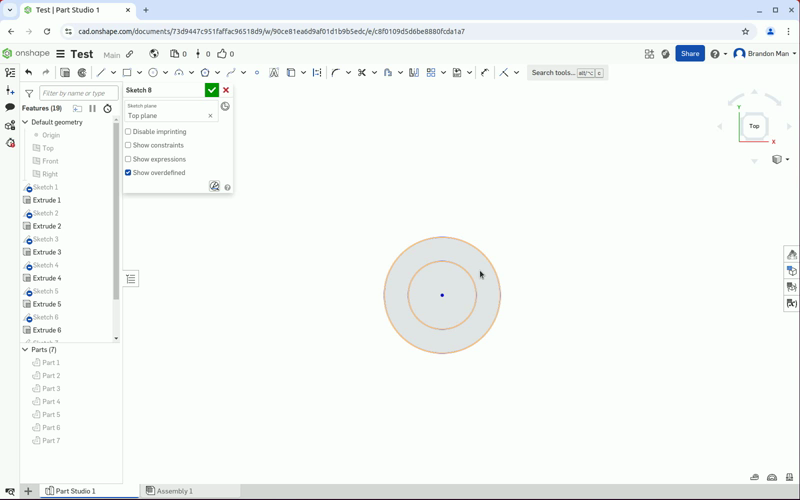
scroll(6)
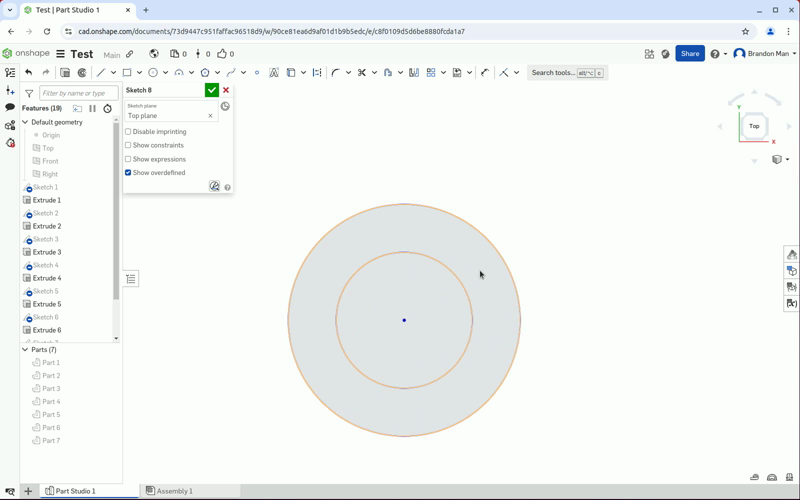
scroll(6)
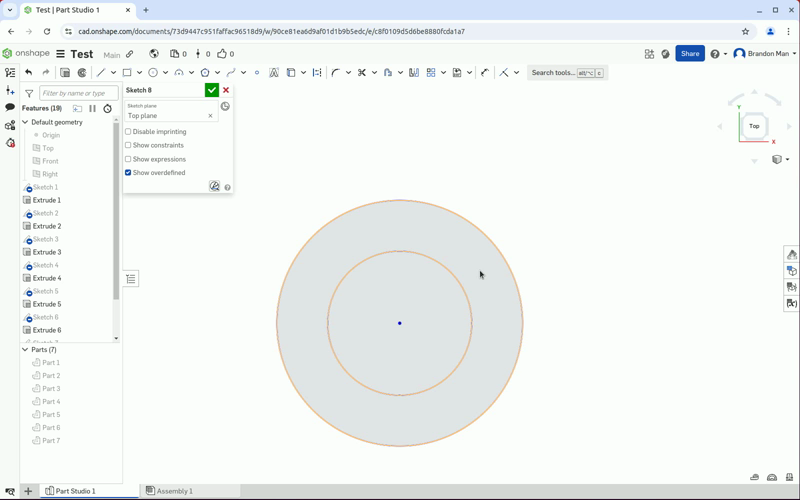
scroll(6)
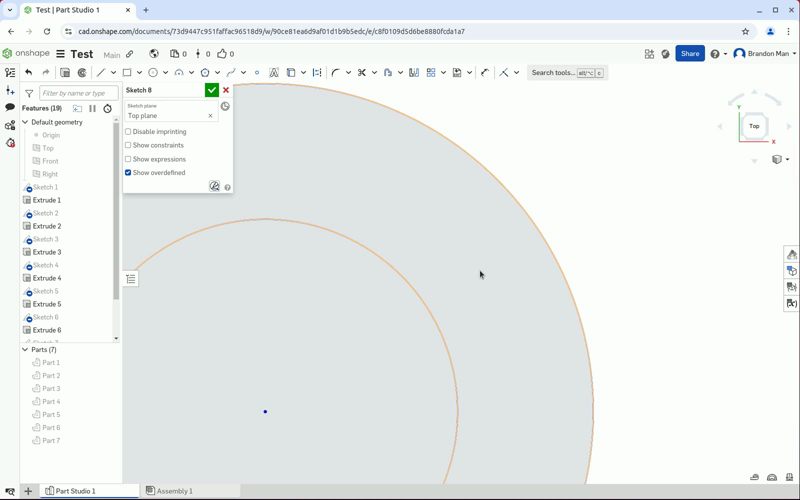
click(480, 270)
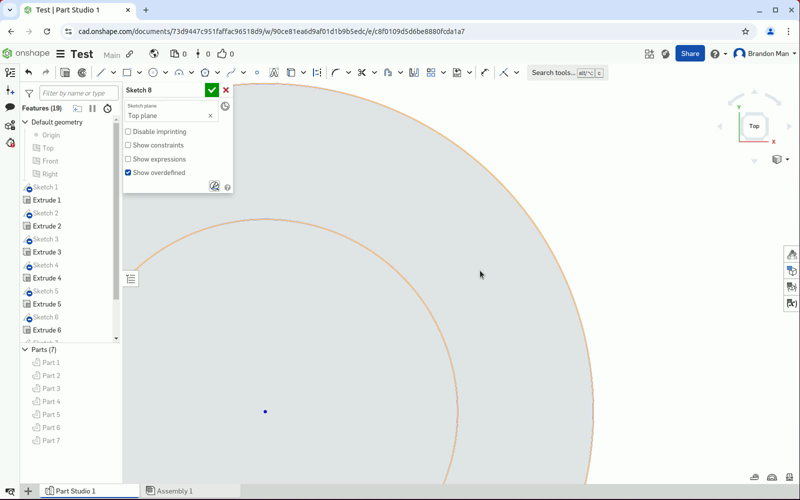
scroll(-6)
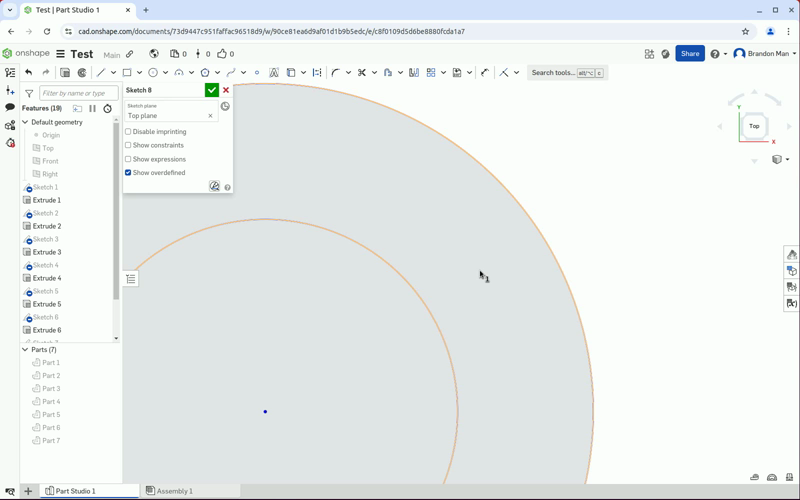
scroll(-6)
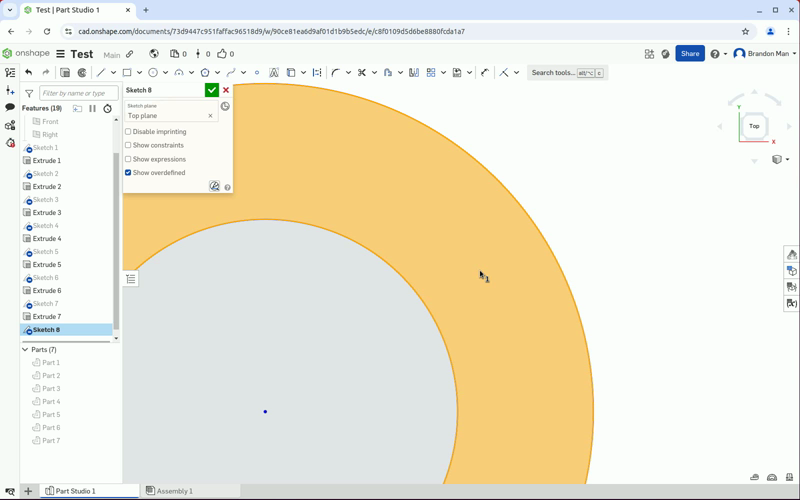
scroll(-6)
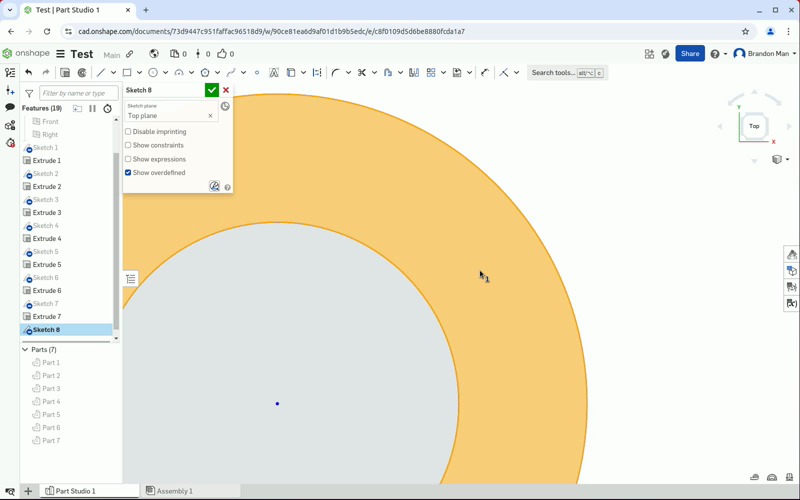
scroll(-6)
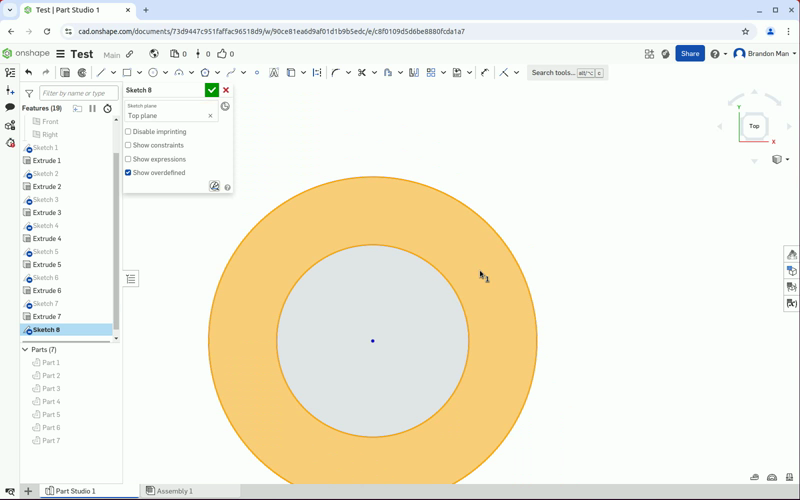
scroll(-6)
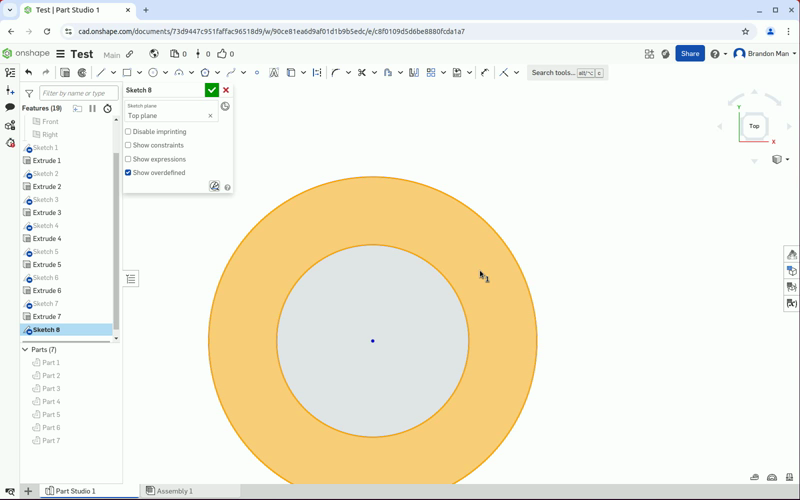
scroll(-6)
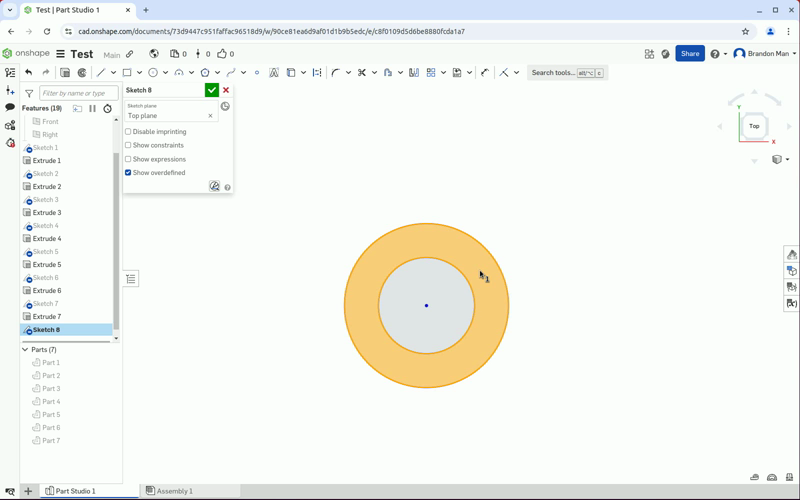
scroll(-6)
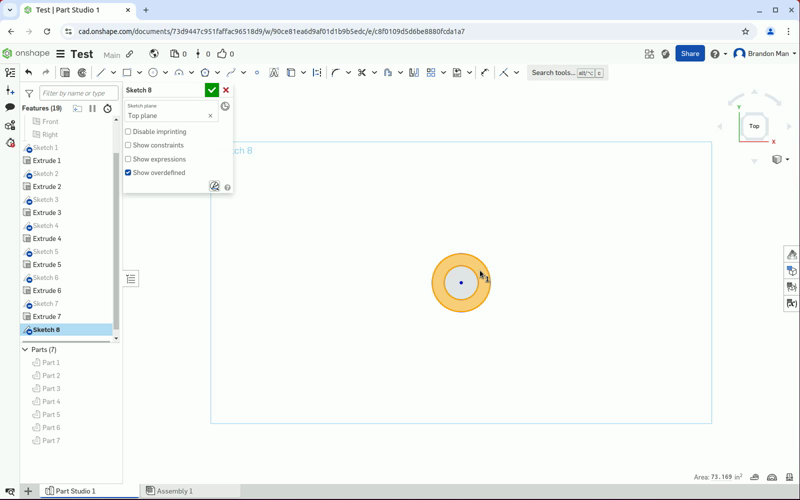
mouse_move(73, 352)
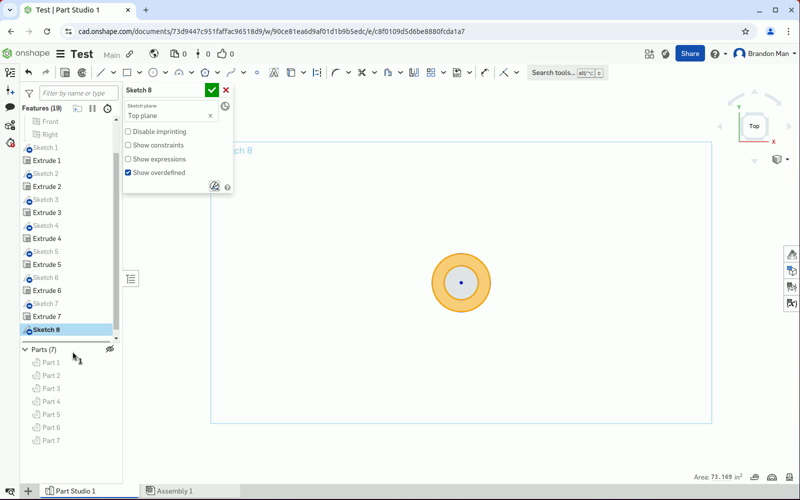
key(shift+y)
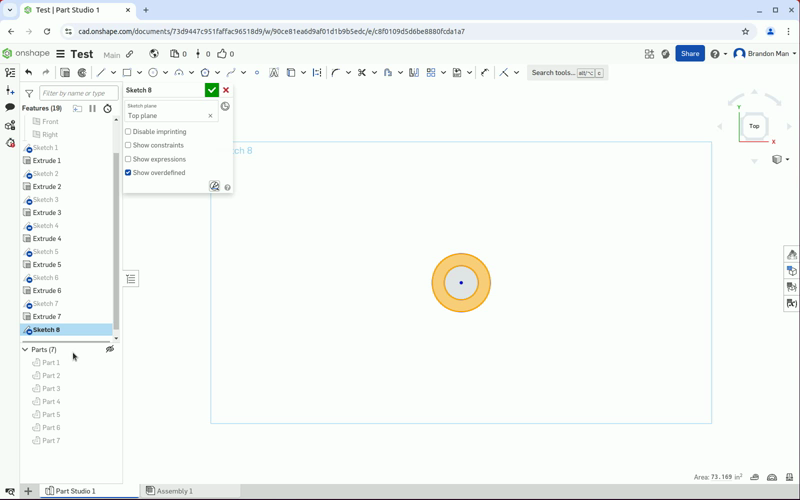
key(shift+e)
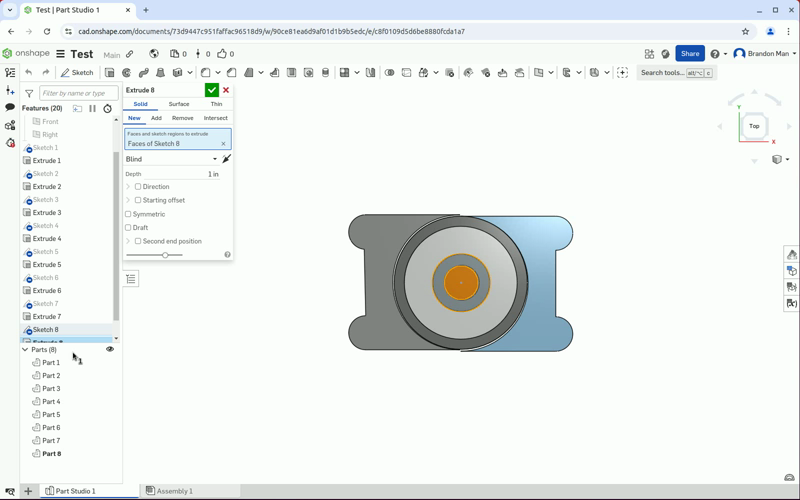
mouse_move(143, 106)
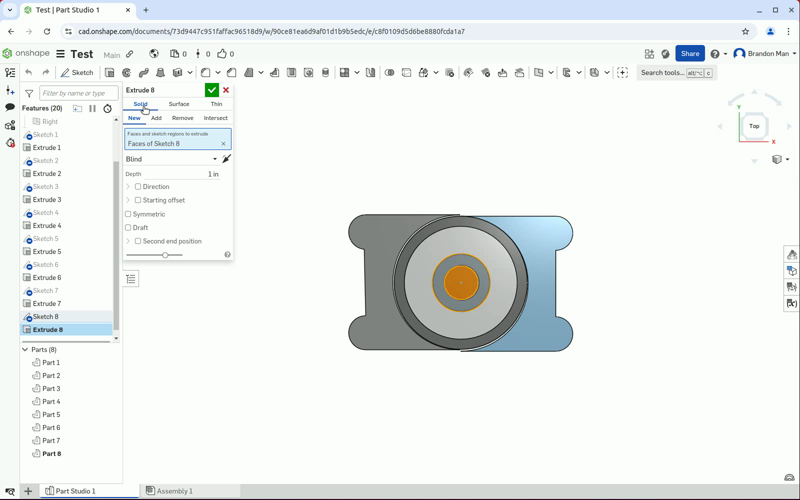
click(143, 106)
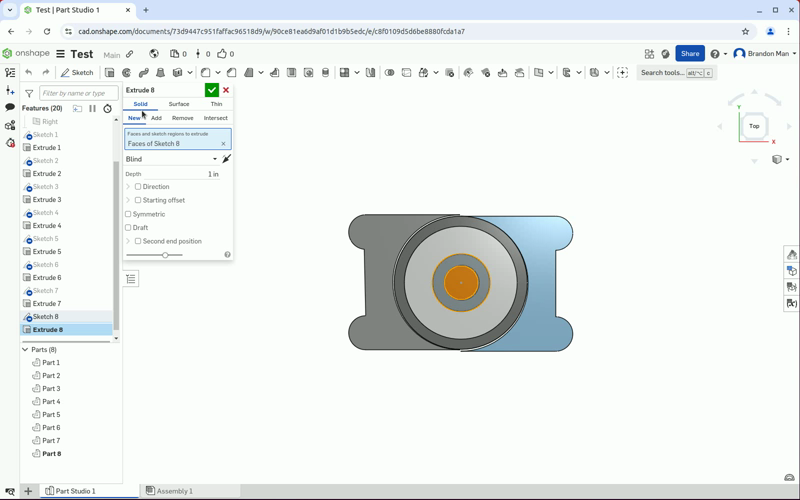
mouse_move(137, 120)
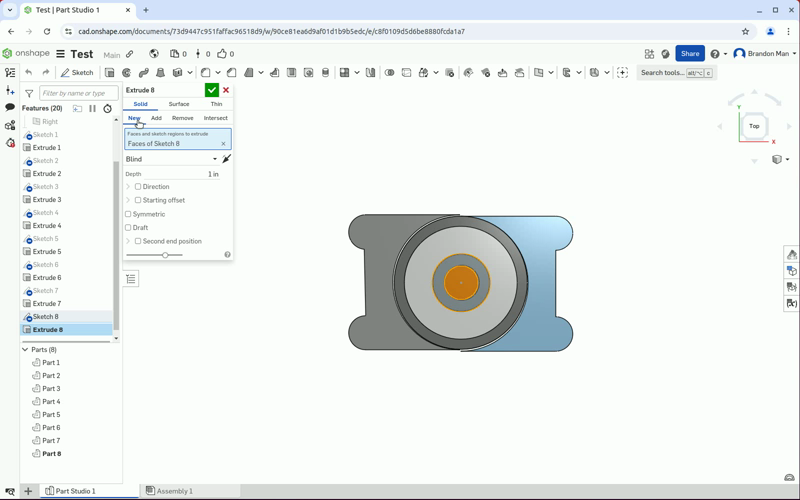
click(137, 120)
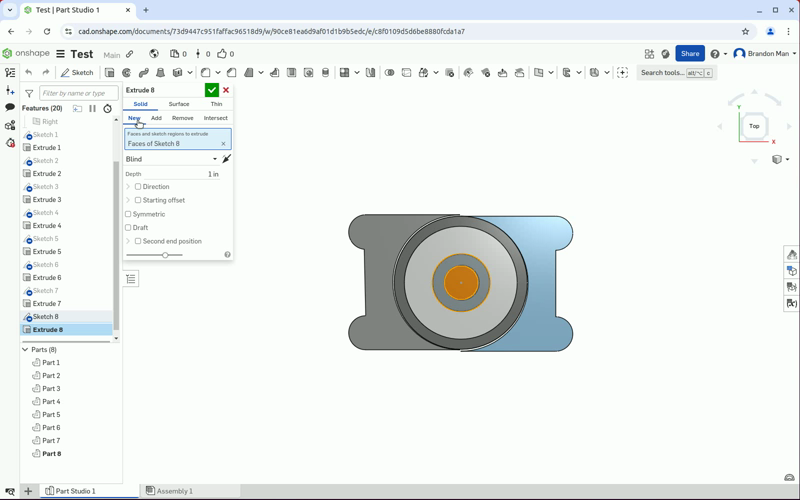
key(tab, 4)
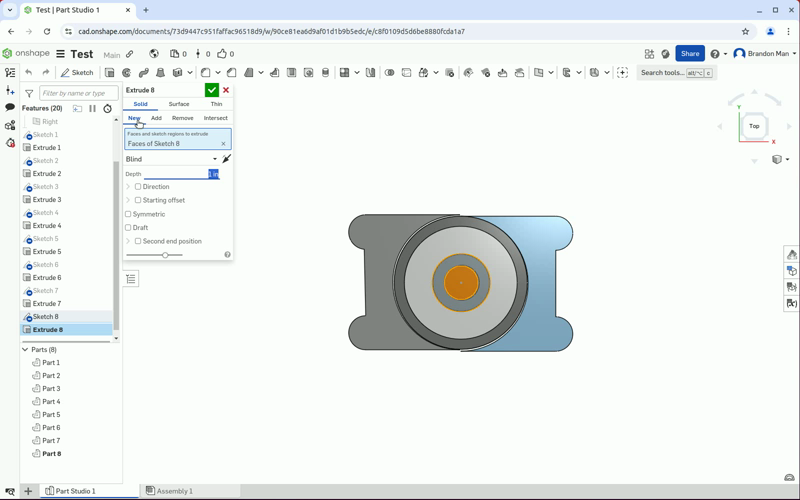
text(5.777)
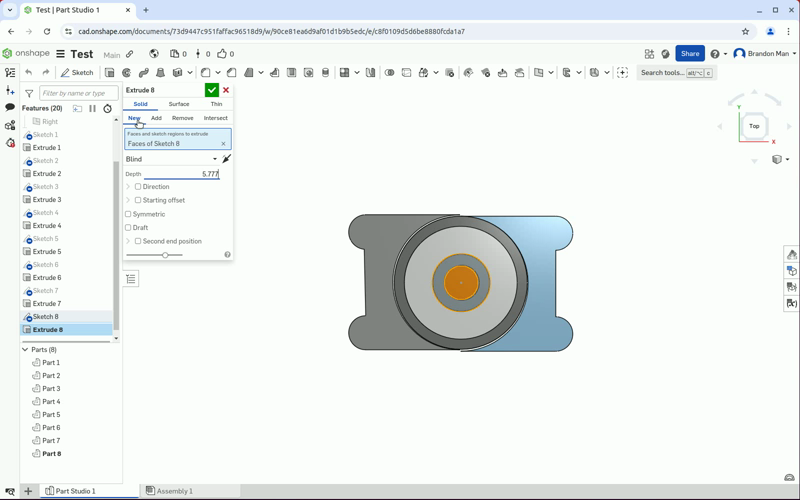
key(enter)
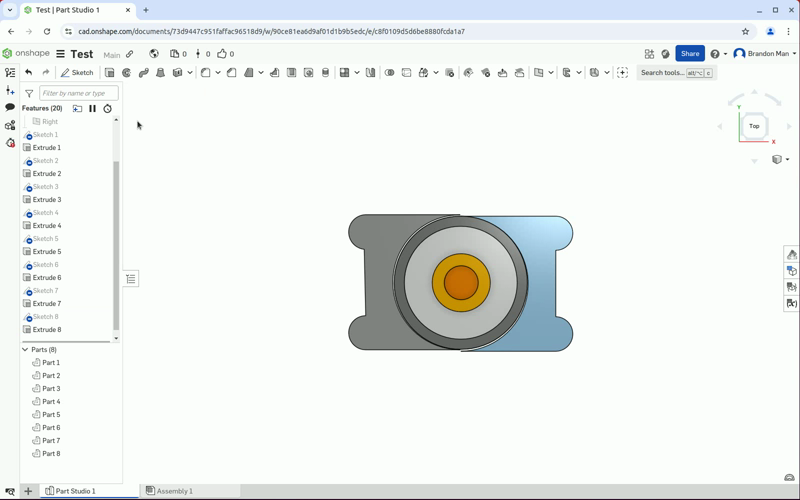
key(shift+h)
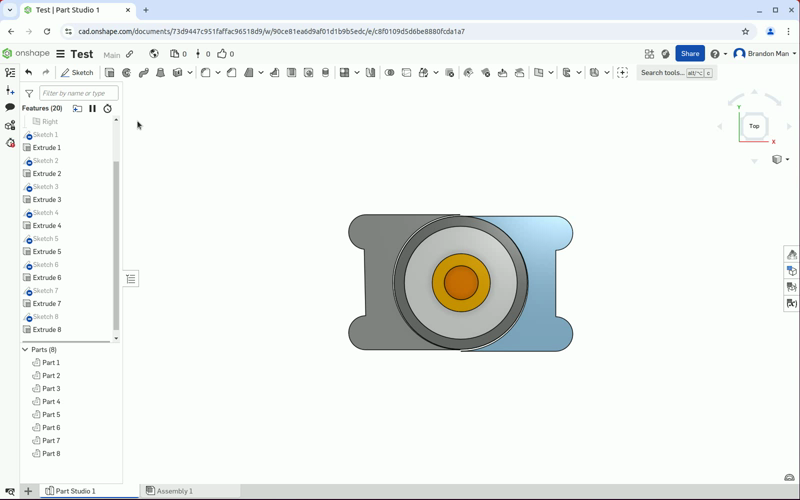
key(shift+h)
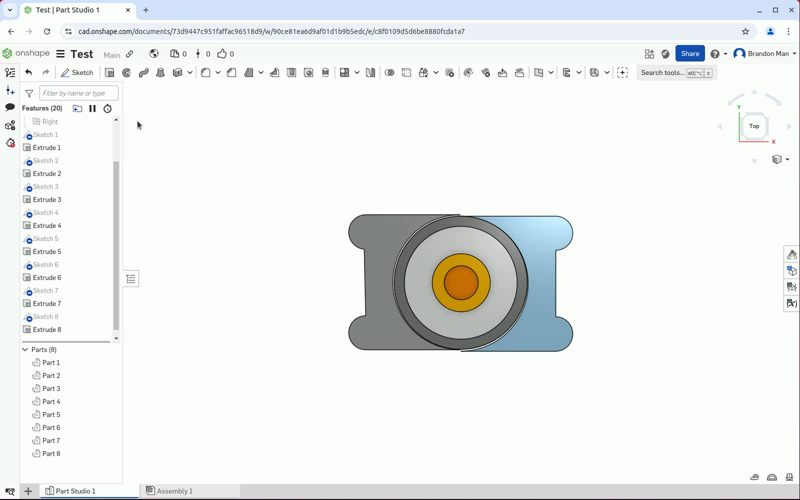
mouse_move(69, 137)
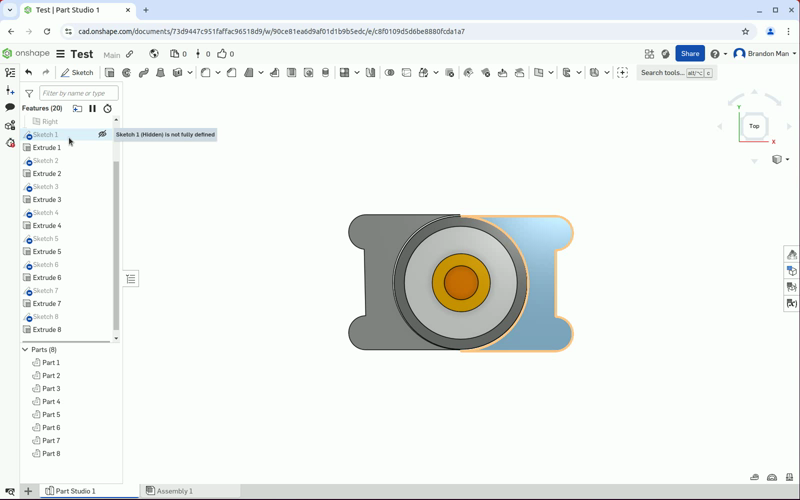
click(69, 137)
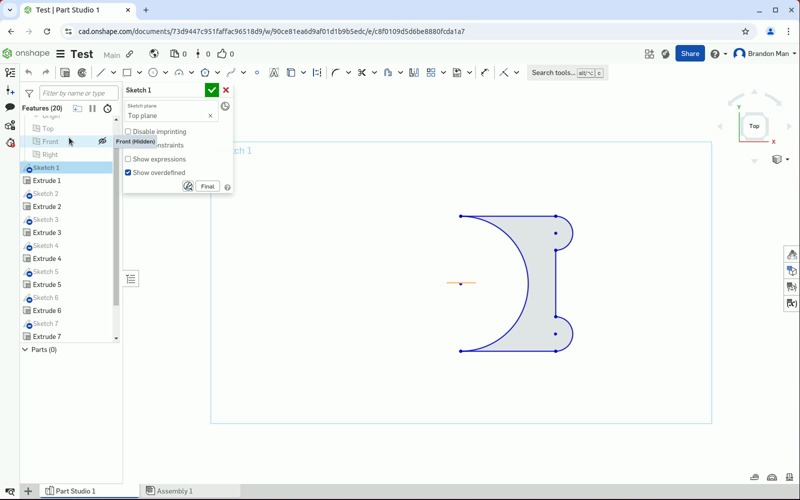
mouse_move(229, 92)
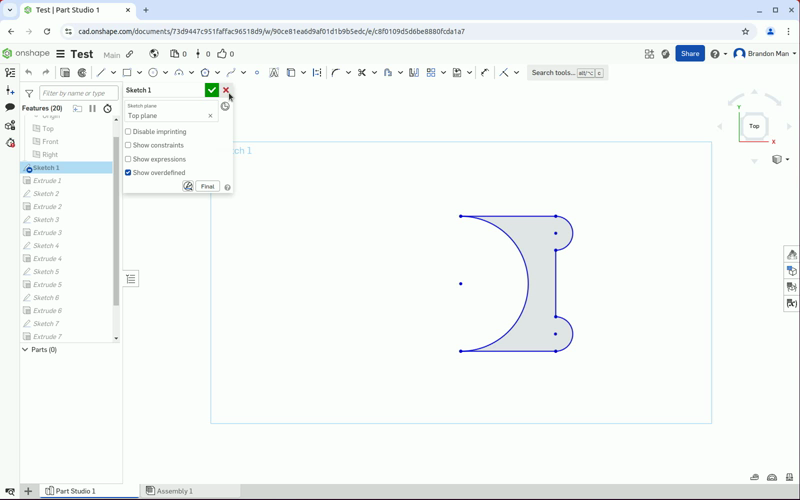
click(229, 92)
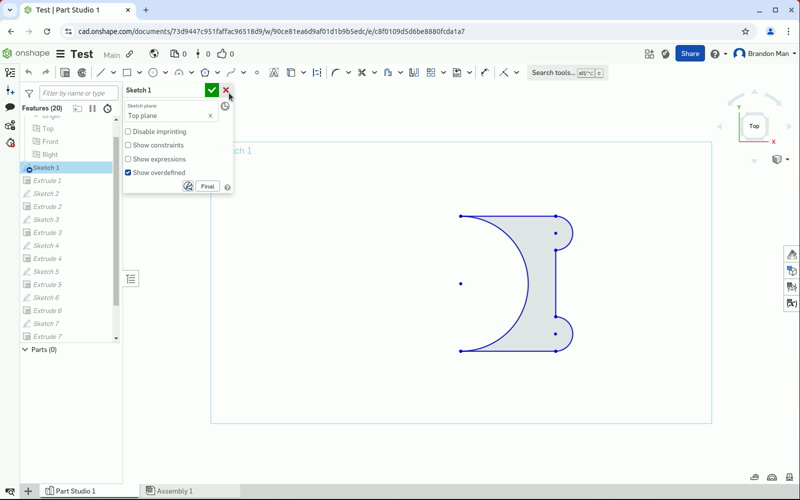
key(shift+s)
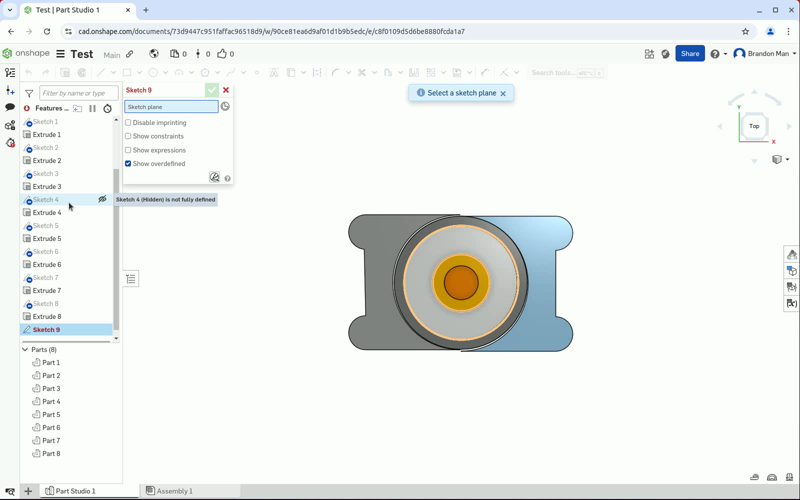
scroll(3)
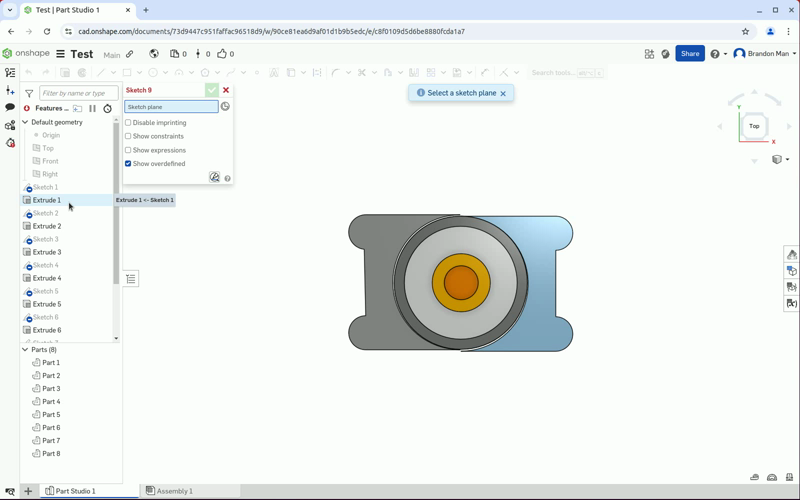
mouse_move(69, 150)
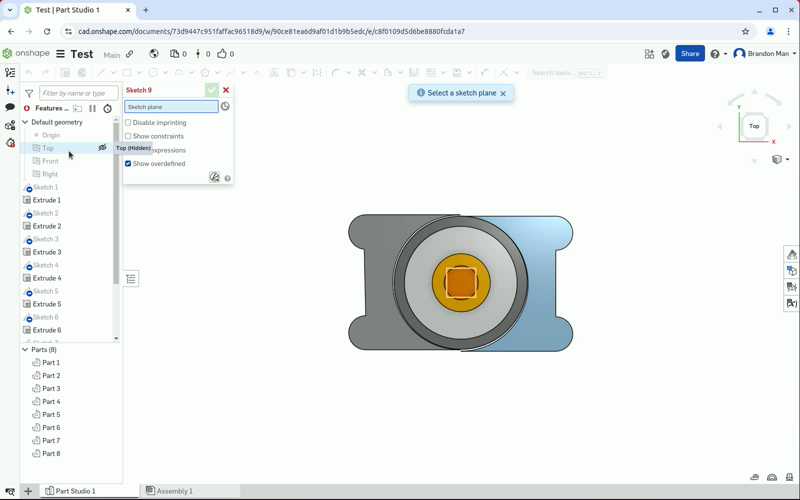
click(69, 150)
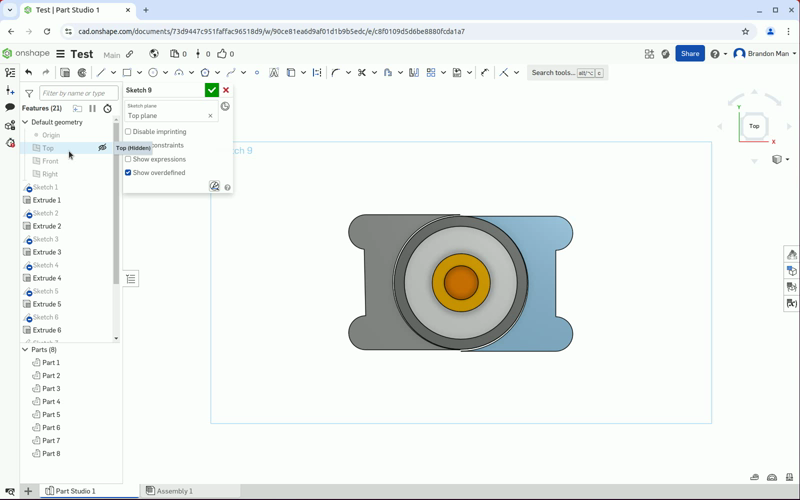
mouse_move(73, 352)
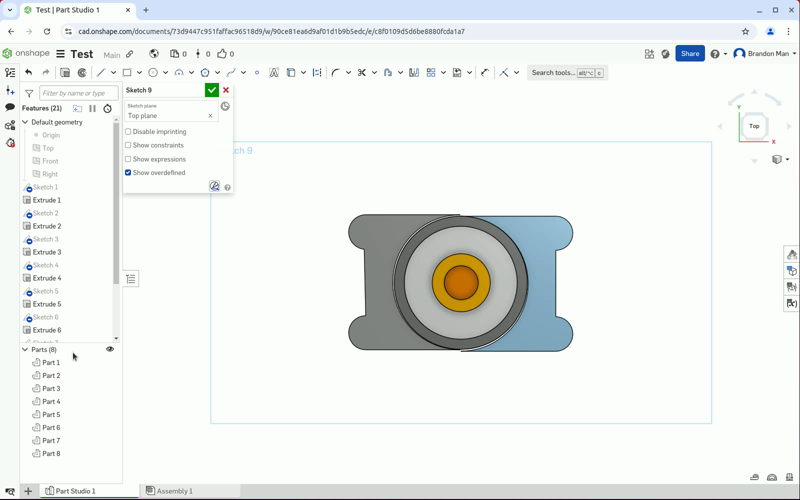
key(y)
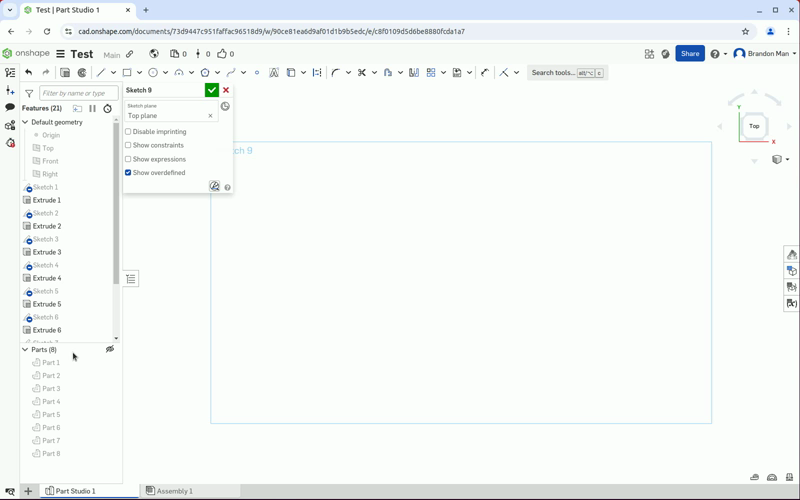
key(c)
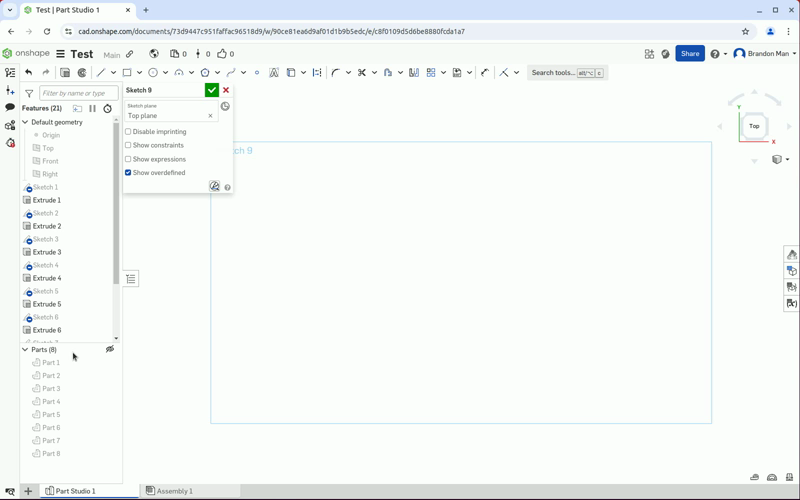
key_down(shift)
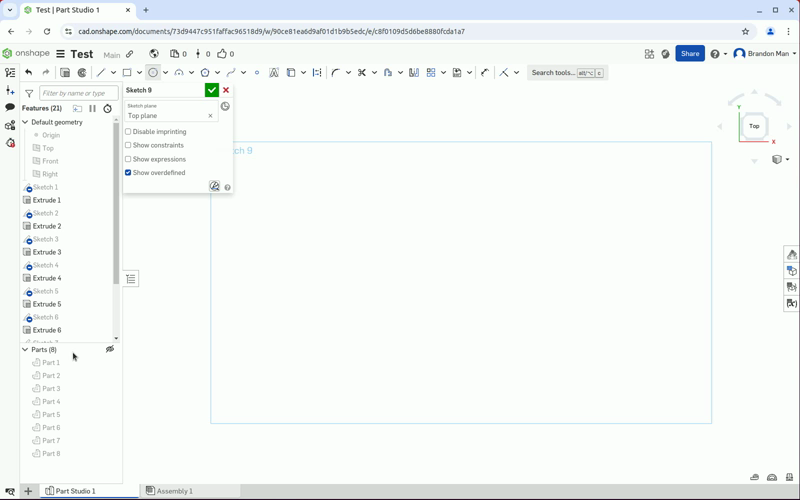
mouse_move(461, 282)
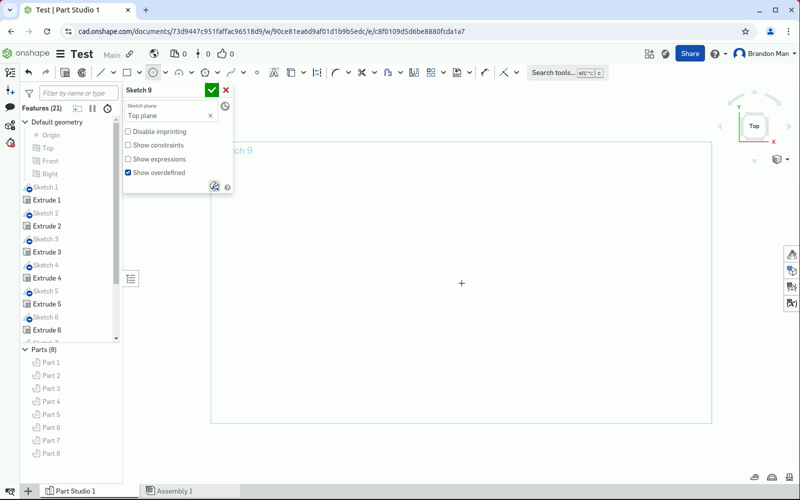
click(461, 282)
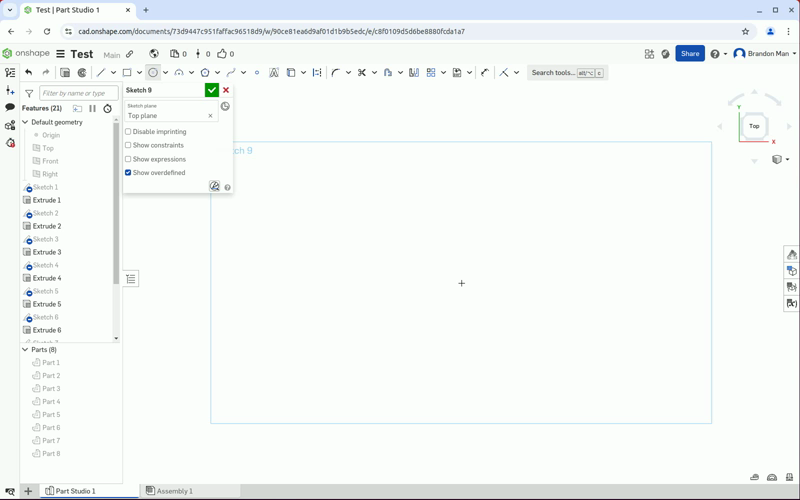
key_up(shift)
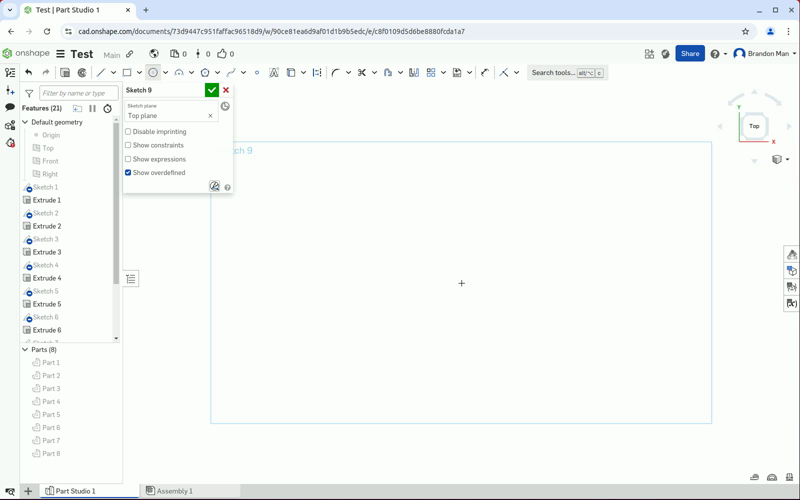
mouse_move(479, 282)
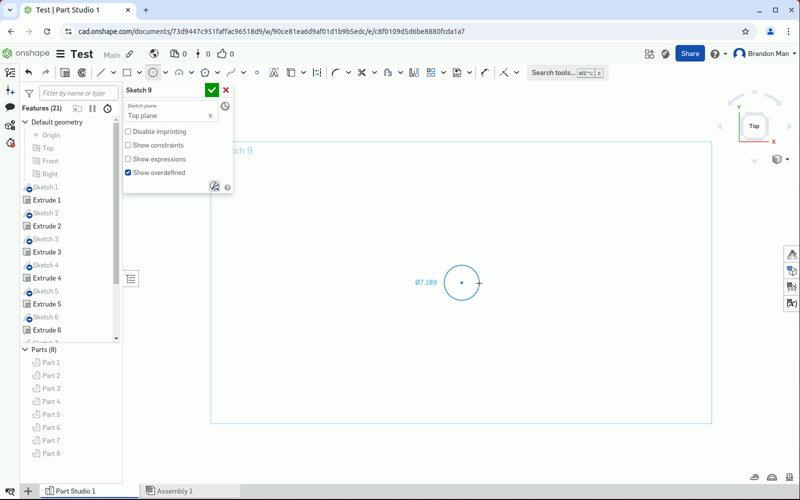
click(479, 282)
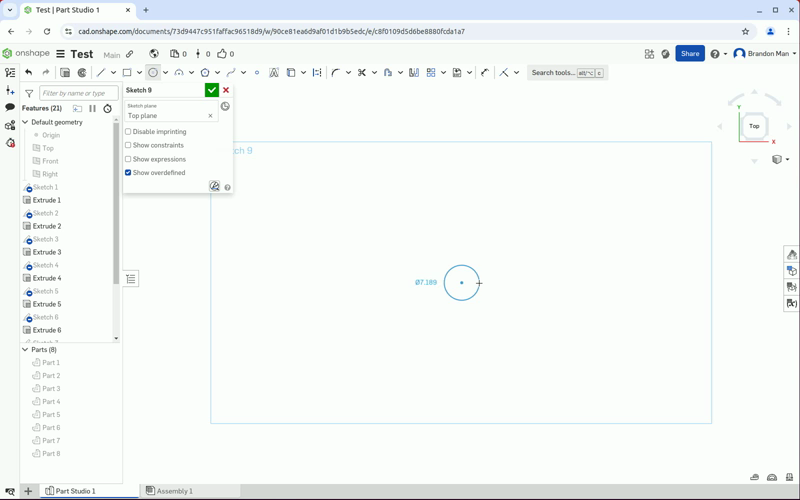
key(esc)
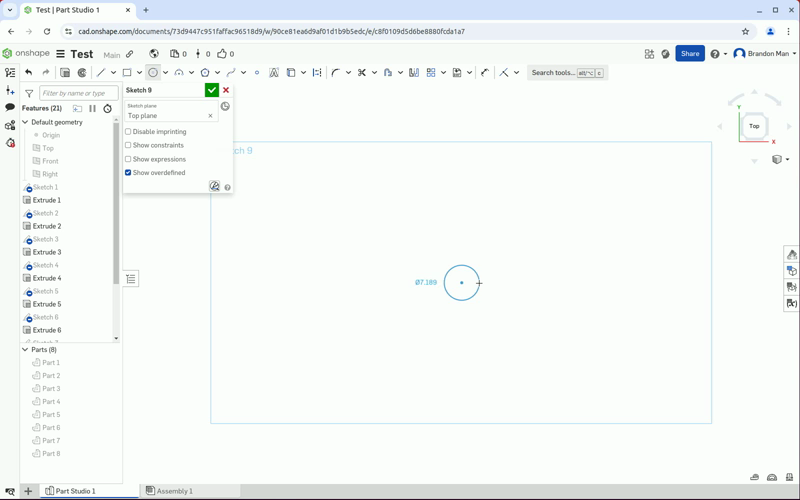
mouse_move(468, 295)
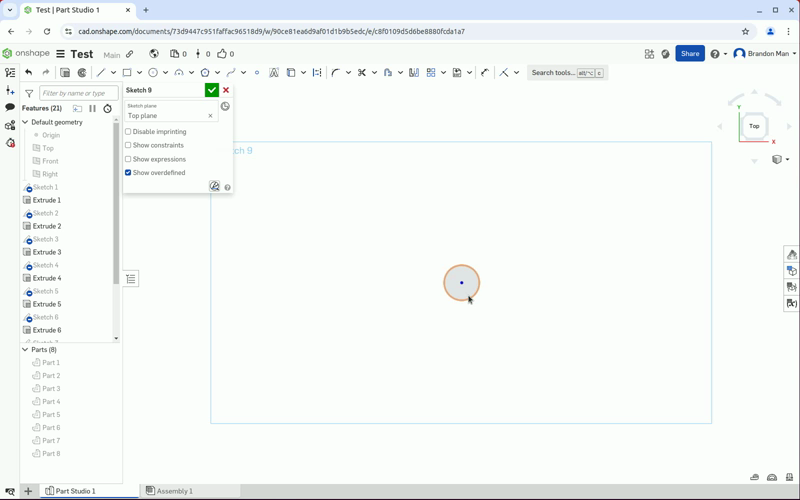
scroll(6)
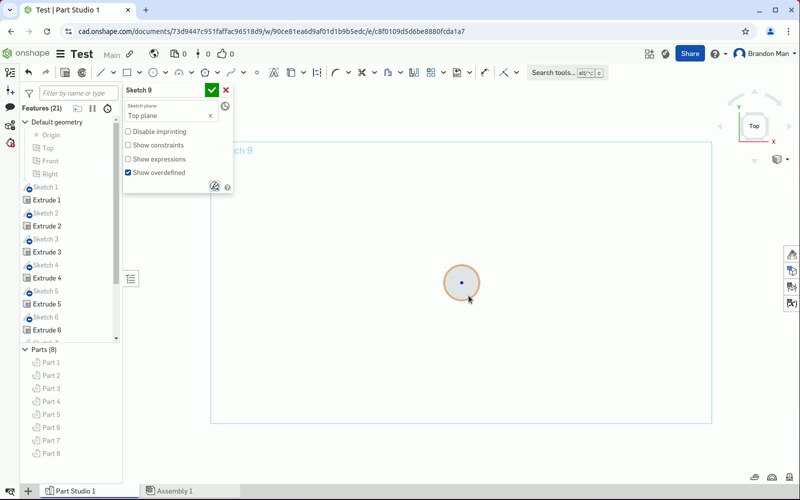
scroll(6)
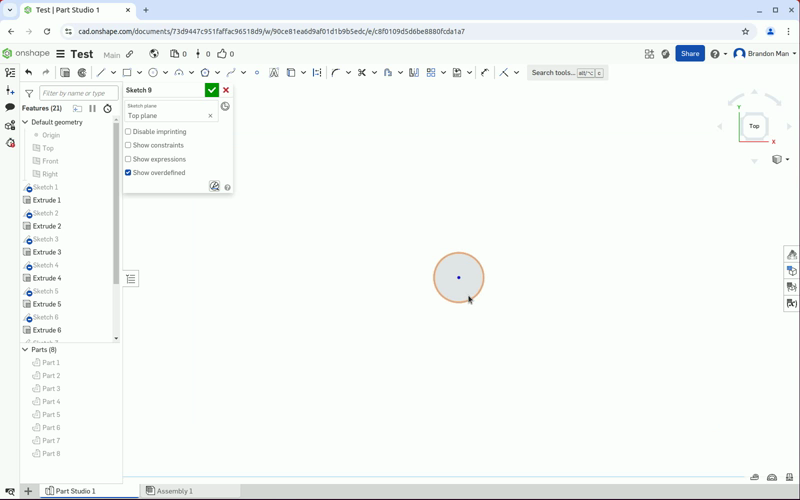
scroll(6)
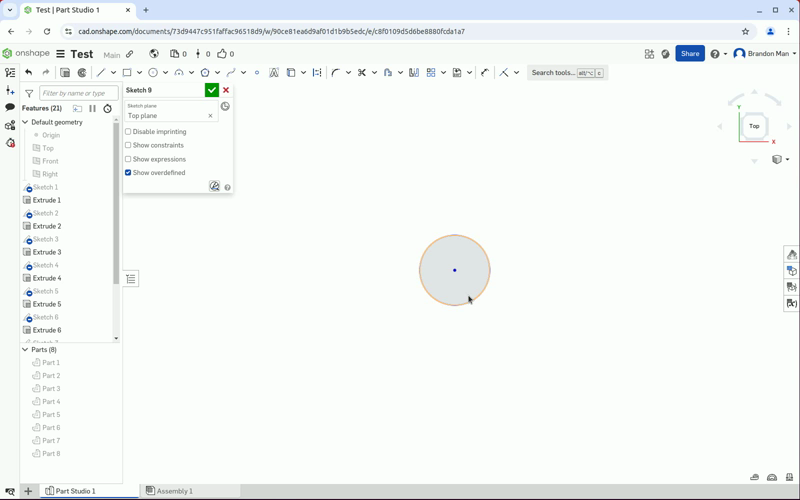
scroll(6)
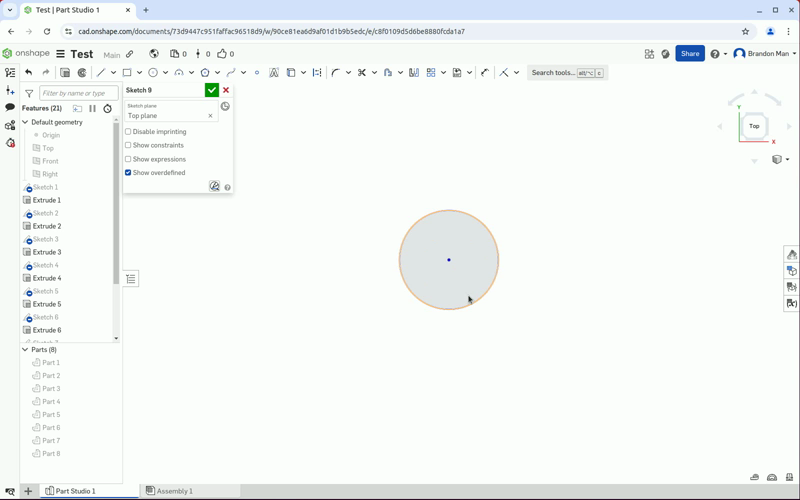
scroll(6)
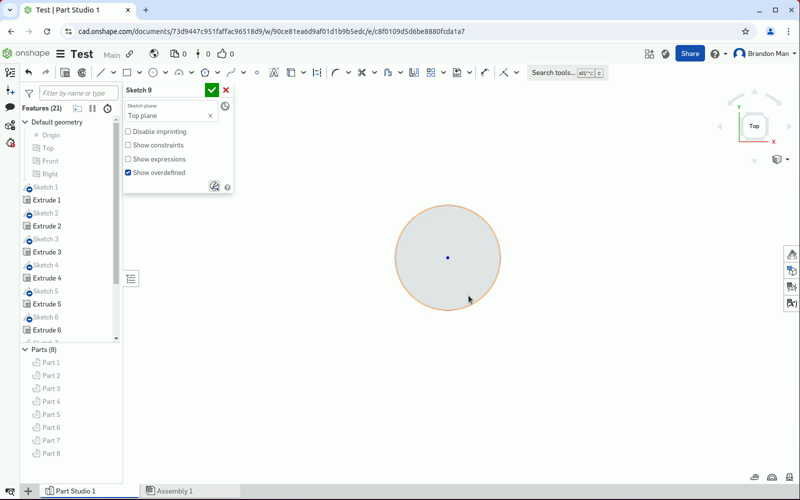
scroll(6)
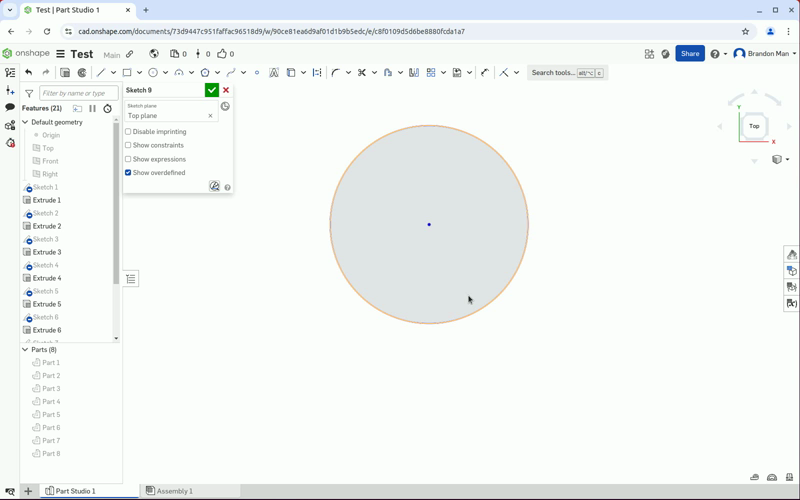
scroll(6)
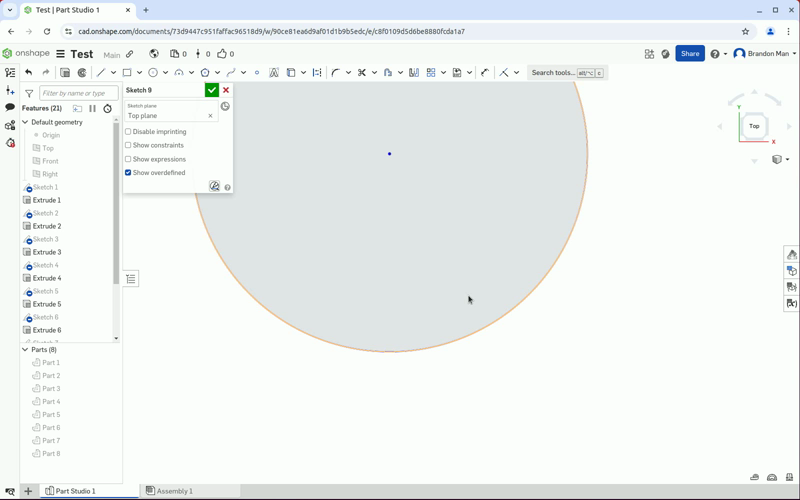
click(468, 295)
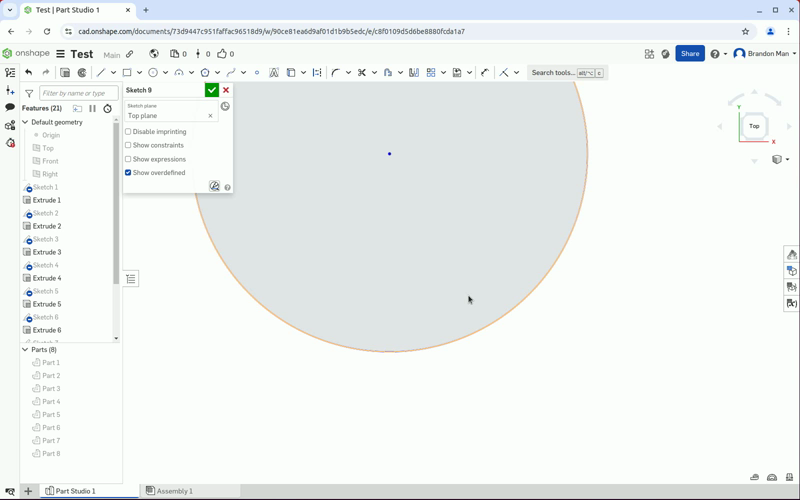
scroll(-6)
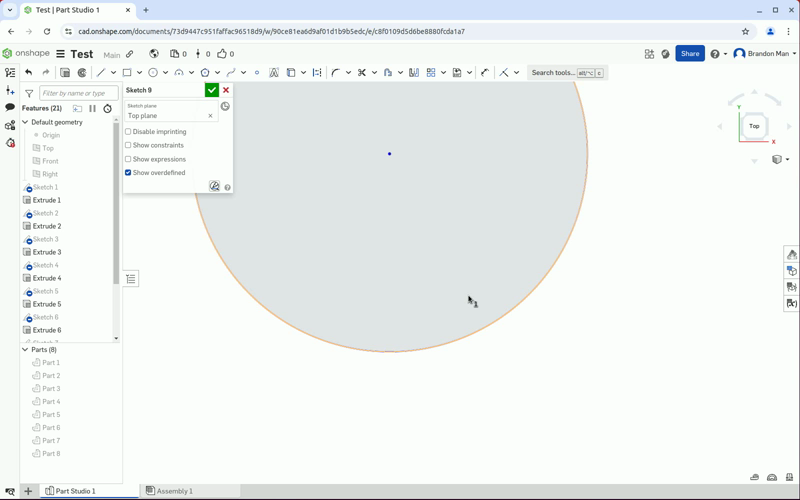
scroll(-6)
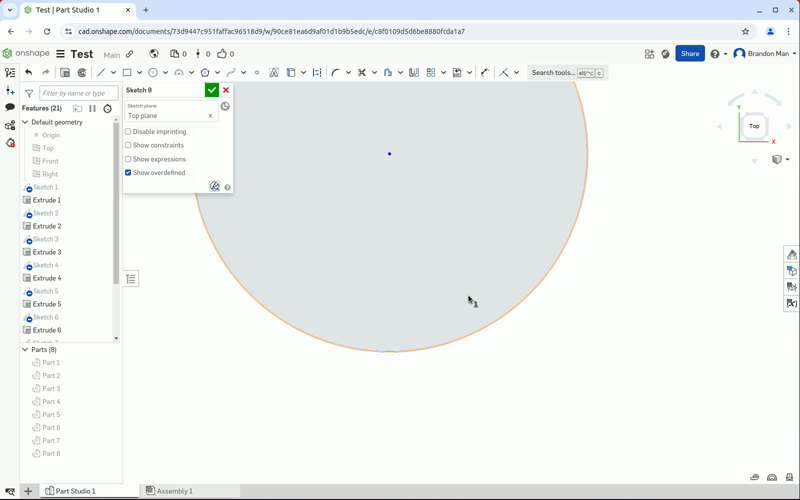
scroll(-6)
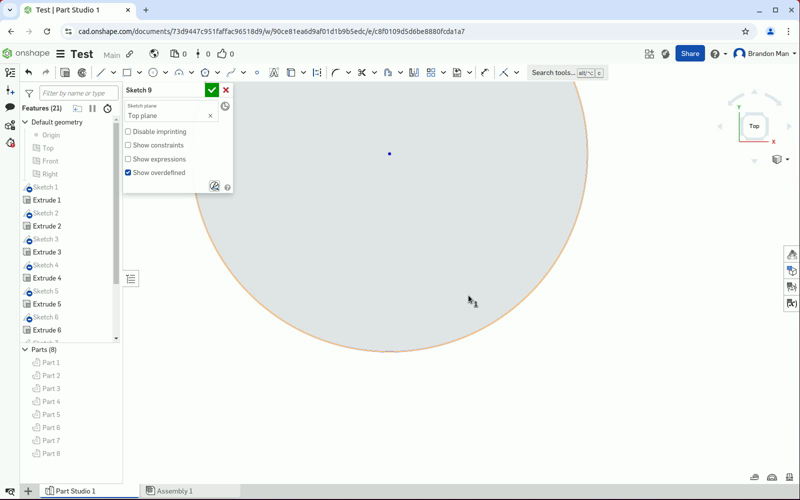
scroll(-6)
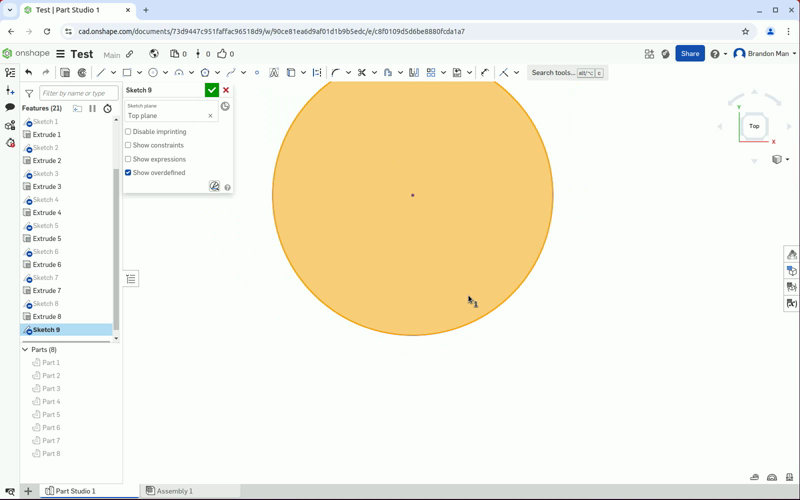
scroll(-6)
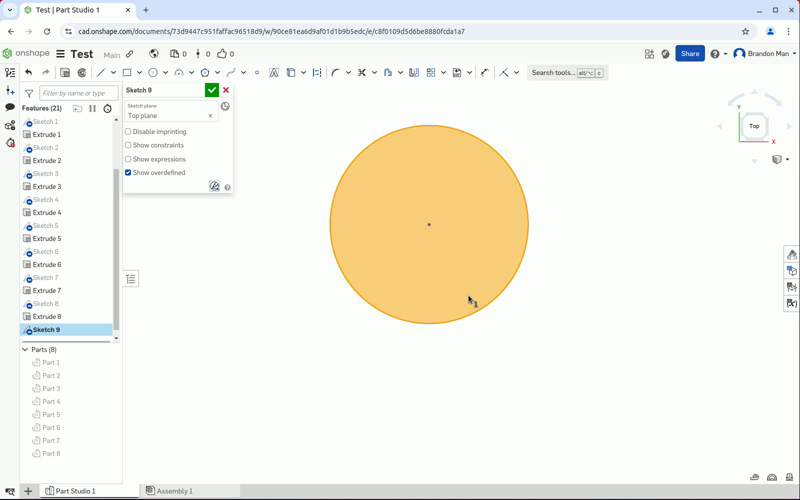
scroll(-6)
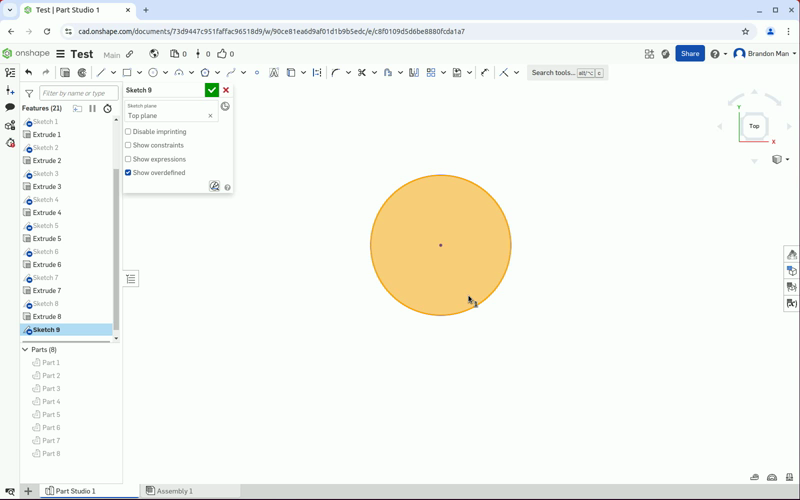
scroll(-6)
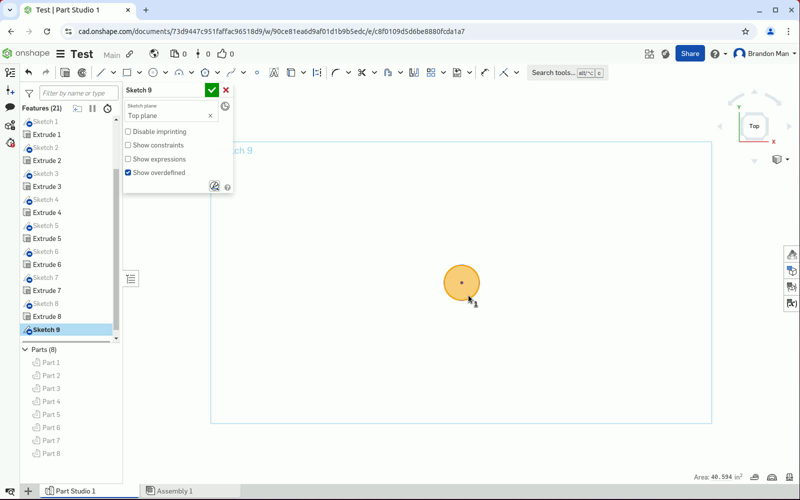
mouse_move(73, 352)
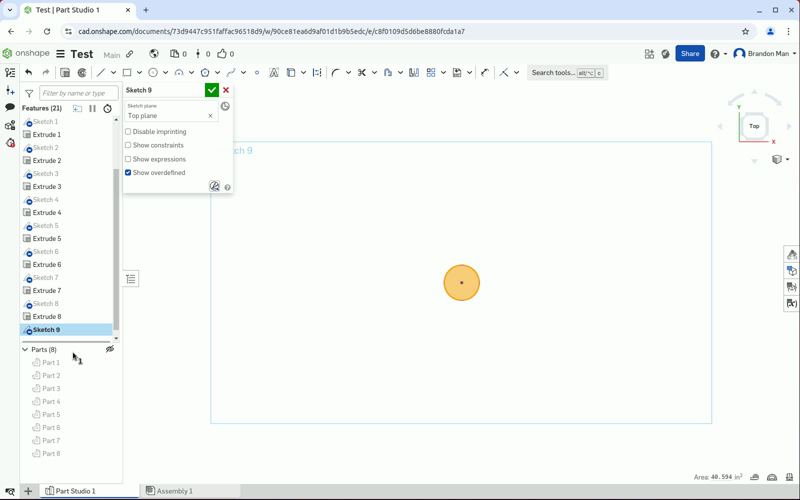
key(shift+y)
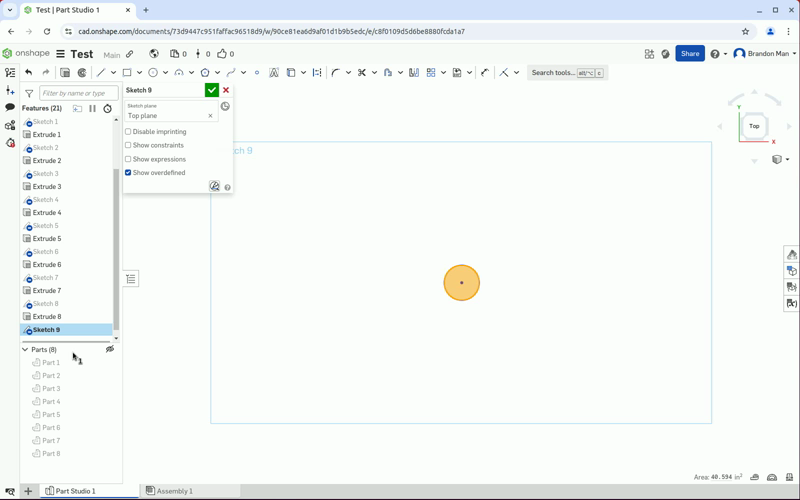
key(shift+e)
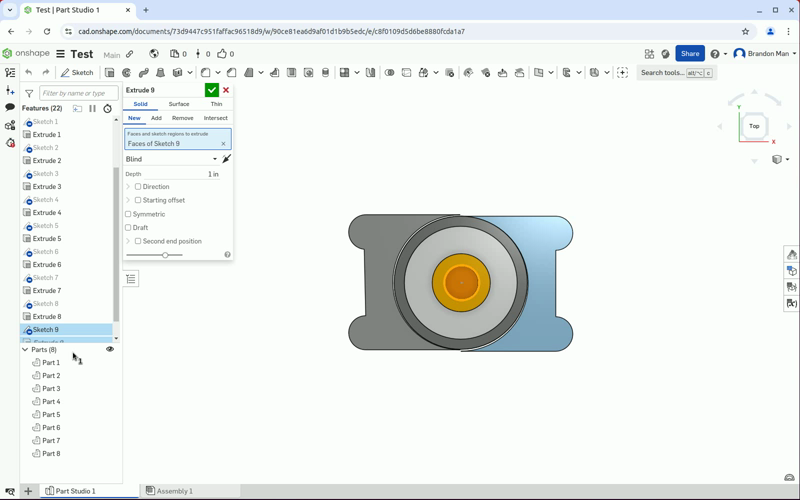
mouse_move(143, 106)
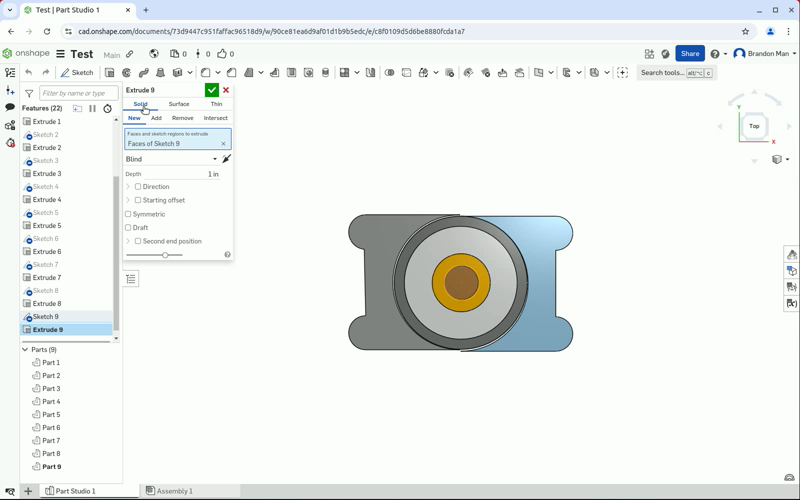
click(143, 106)
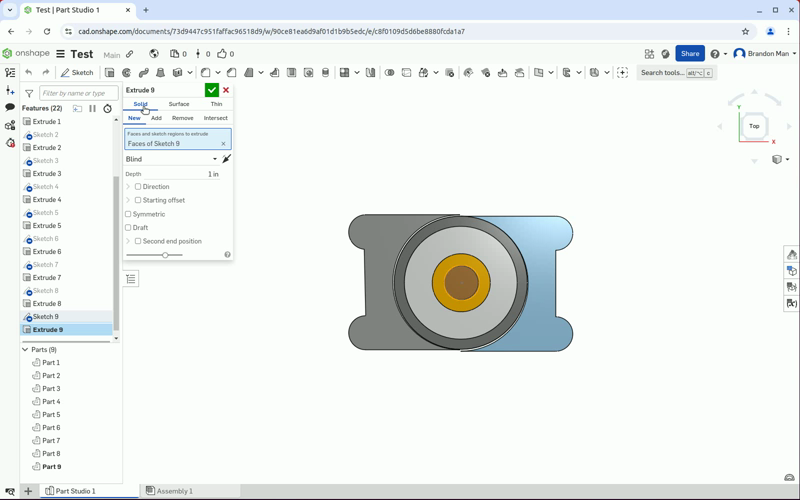
mouse_move(137, 120)
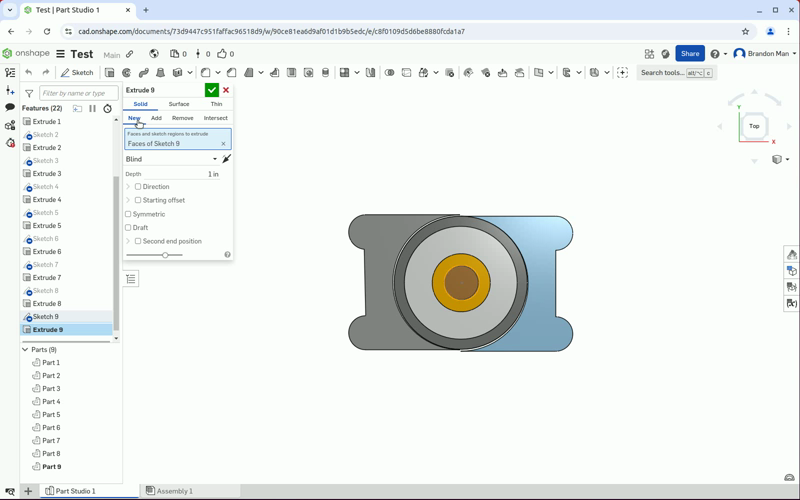
click(137, 120)
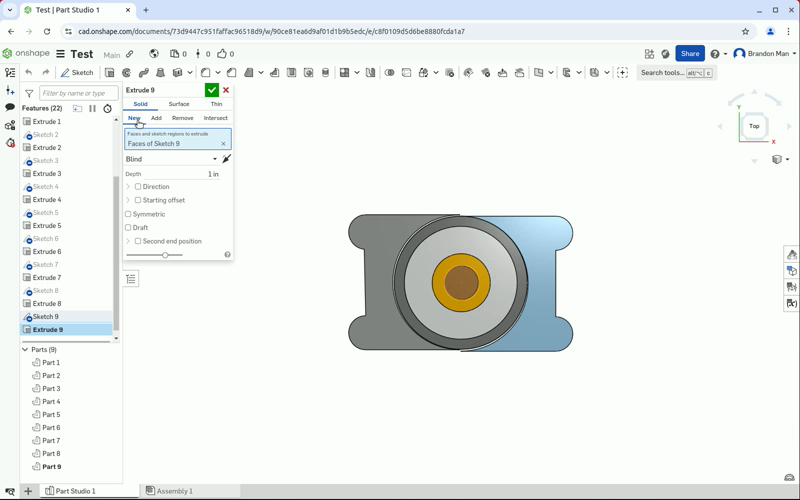
key(tab, 4)
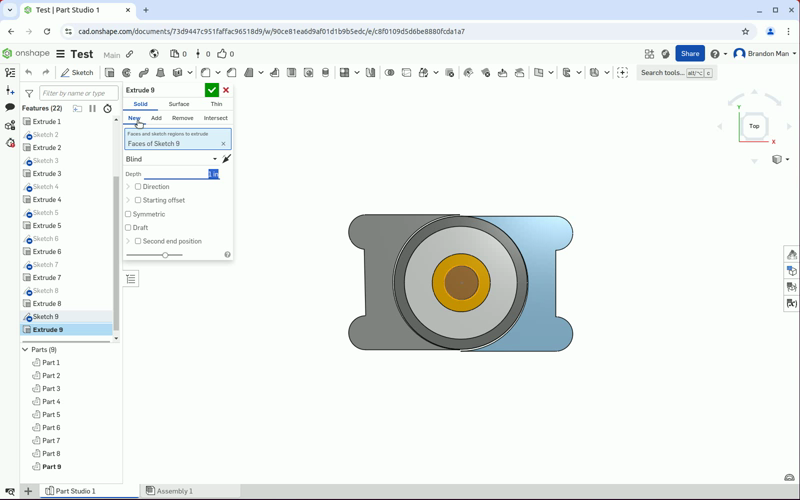
text(4.574)
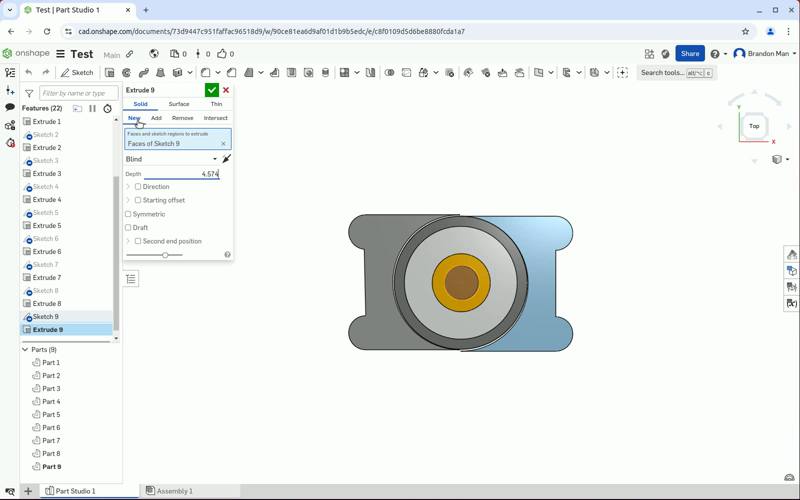
key(enter)
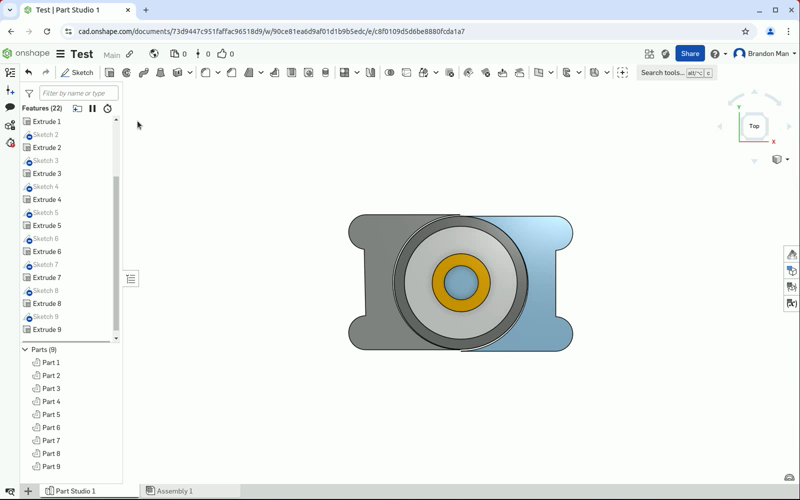
key(shift+h)
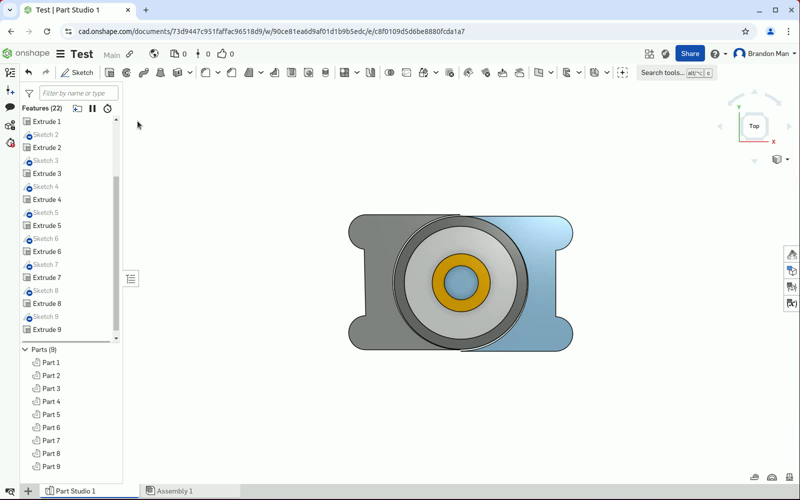
key(shift+h)
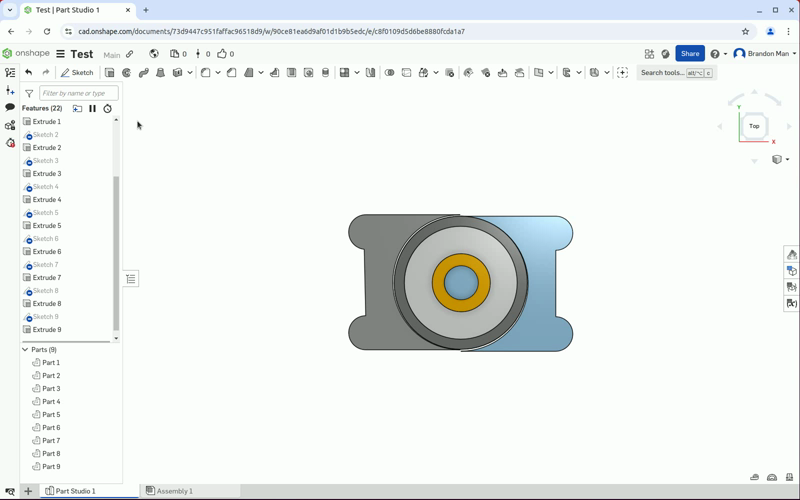
key(shift+7)
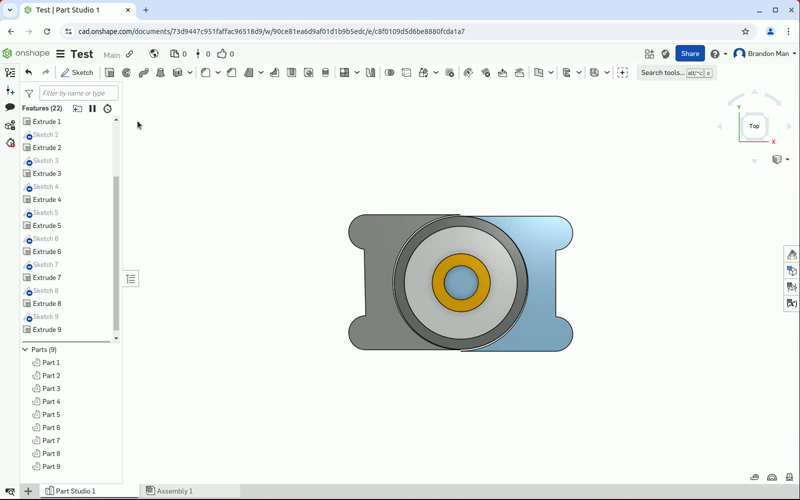
key(up, 3)
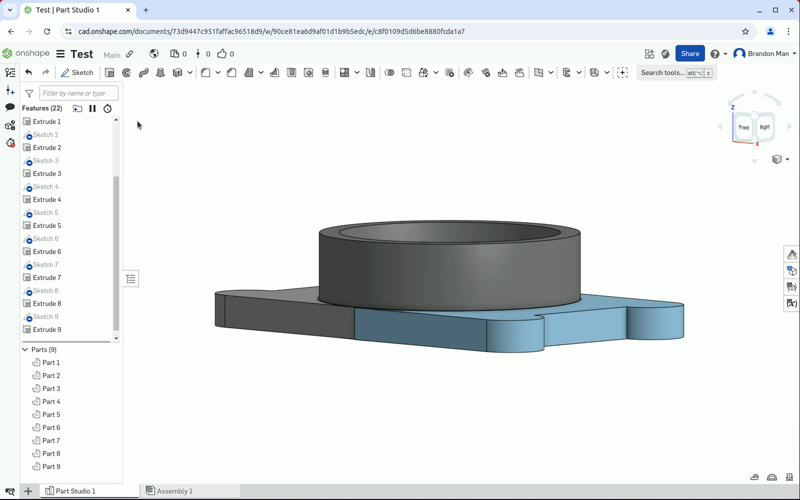
key(left, 3)
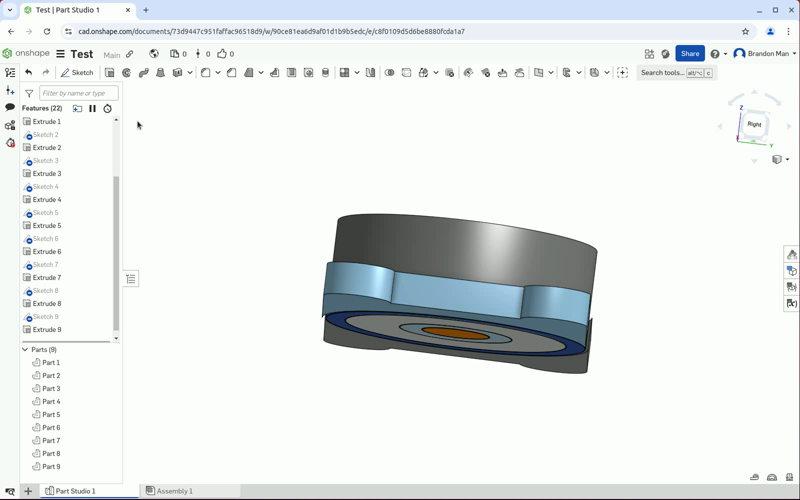
key(right, 3)
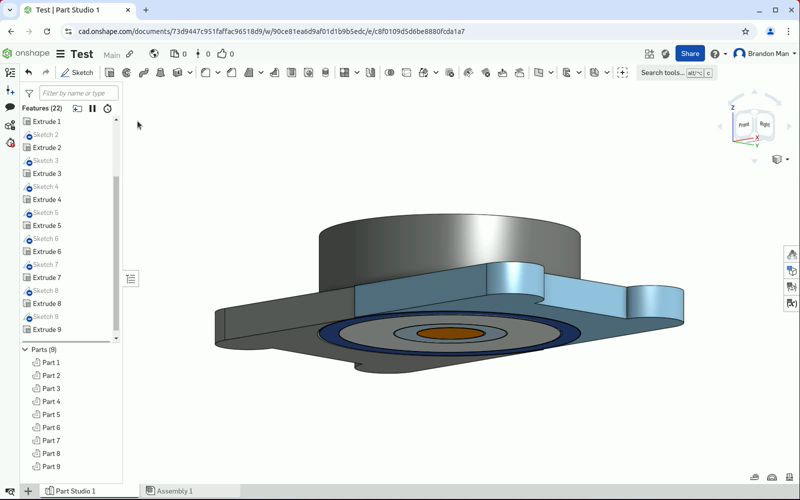
key(down, 3)
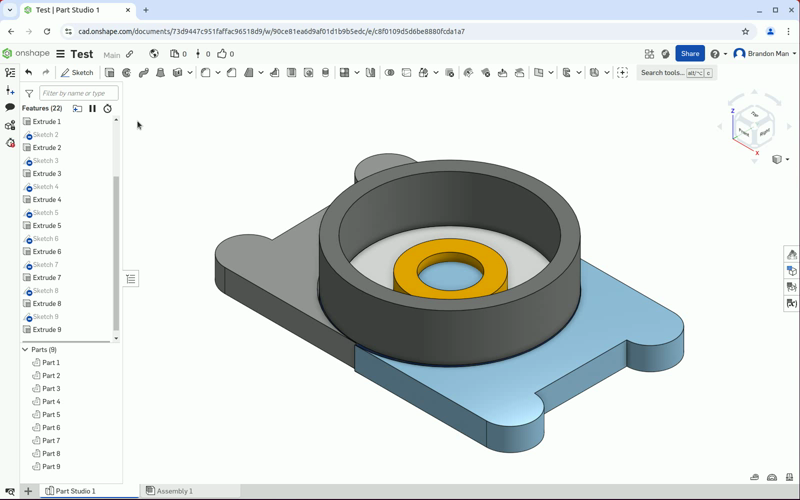
mouse_move(69, 111)
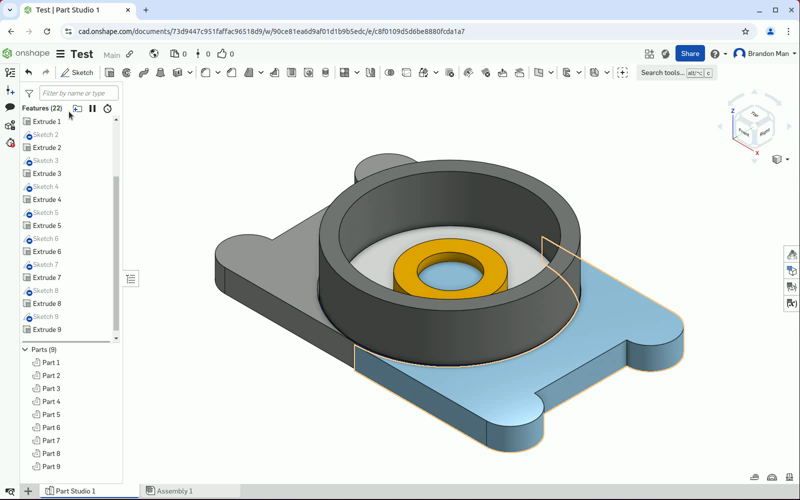
click(69, 111)